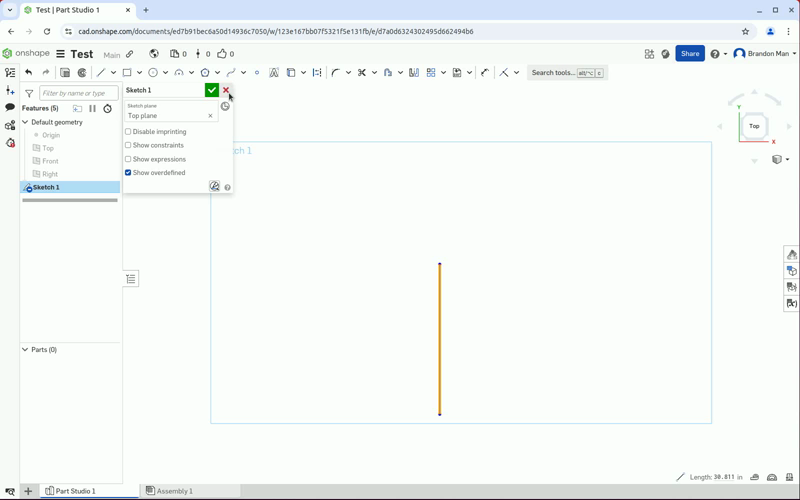
key(shift+h)
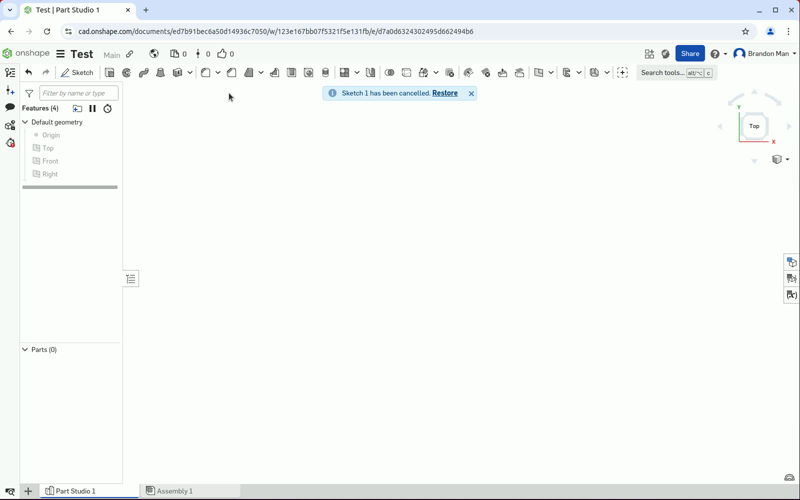
mouse_move(73, 352)
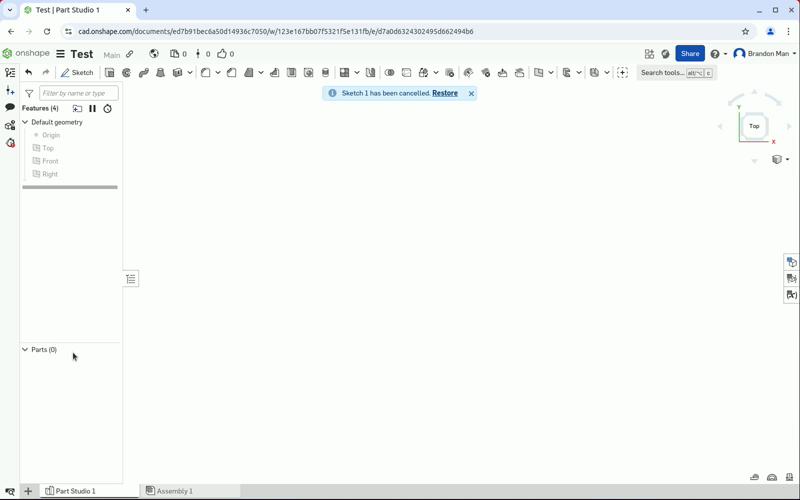
key(y)
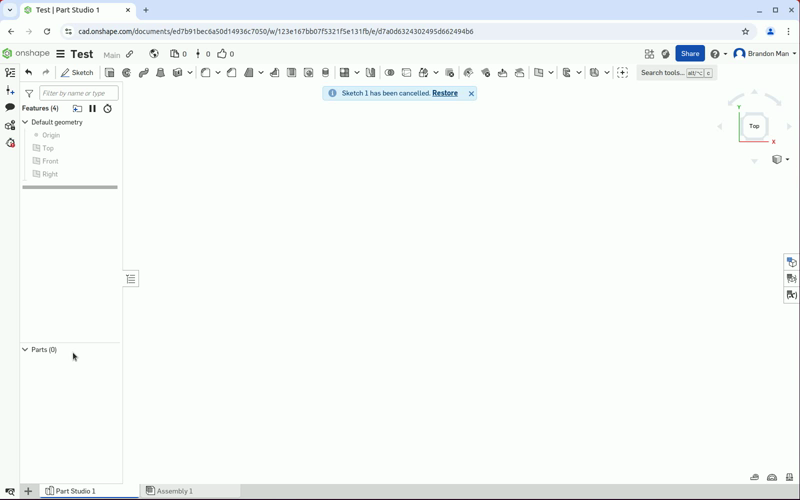
key(shift+p)
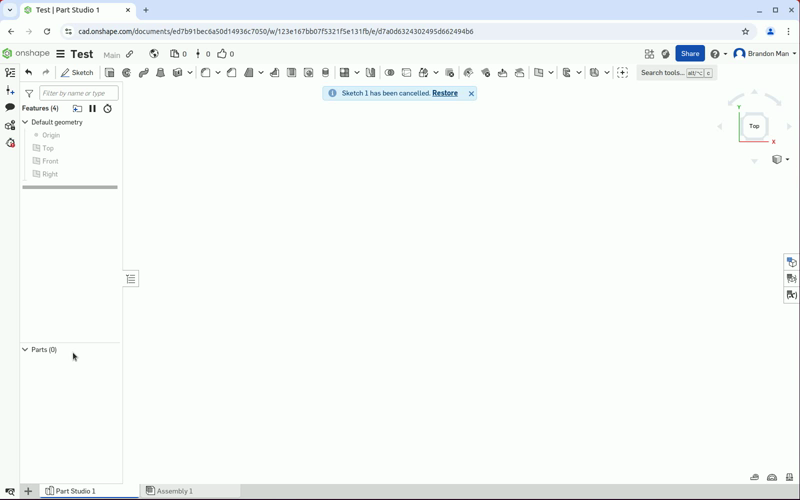
key(space)
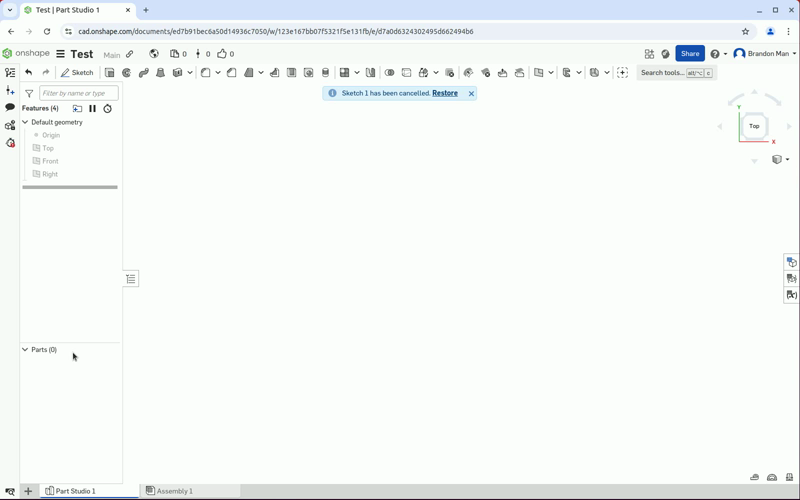
key_down(shift)
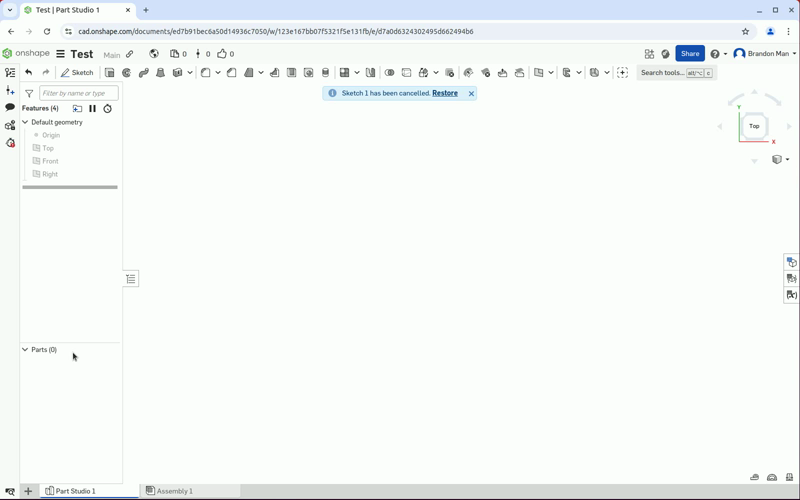
key(up)
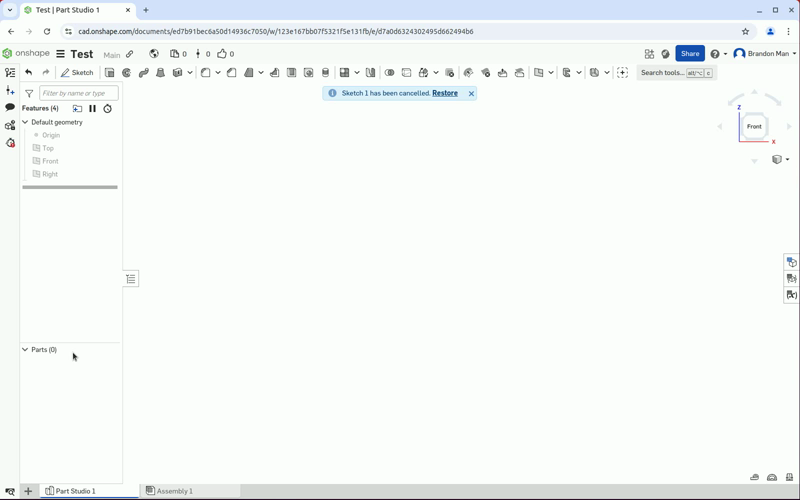
key_up(shift)
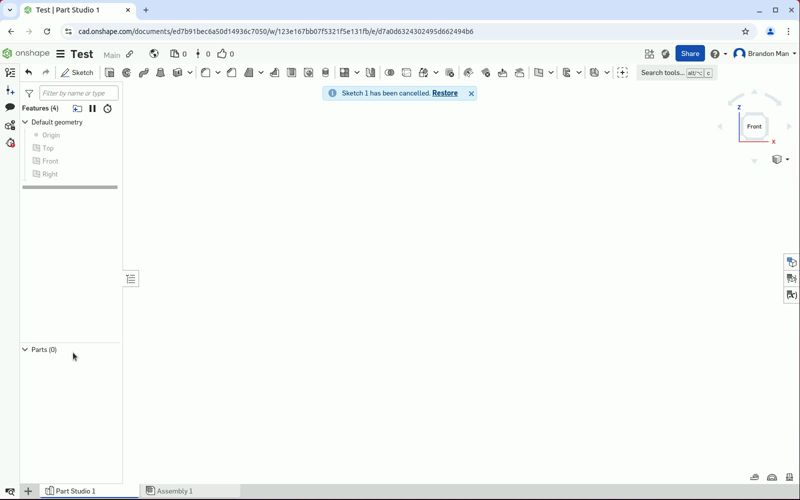
key(space)
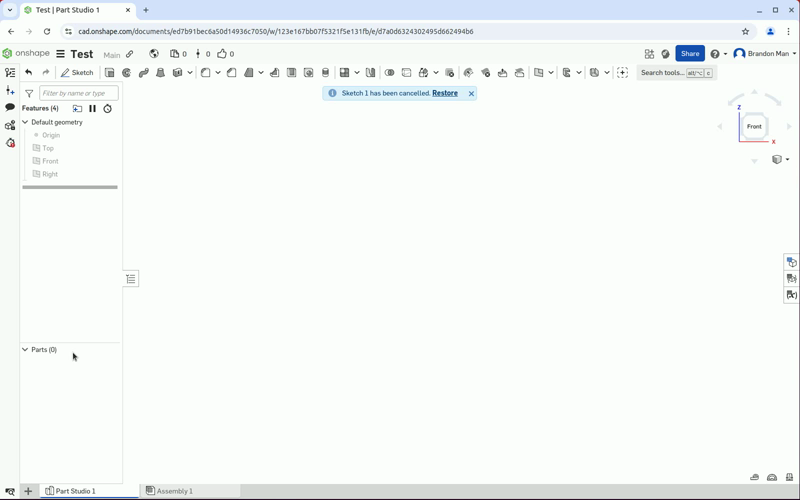
key_down(shift)
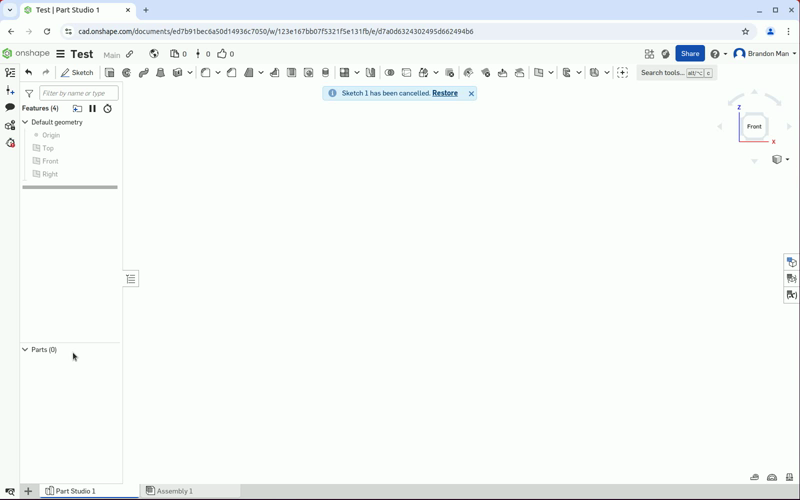
key(left)
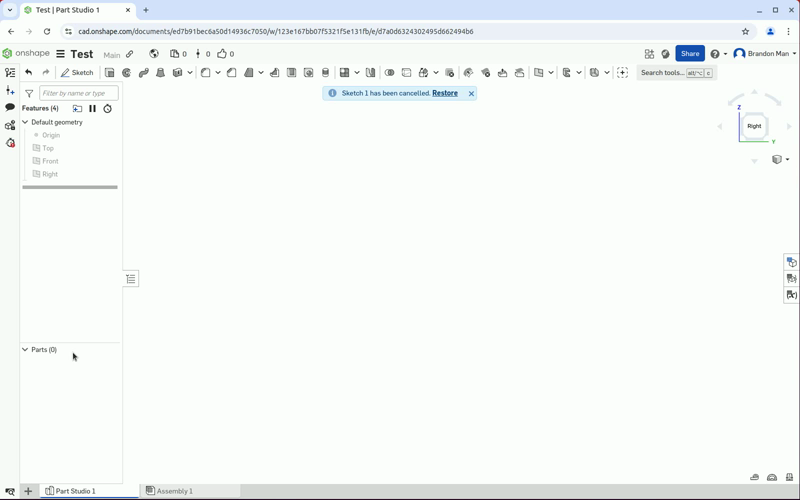
key_up(shift)
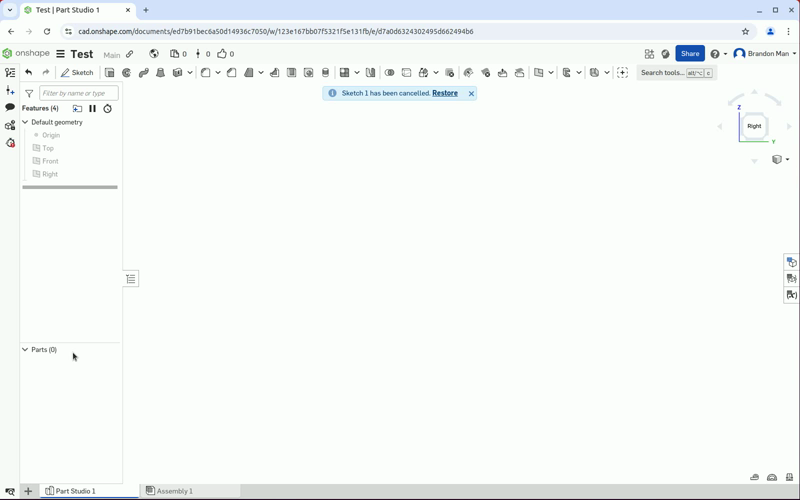
mouse_move(73, 352)
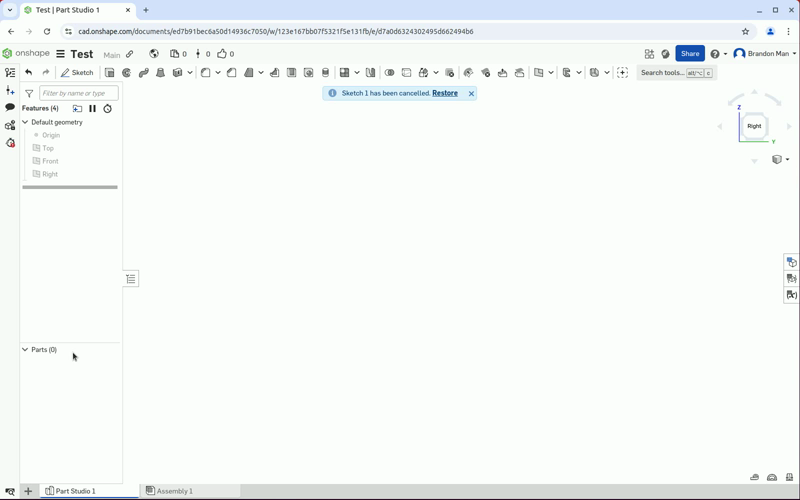
key(shift+y)
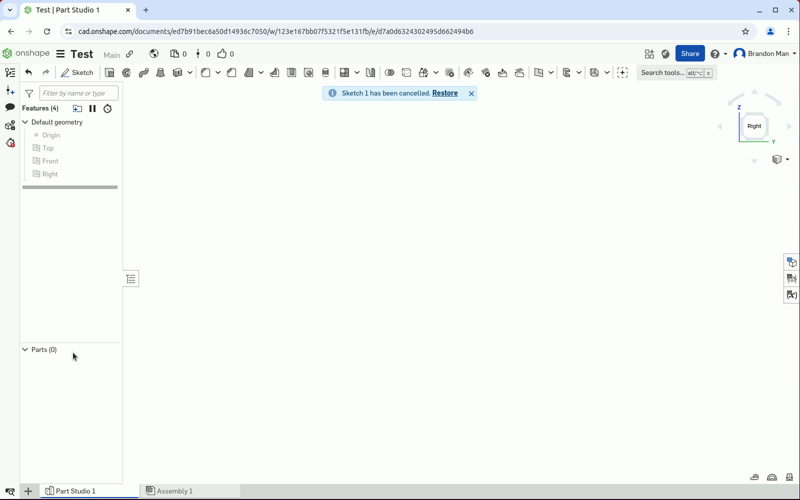
key(shift+s)
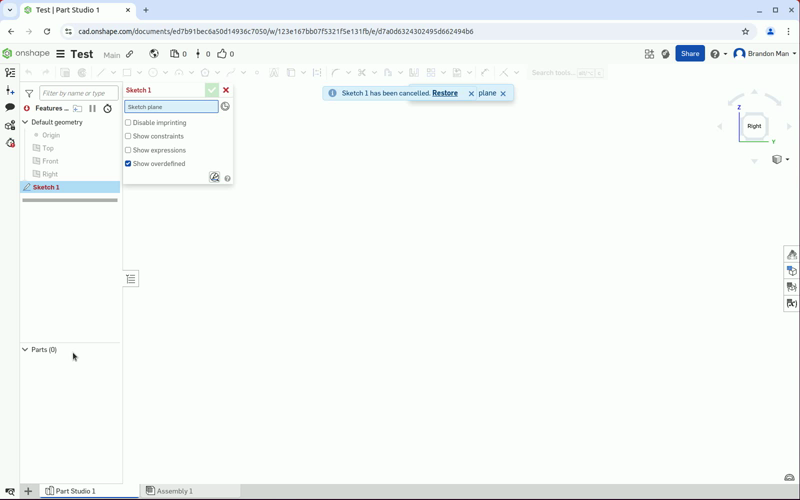
mouse_move(73, 176)
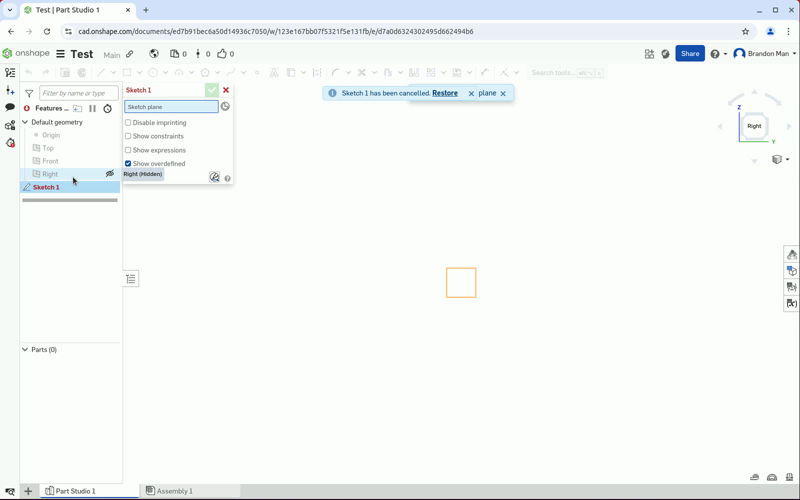
click(73, 176)
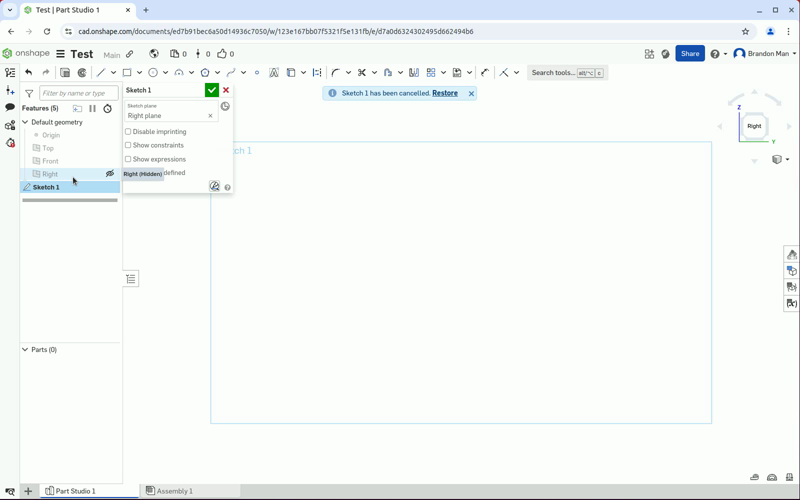
mouse_move(73, 352)
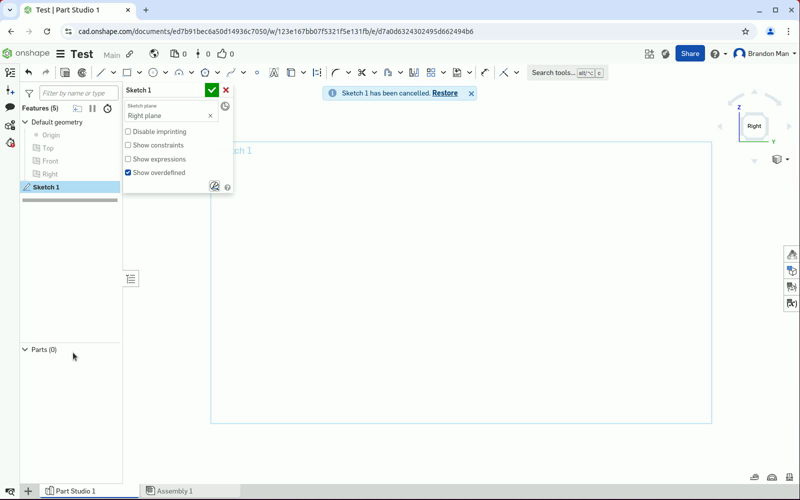
key(y)
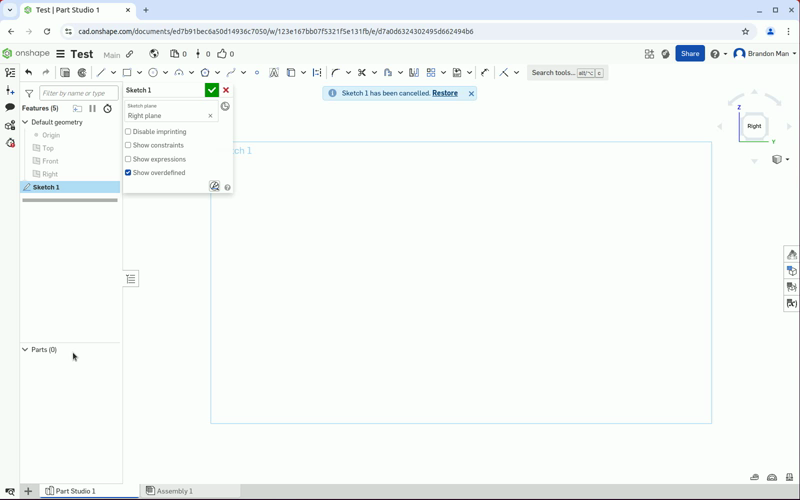
key(l)
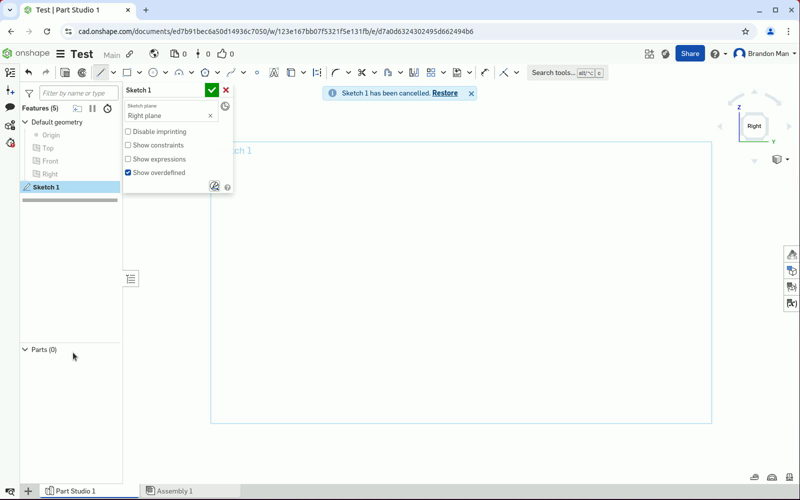
key_down(shift)
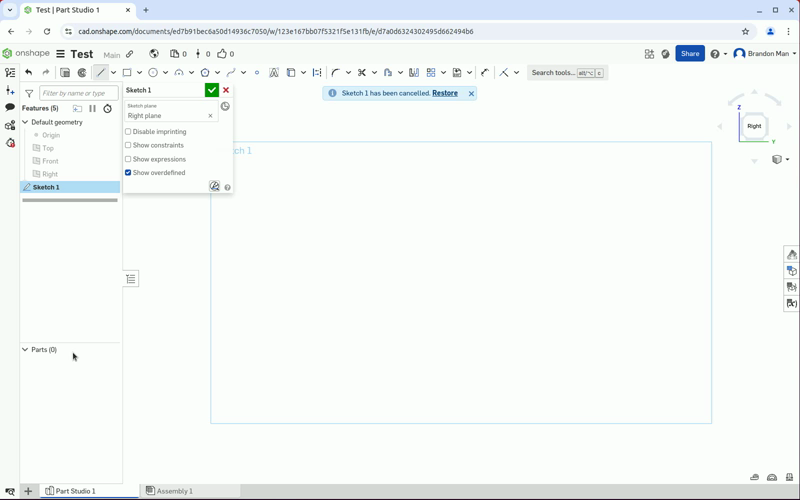
mouse_move(385, 329)
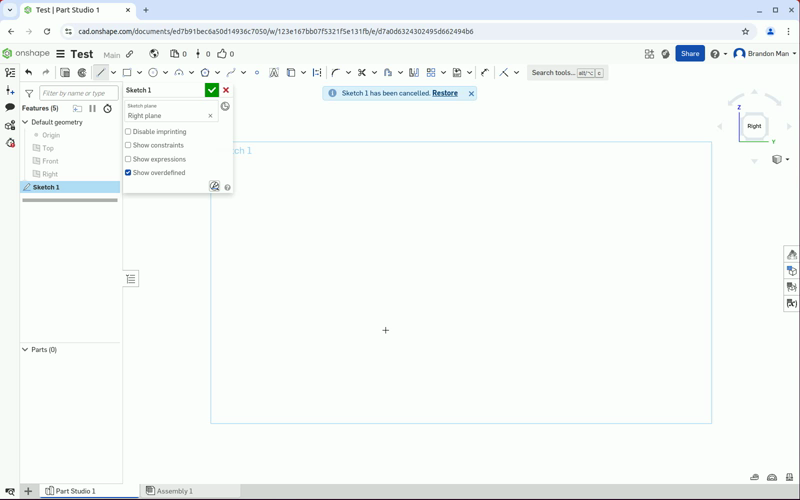
click(385, 329)
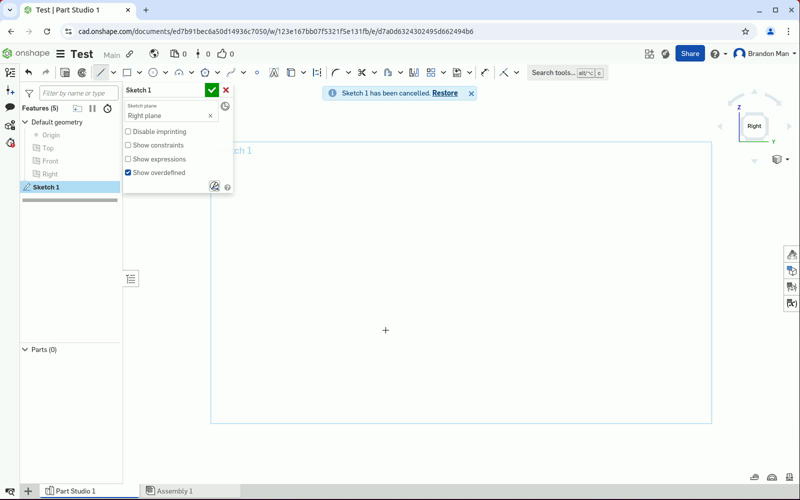
key_up(shift)
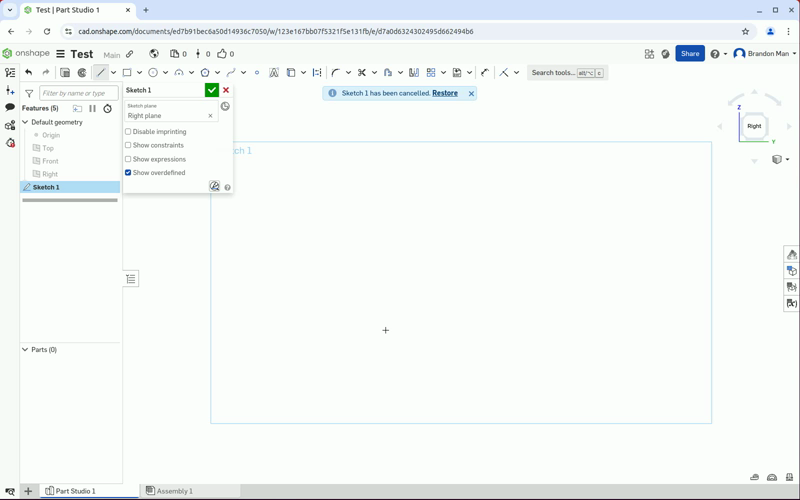
key_down(shift)
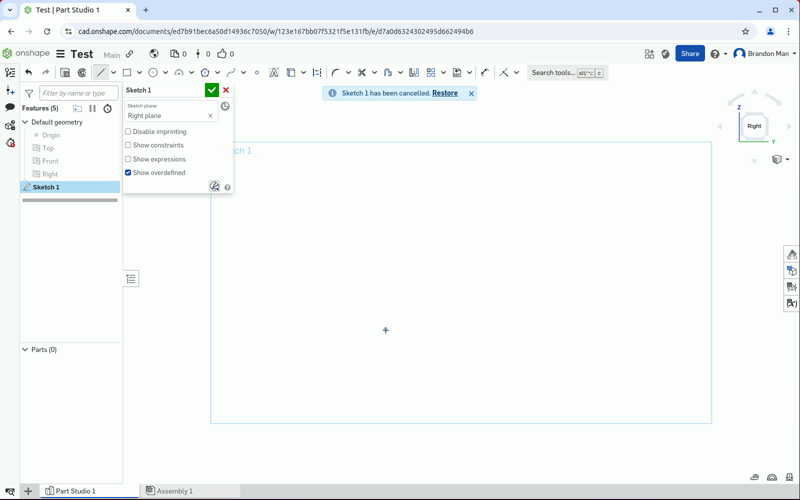
mouse_move(526, 329)
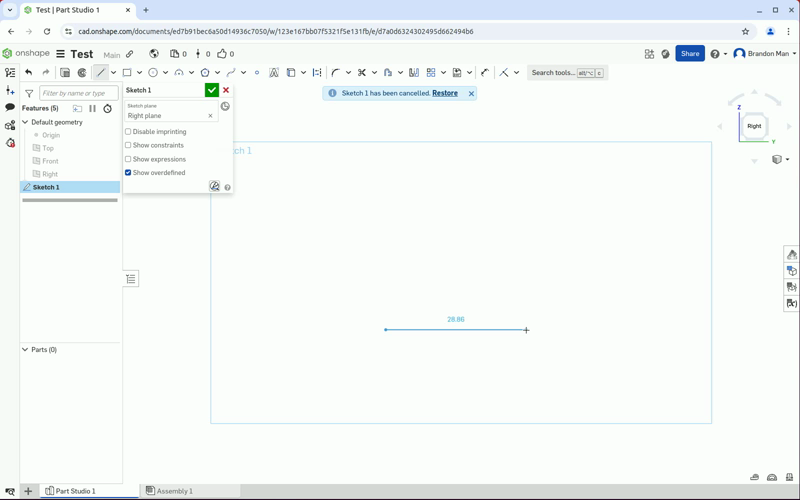
click(526, 329)
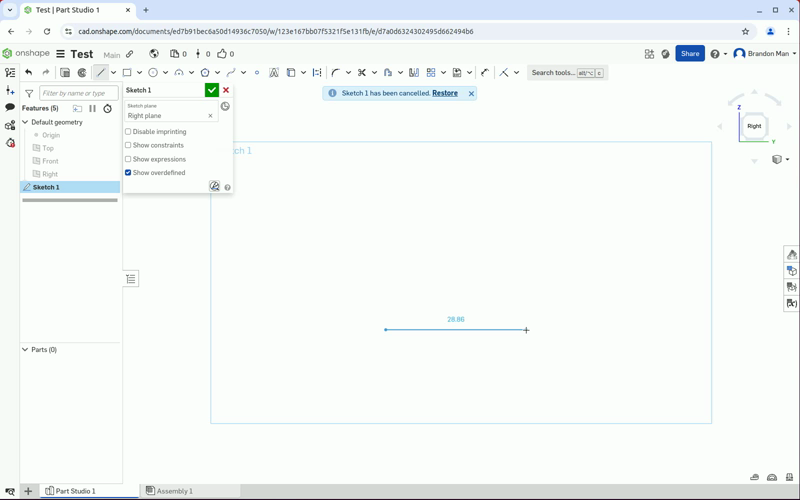
key_up(shift)
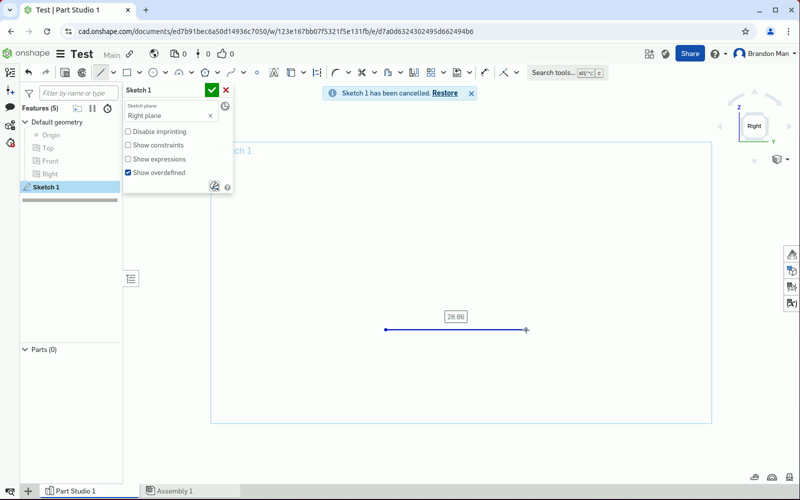
key_down(shift)
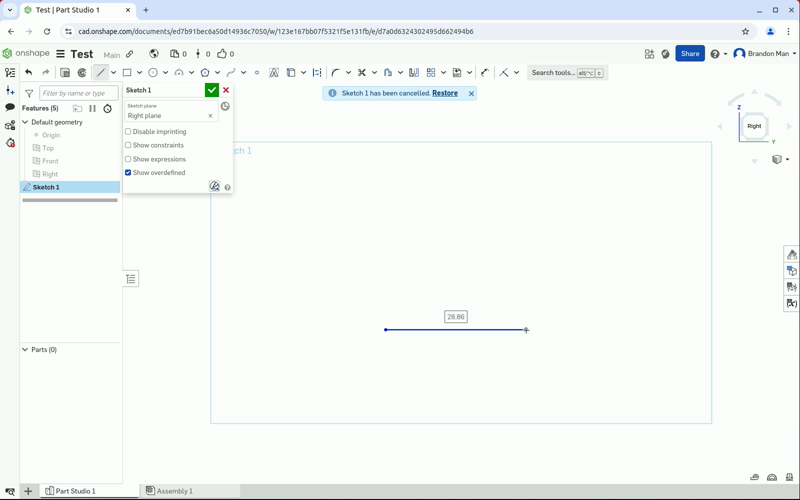
mouse_move(556, 329)
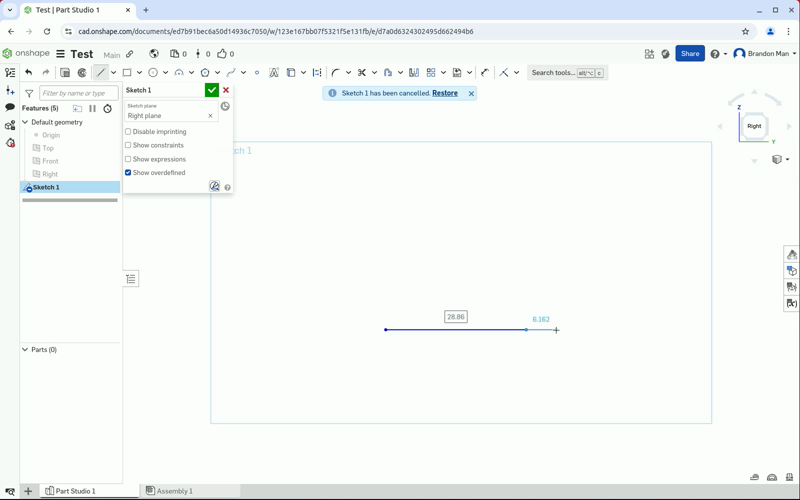
mouse_move(526, 301)
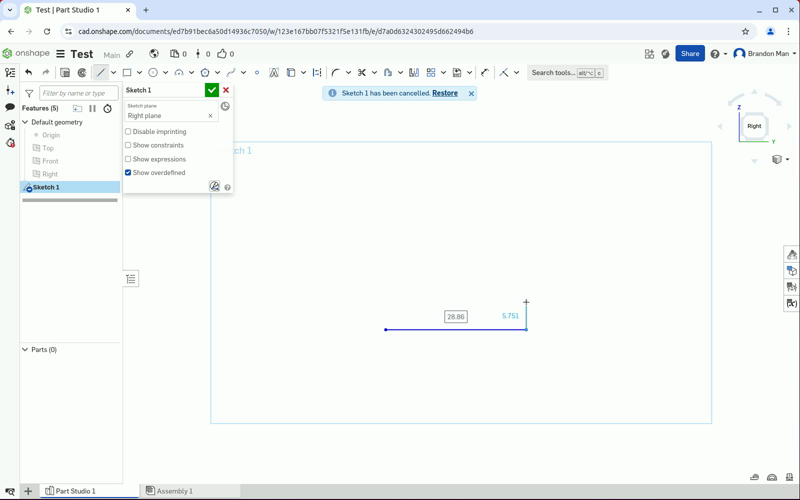
click(526, 301)
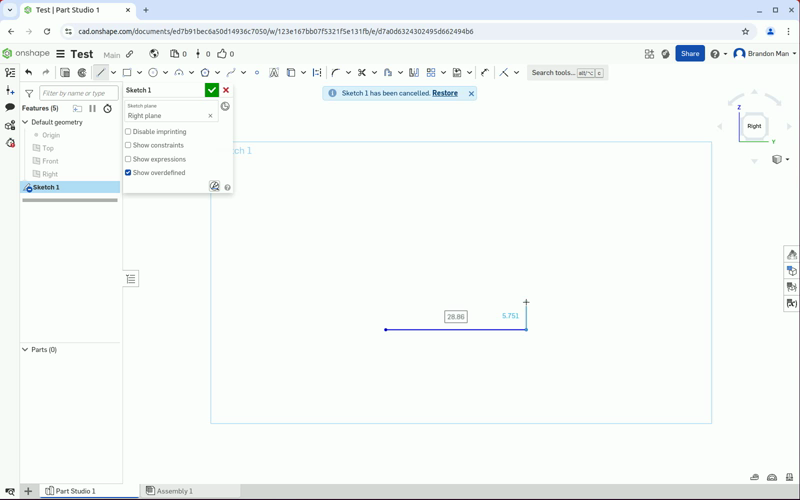
key_up(shift)
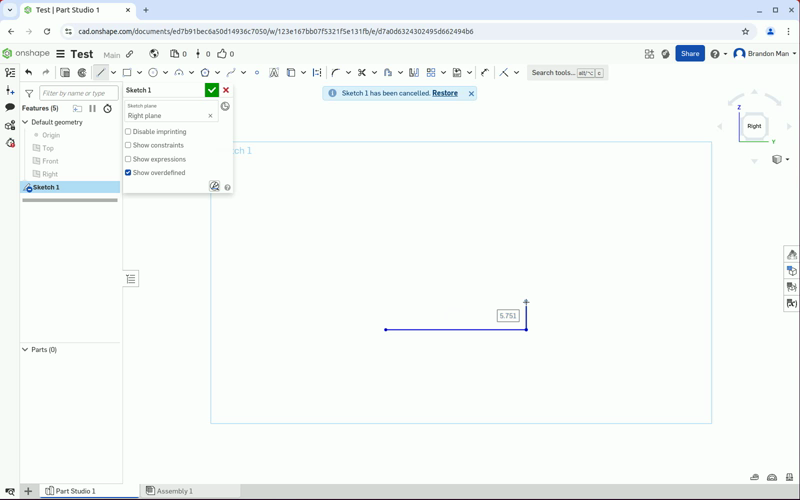
key_down(shift)
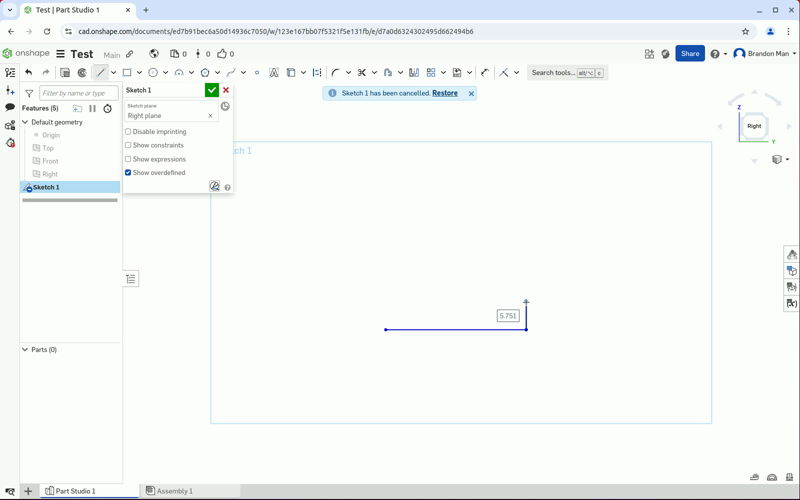
mouse_move(461, 301)
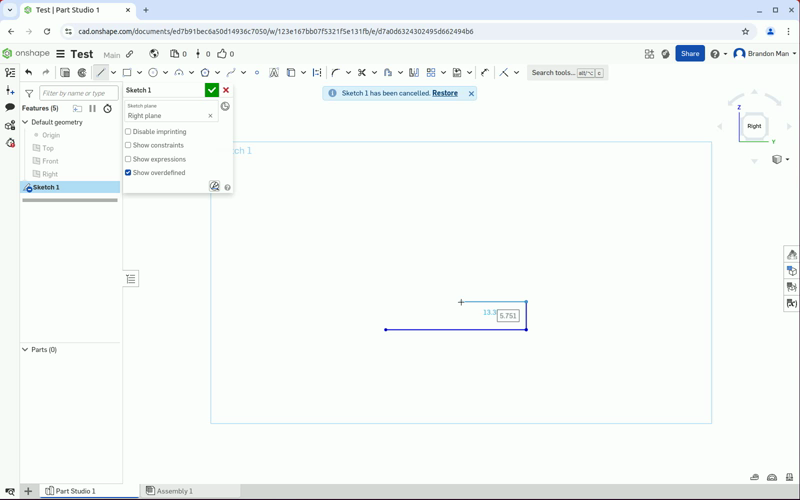
click(461, 301)
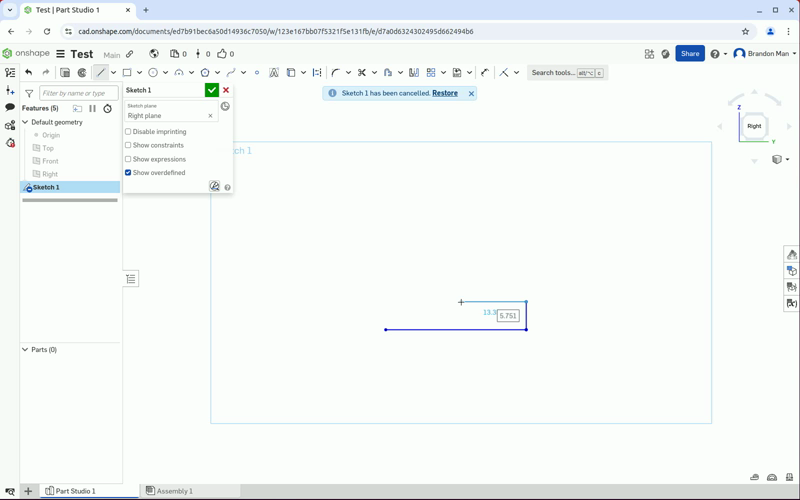
key_up(shift)
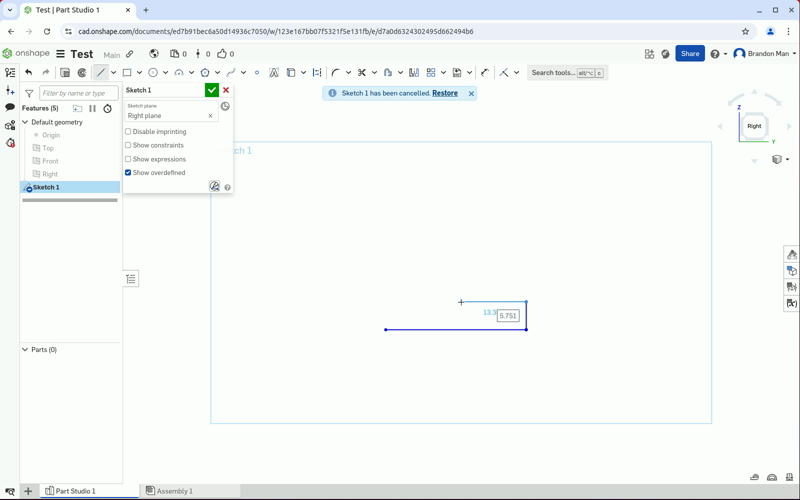
key_down(shift)
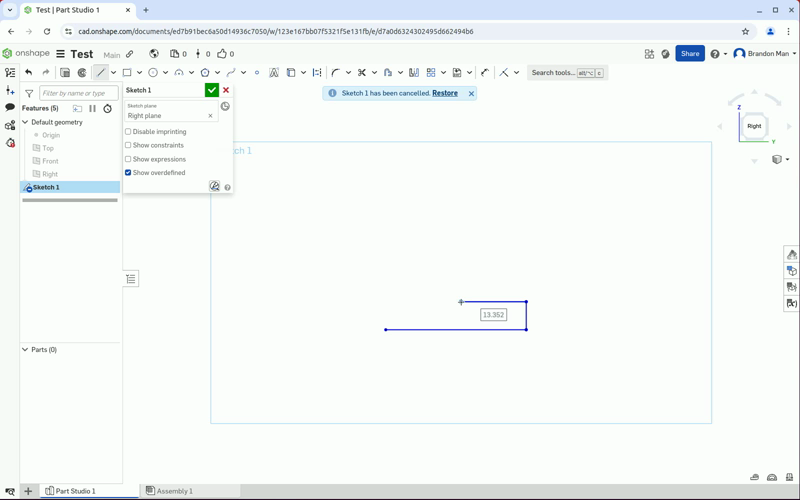
mouse_move(461, 226)
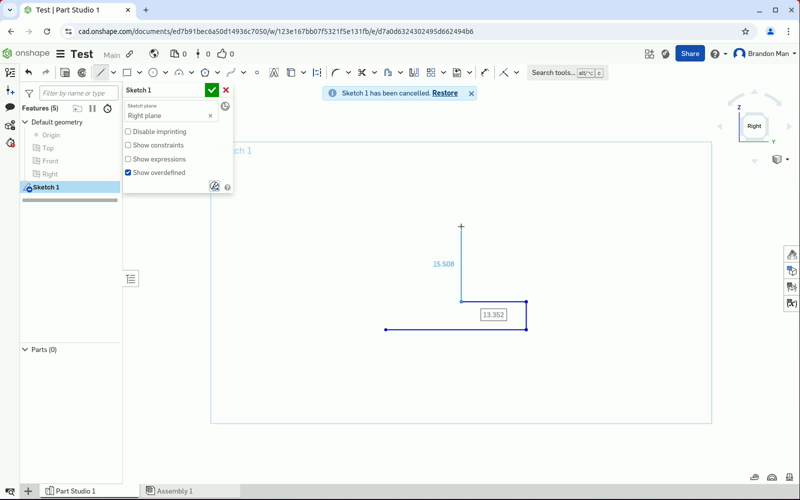
click(461, 226)
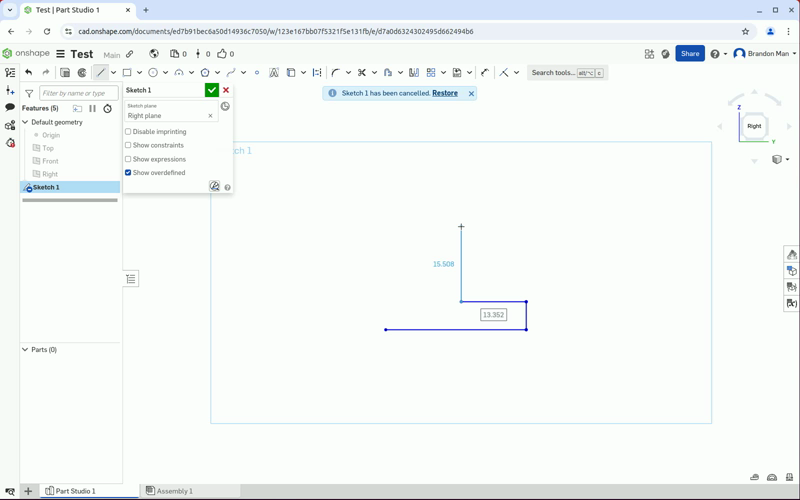
key_up(shift)
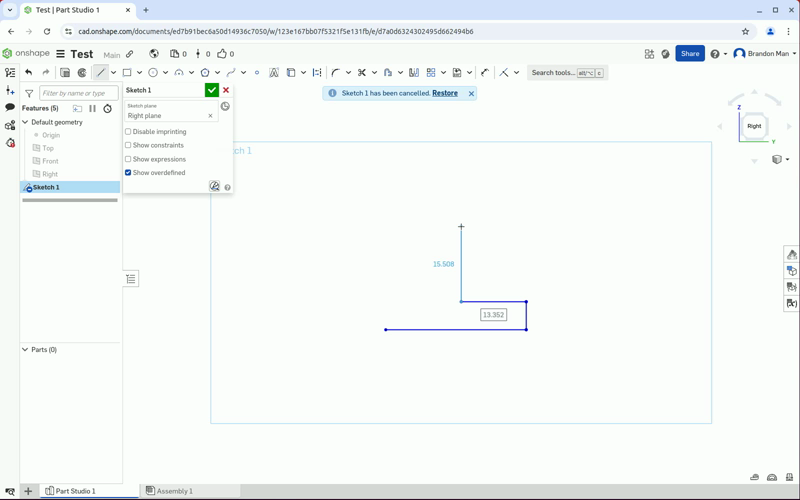
key_down(shift)
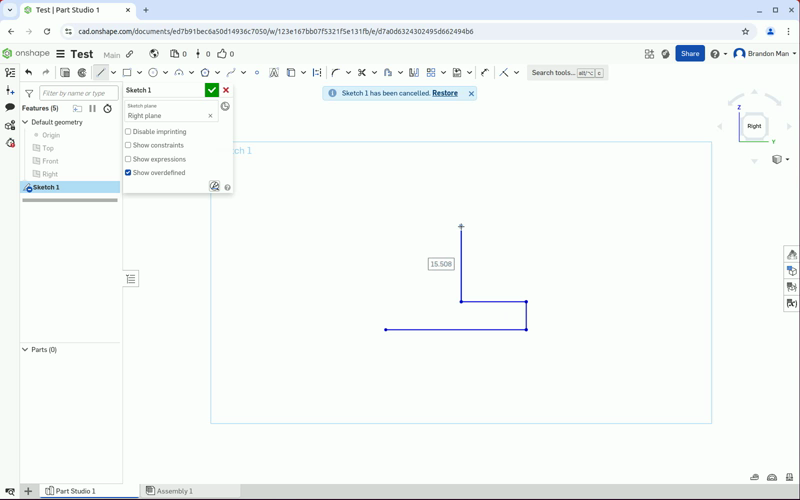
mouse_move(491, 226)
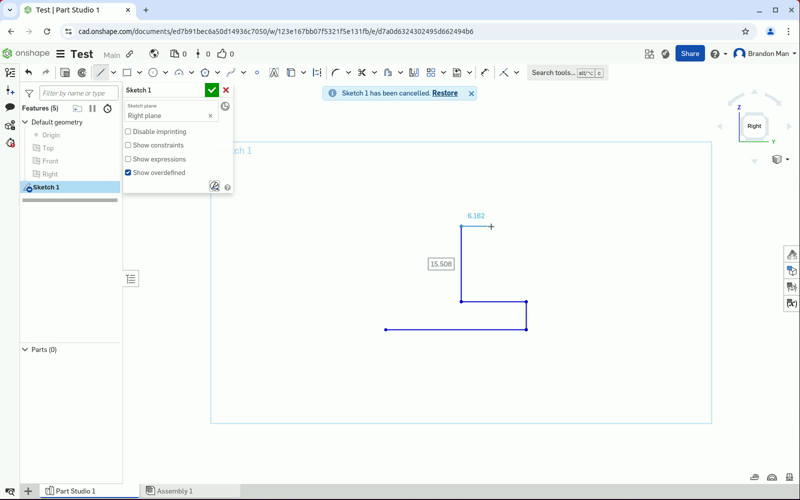
mouse_move(422, 226)
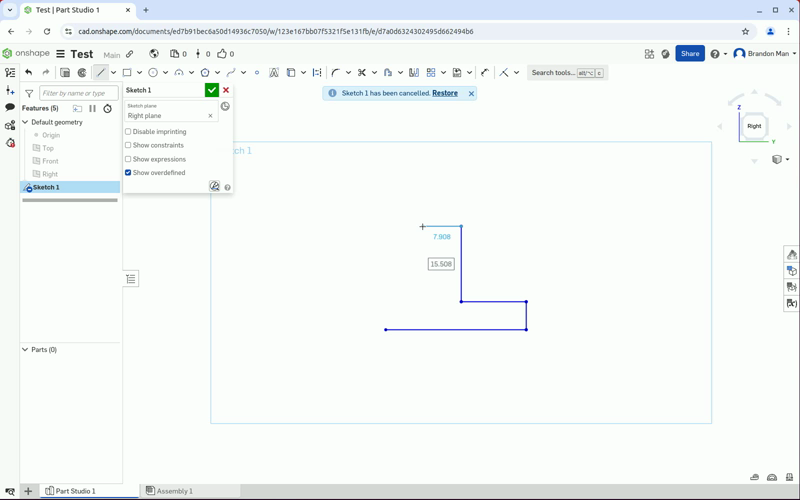
click(422, 226)
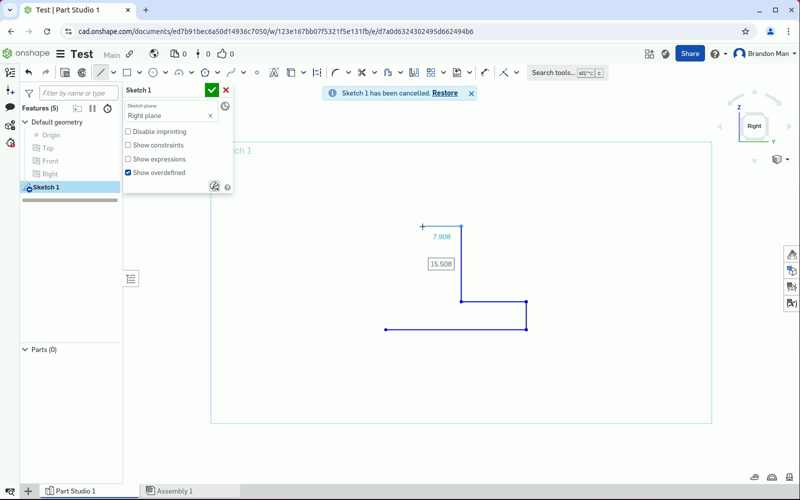
key_up(shift)
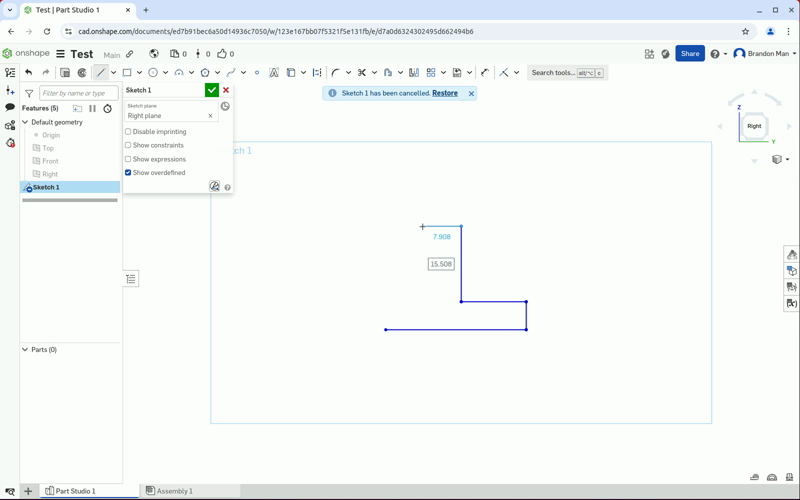
key_down(shift)
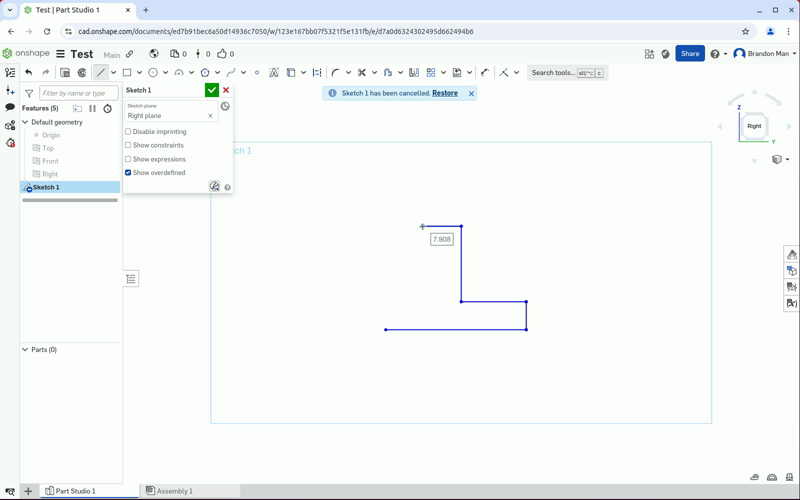
mouse_move(422, 301)
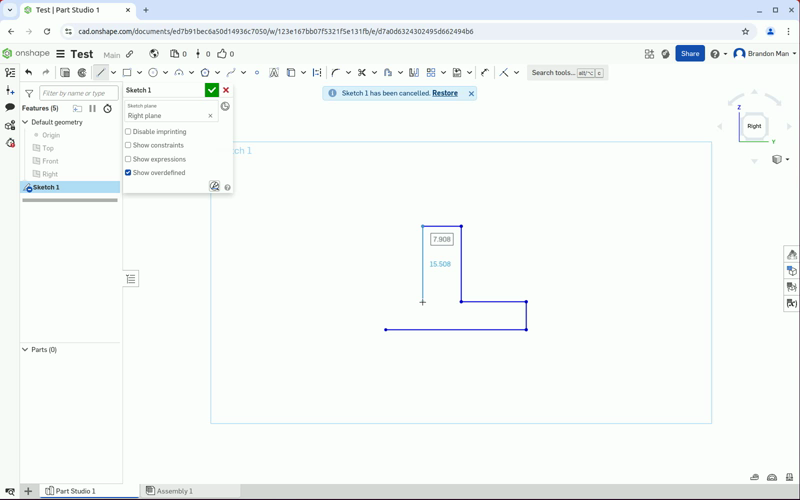
click(422, 301)
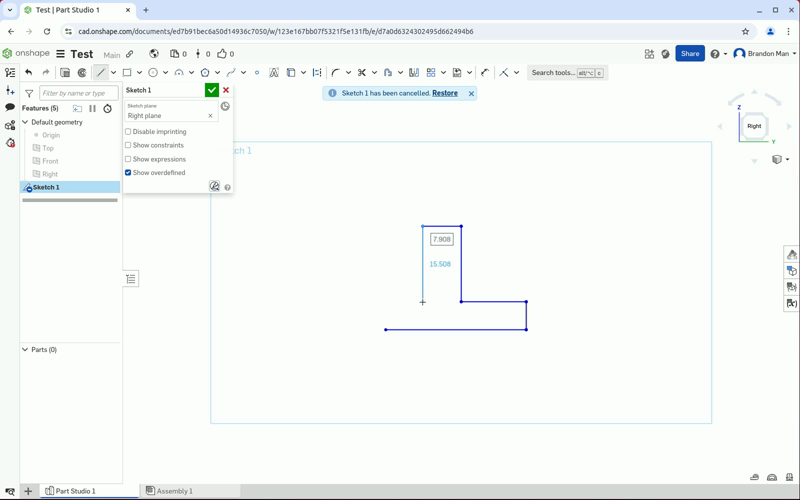
key_up(shift)
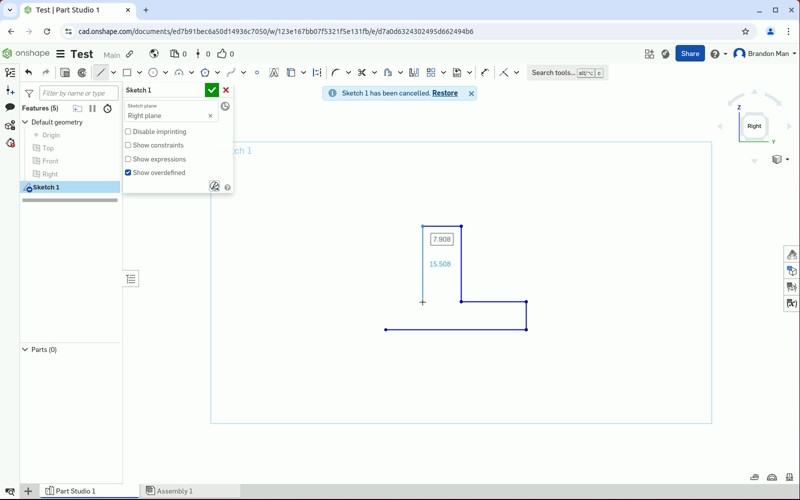
key_down(shift)
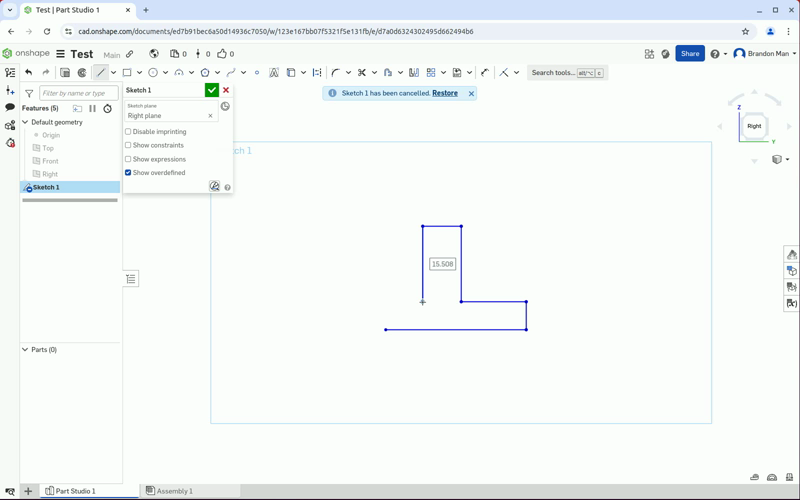
mouse_move(452, 301)
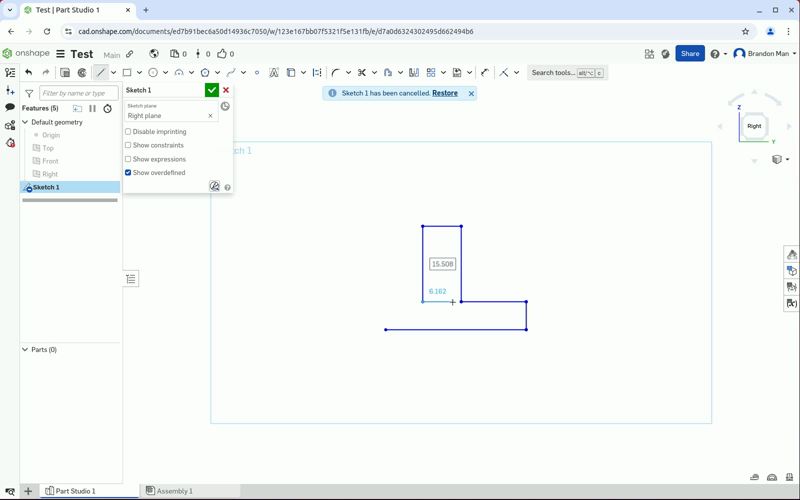
mouse_move(385, 301)
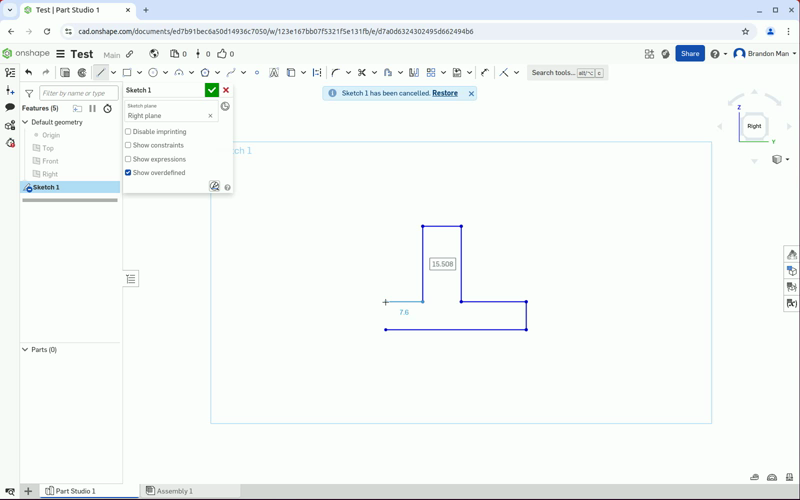
click(385, 301)
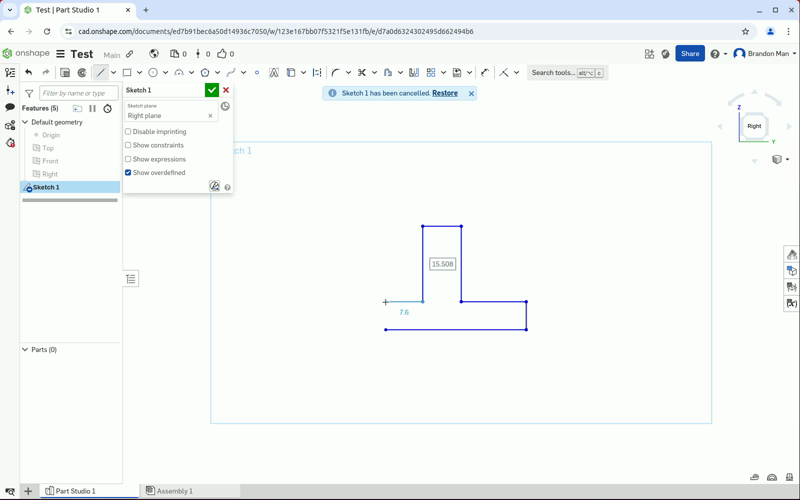
key_up(shift)
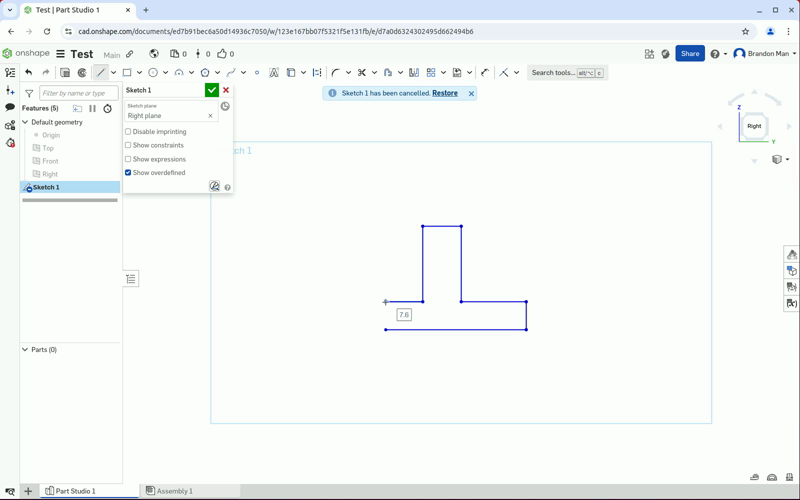
mouse_move(415, 301)
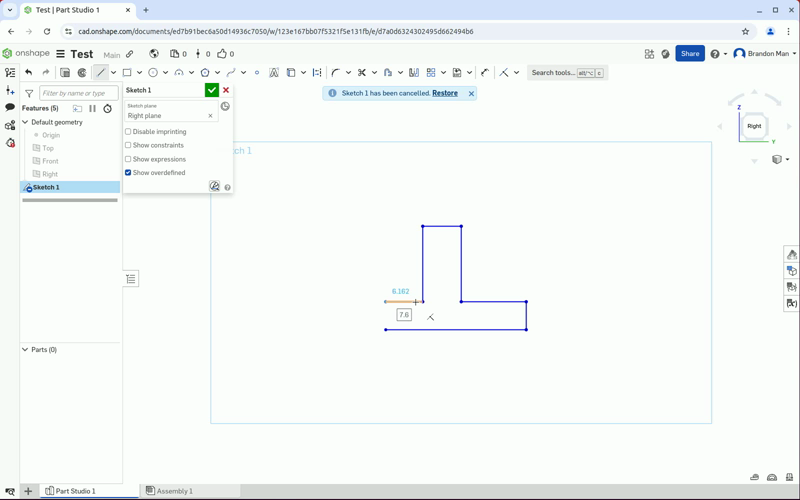
key_down(shift)
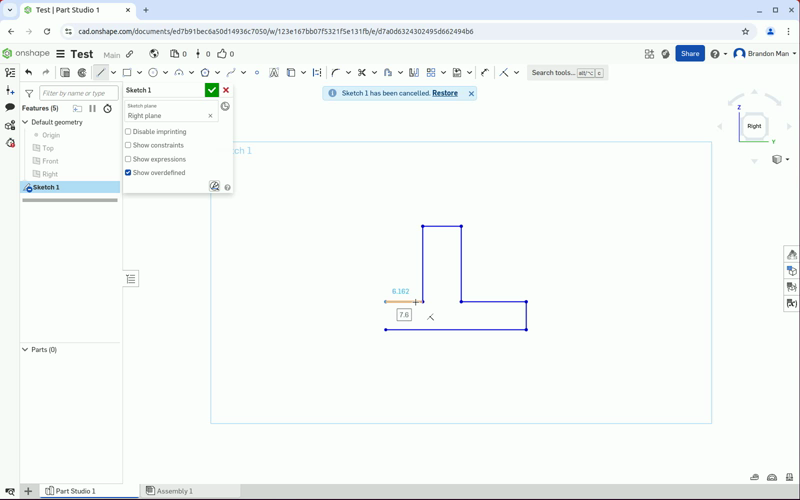
mouse_move(385, 329)
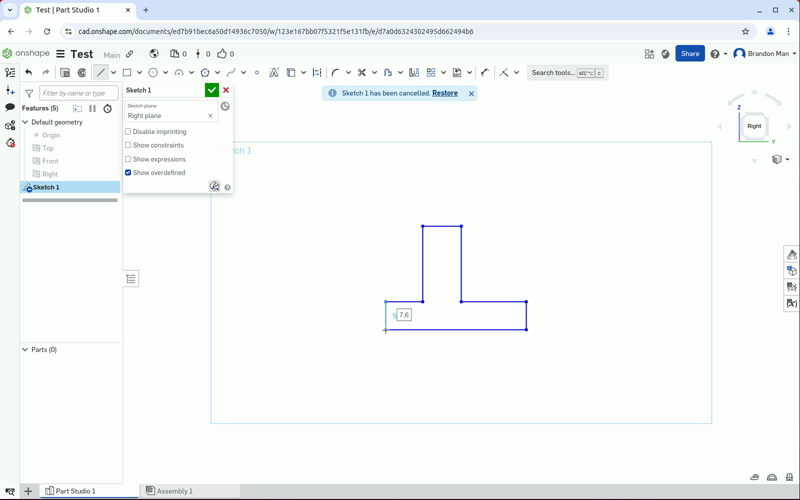
key_up(shift)
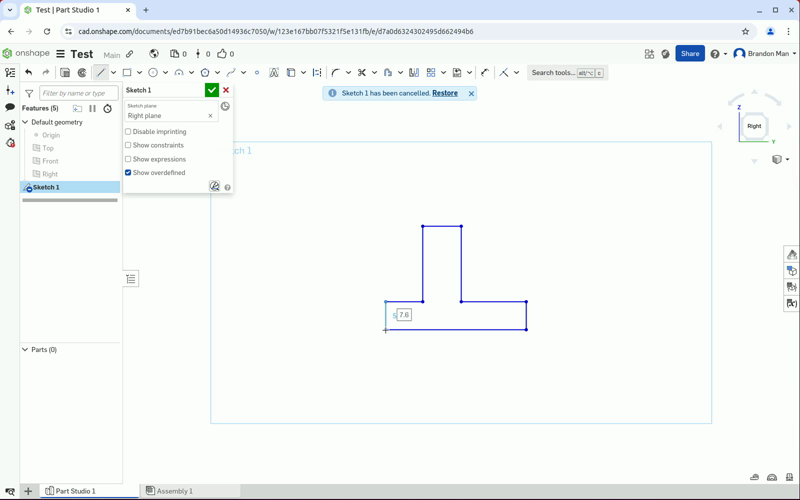
click(385, 329)
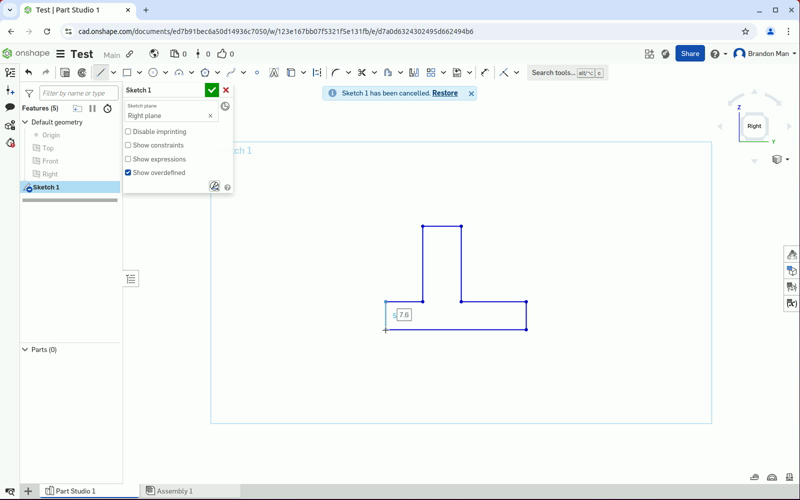
key(esc)
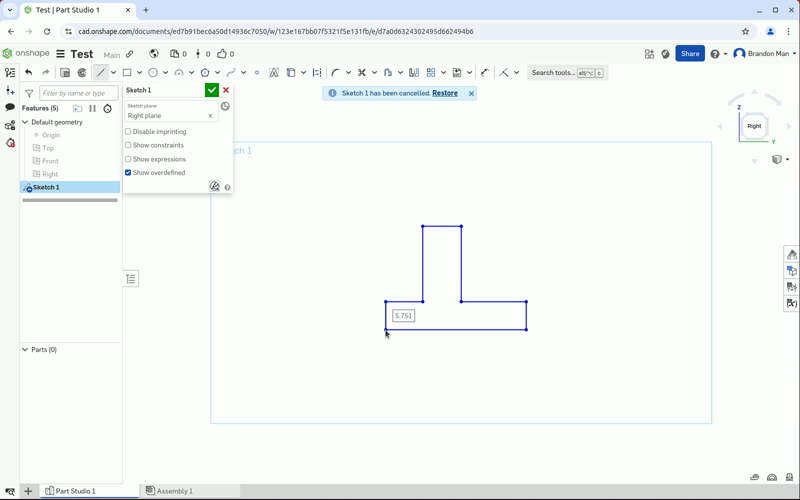
mouse_move(498, 321)
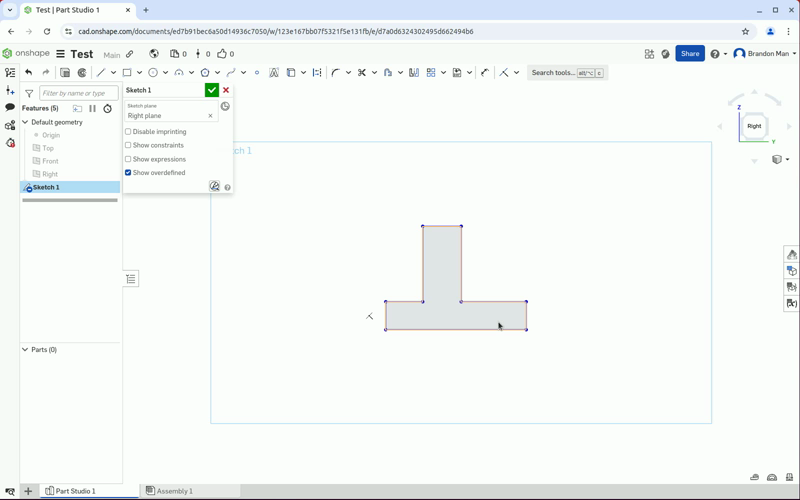
click(498, 321)
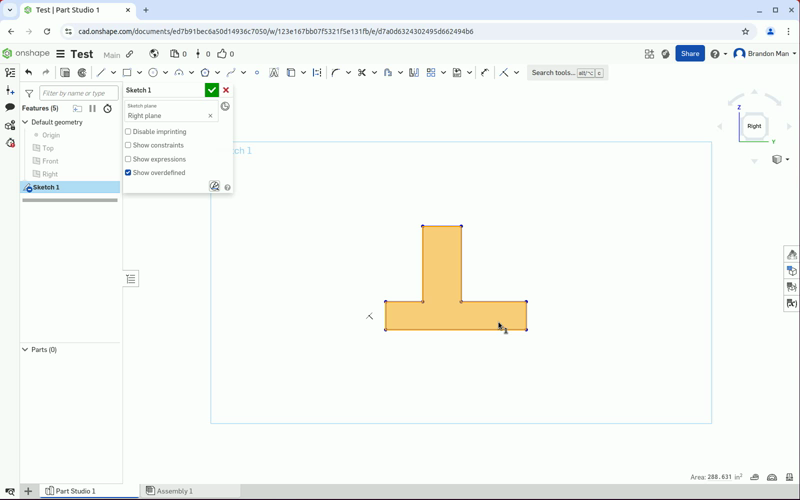
mouse_move(73, 352)
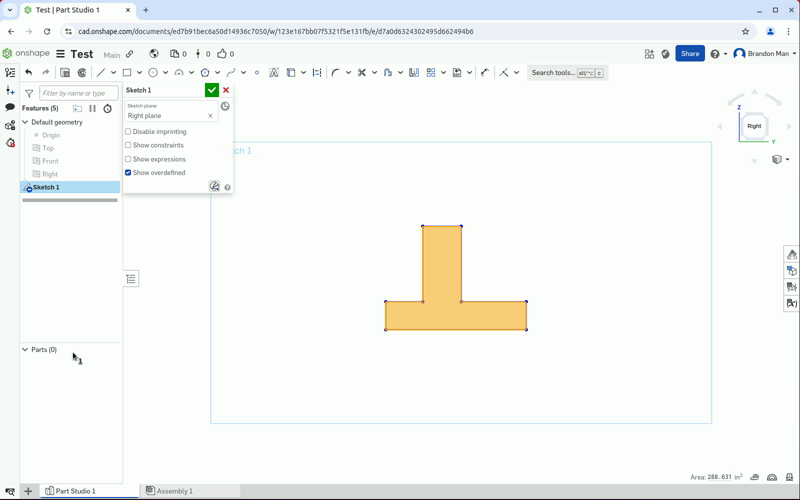
key(shift+y)
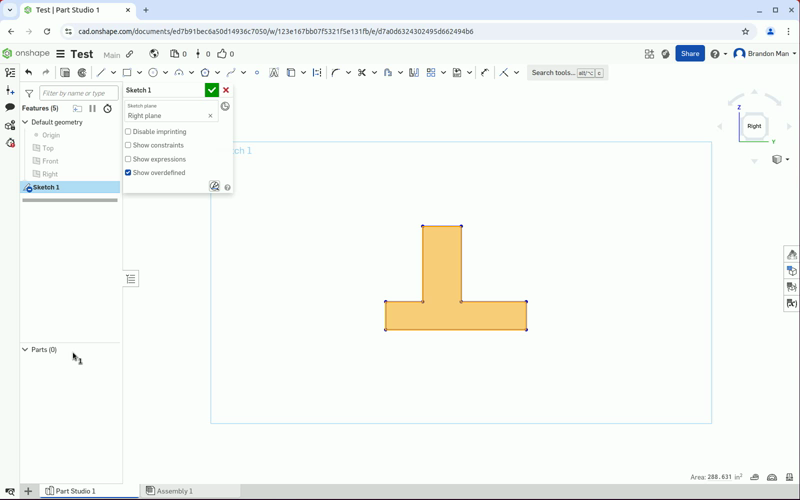
key(shift+e)
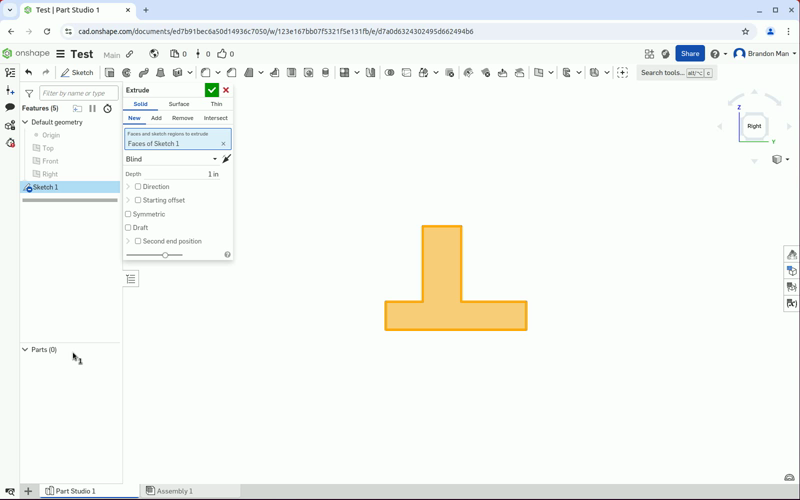
mouse_move(143, 106)
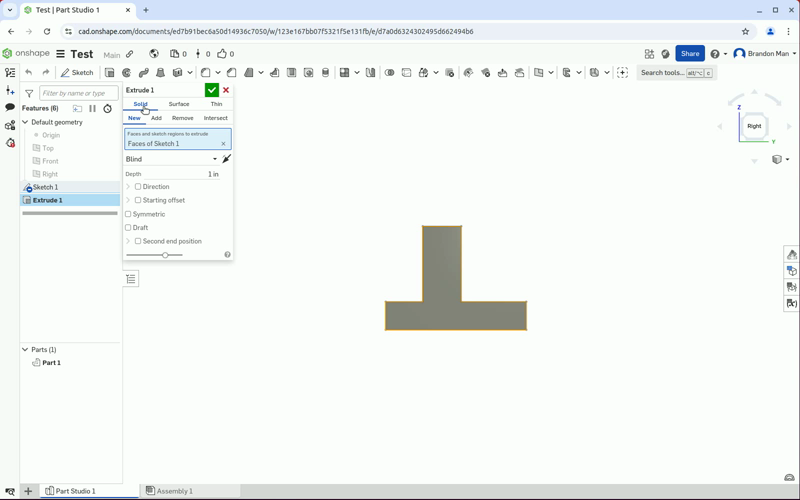
click(143, 106)
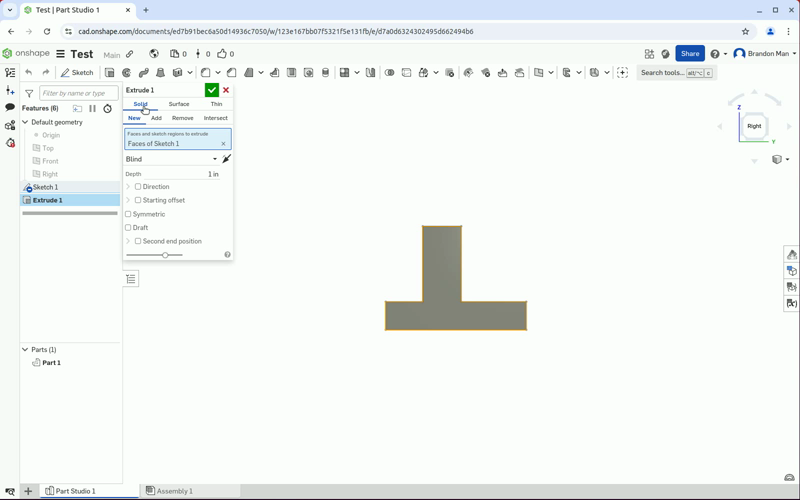
mouse_move(137, 120)
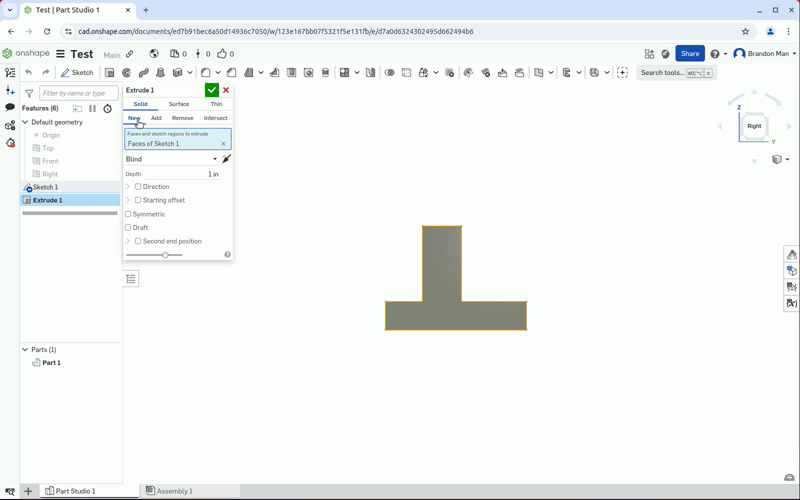
click(137, 120)
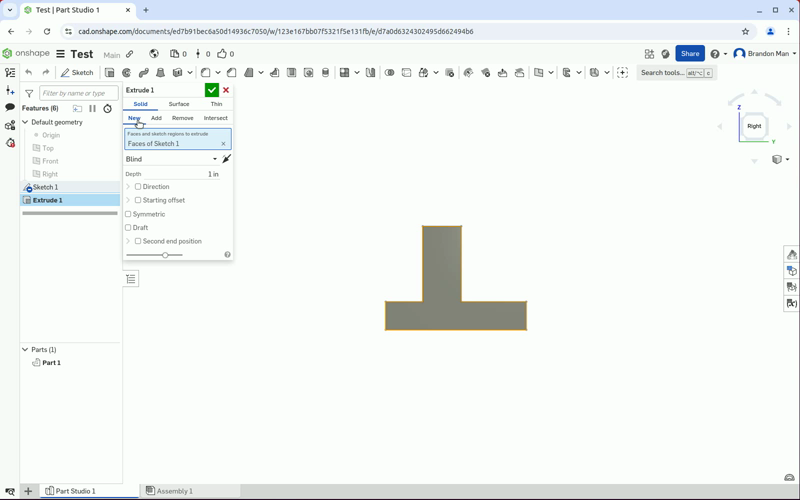
key(tab, 4)
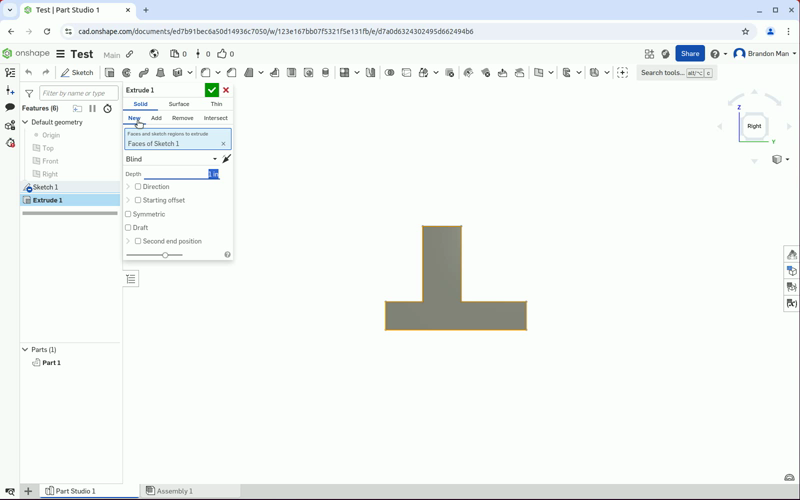
text(23.108)
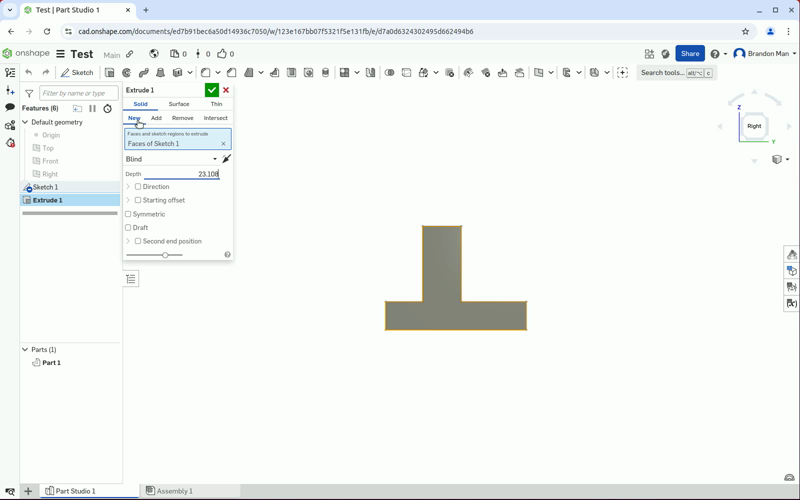
key(enter)
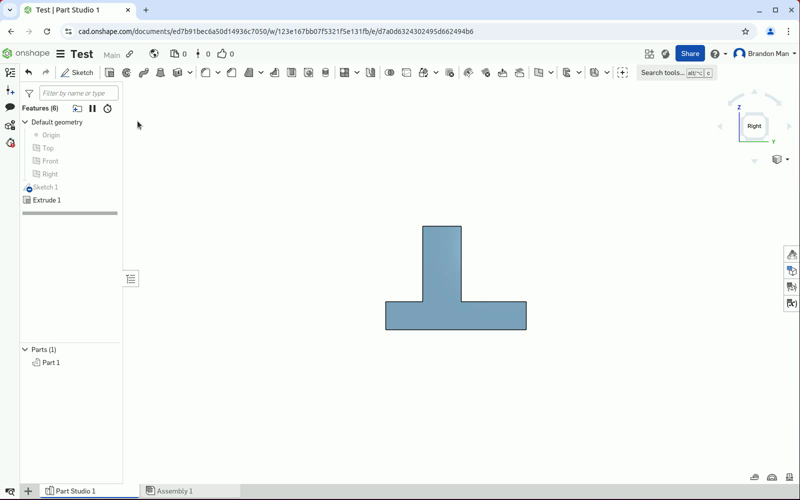
key(shift+h)
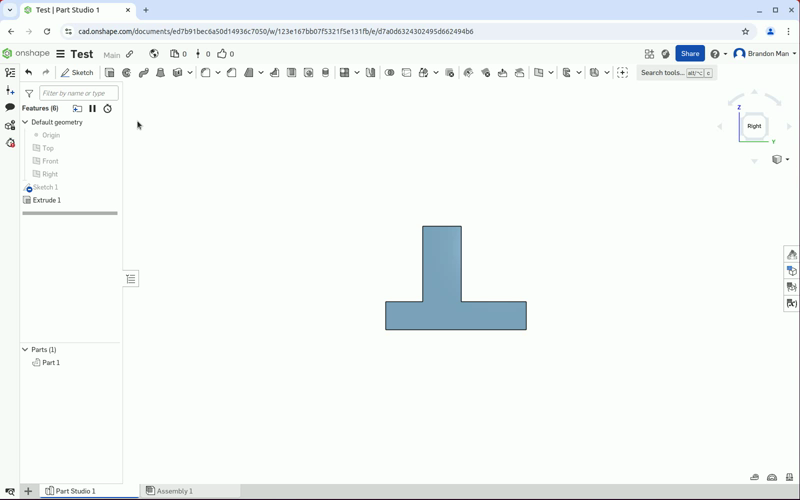
key(shift+h)
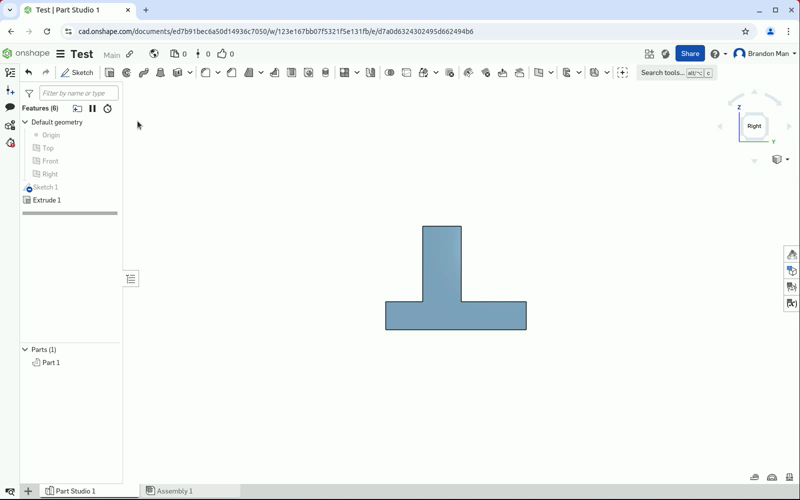
mouse_move(73, 189)
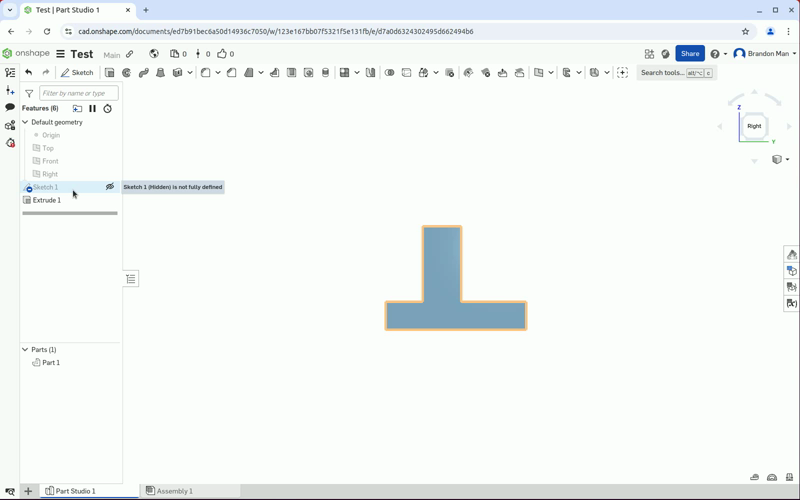
click(73, 189)
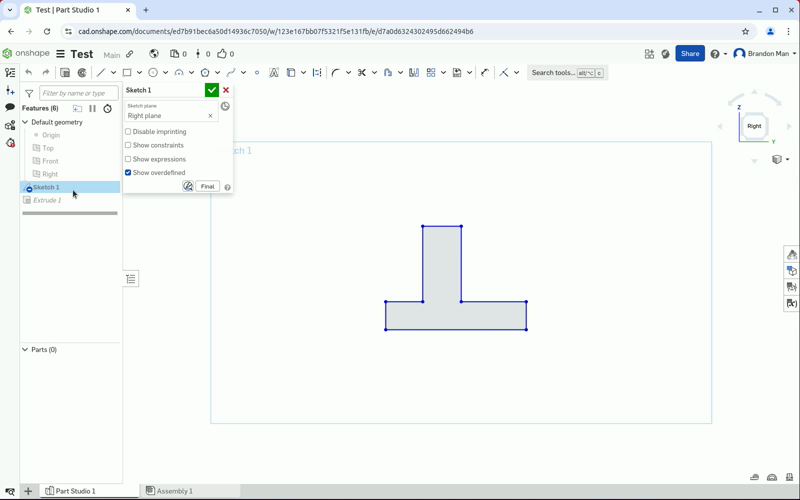
mouse_move(229, 92)
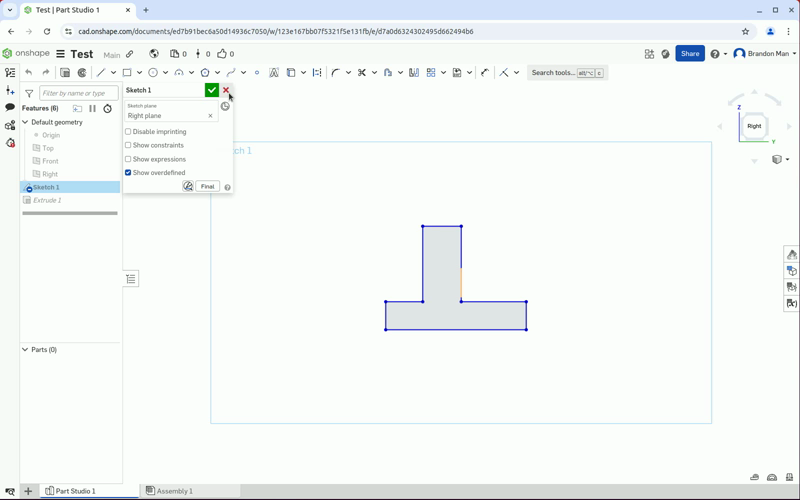
click(229, 92)
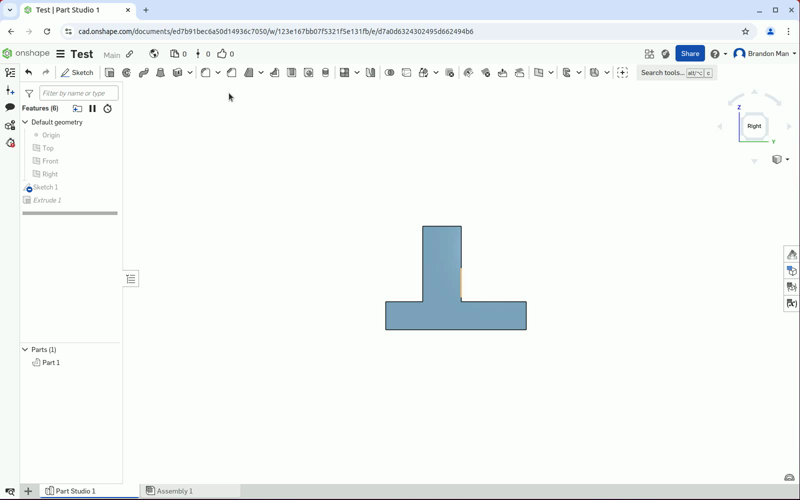
mouse_move(73, 352)
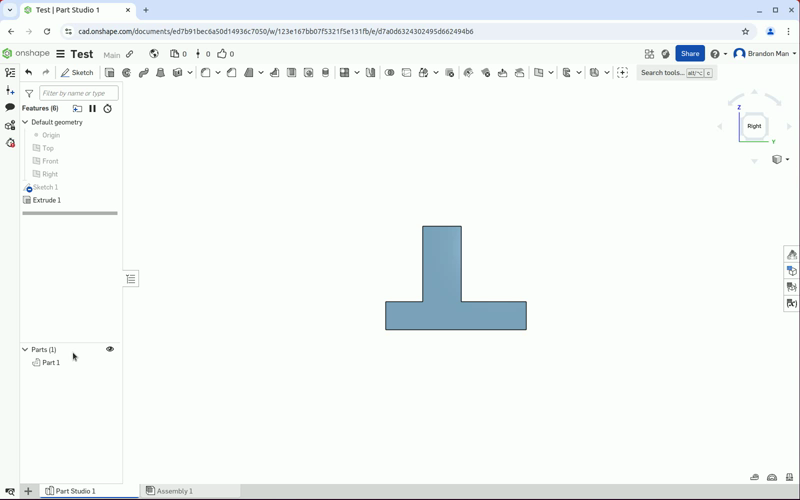
key(y)
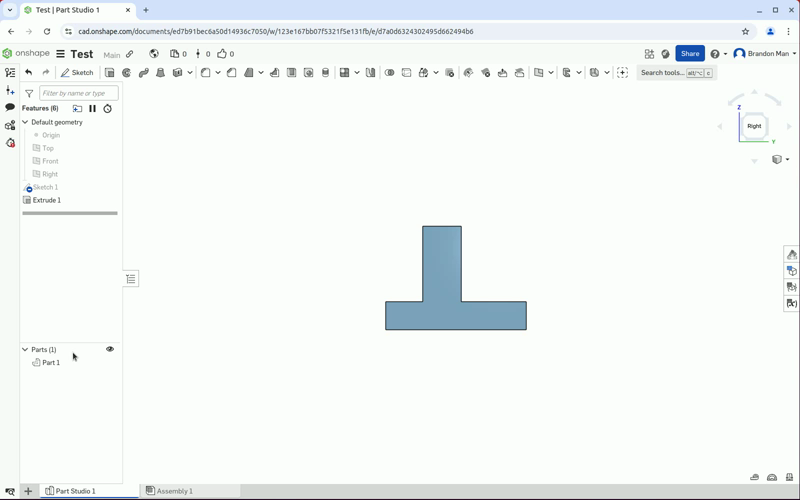
key(shift+p)
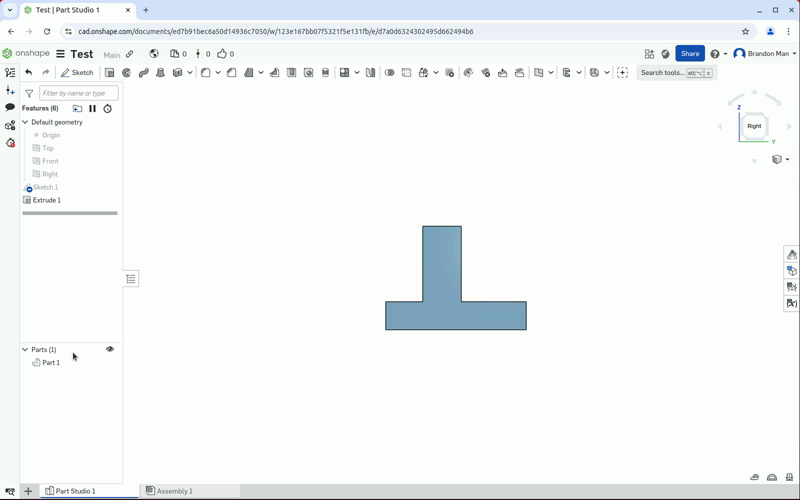
key(space)
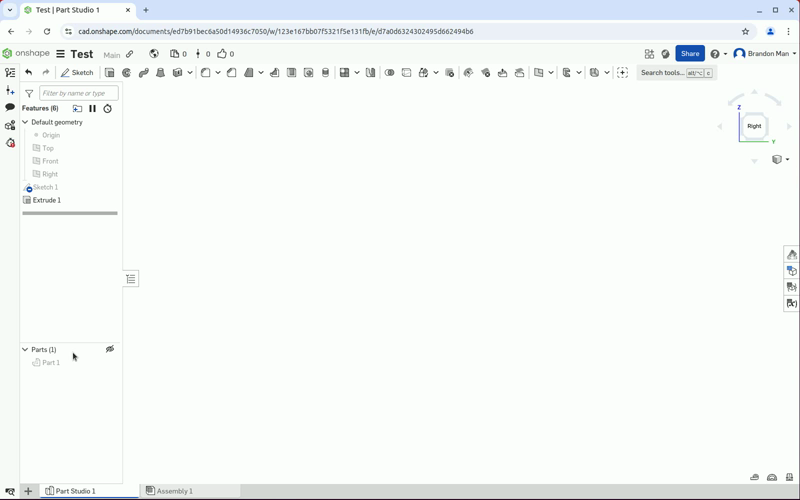
key_down(shift)
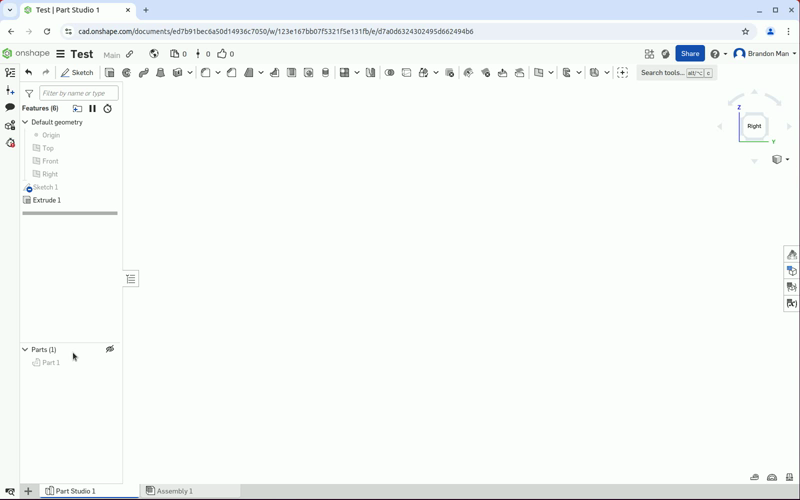
key(right)
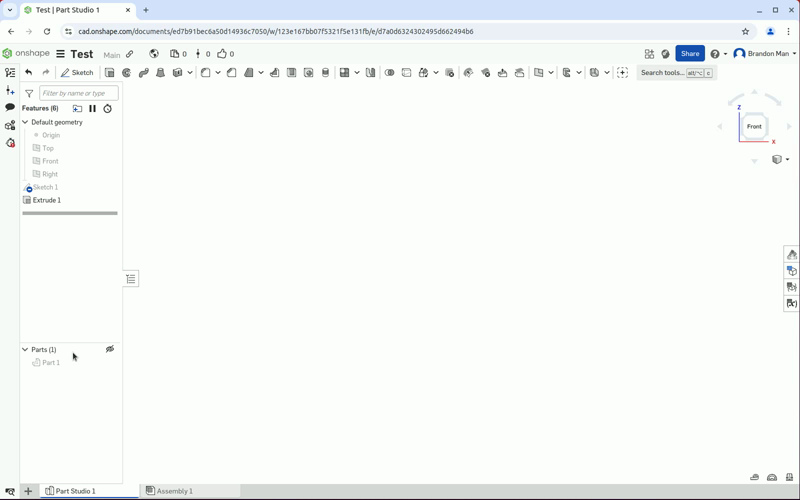
key_up(shift)
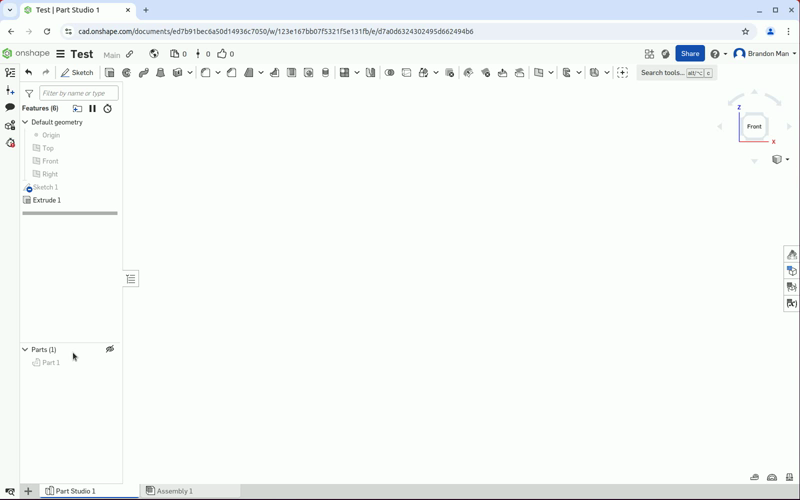
key(space)
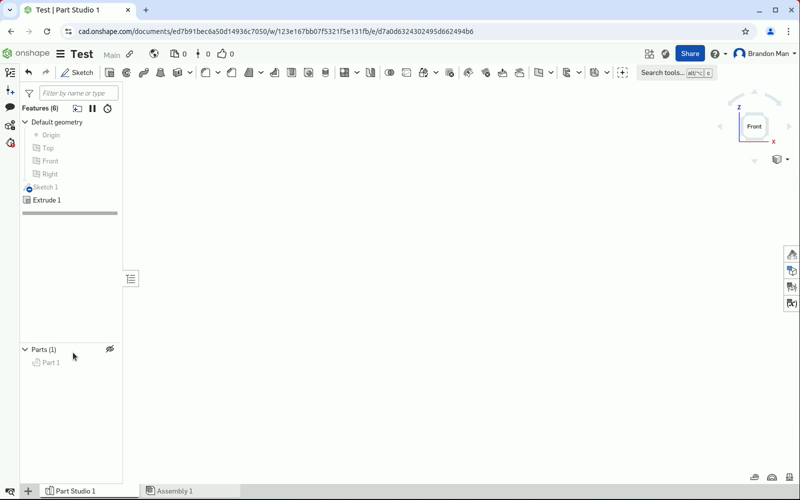
key_down(shift)
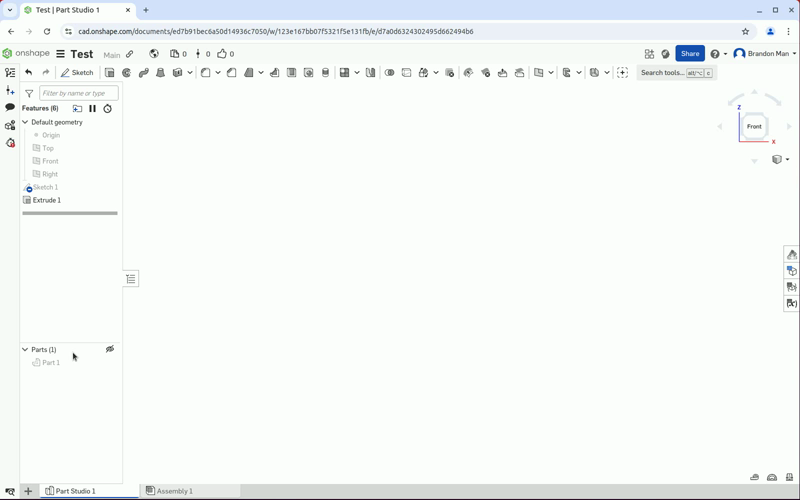
key(down)
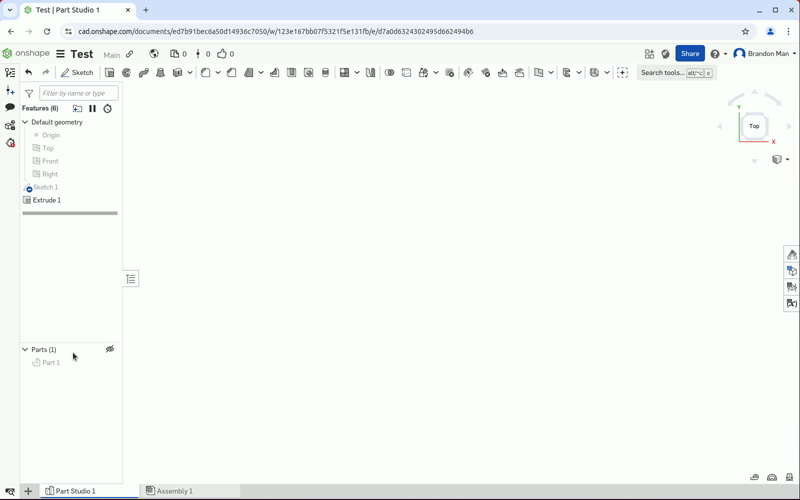
key_up(shift)
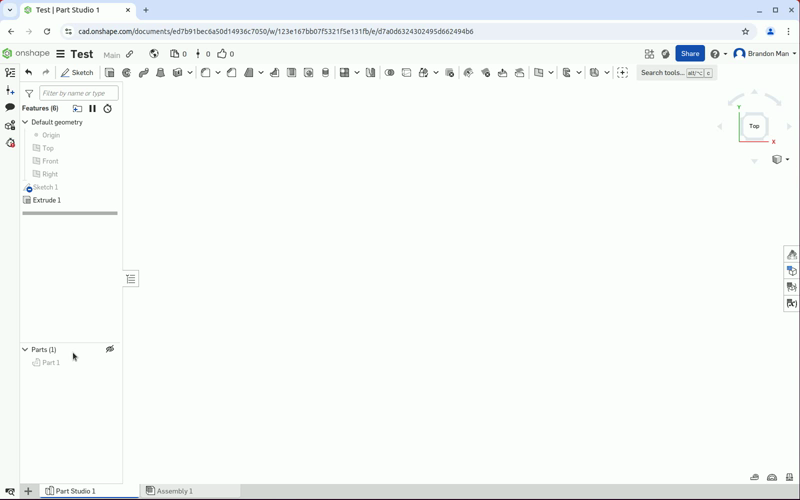
mouse_move(73, 352)
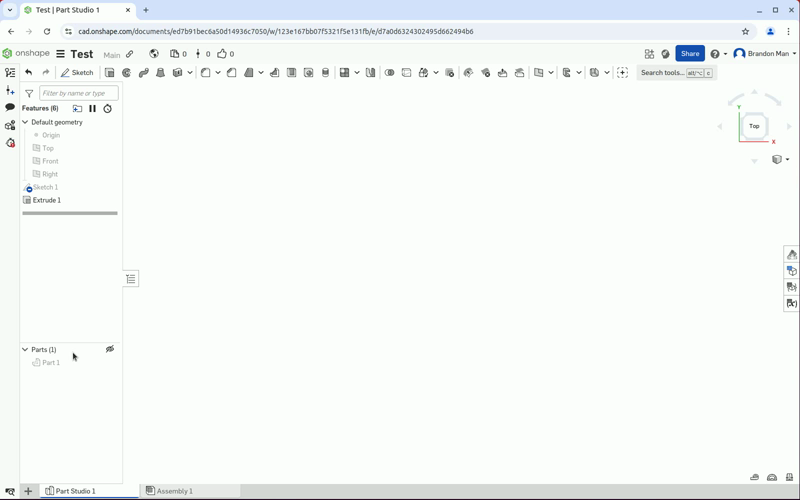
key(shift+y)
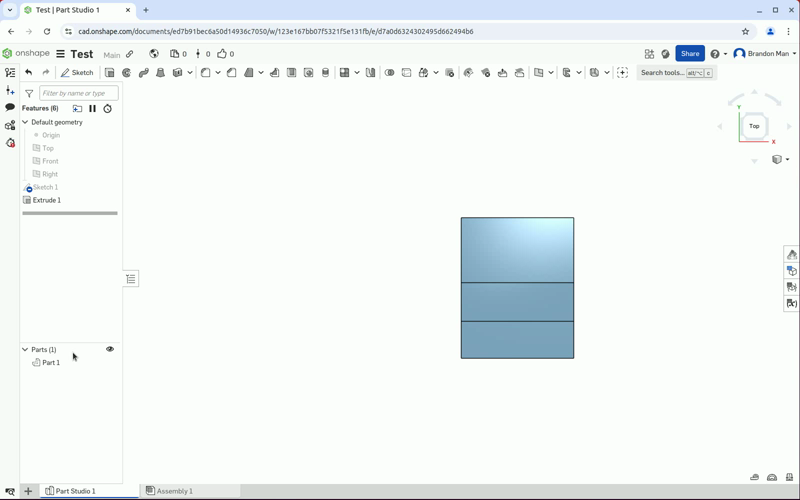
mouse_move(541, 75)
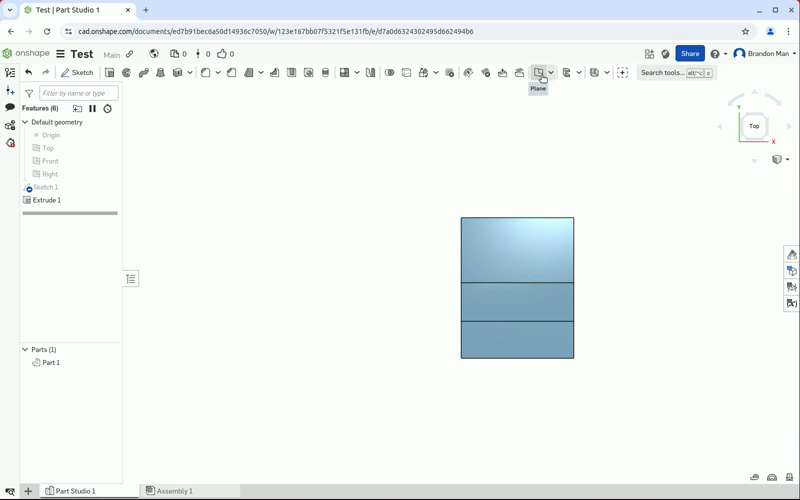
click(541, 75)
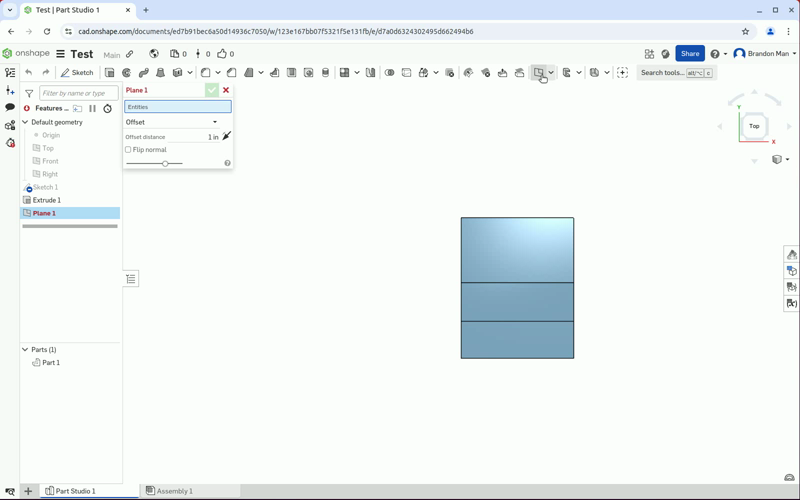
mouse_move(73, 150)
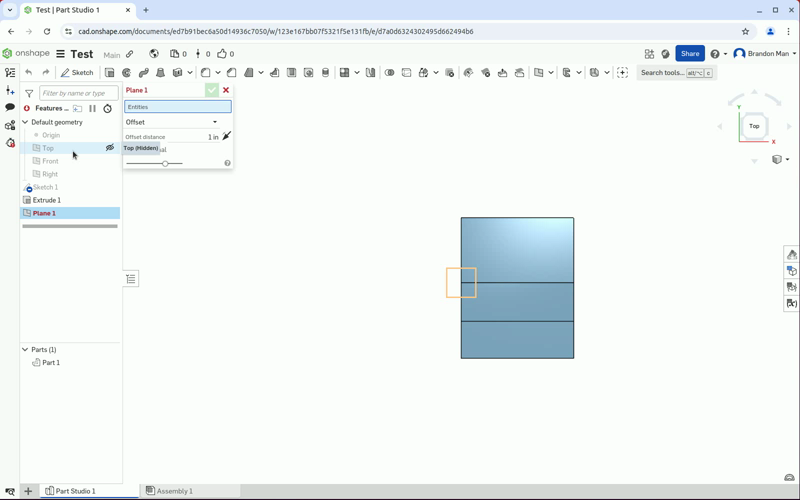
click(73, 150)
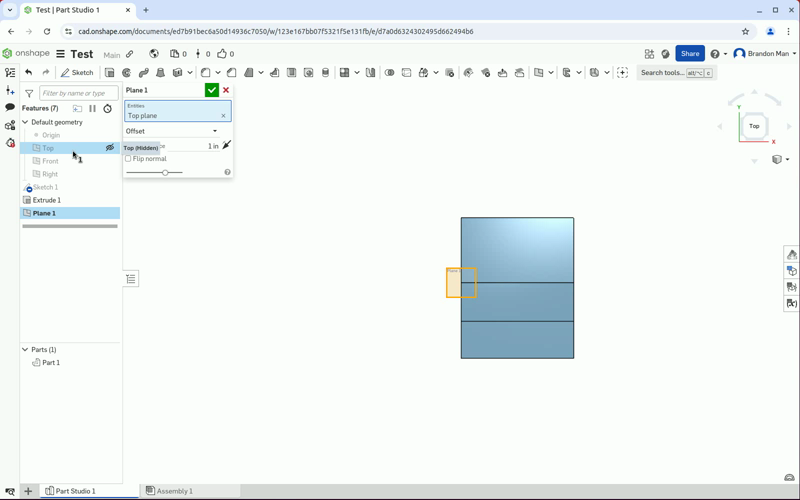
key(tab, 2)
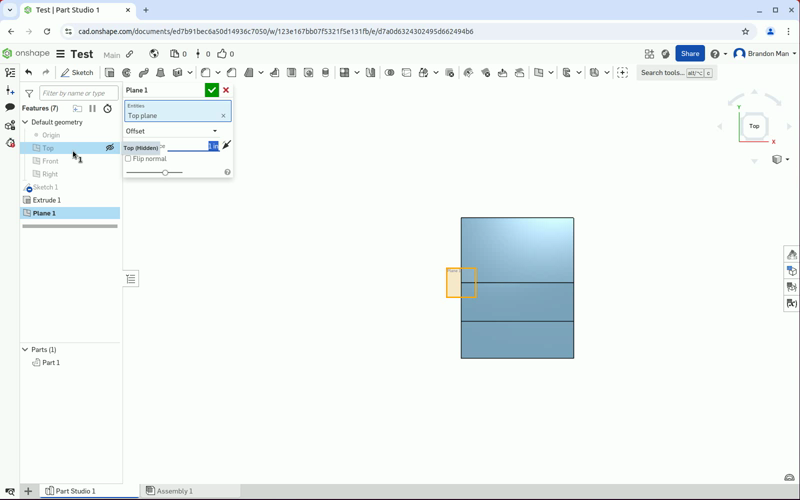
text(3.851)
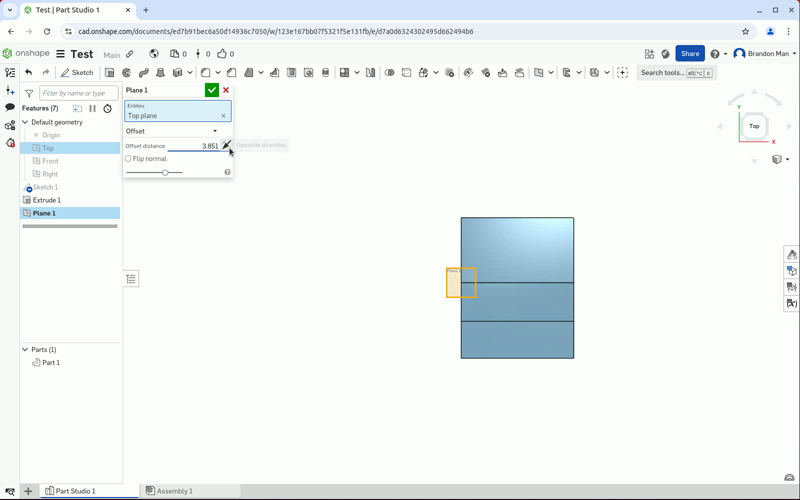
mouse_move(229, 147)
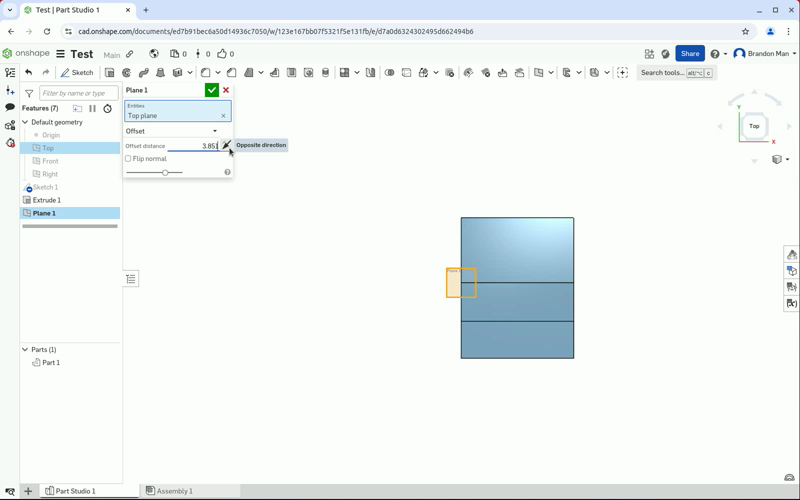
click(229, 147)
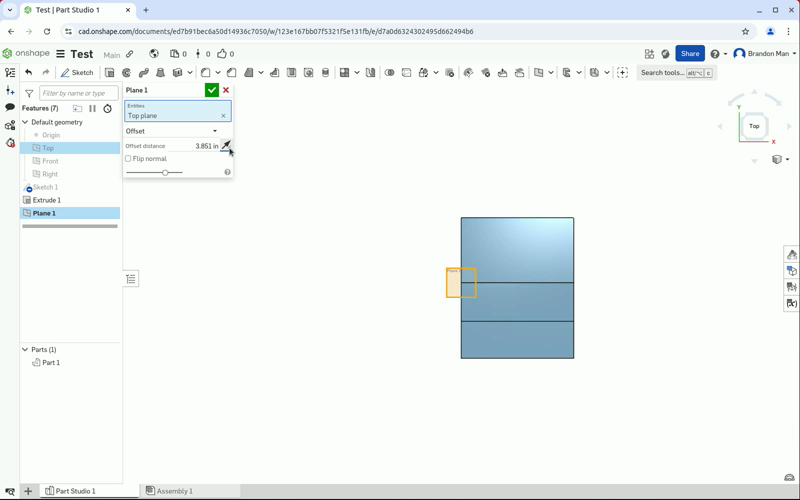
key(enter, 2)
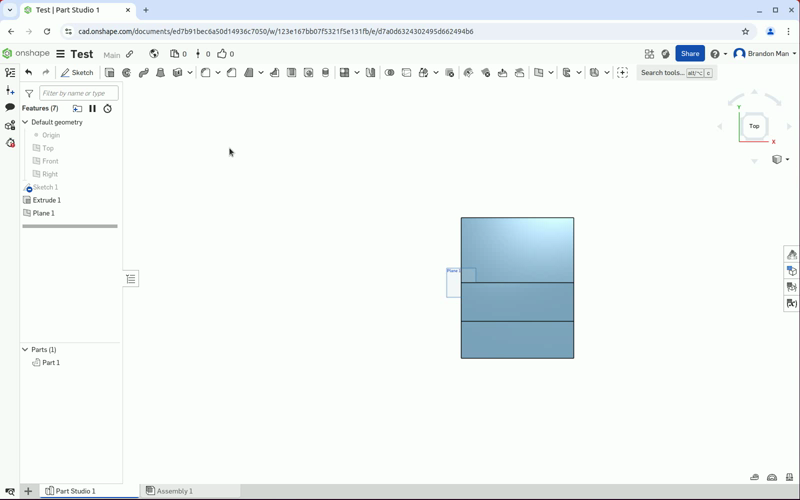
key(shift+s)
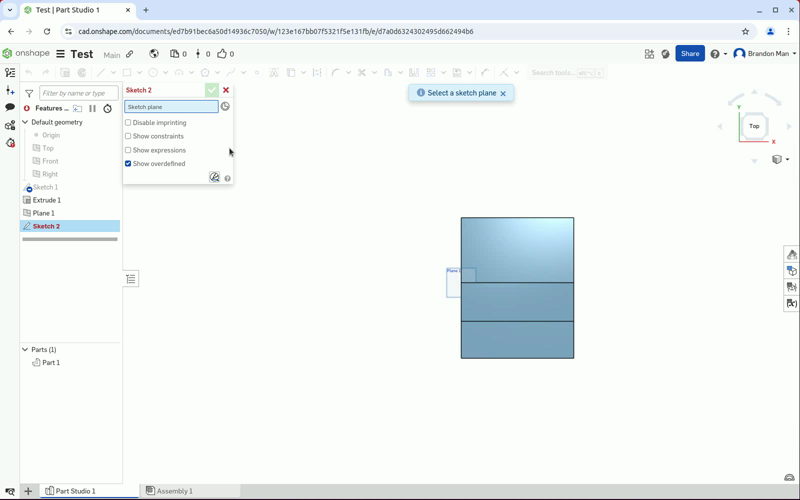
mouse_move(73, 215)
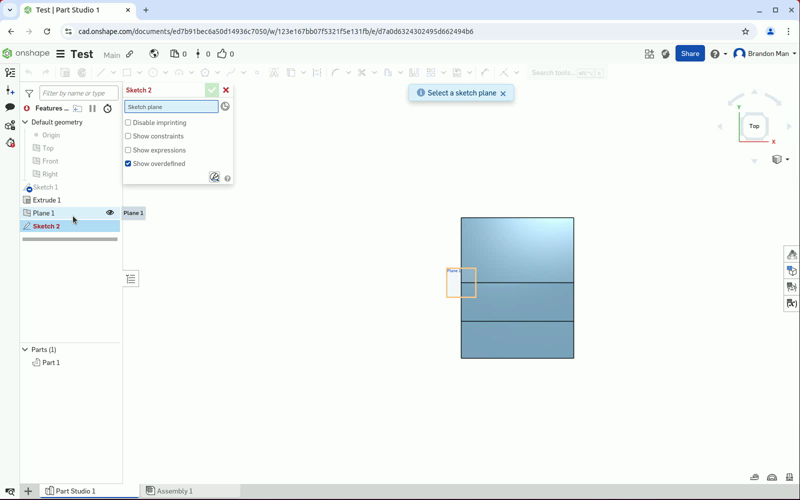
click(73, 215)
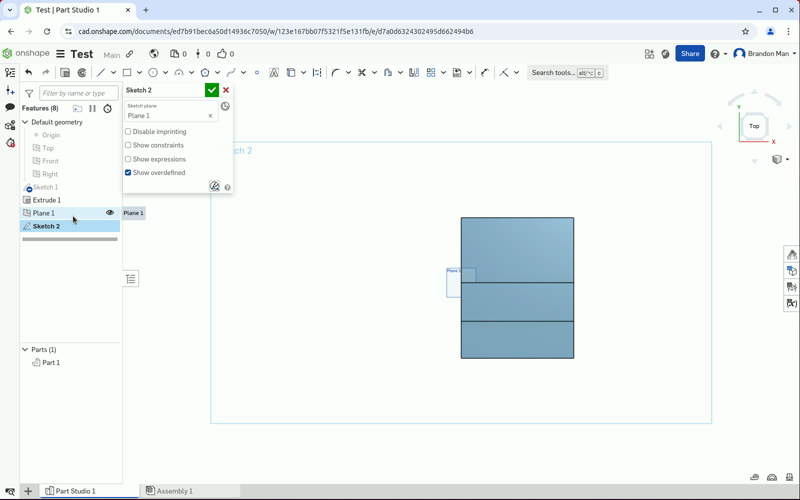
mouse_move(73, 352)
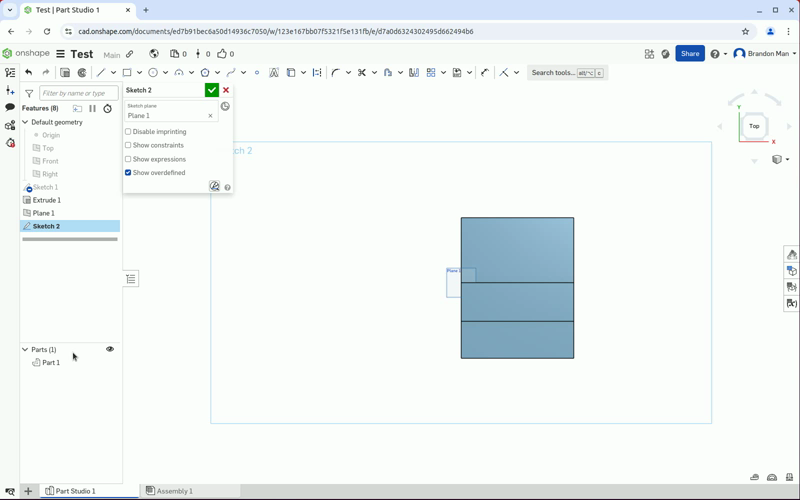
key(y)
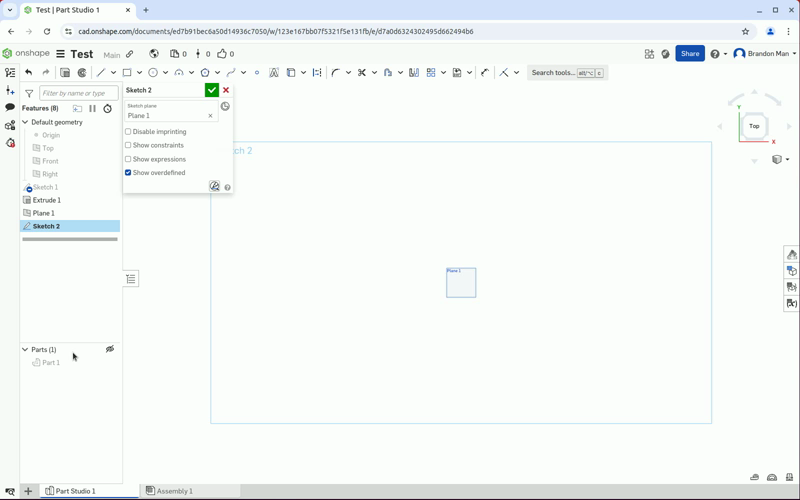
key(c)
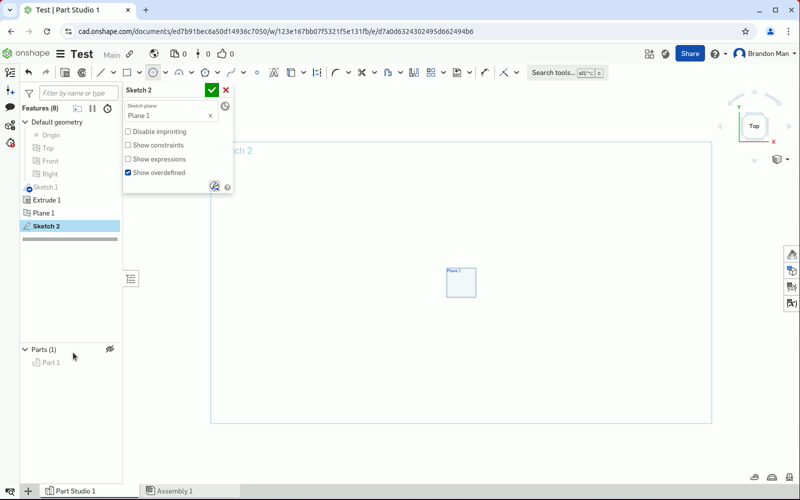
key_down(shift)
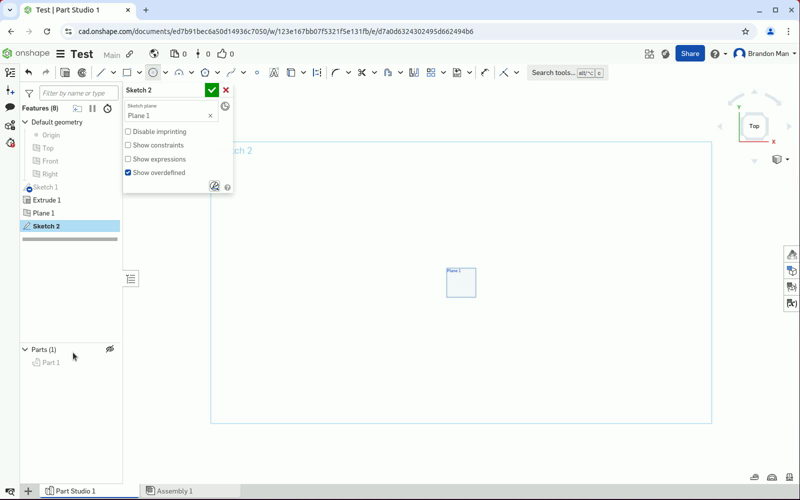
mouse_move(555, 236)
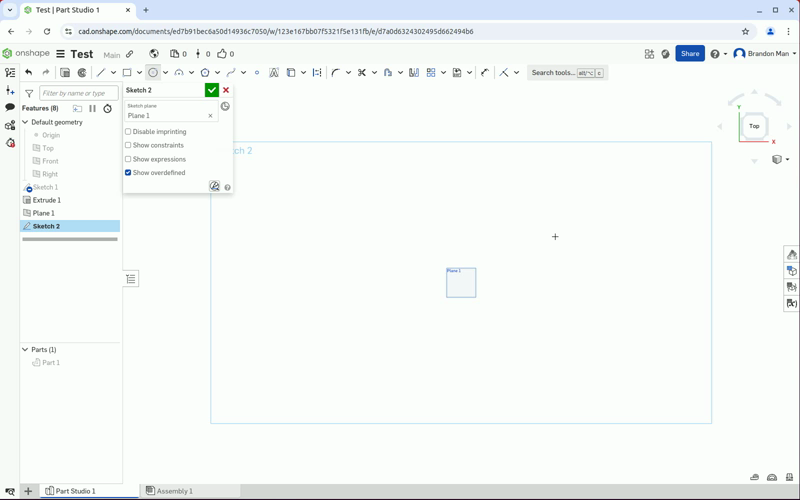
click(555, 236)
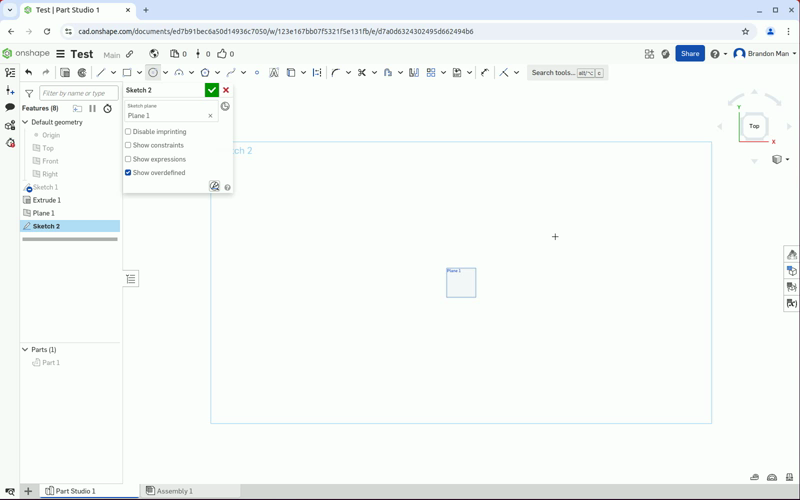
key_up(shift)
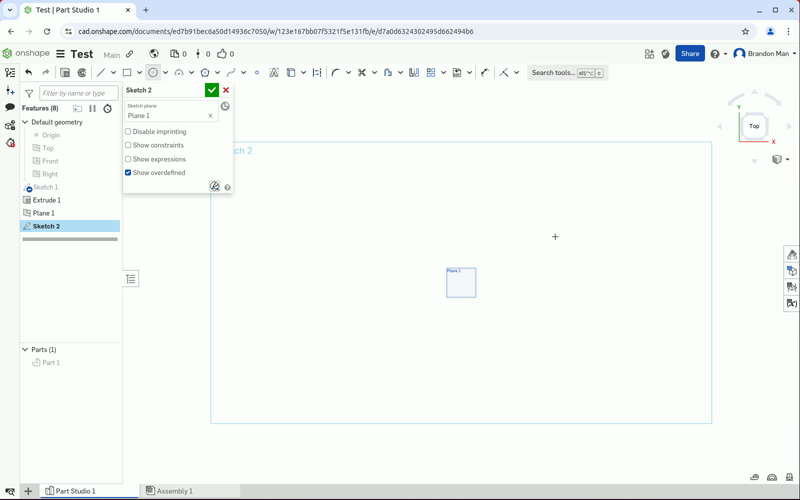
mouse_move(562, 236)
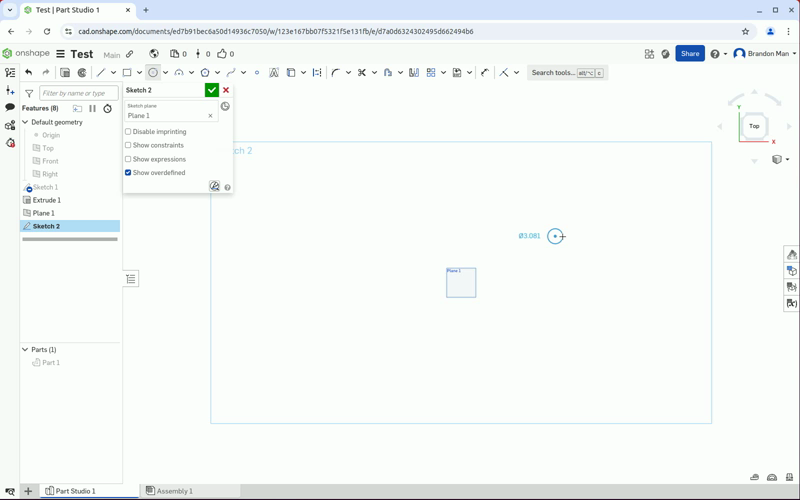
click(562, 236)
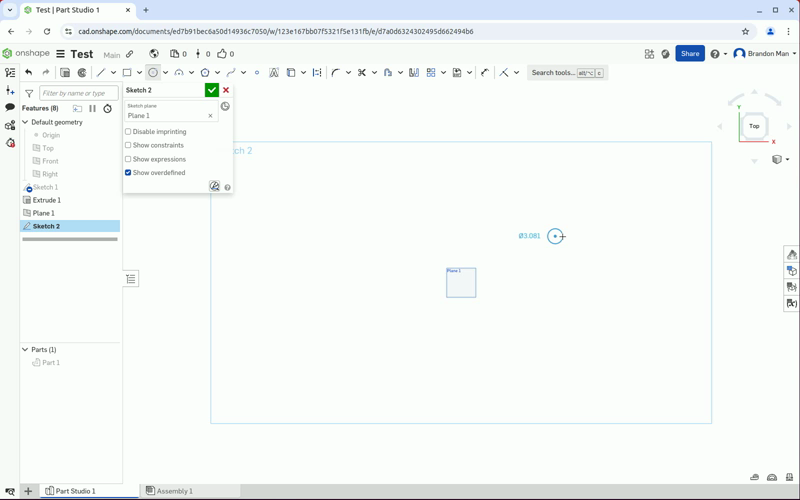
key(esc)
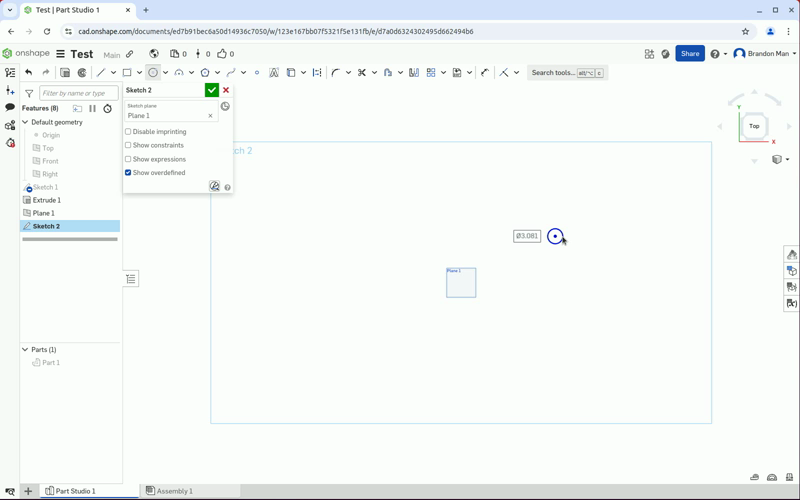
mouse_move(561, 234)
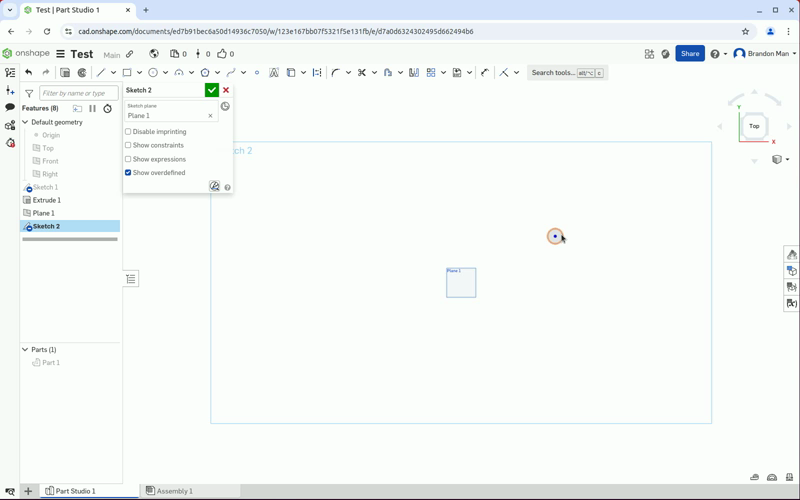
scroll(6)
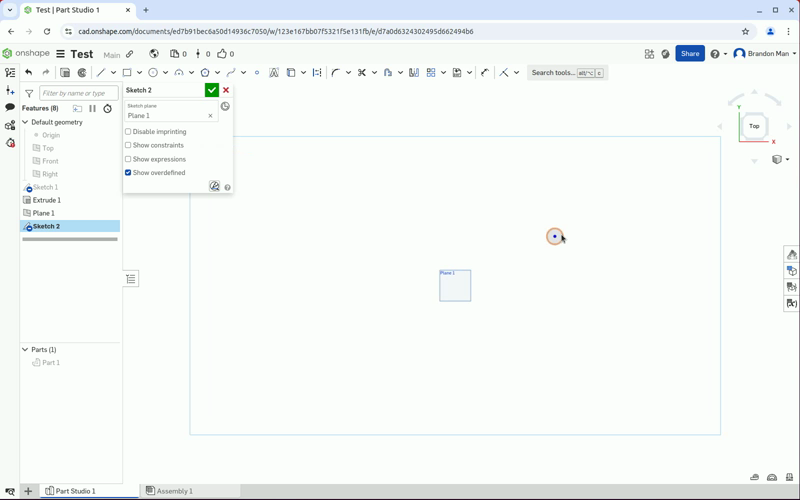
scroll(6)
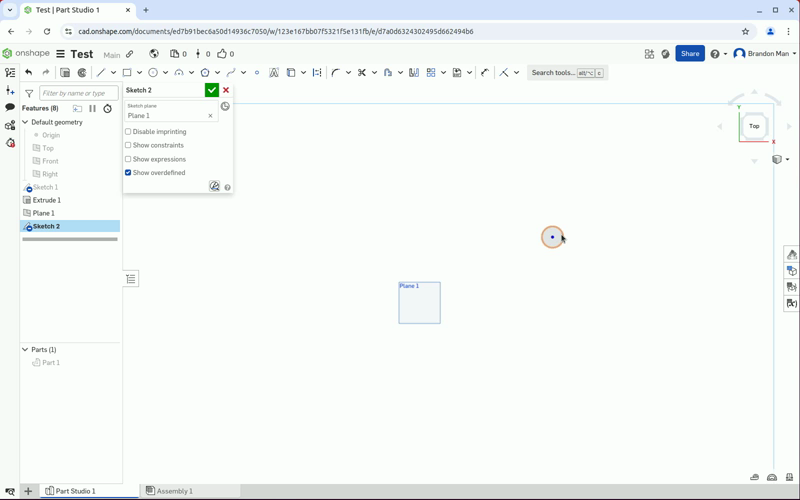
scroll(6)
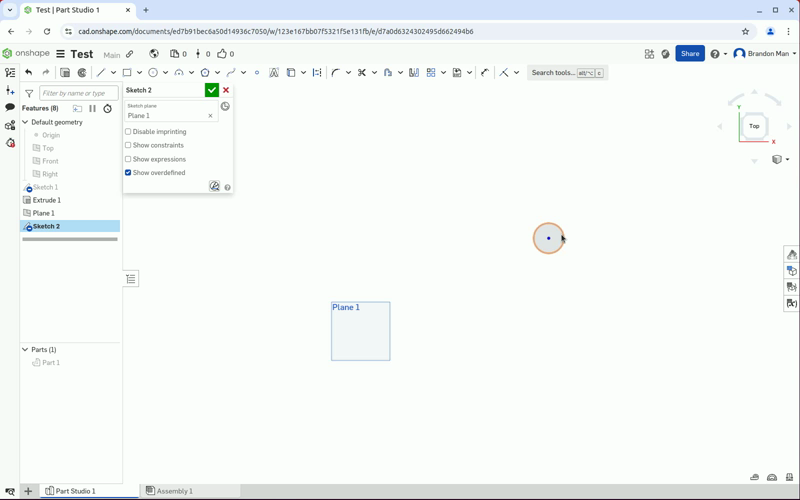
scroll(6)
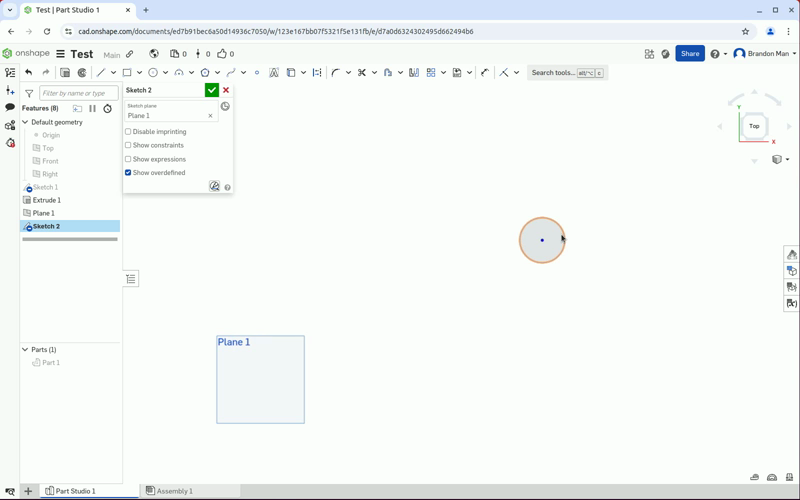
scroll(6)
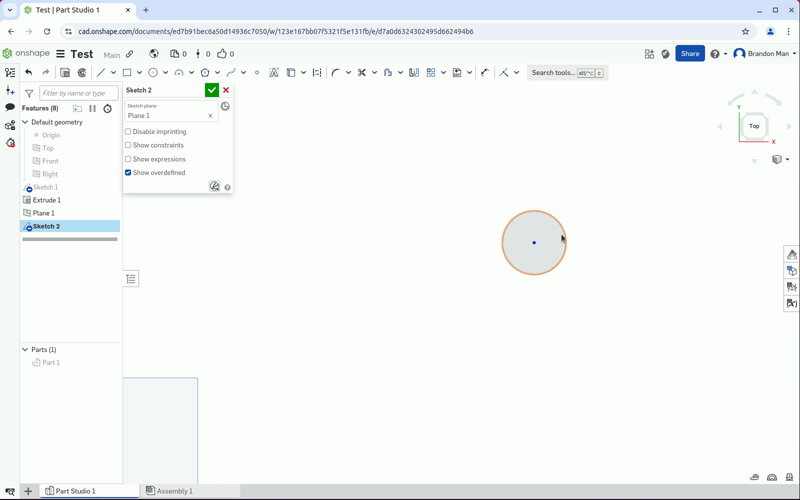
scroll(6)
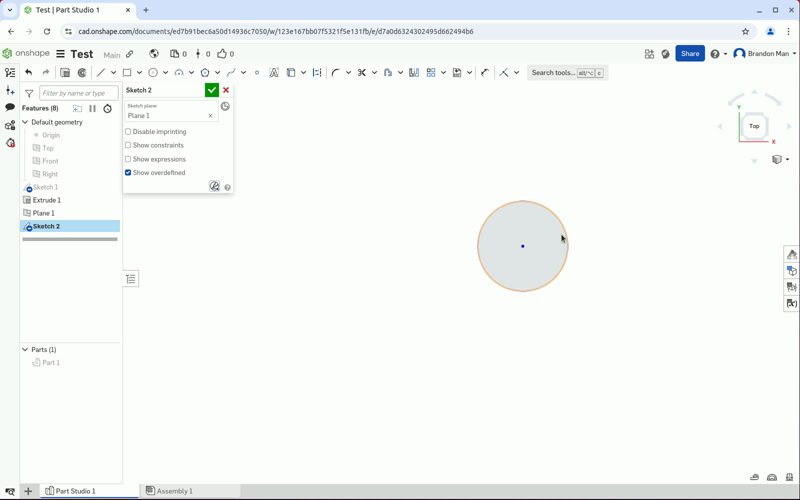
scroll(6)
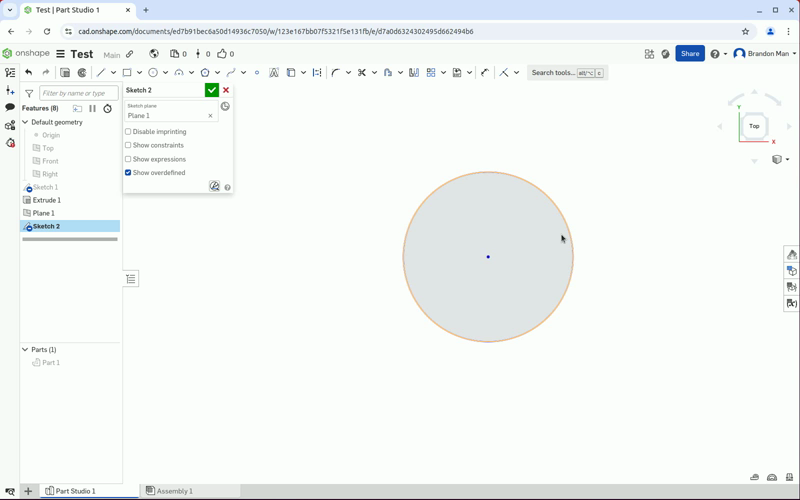
click(561, 234)
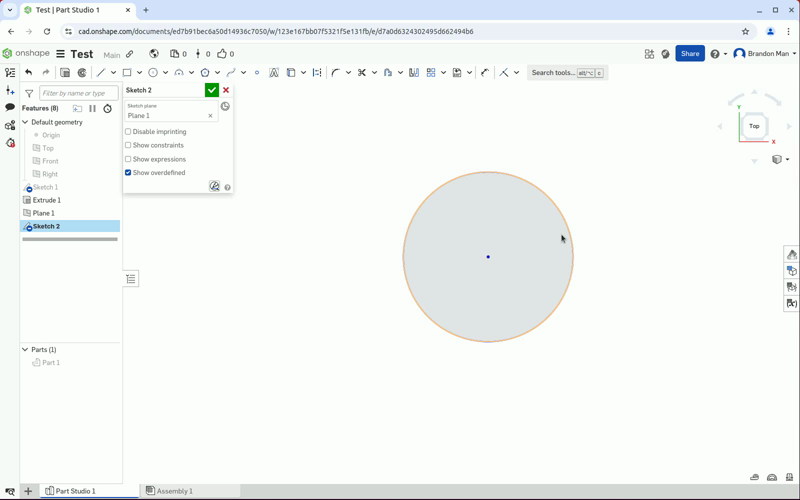
scroll(-6)
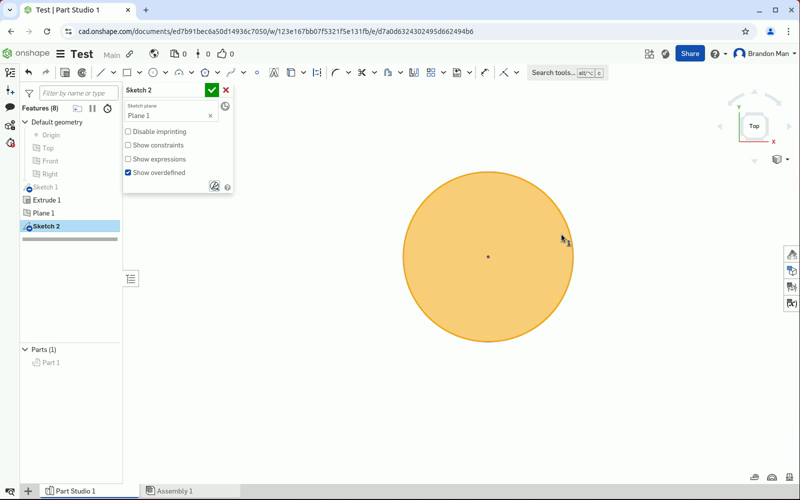
scroll(-6)
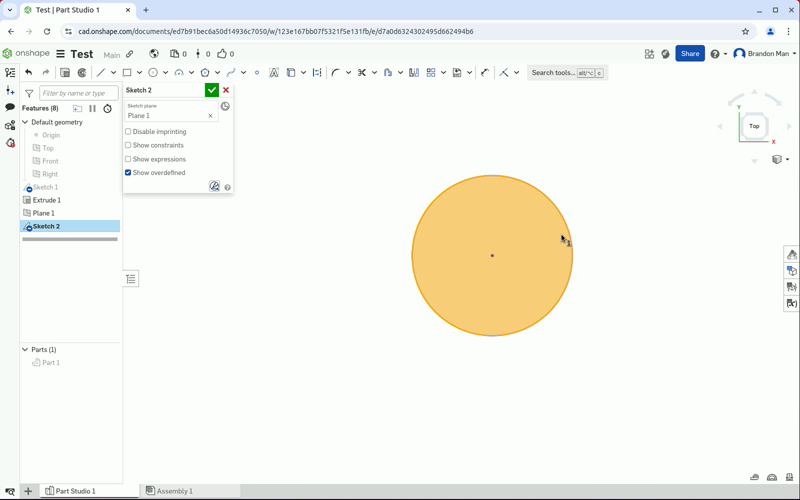
scroll(-6)
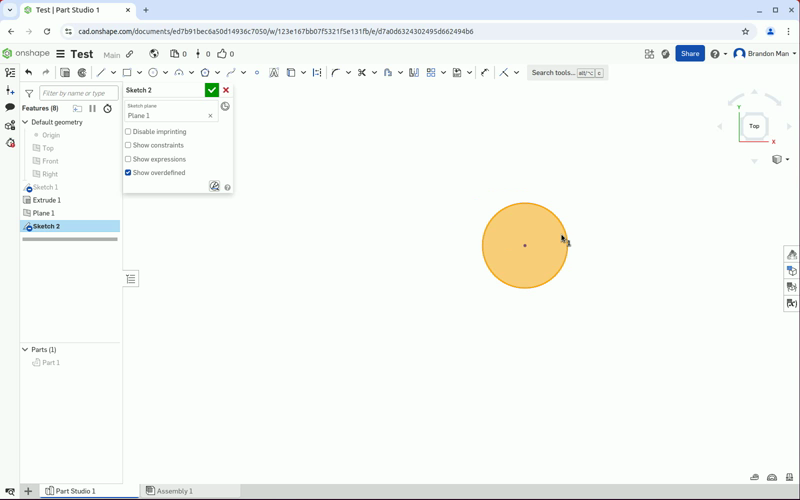
scroll(-6)
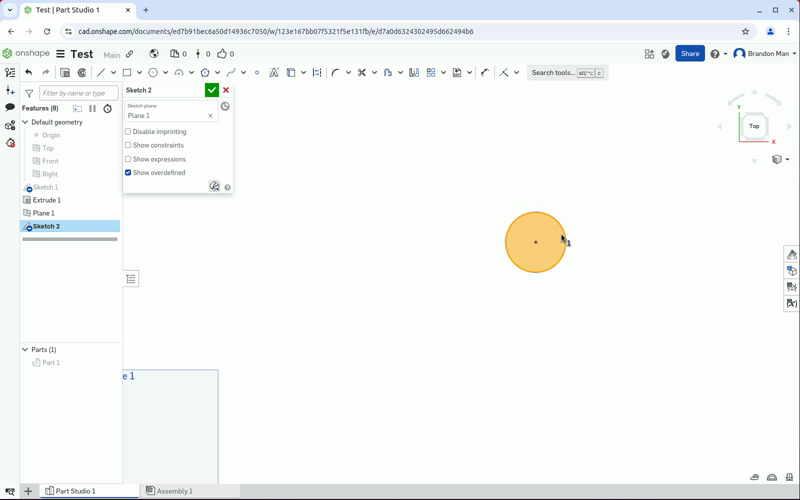
scroll(-6)
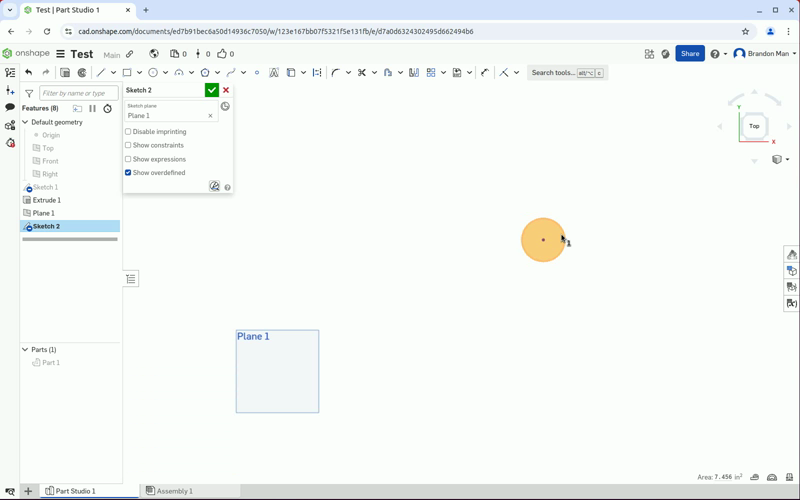
scroll(-6)
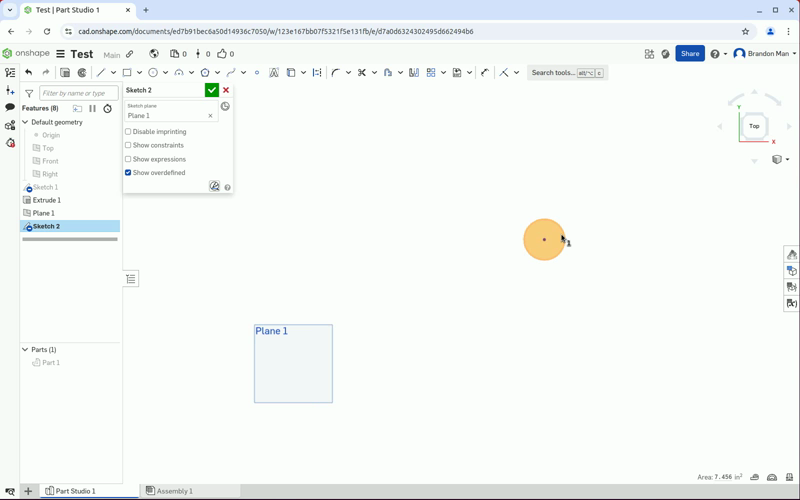
scroll(-6)
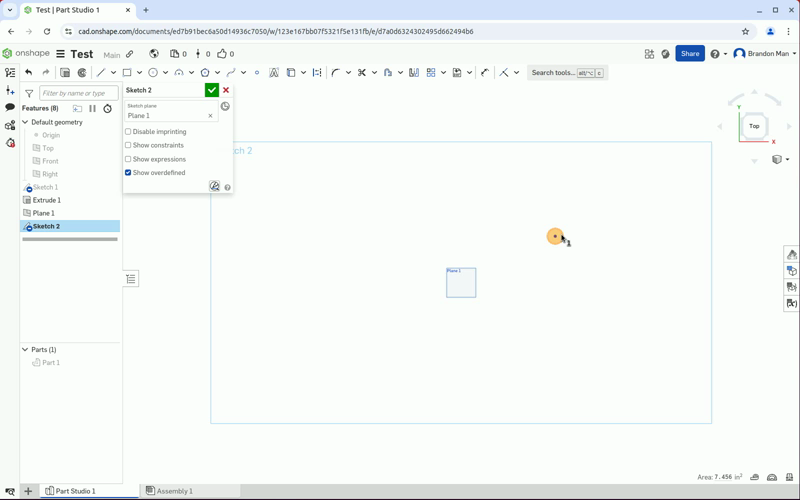
mouse_move(73, 352)
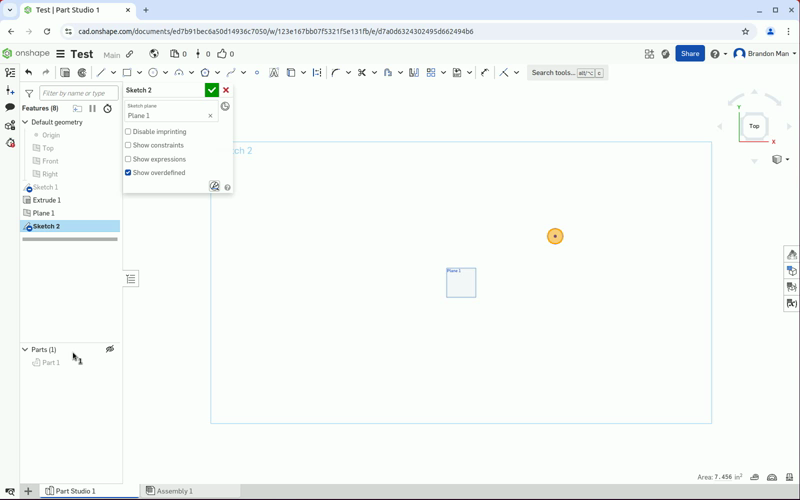
key(shift+y)
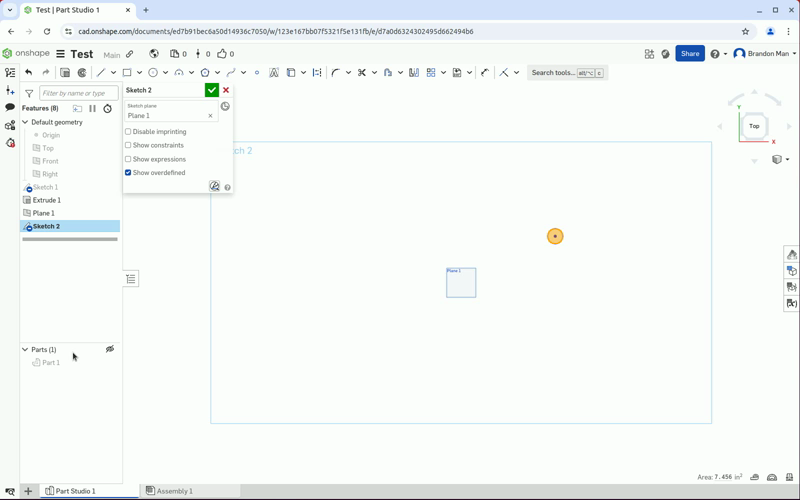
key(shift+e)
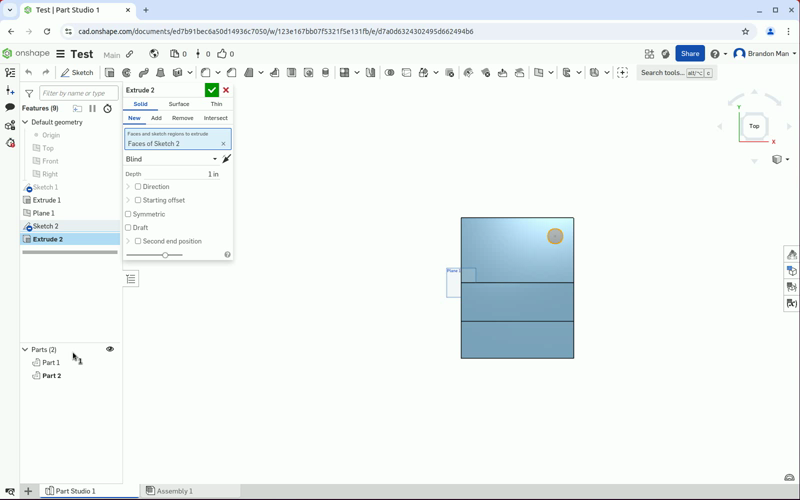
mouse_move(143, 106)
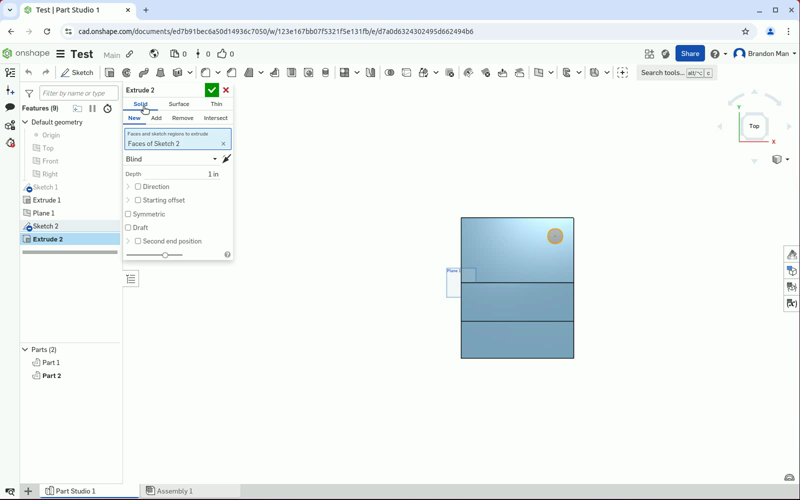
click(143, 106)
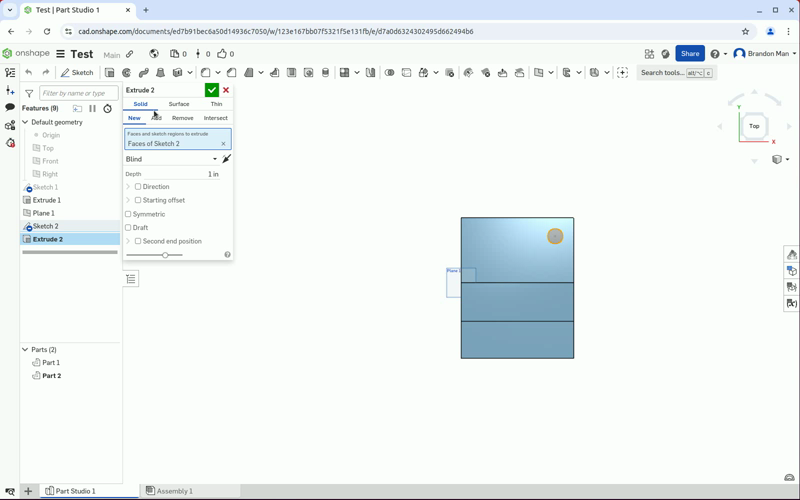
mouse_move(186, 120)
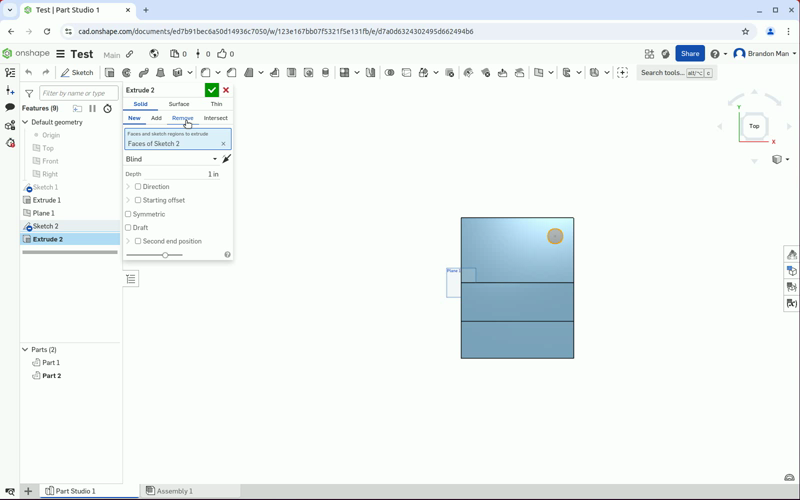
click(186, 120)
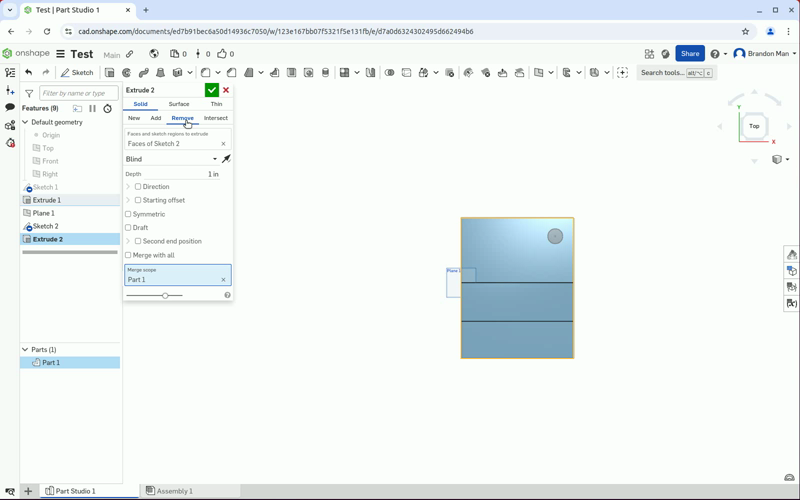
key(tab, 4)
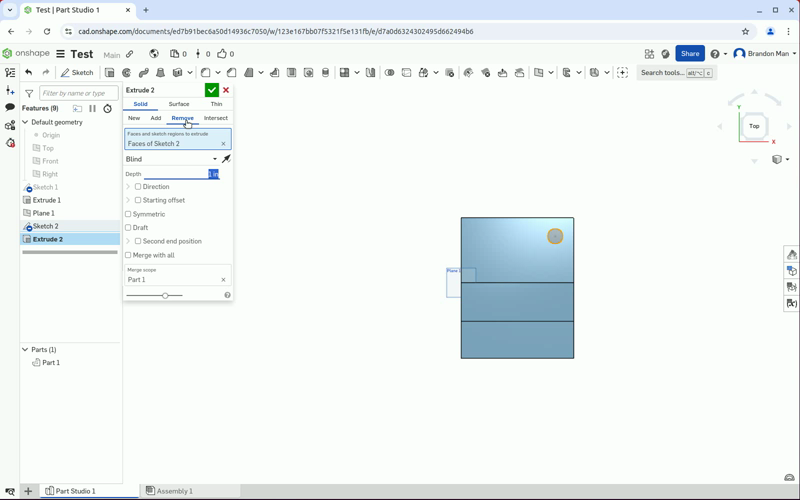
text(5.777)
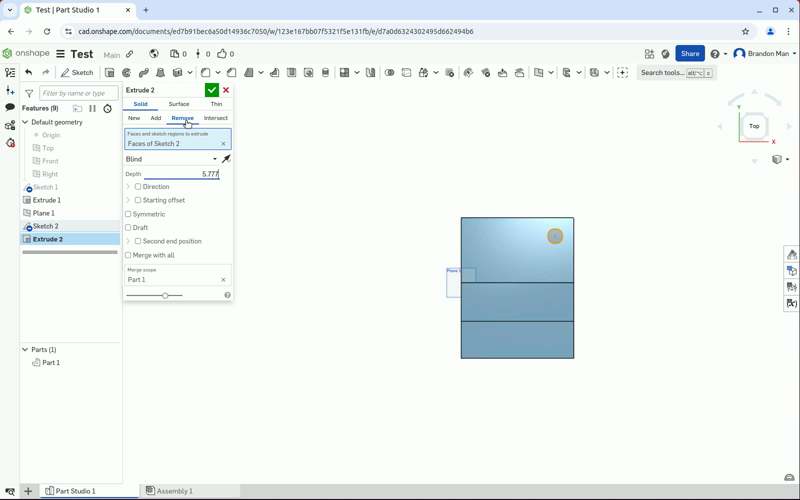
key(tab, 6)
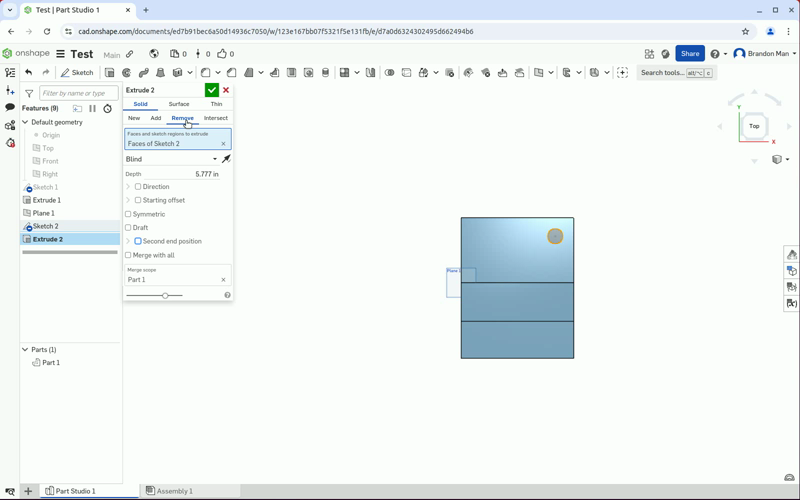
key(space)
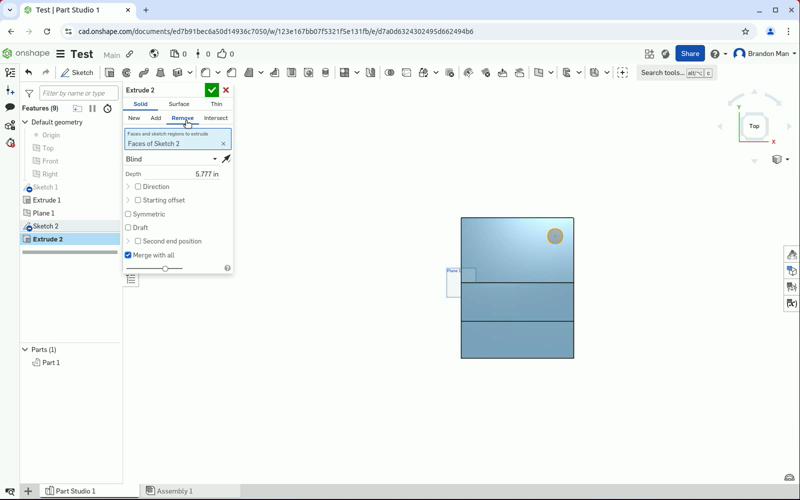
key(enter)
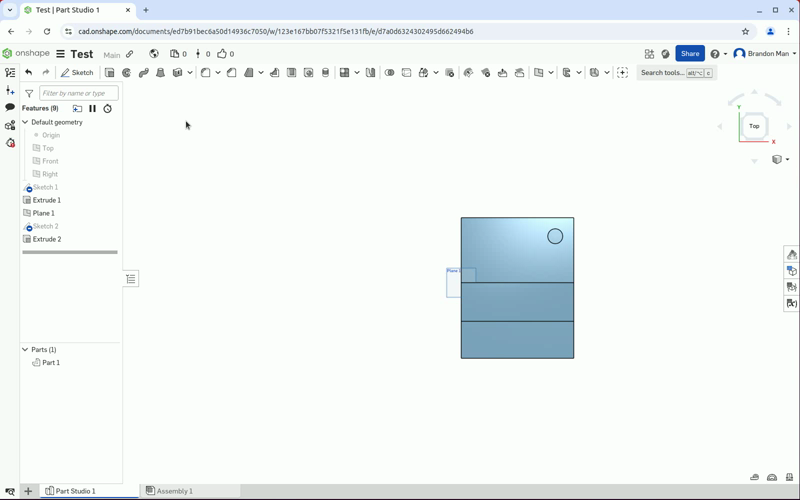
key(shift+h)
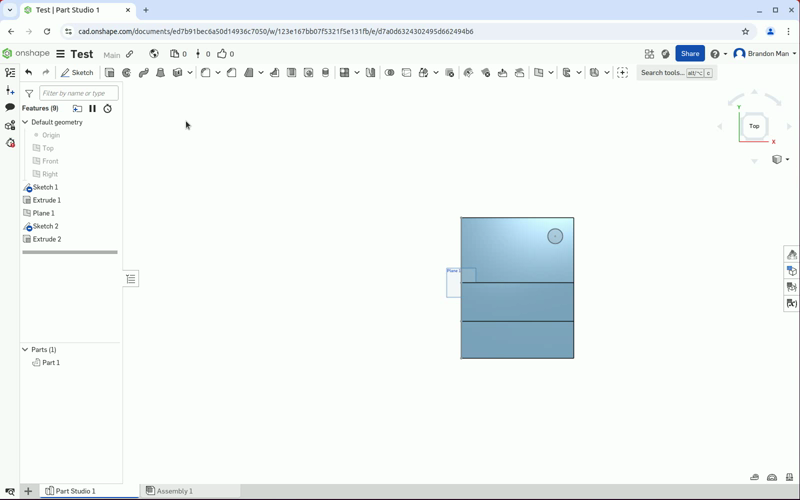
key(shift+h)
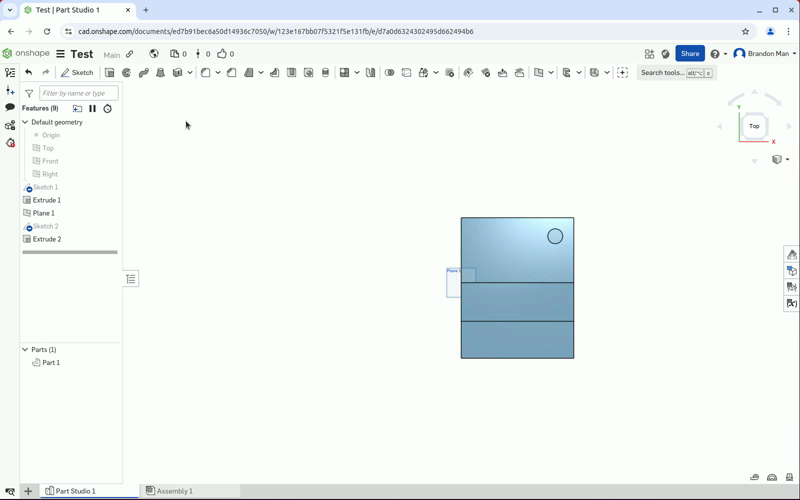
mouse_move(73, 189)
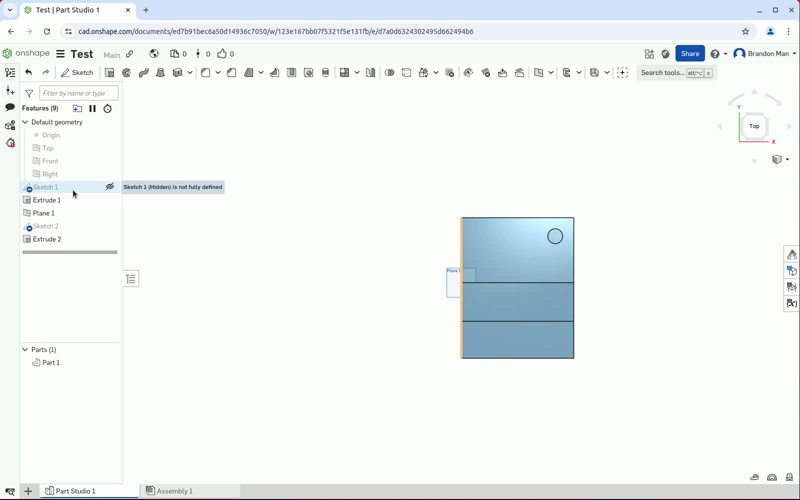
click(73, 189)
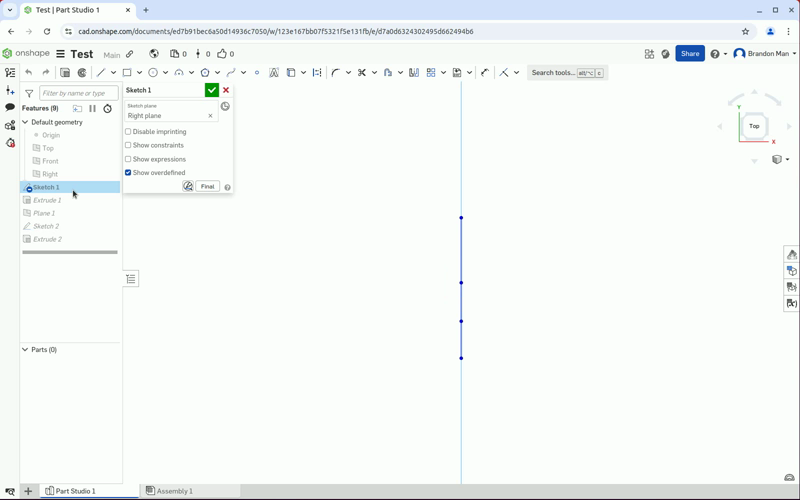
mouse_move(229, 92)
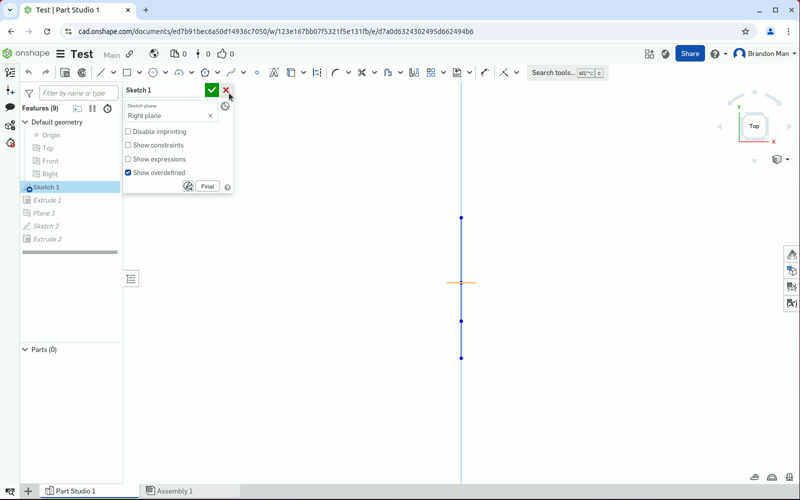
click(229, 92)
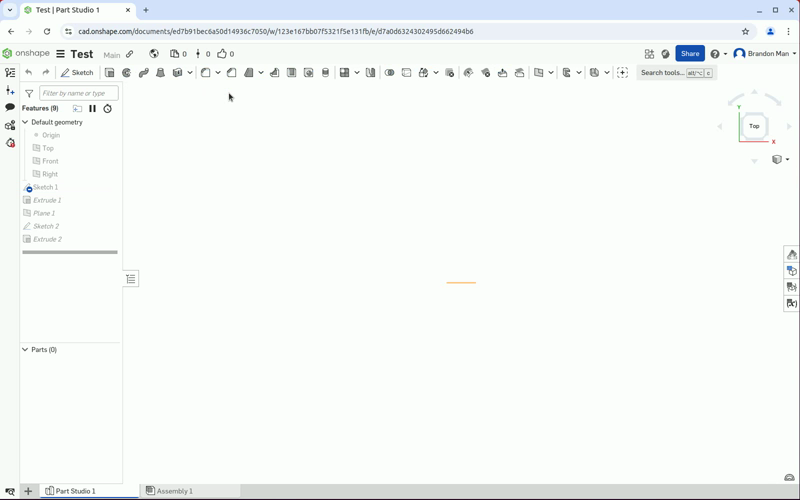
key(shift+s)
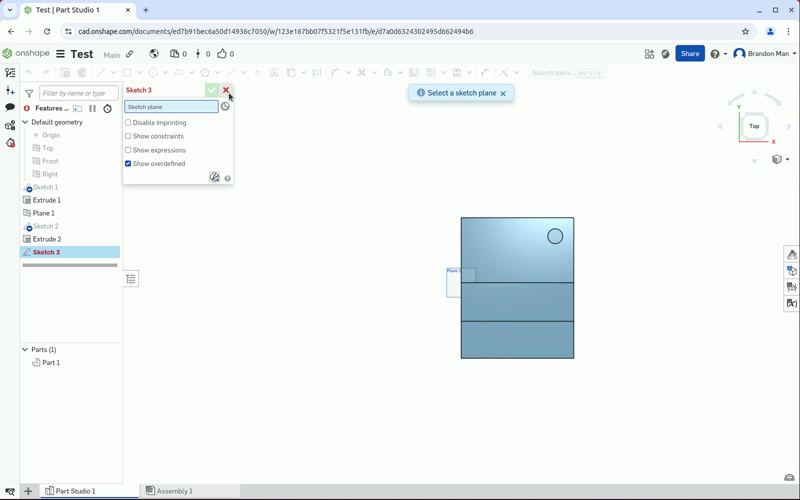
mouse_move(73, 215)
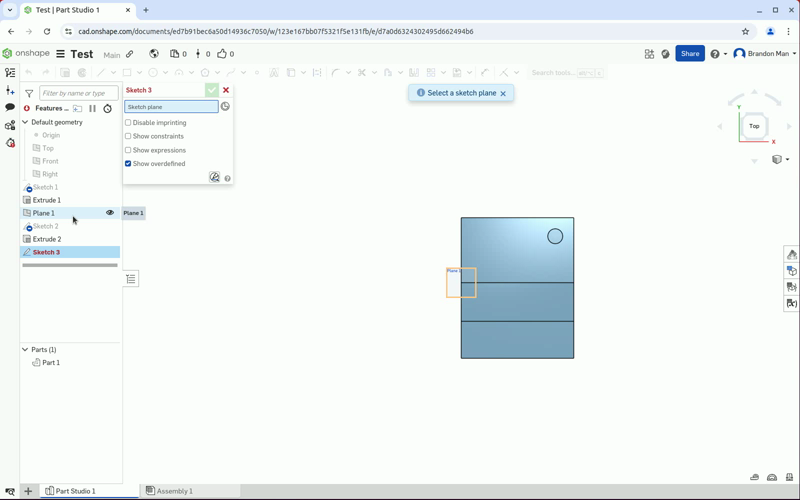
click(73, 215)
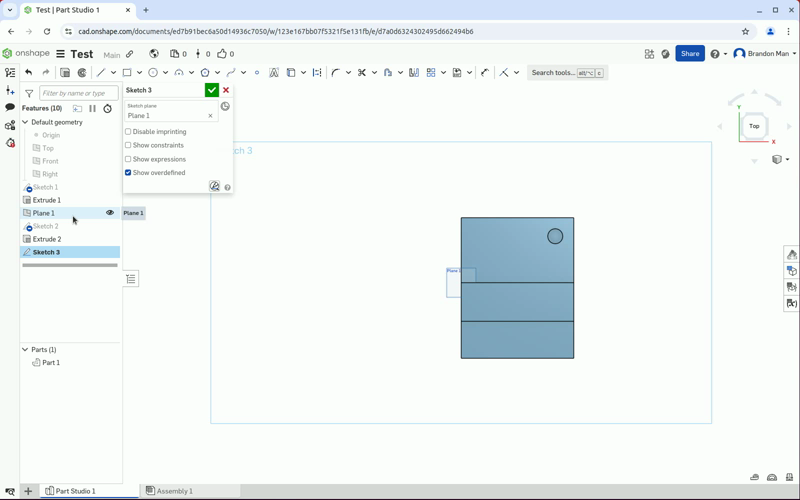
mouse_move(73, 352)
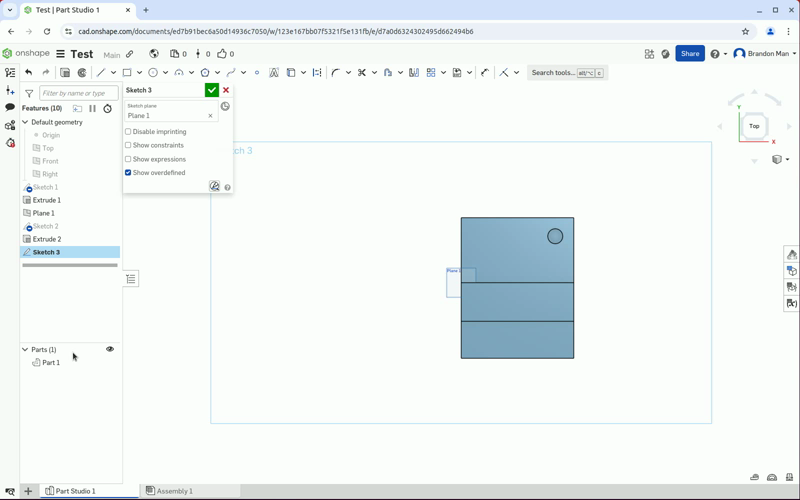
key(y)
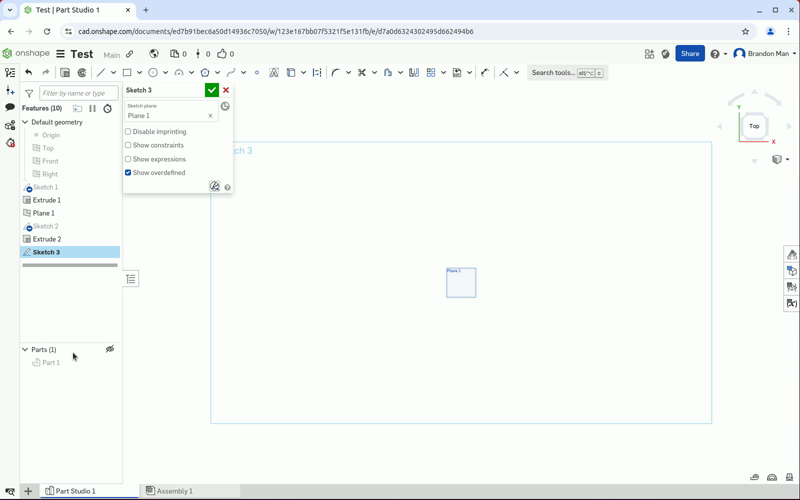
key(c)
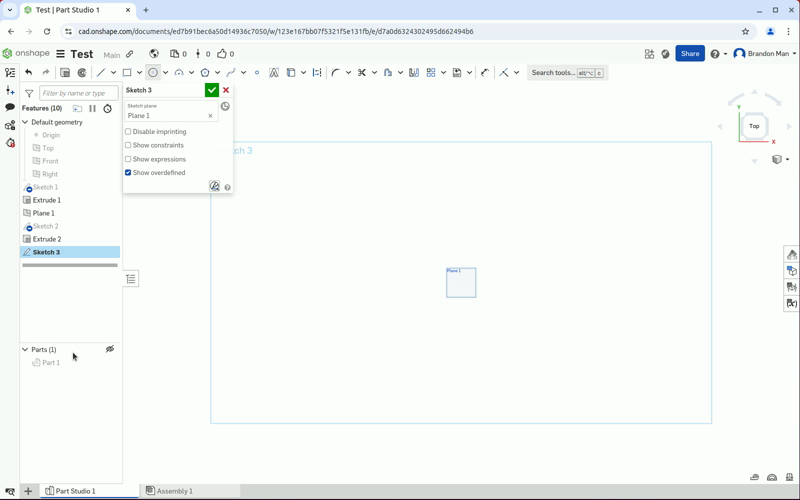
key_down(shift)
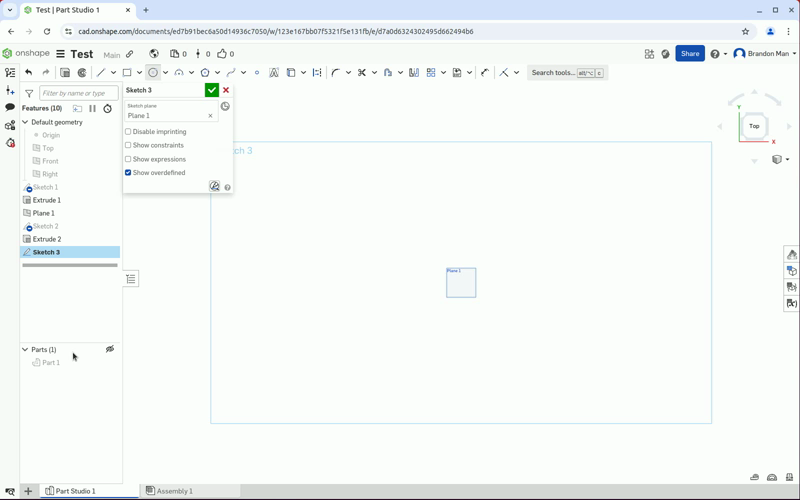
mouse_move(480, 236)
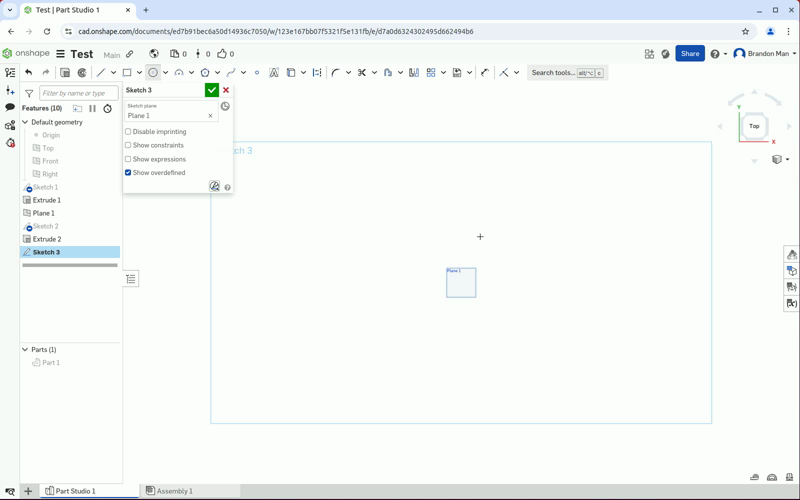
click(480, 236)
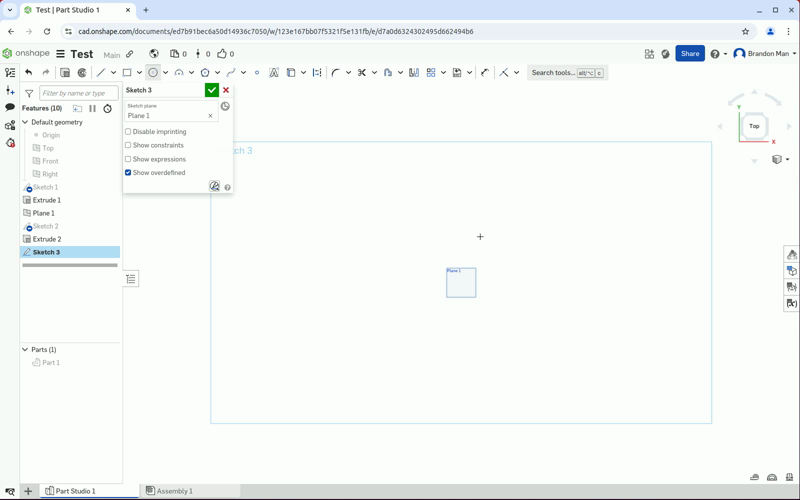
key_up(shift)
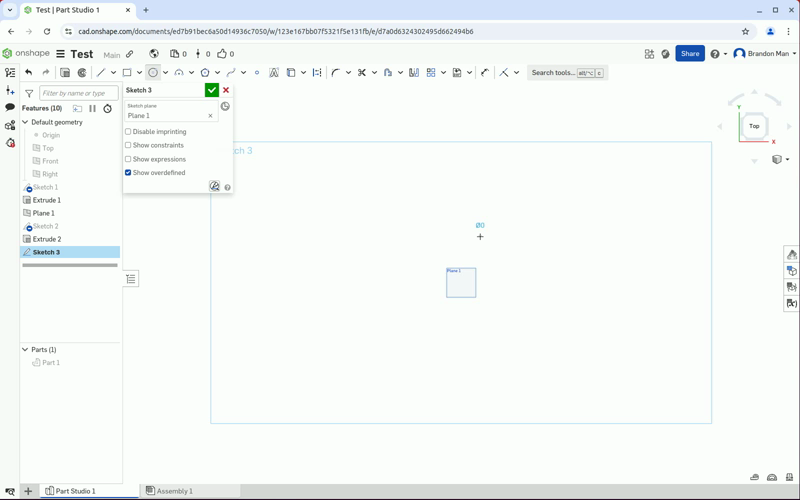
mouse_move(487, 236)
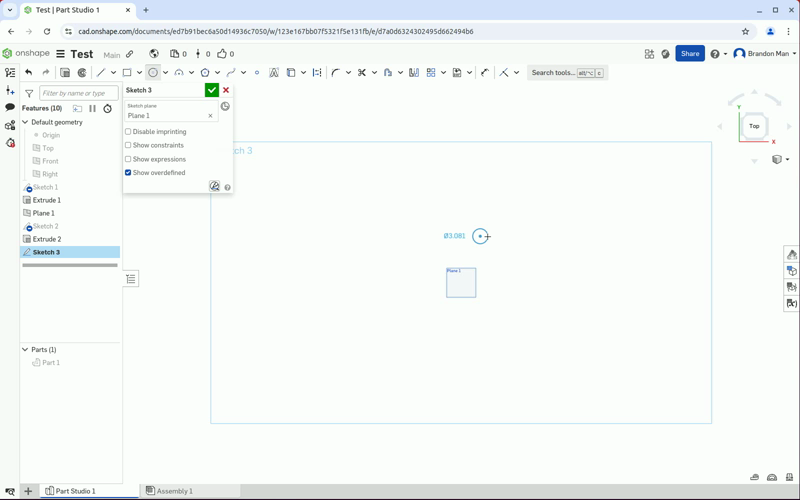
click(487, 236)
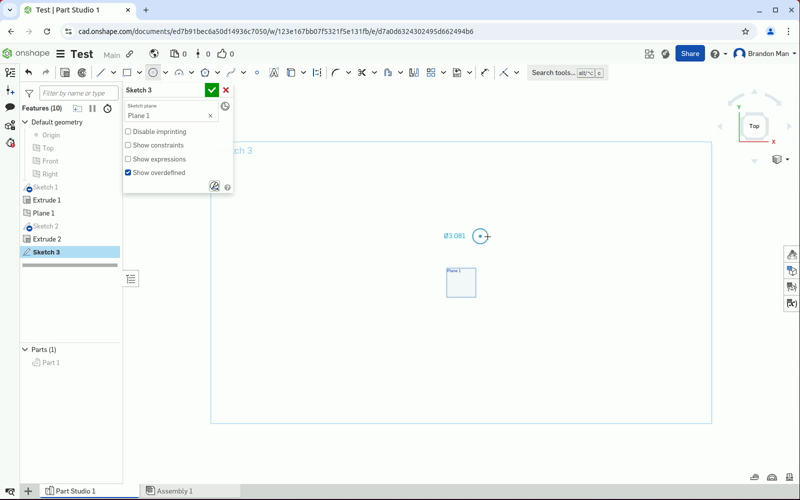
key(esc)
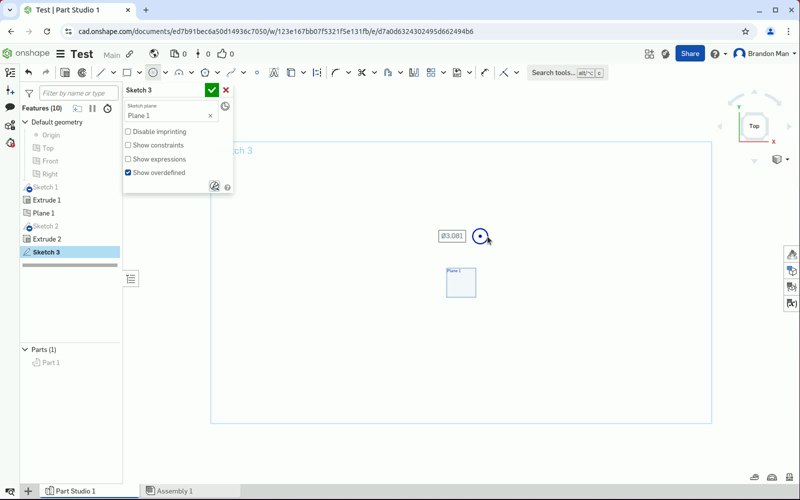
mouse_move(481, 239)
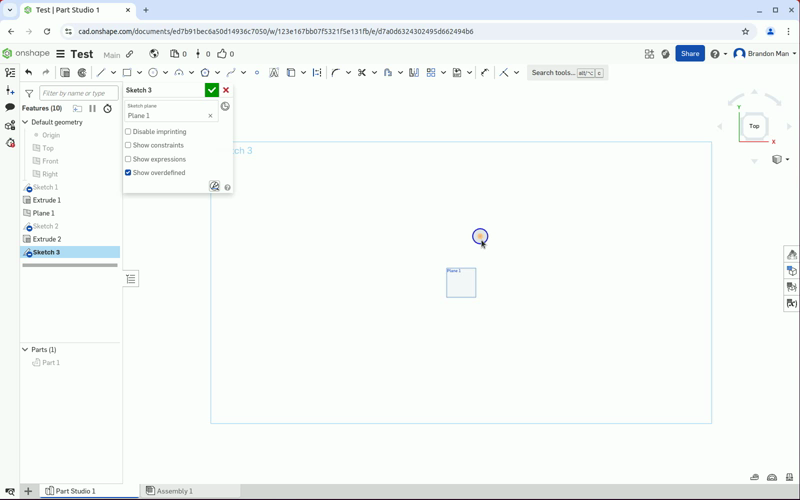
scroll(6)
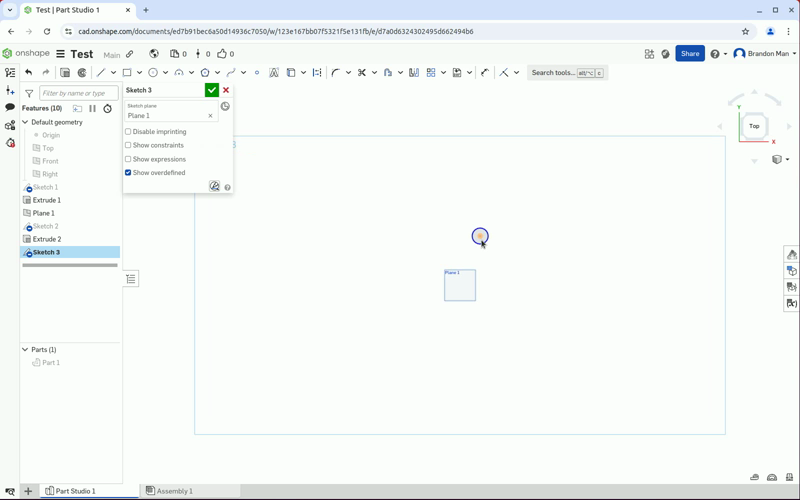
scroll(6)
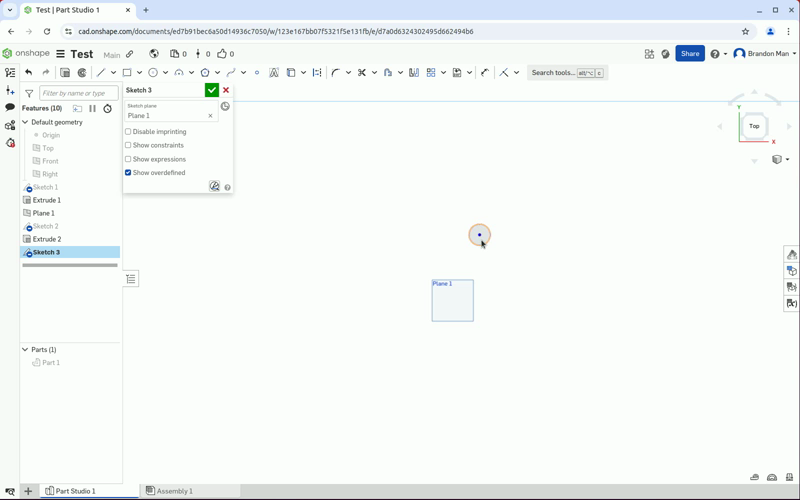
scroll(6)
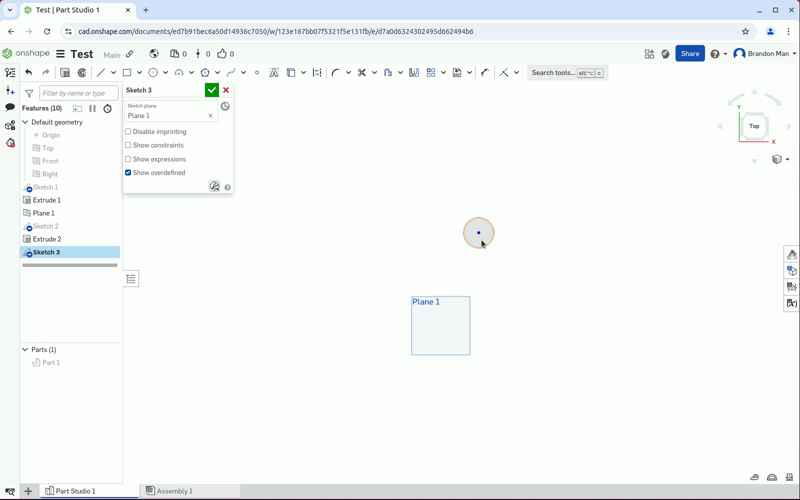
scroll(6)
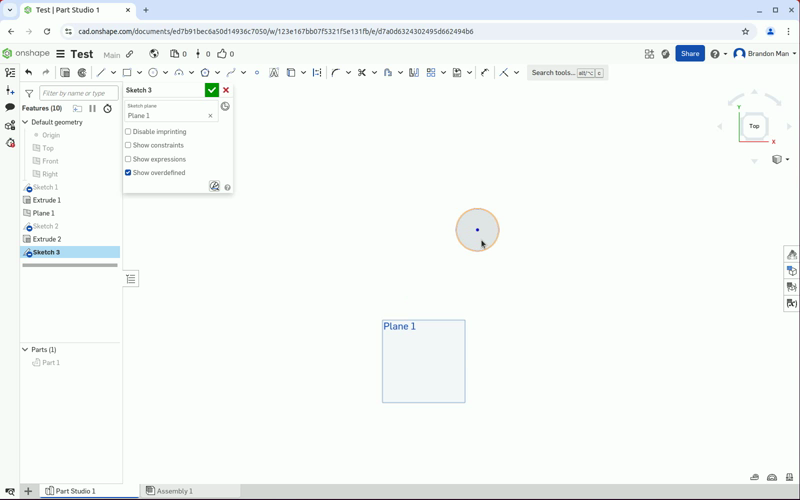
scroll(6)
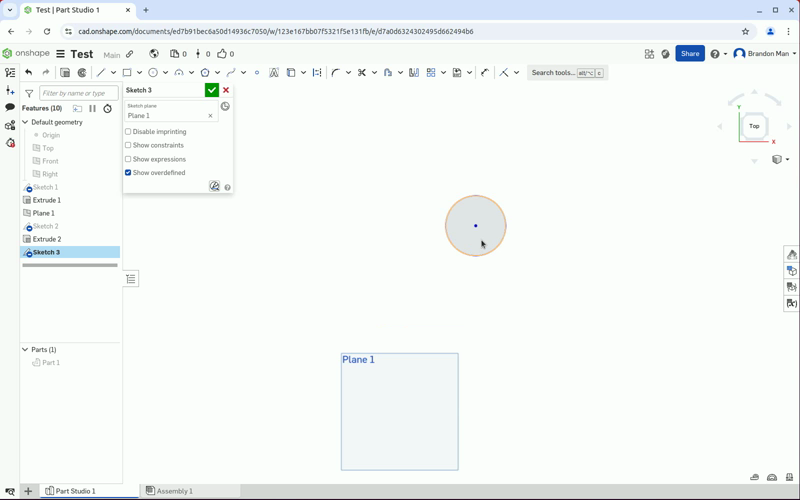
scroll(6)
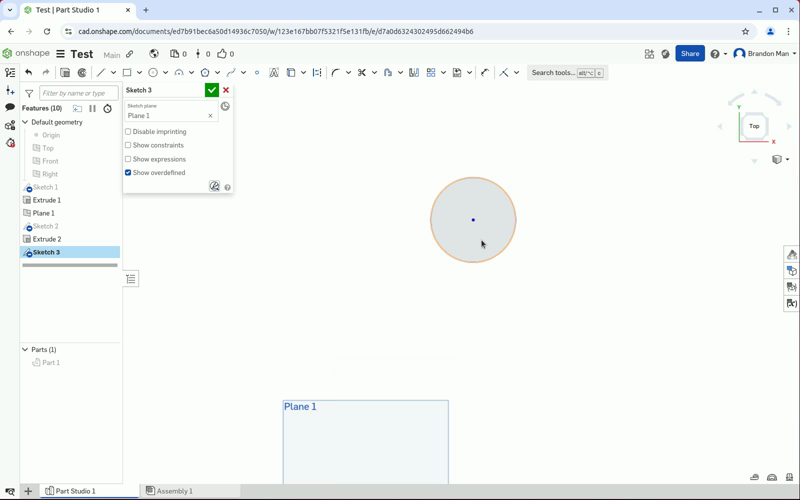
scroll(6)
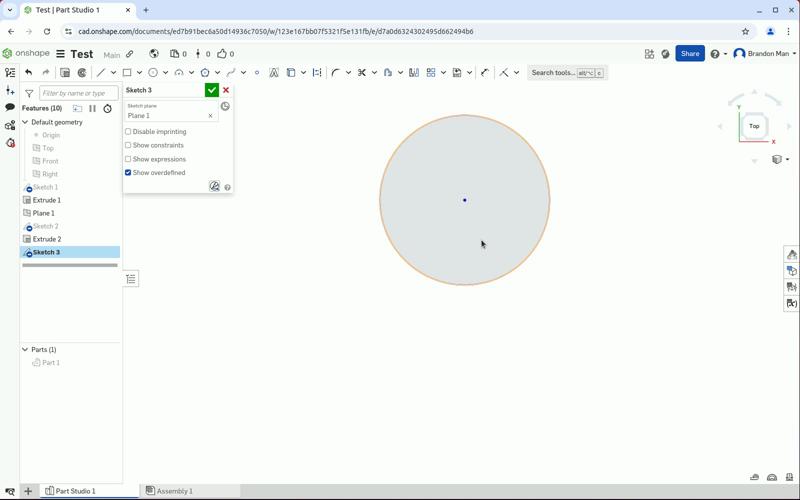
click(481, 239)
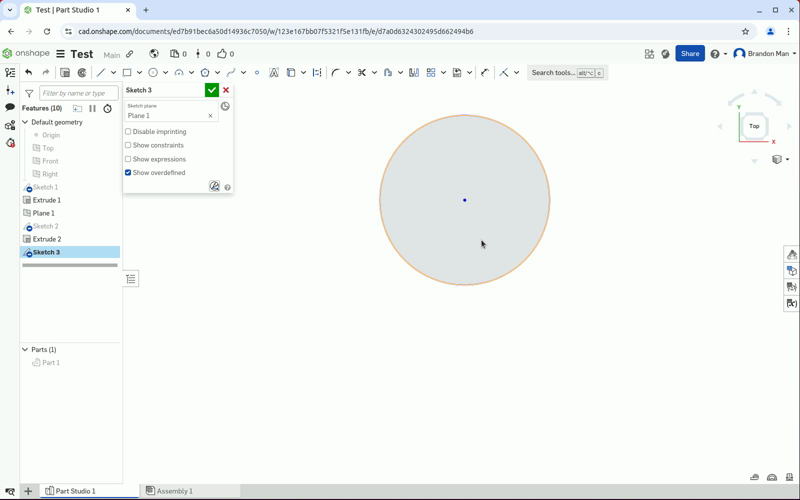
scroll(-6)
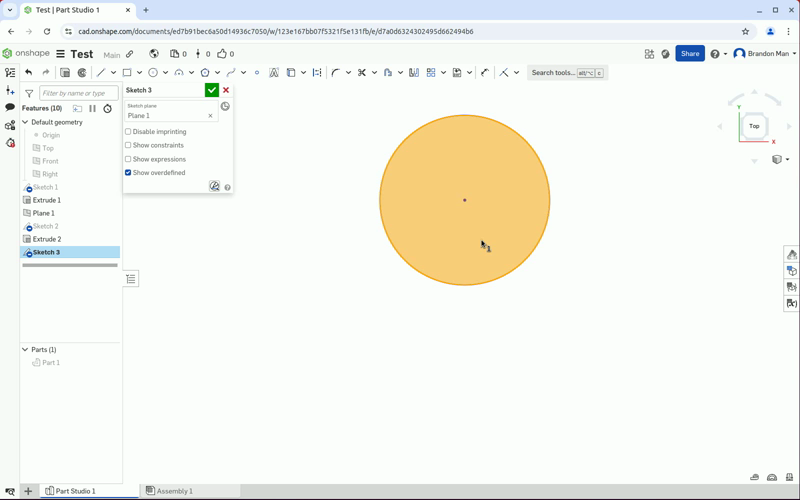
scroll(-6)
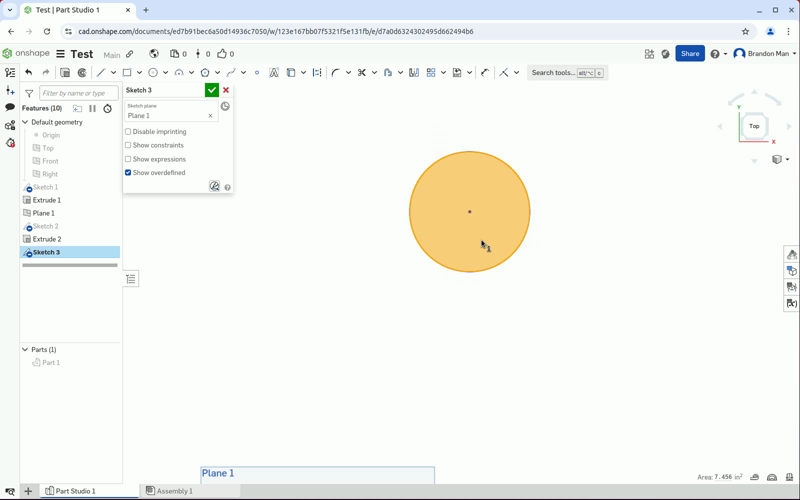
scroll(-6)
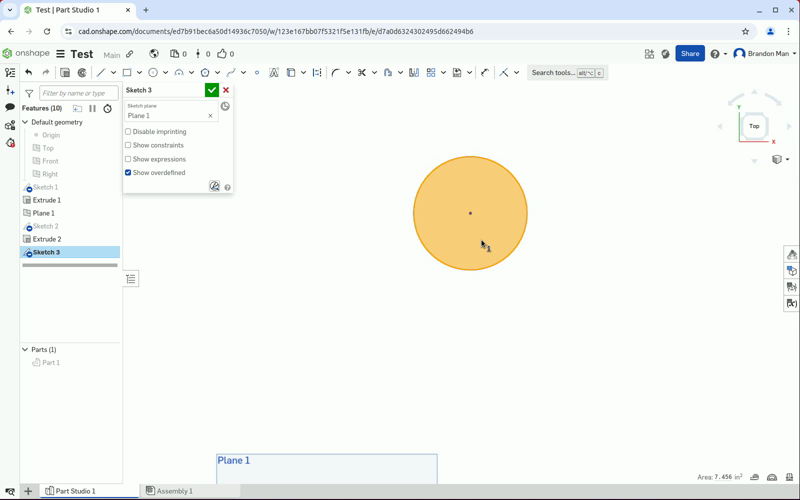
scroll(-6)
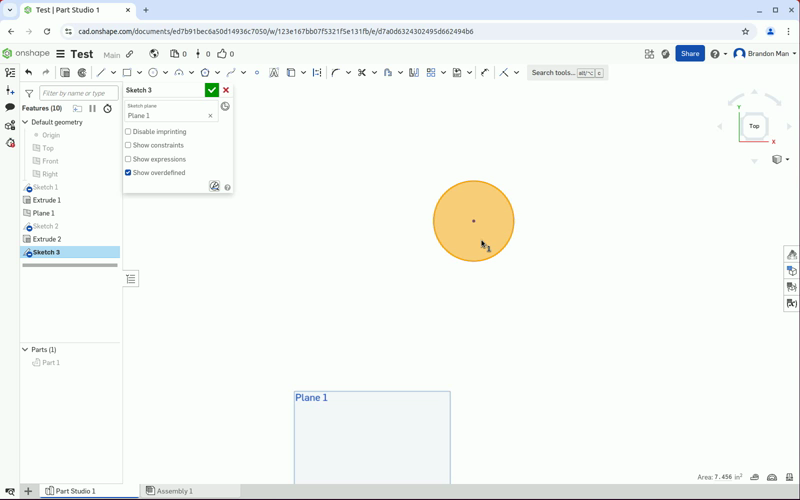
scroll(-6)
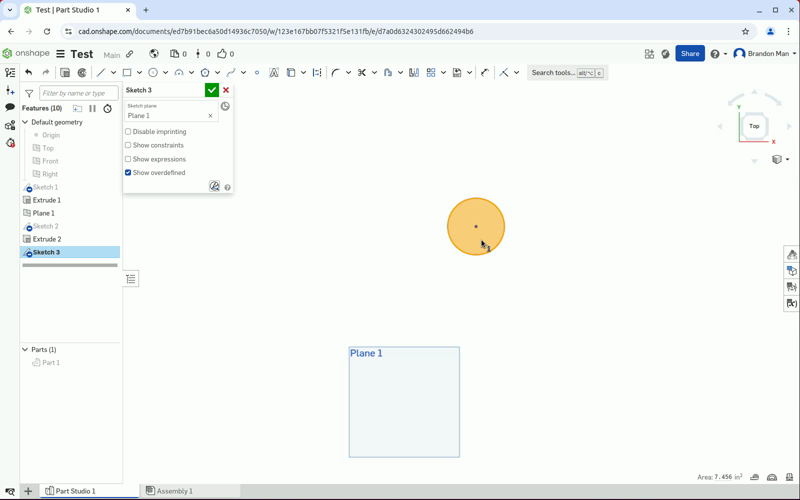
scroll(-6)
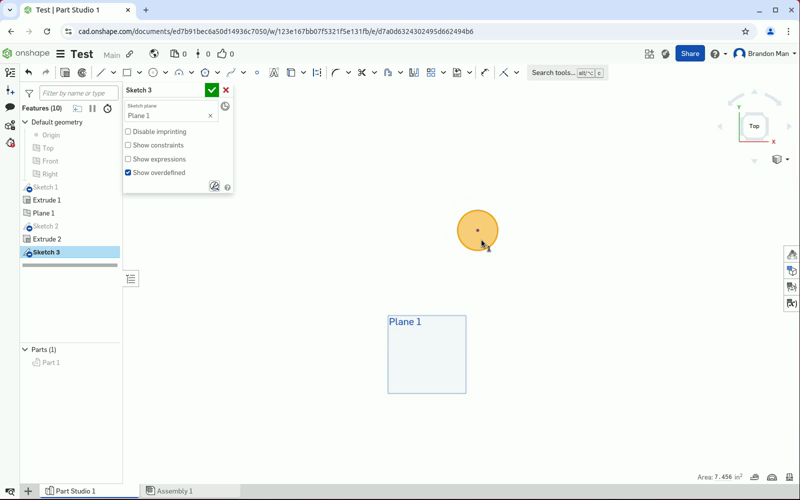
scroll(-6)
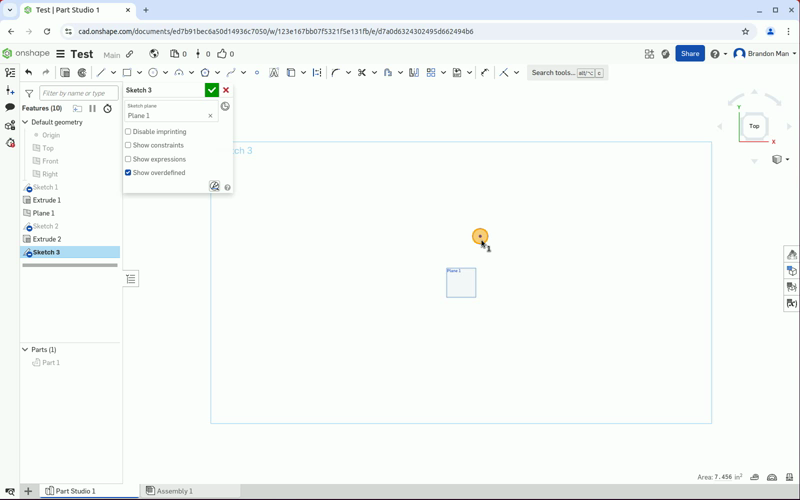
mouse_move(73, 352)
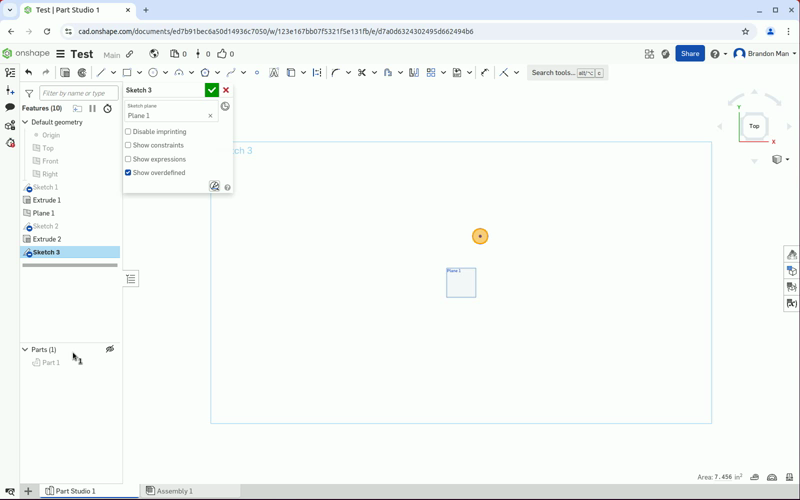
key(shift+y)
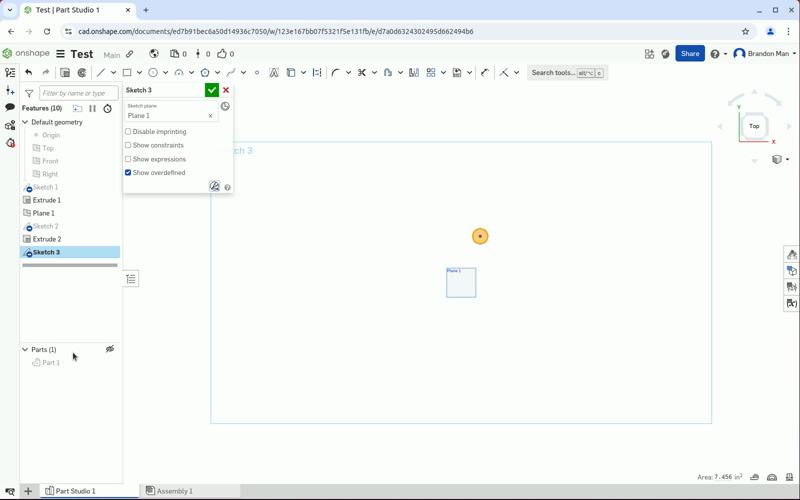
key(shift+e)
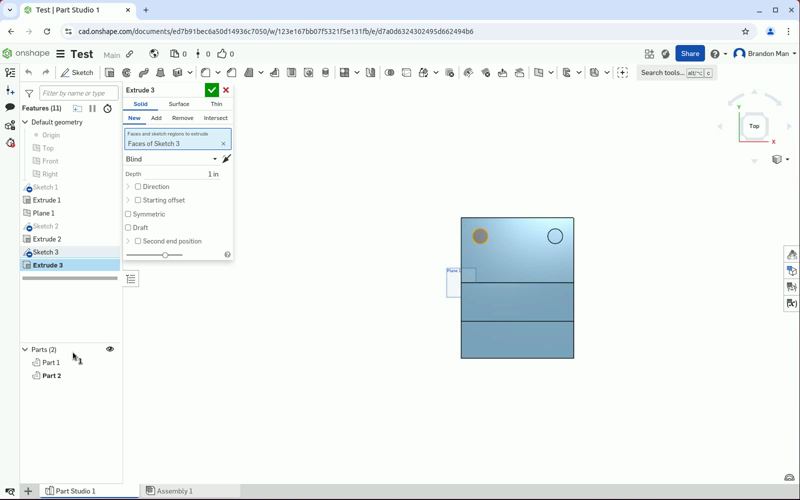
mouse_move(143, 106)
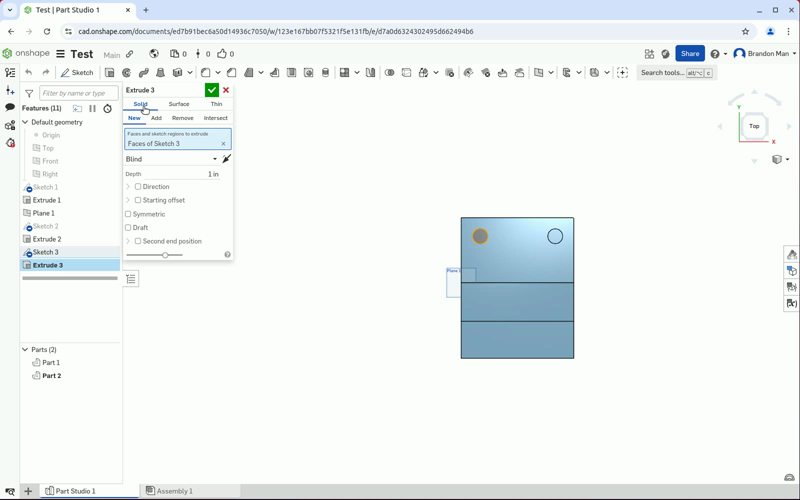
click(143, 106)
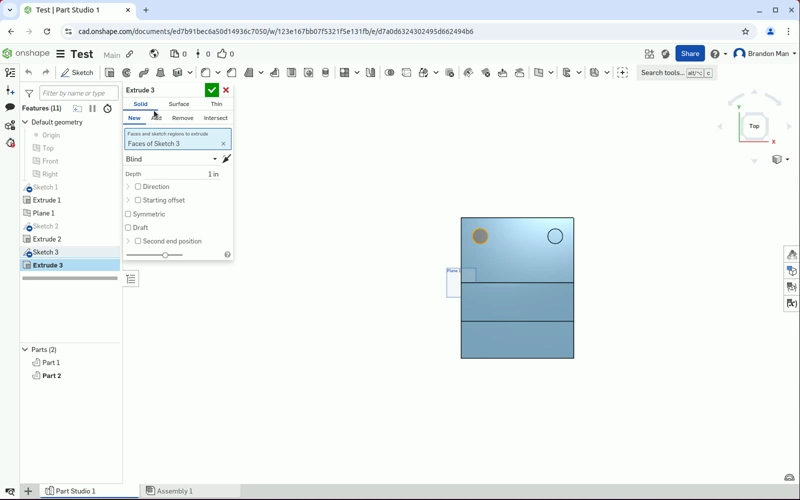
mouse_move(186, 120)
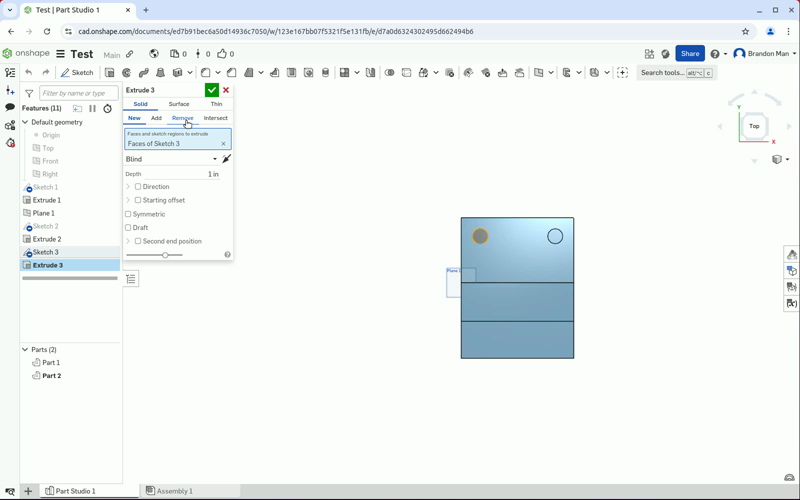
click(186, 120)
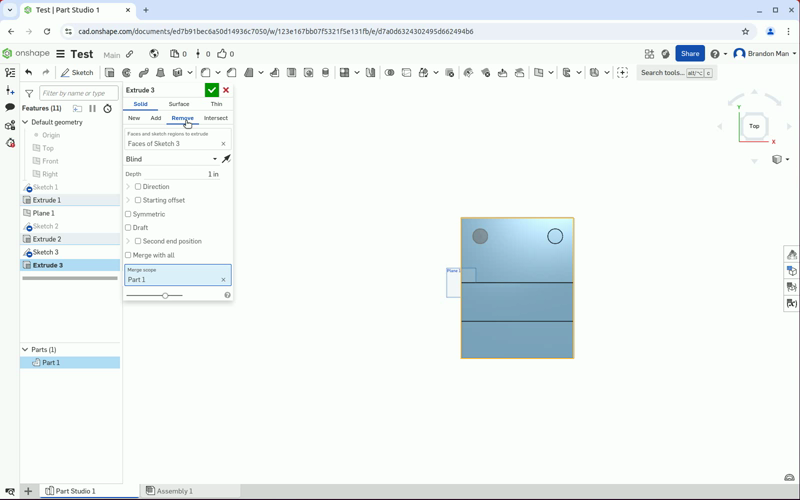
key(tab, 4)
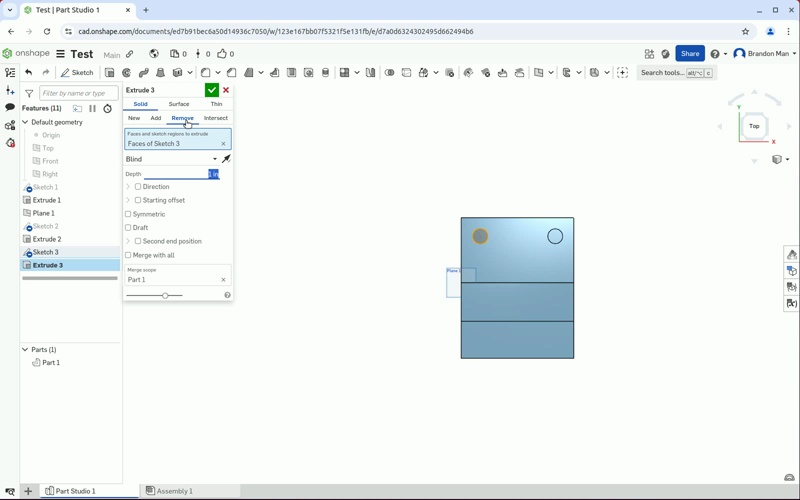
text(5.777)
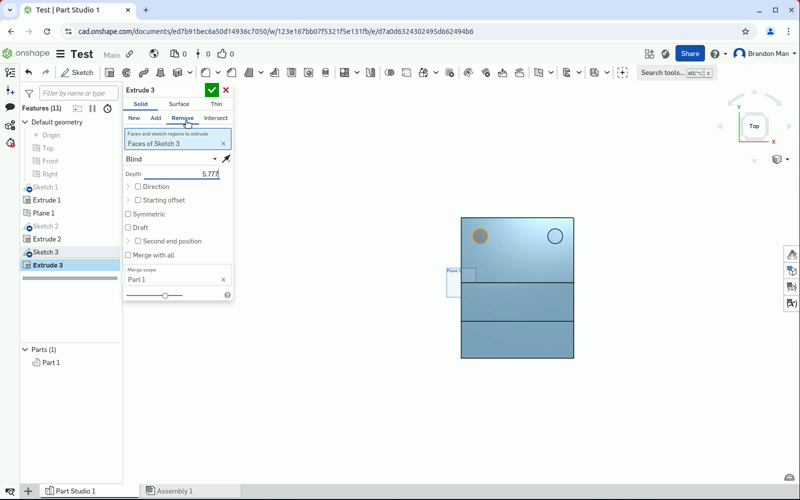
key(tab, 6)
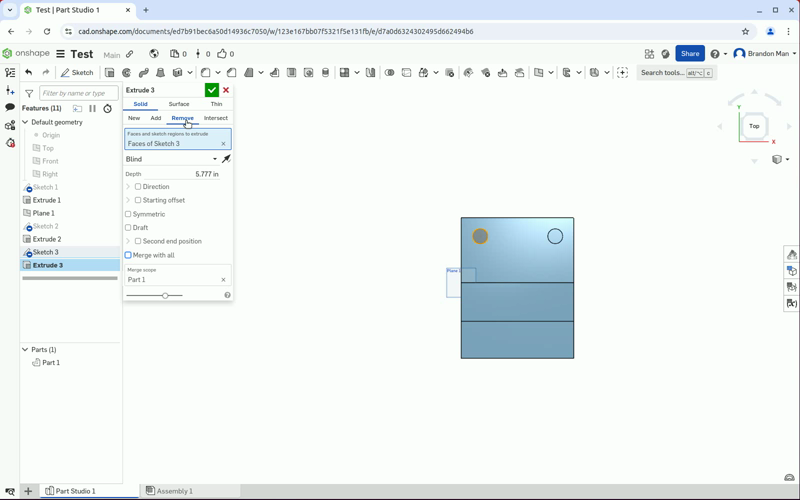
key(space)
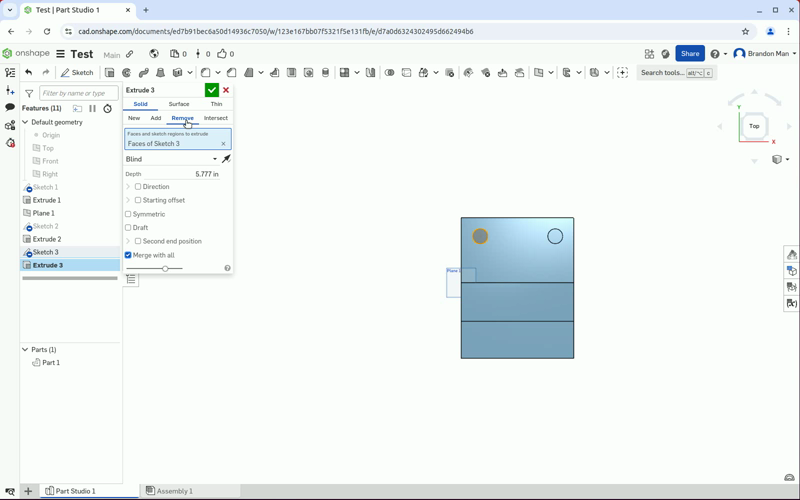
key(enter)
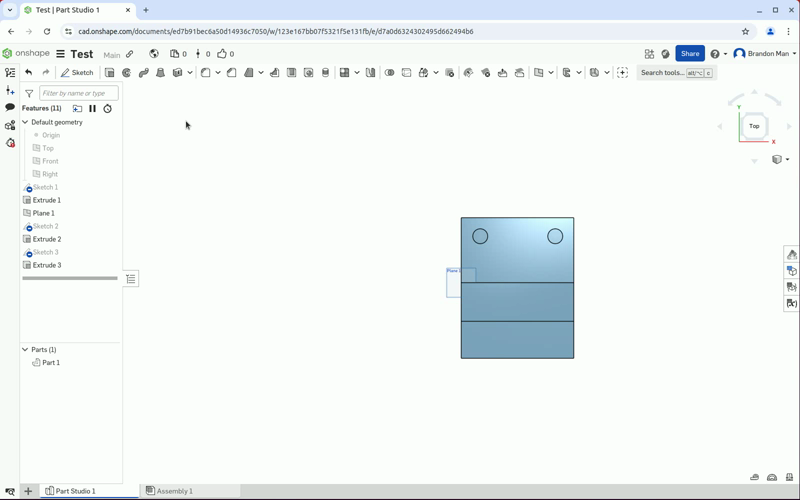
key(shift+h)
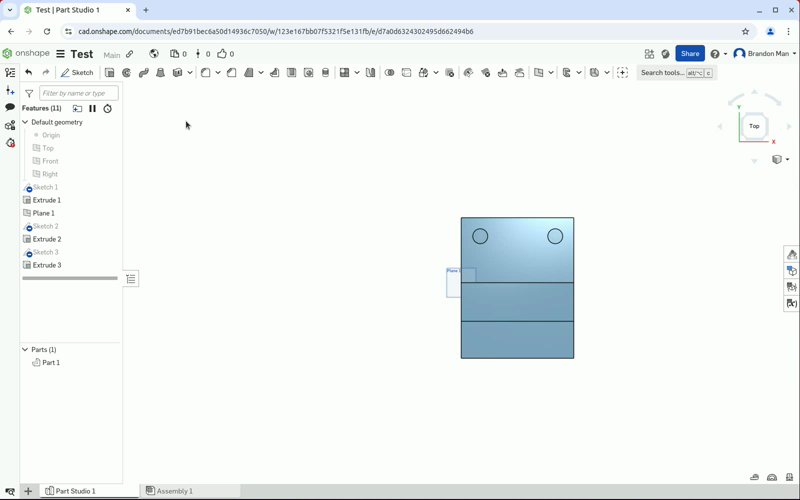
key(shift+h)
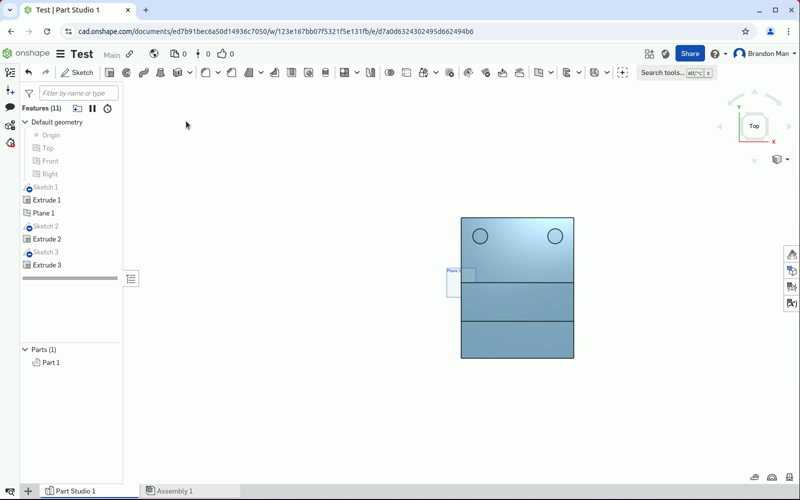
mouse_move(73, 189)
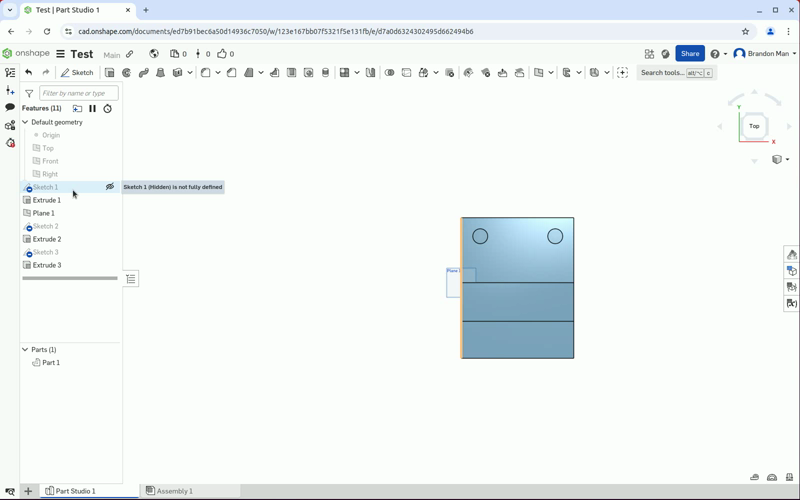
click(73, 189)
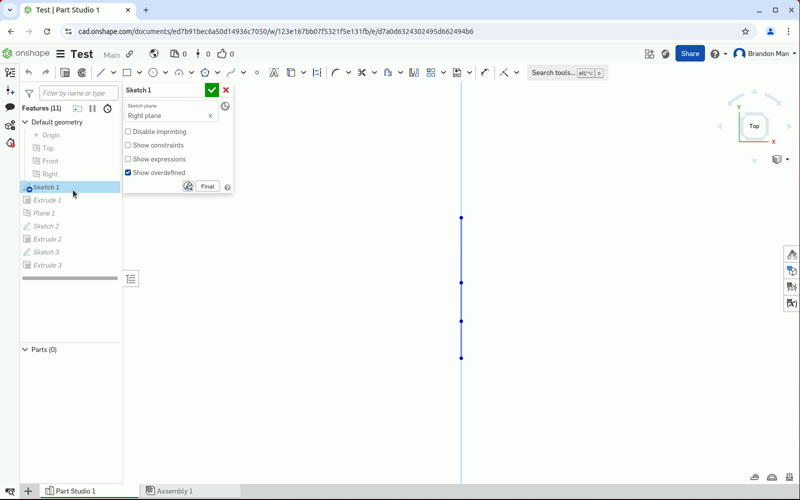
mouse_move(229, 92)
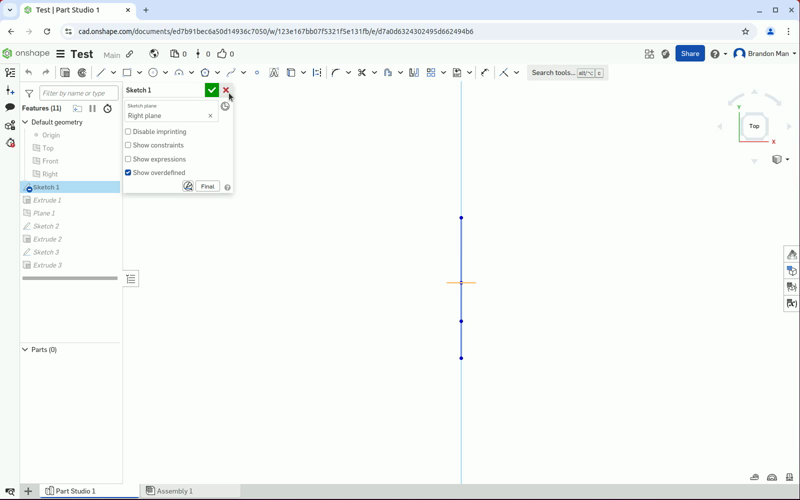
click(229, 92)
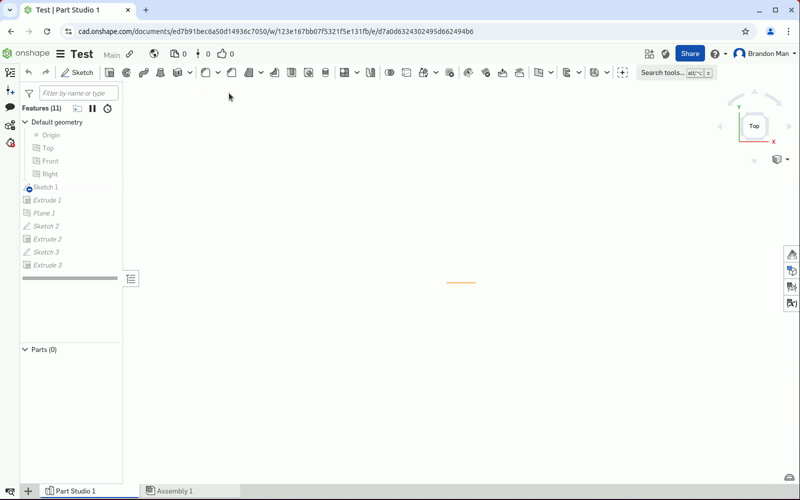
key(shift+s)
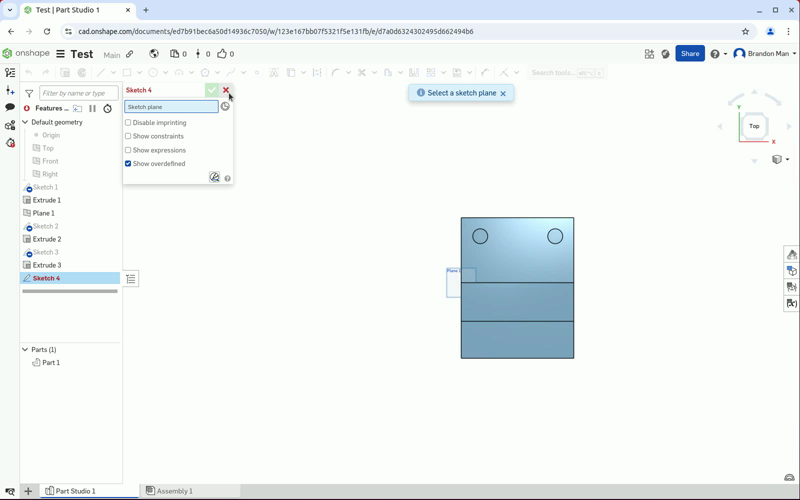
mouse_move(73, 215)
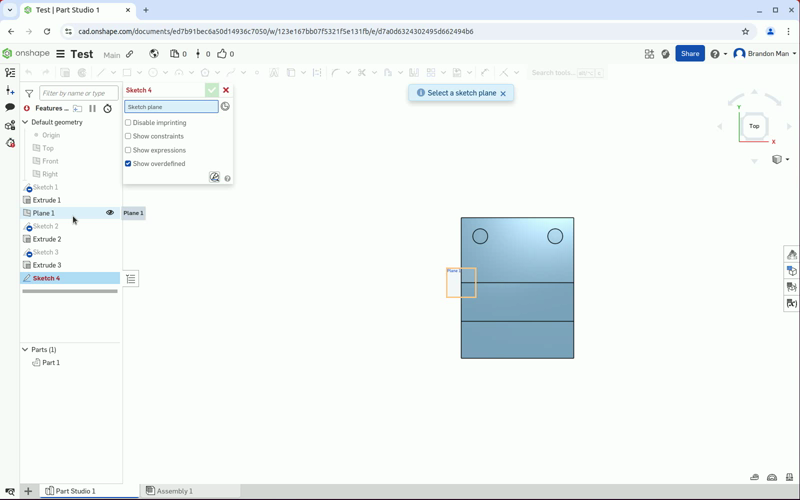
click(73, 215)
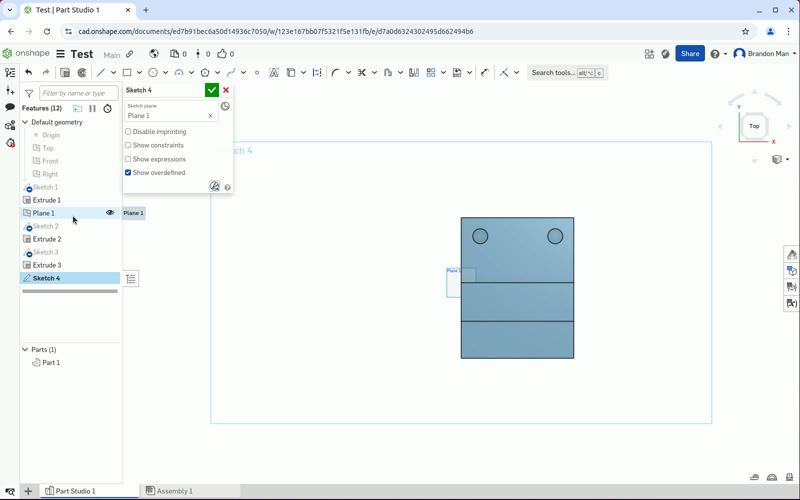
mouse_move(73, 352)
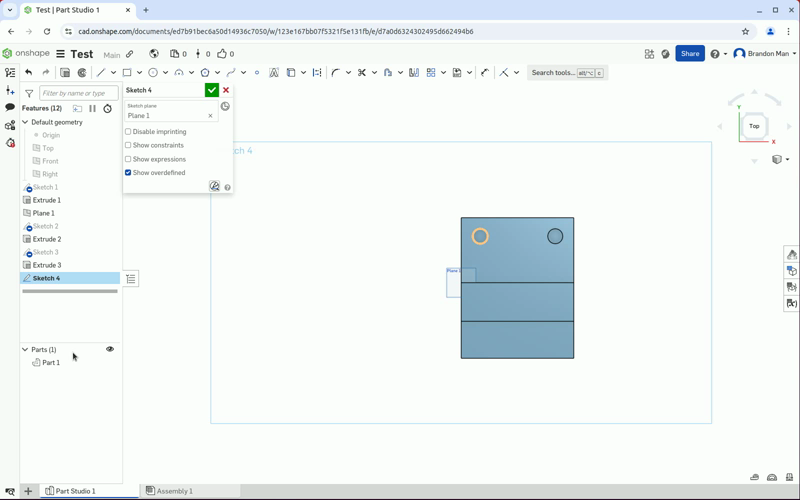
key(y)
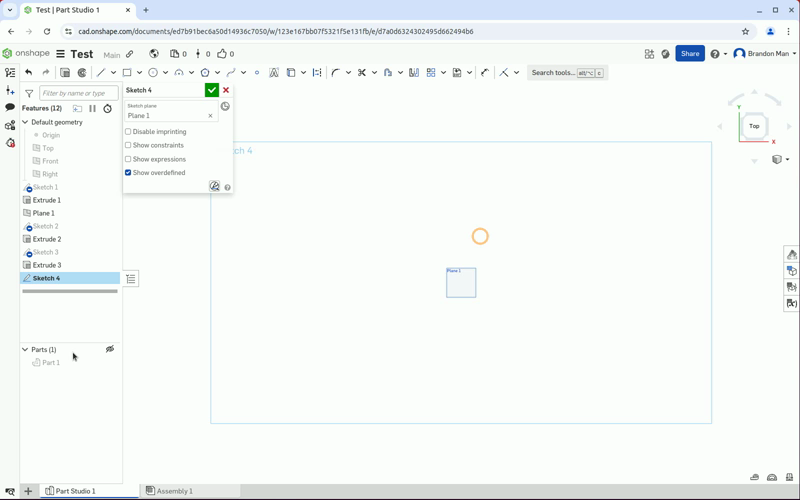
key(c)
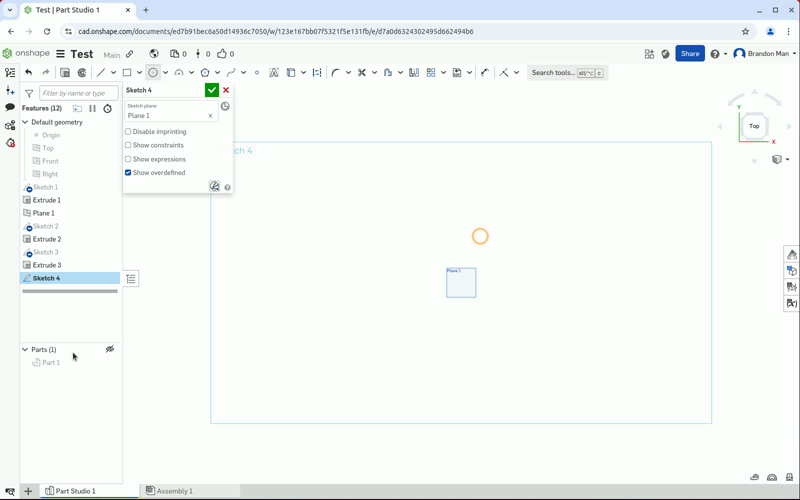
key_down(shift)
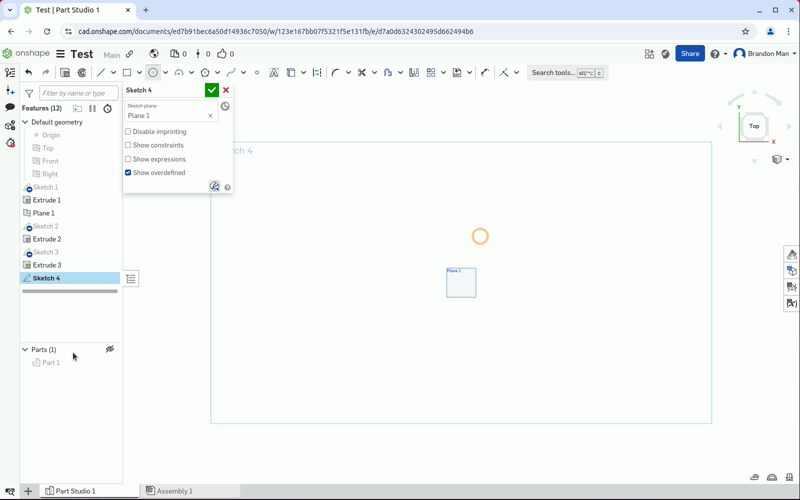
mouse_move(480, 340)
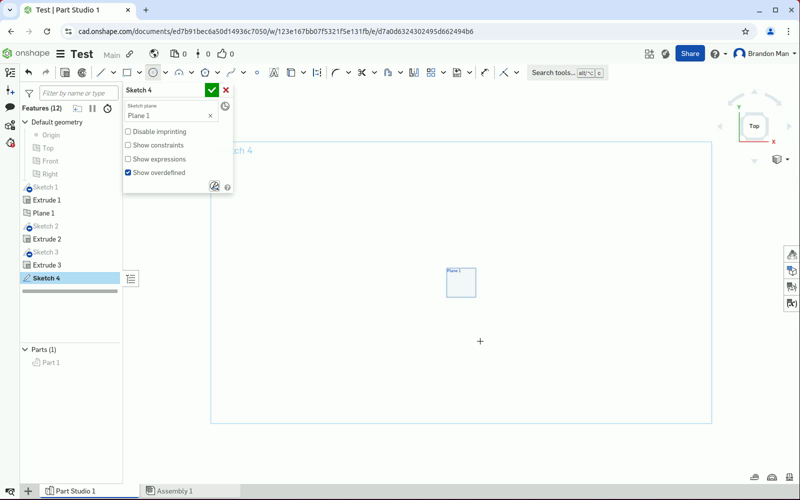
click(480, 340)
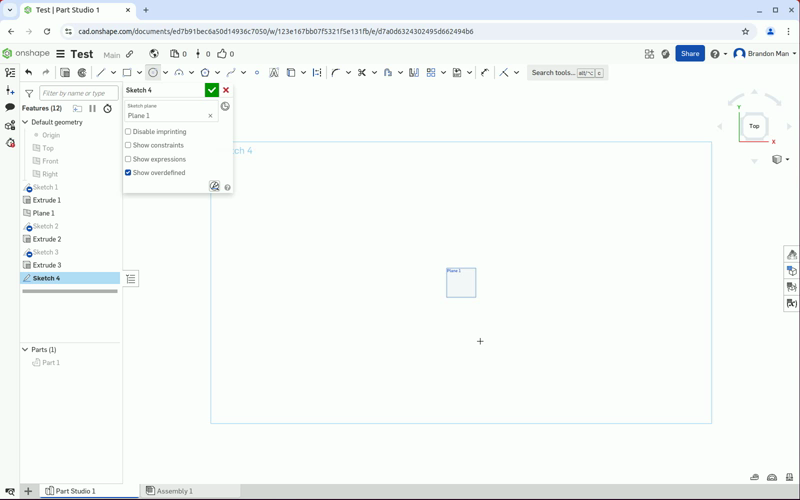
key_up(shift)
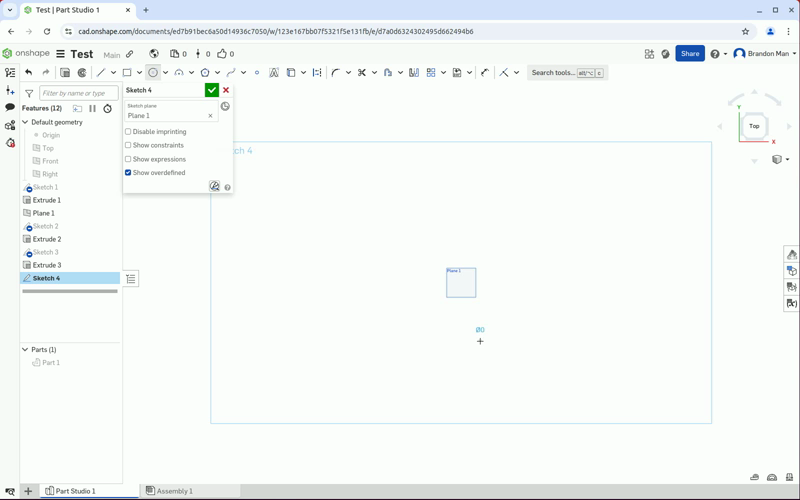
mouse_move(487, 340)
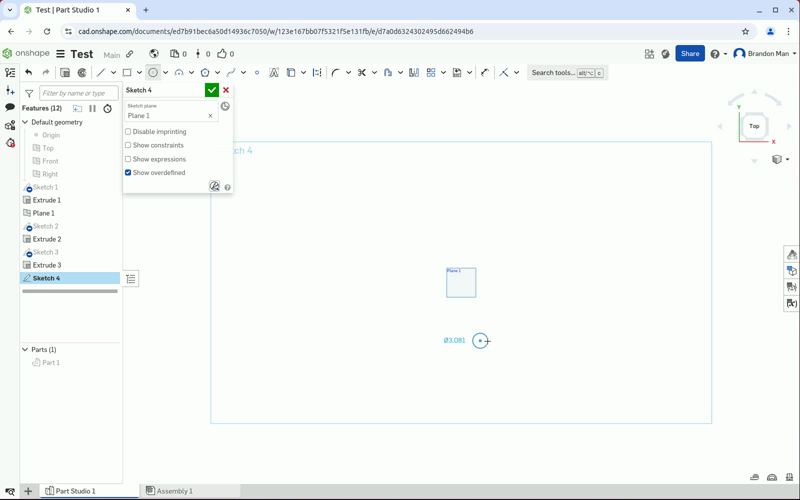
click(487, 340)
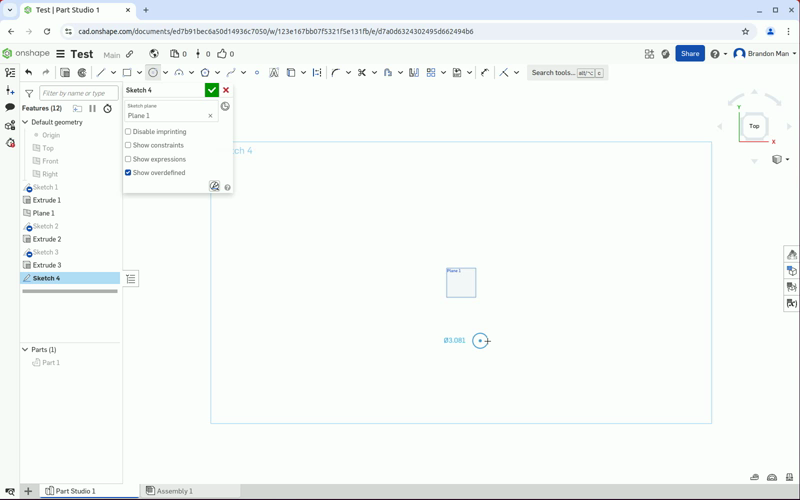
key(esc)
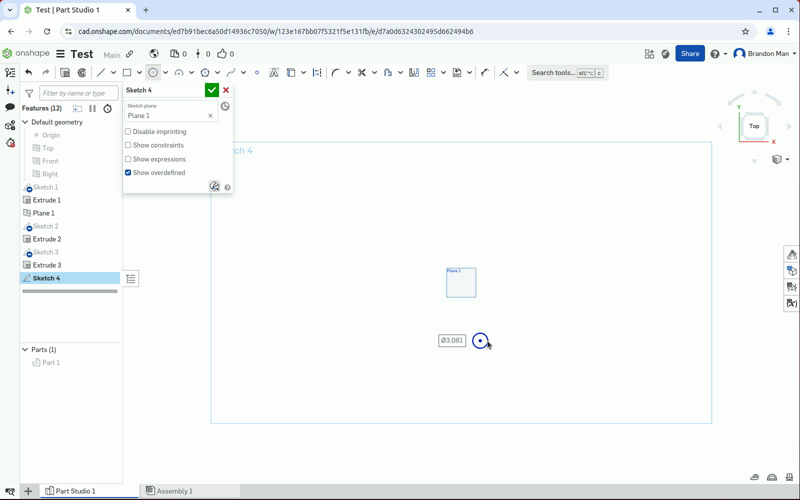
mouse_move(479, 340)
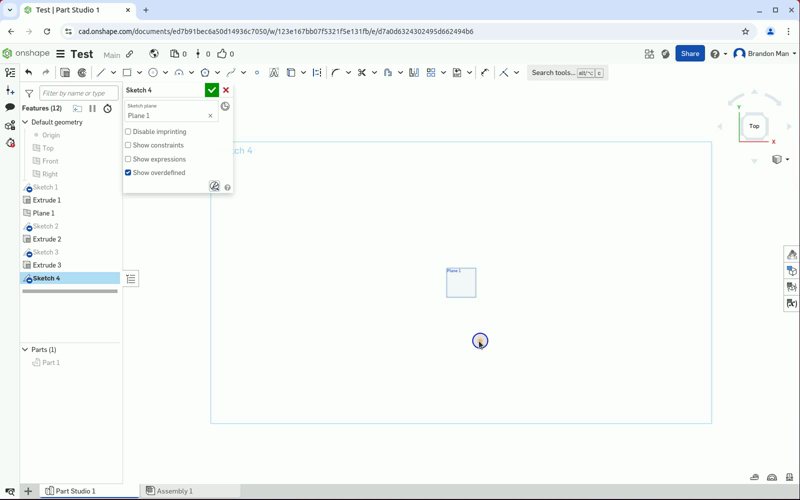
scroll(6)
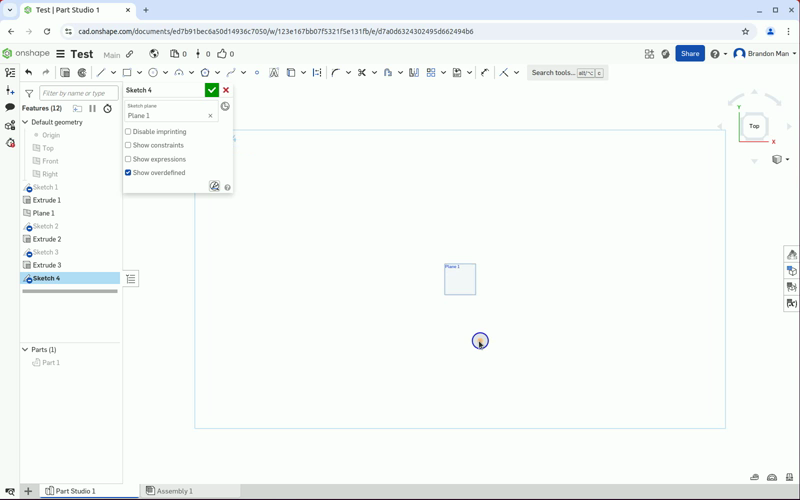
scroll(6)
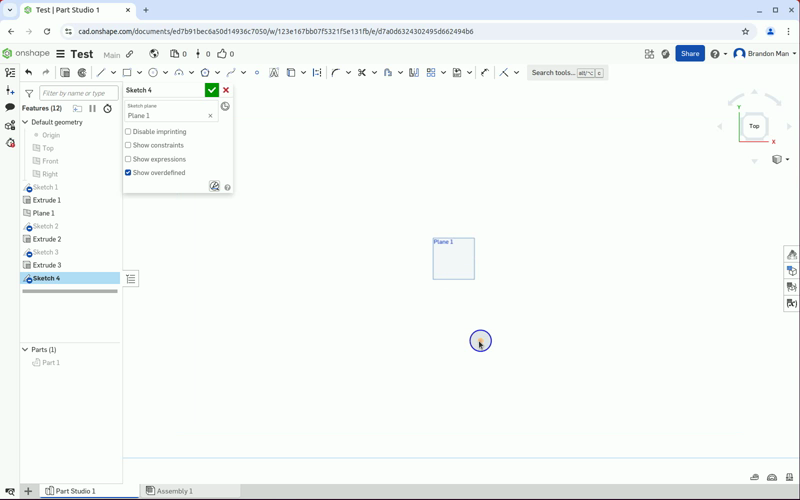
scroll(6)
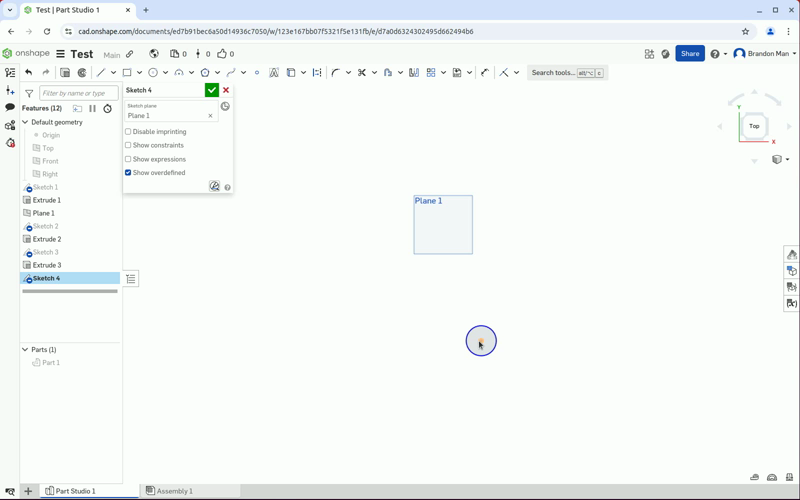
scroll(6)
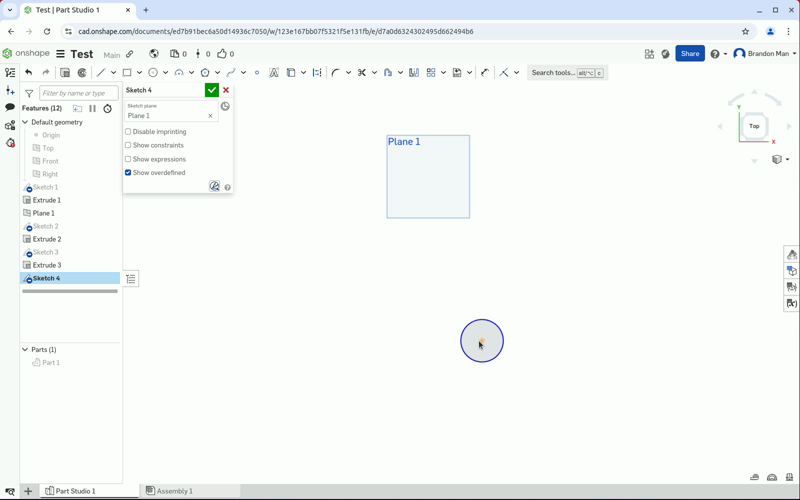
scroll(6)
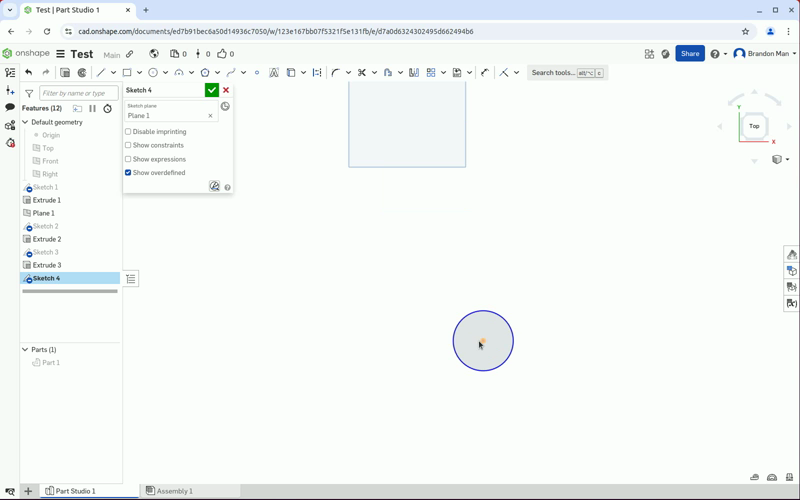
scroll(6)
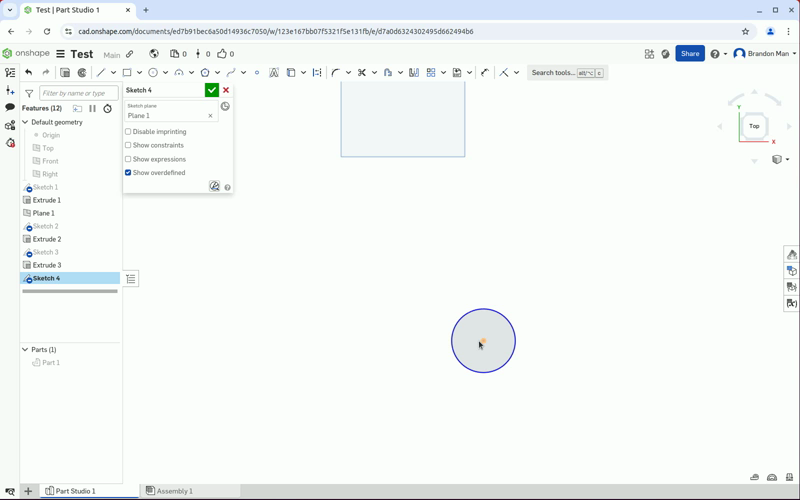
scroll(6)
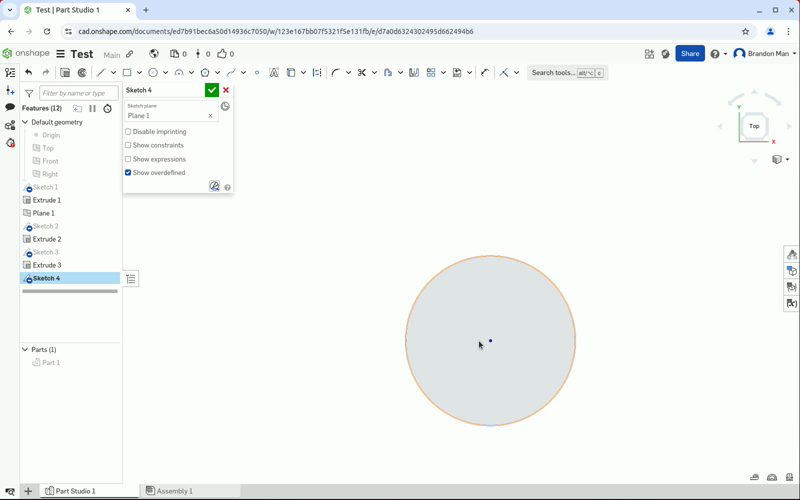
click(479, 340)
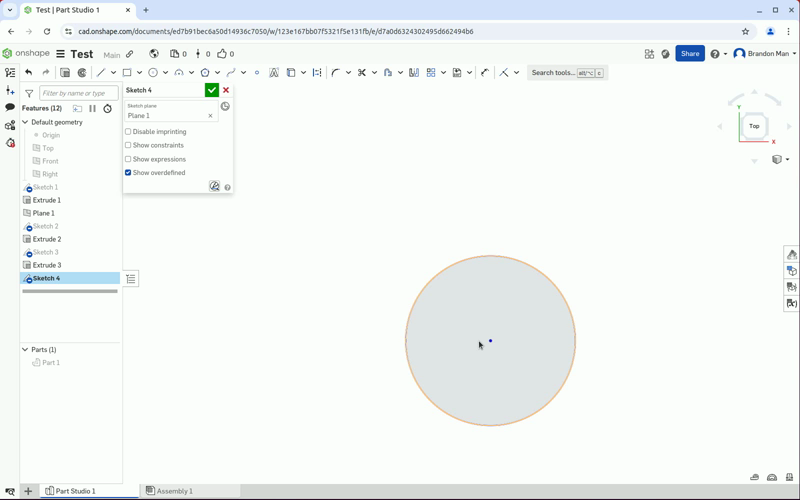
scroll(-6)
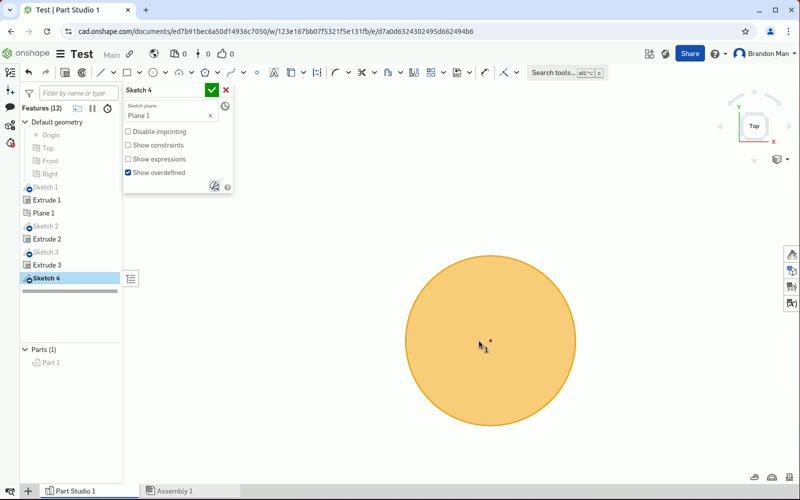
scroll(-6)
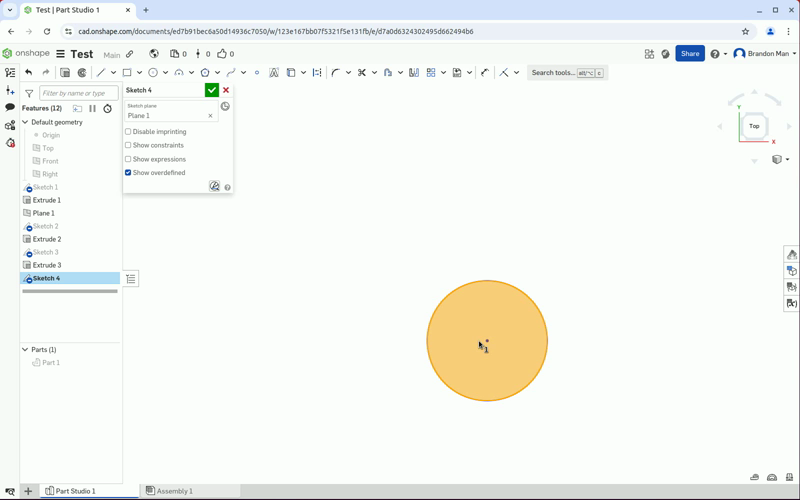
scroll(-6)
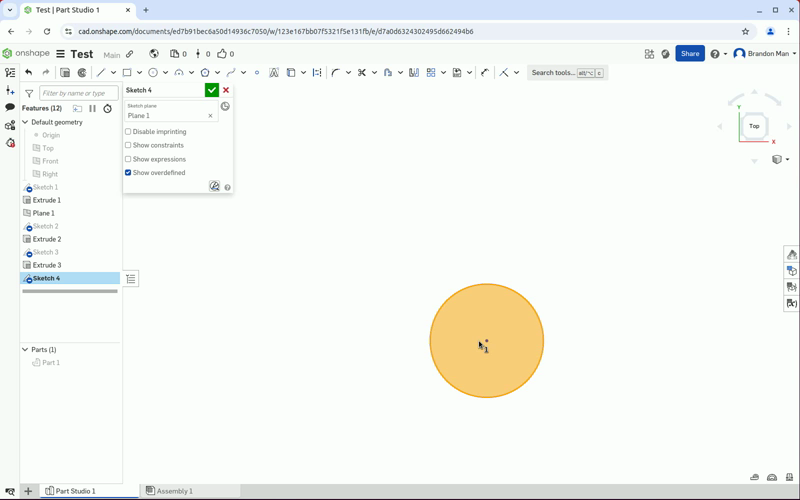
scroll(-6)
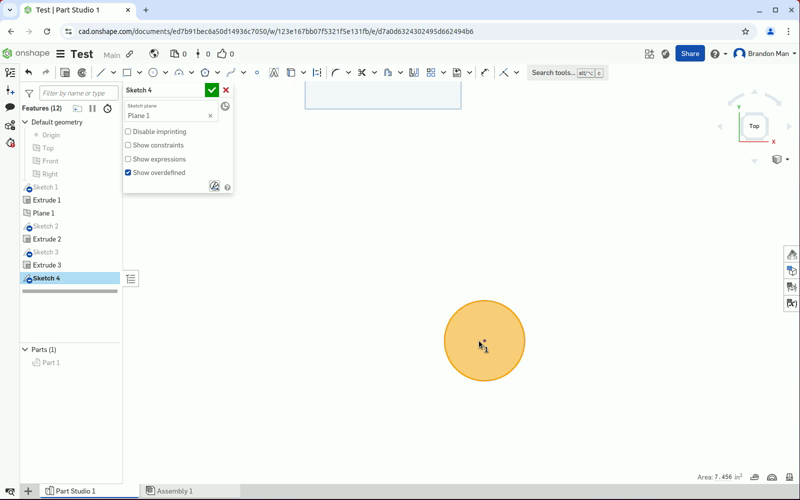
scroll(-6)
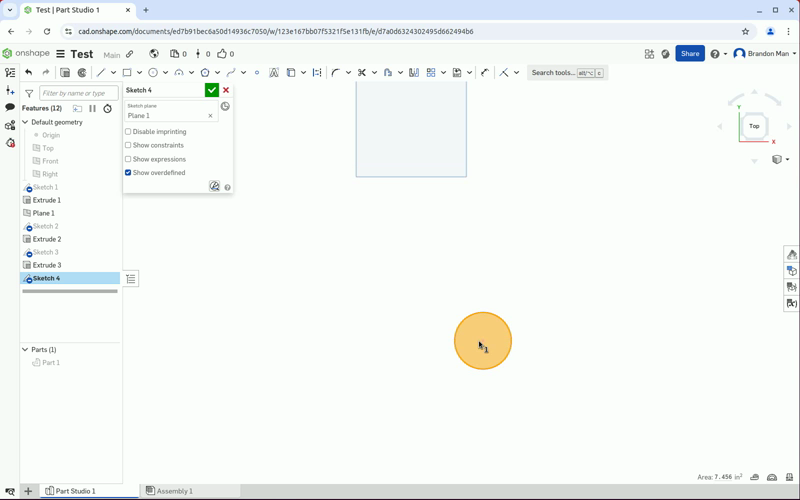
scroll(-6)
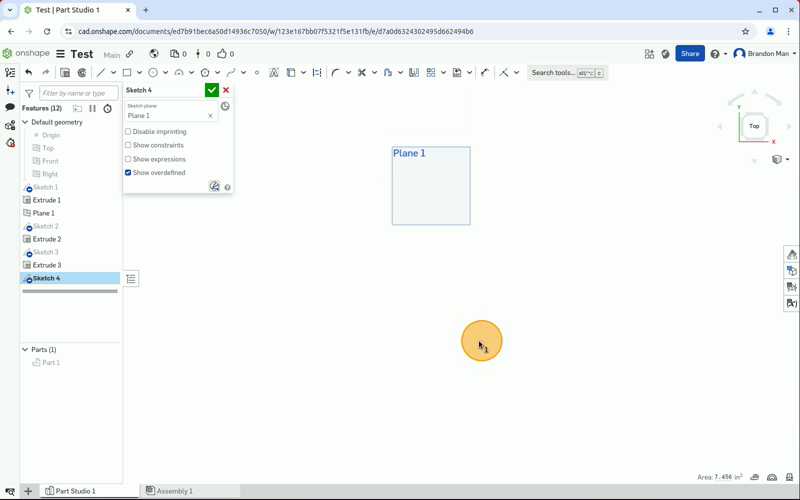
scroll(-6)
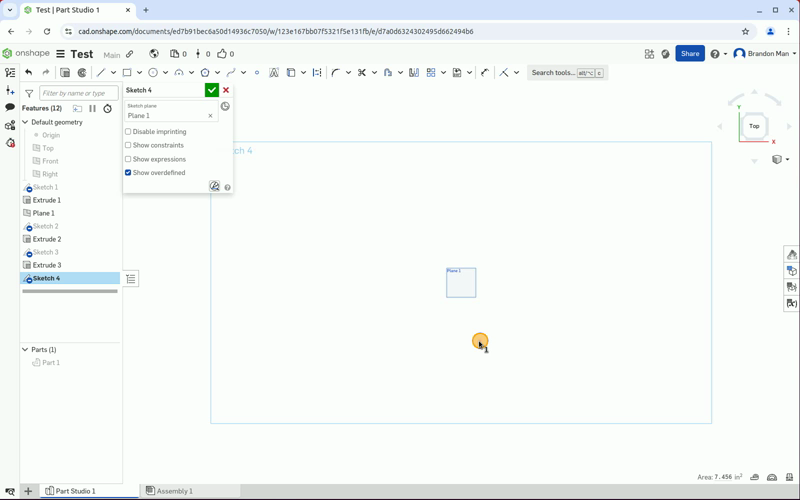
mouse_move(73, 352)
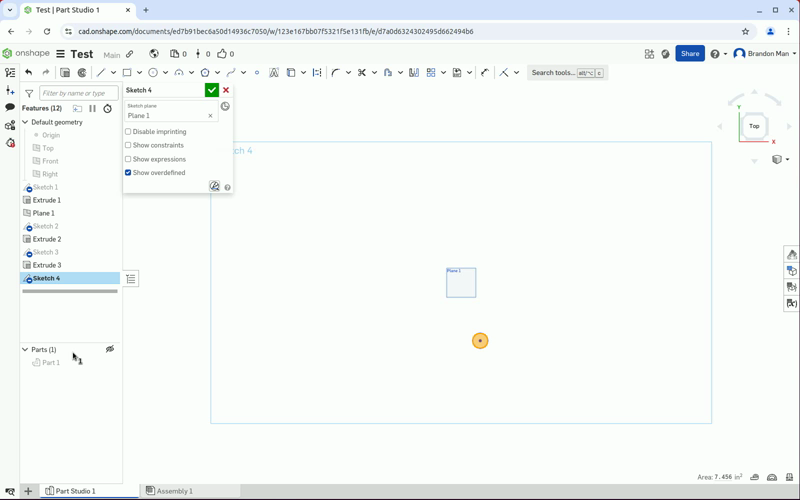
key(shift+y)
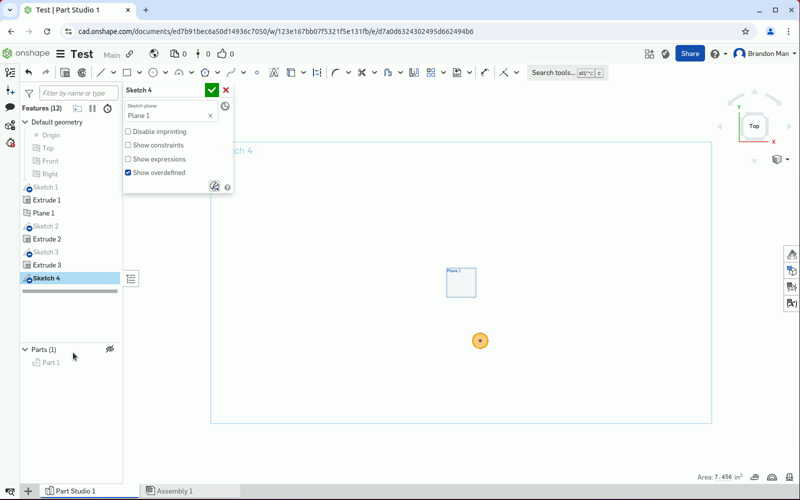
key(shift+e)
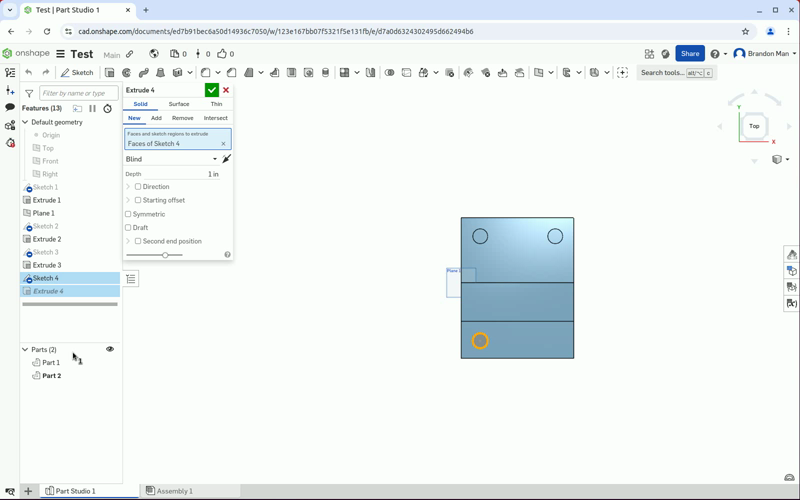
mouse_move(143, 106)
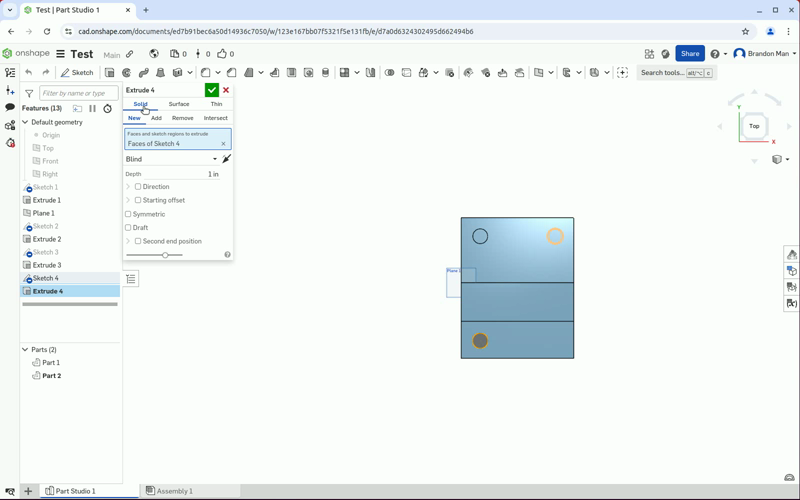
click(143, 106)
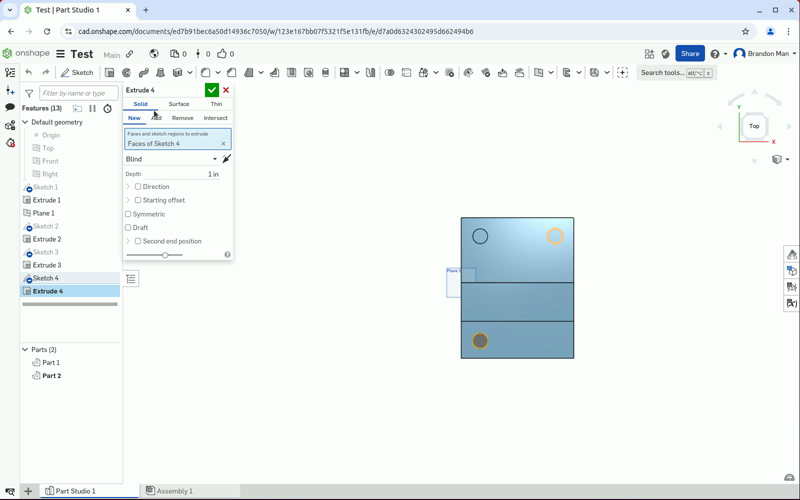
mouse_move(186, 120)
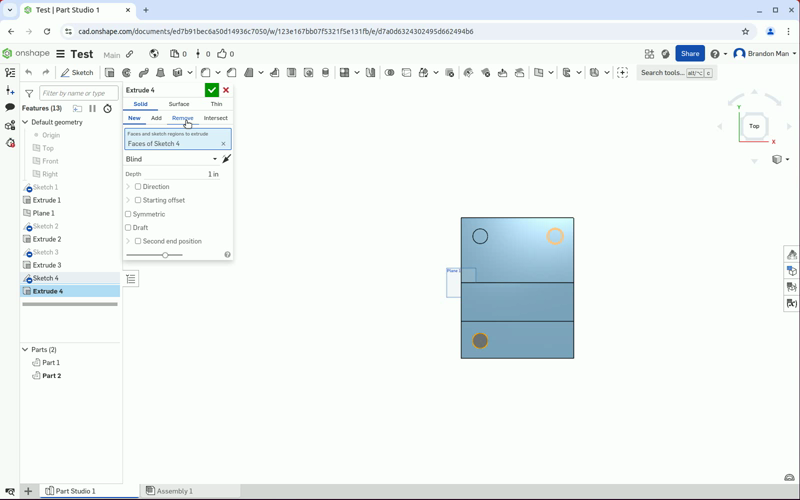
click(186, 120)
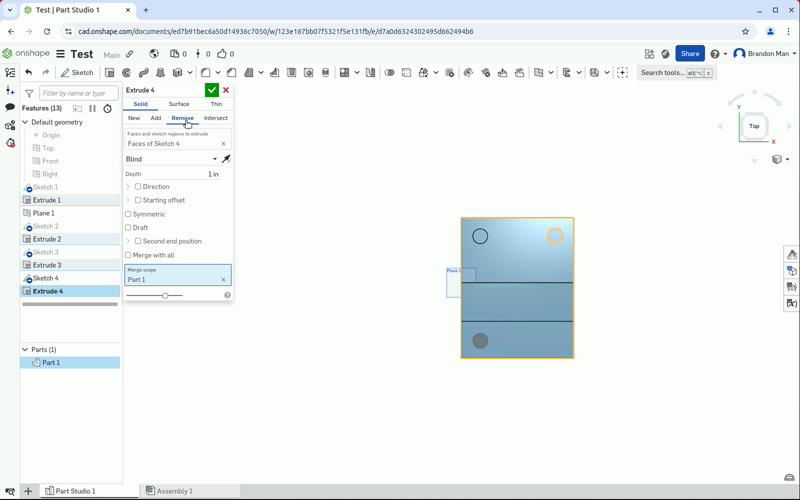
key(tab, 4)
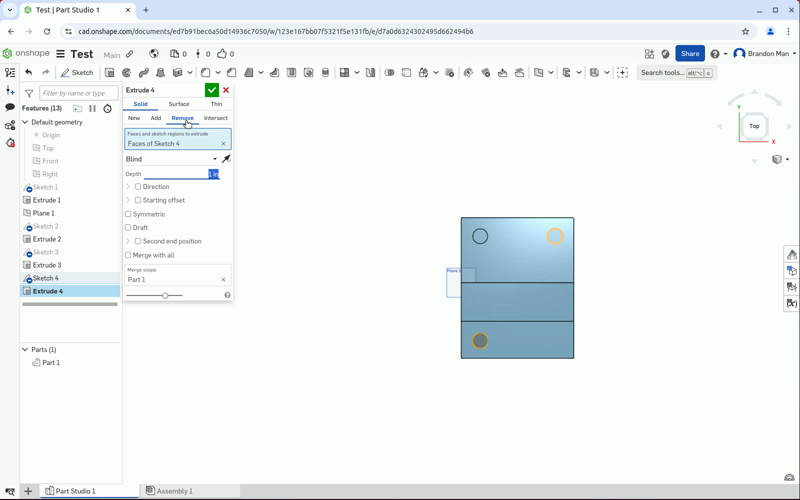
text(5.777)
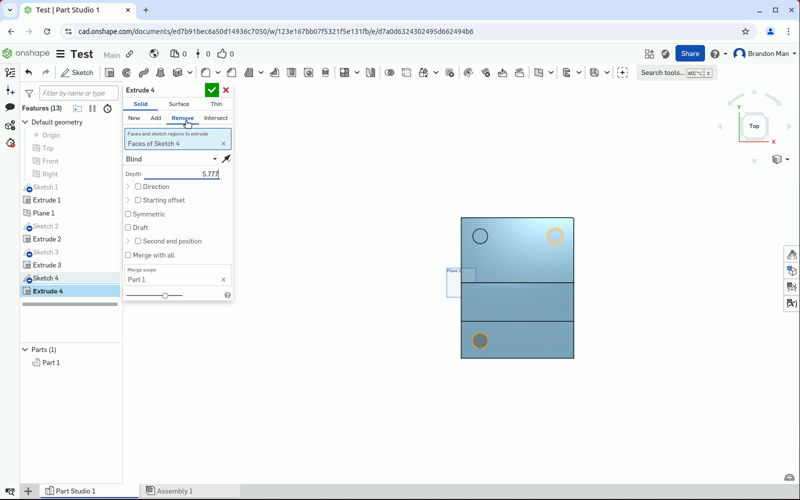
key(tab, 6)
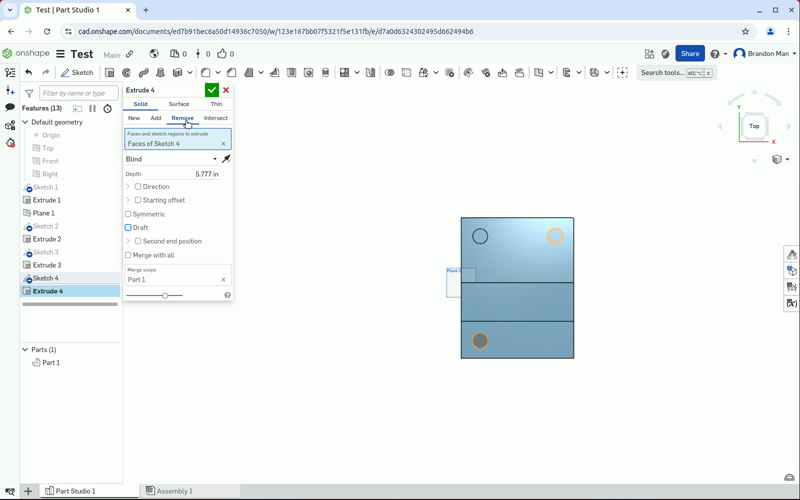
key(space)
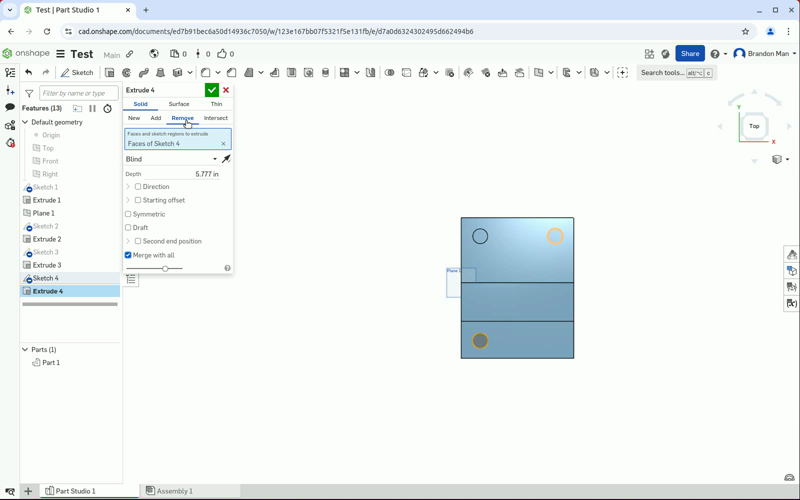
key(enter)
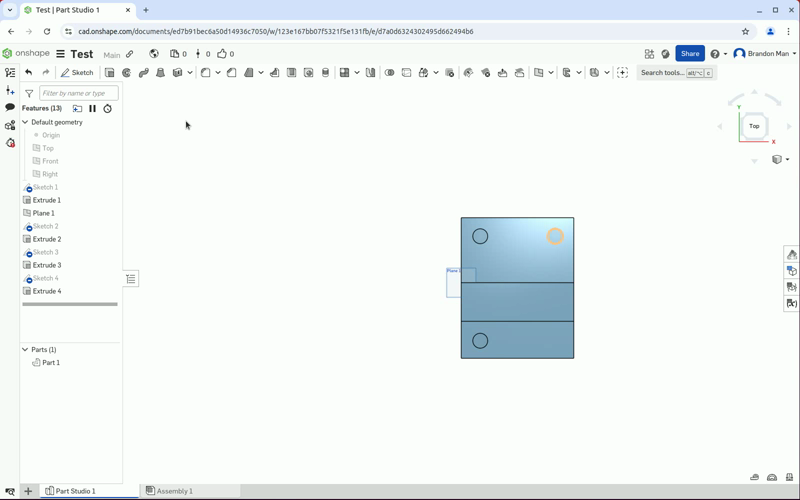
key(shift+h)
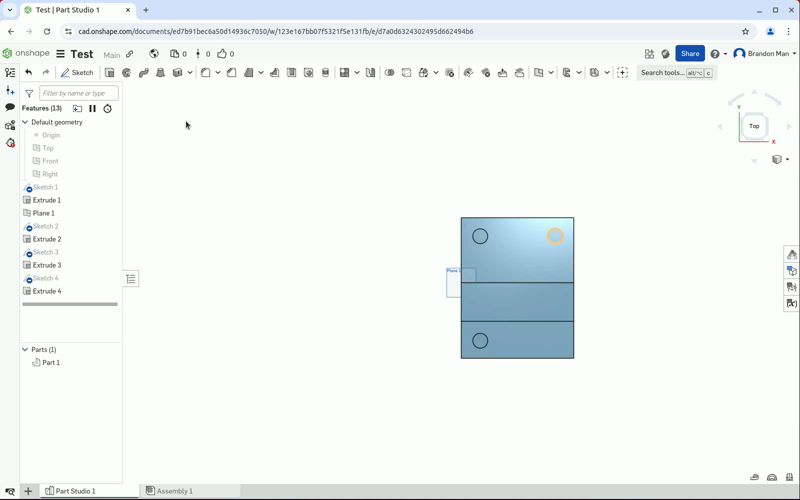
key(shift+h)
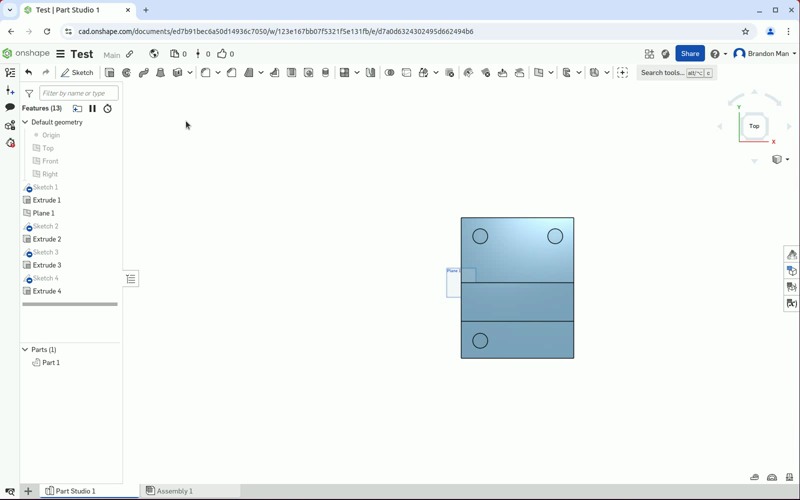
mouse_move(73, 189)
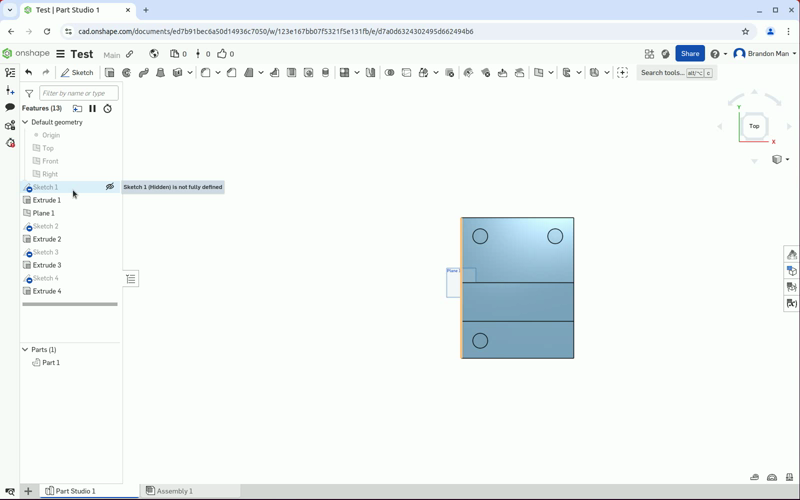
click(73, 189)
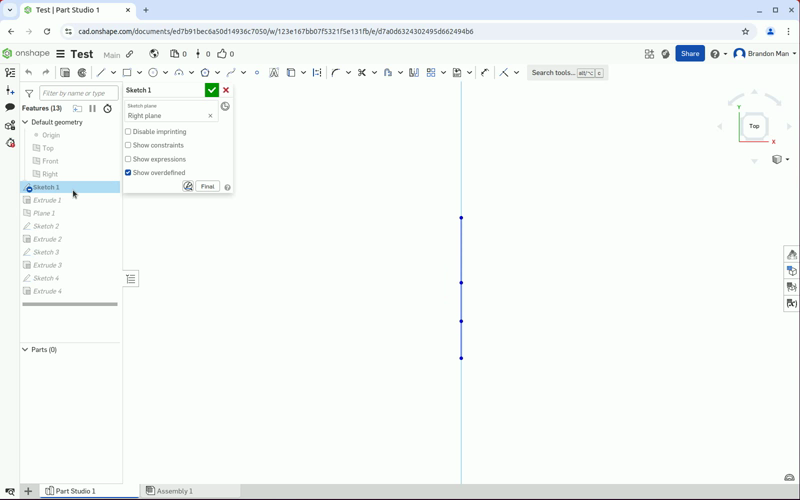
mouse_move(229, 92)
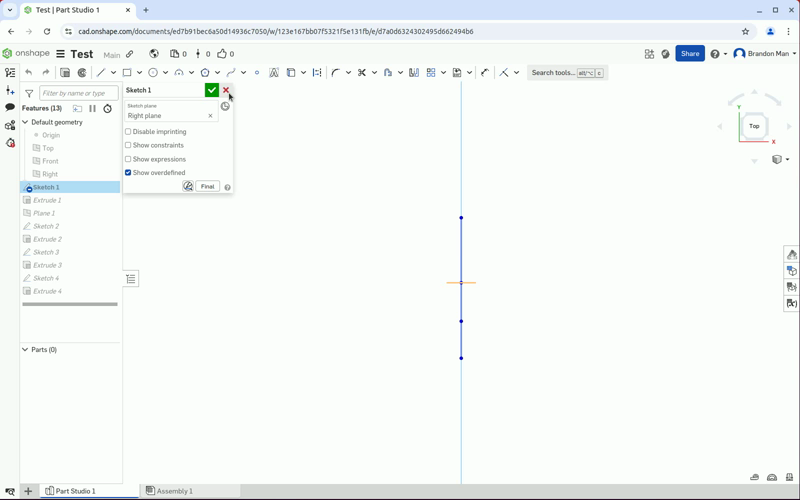
click(229, 92)
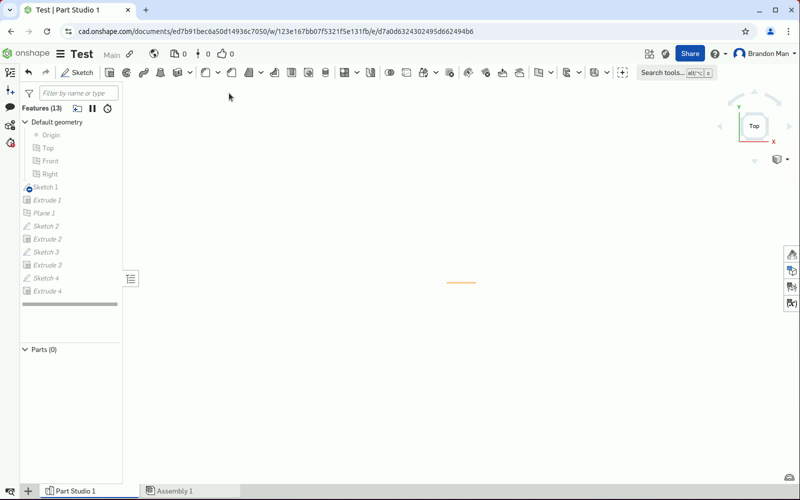
key(shift+s)
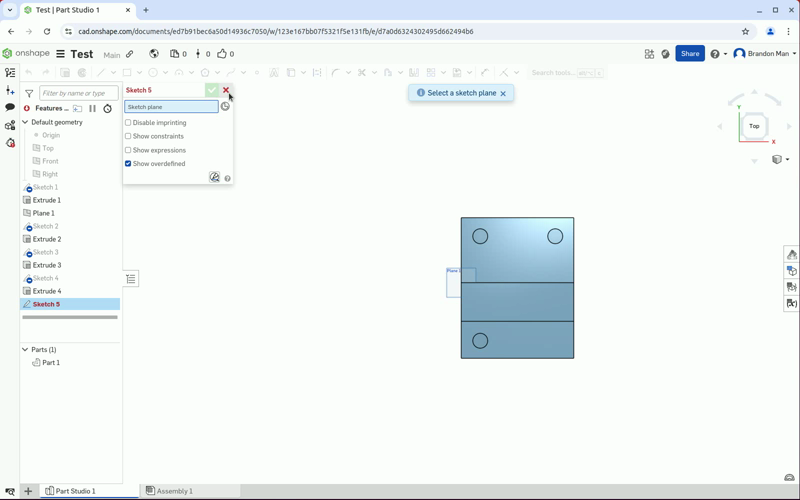
mouse_move(73, 215)
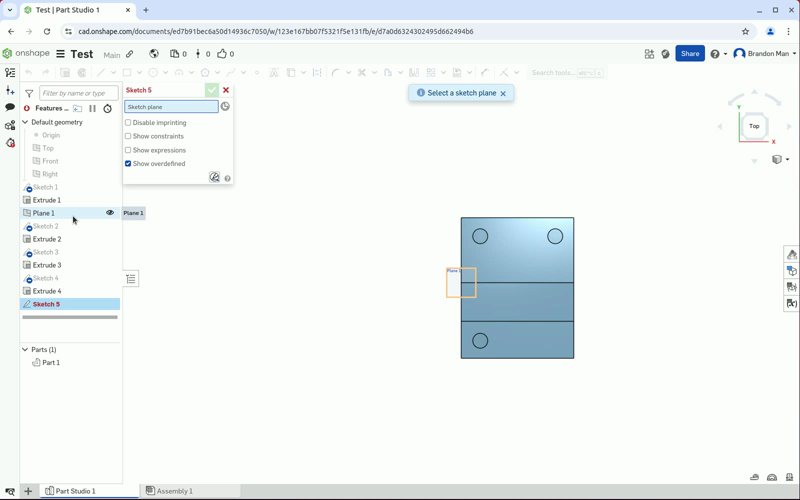
click(73, 215)
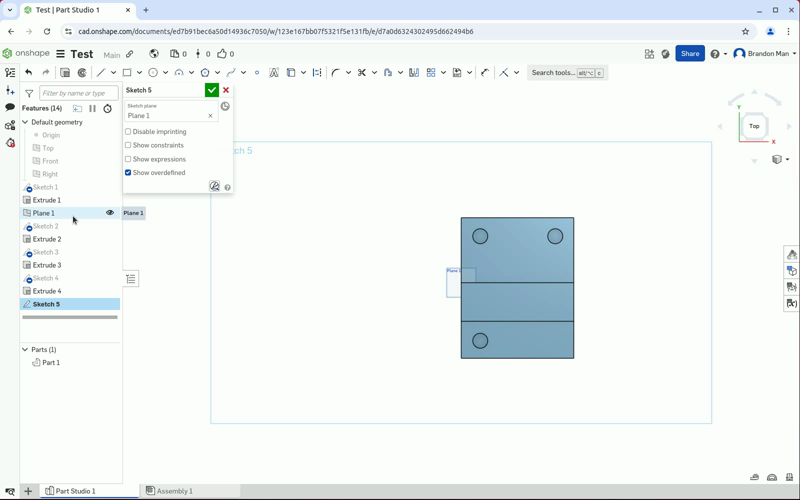
mouse_move(73, 352)
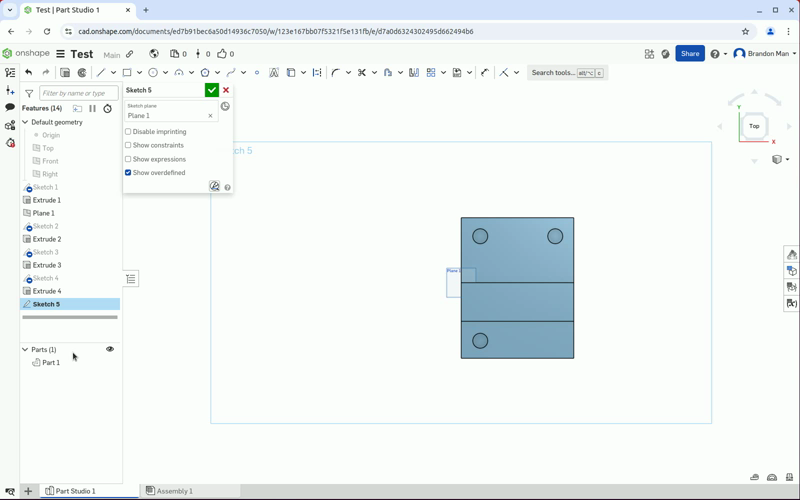
key(y)
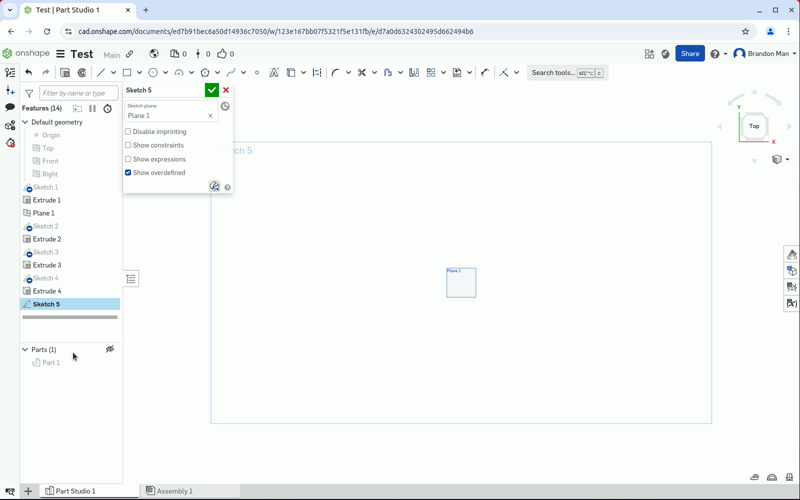
key(c)
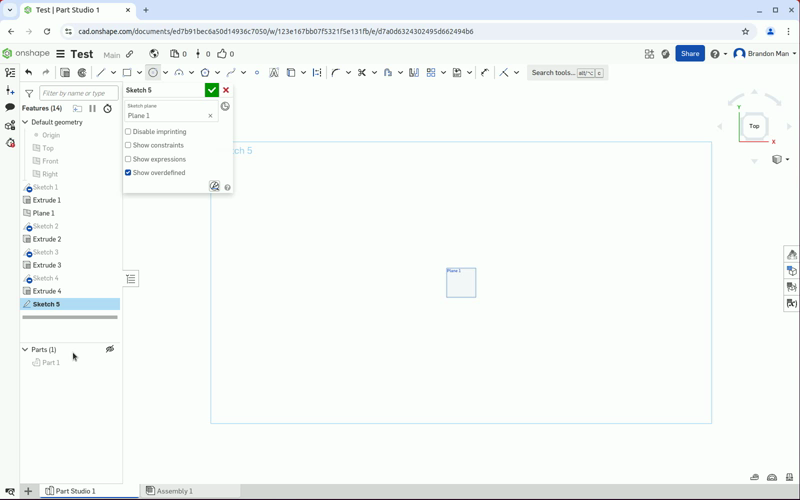
key_down(shift)
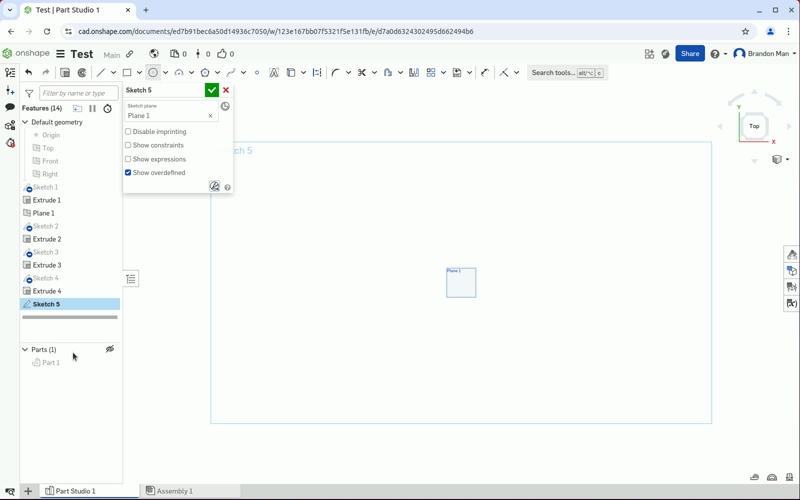
mouse_move(556, 340)
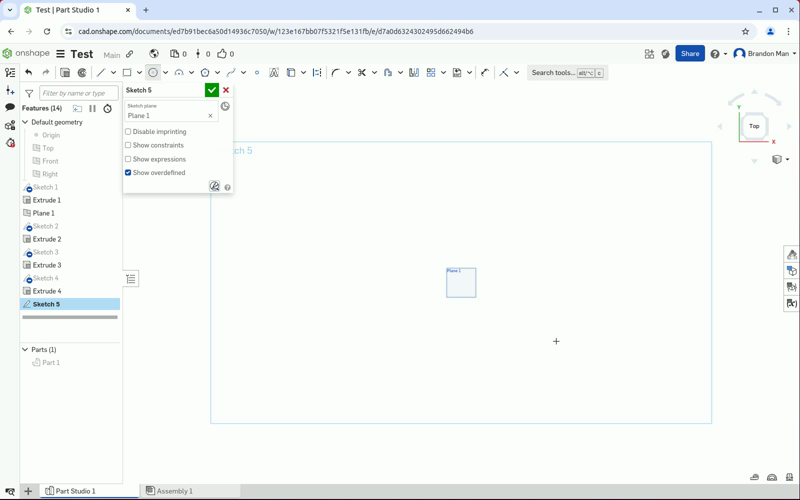
click(556, 340)
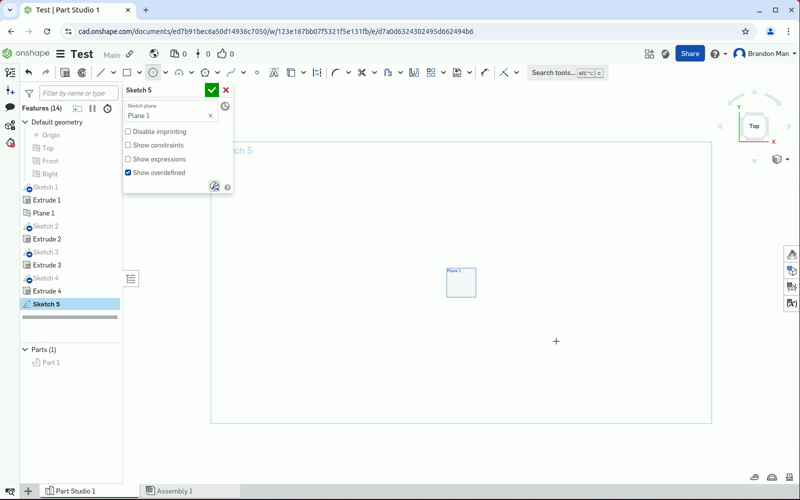
key_up(shift)
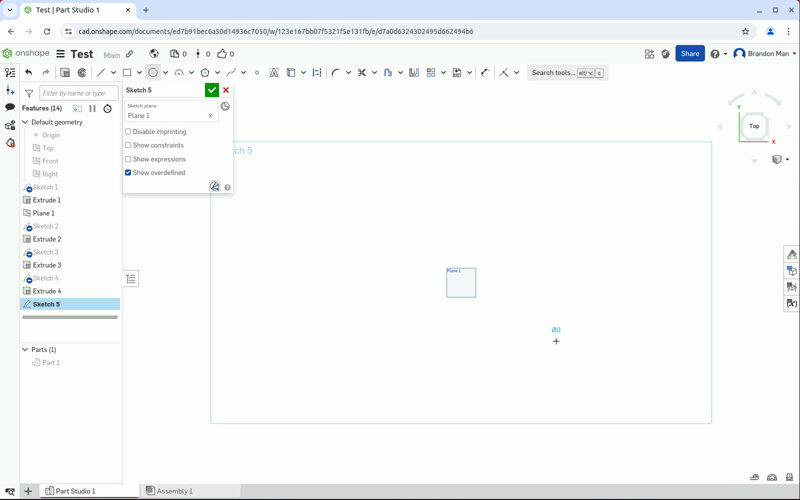
mouse_move(563, 340)
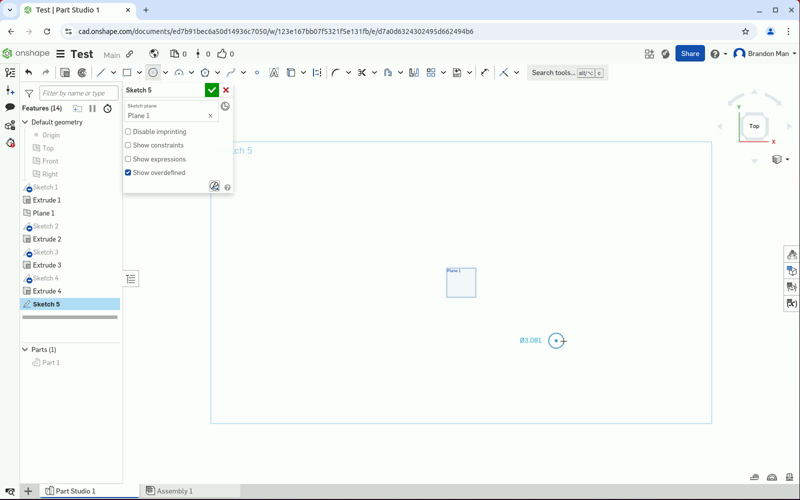
click(563, 340)
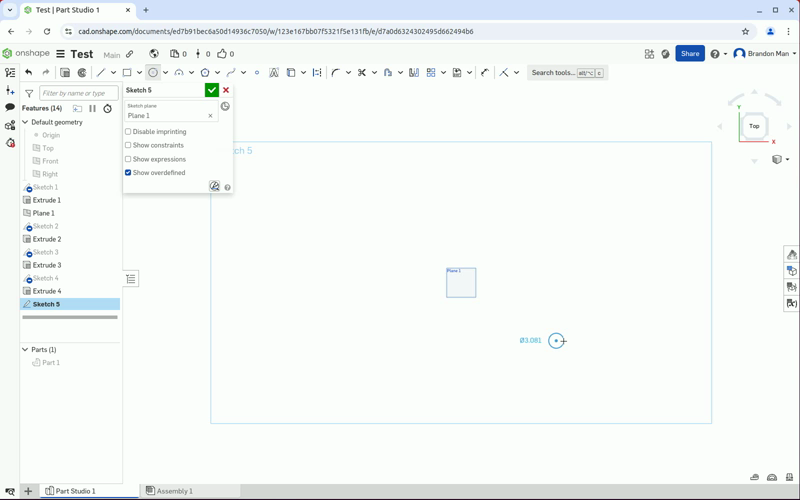
key(esc)
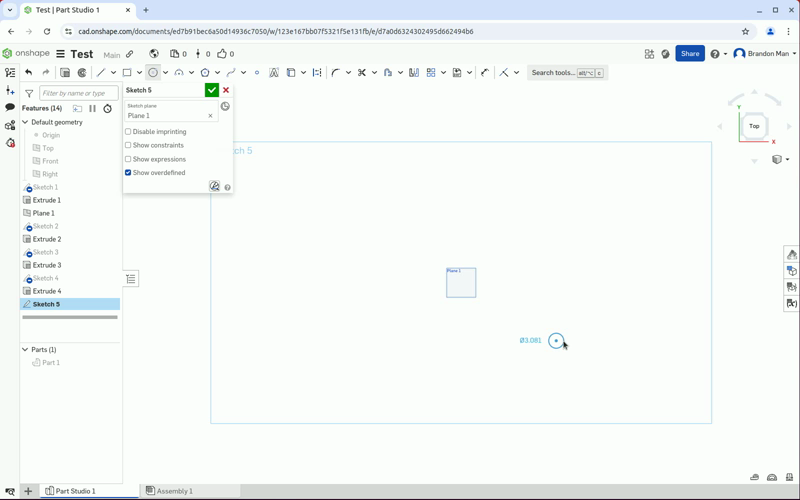
mouse_move(555, 346)
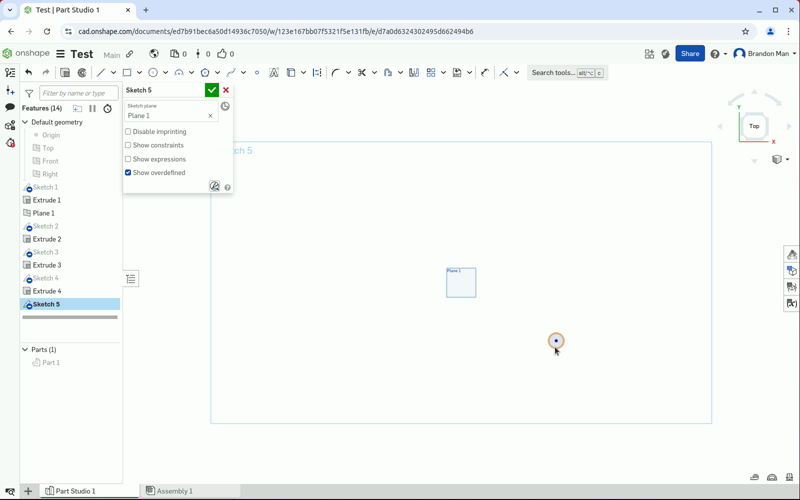
scroll(6)
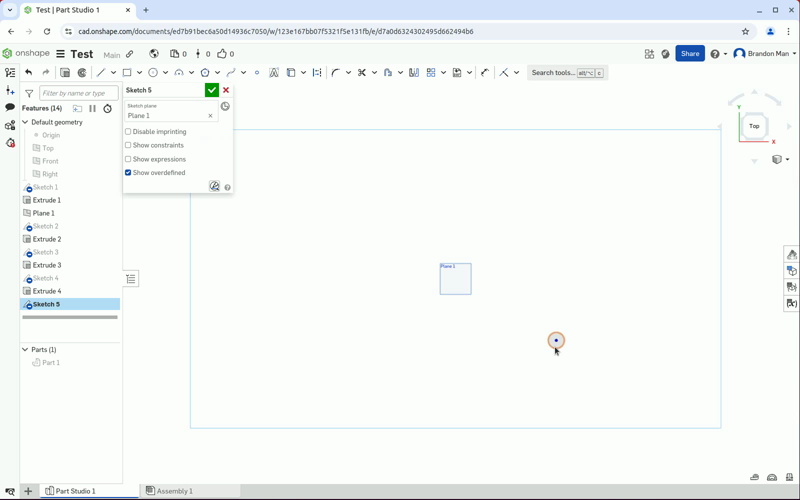
scroll(6)
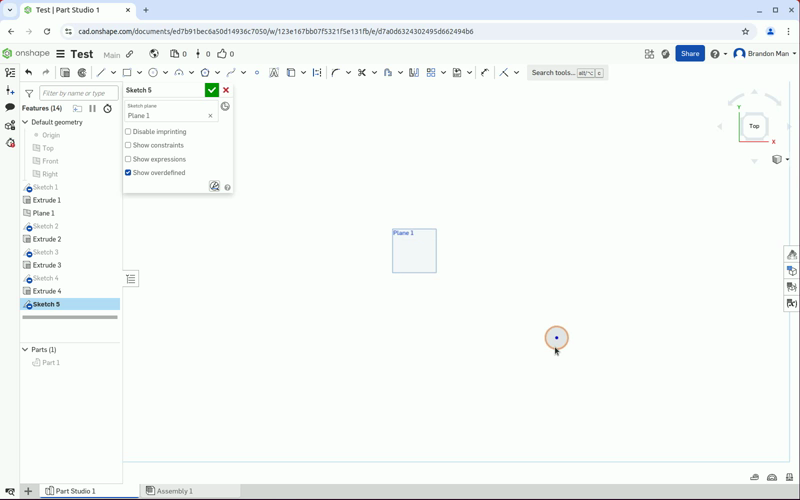
scroll(6)
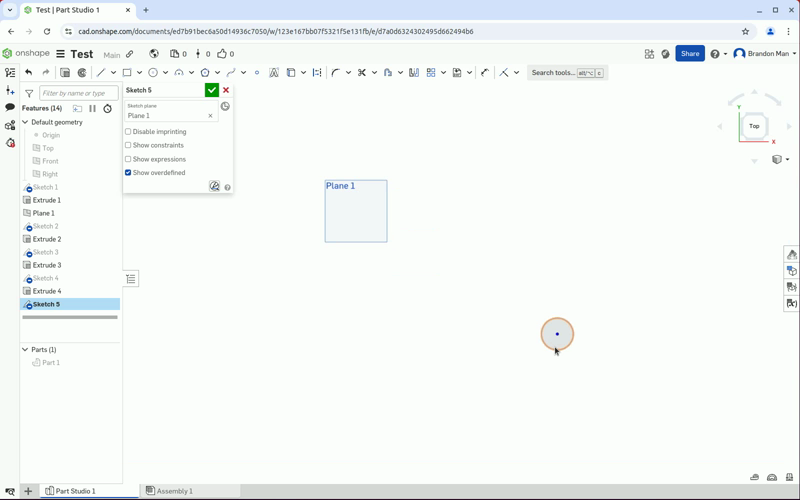
scroll(6)
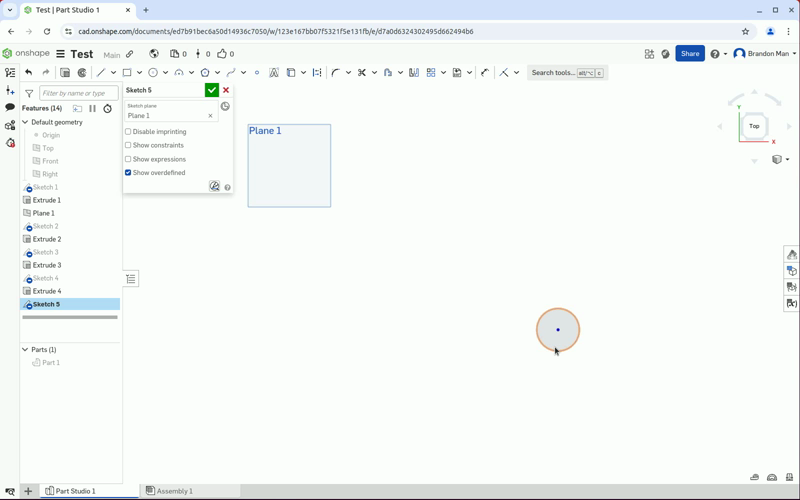
scroll(6)
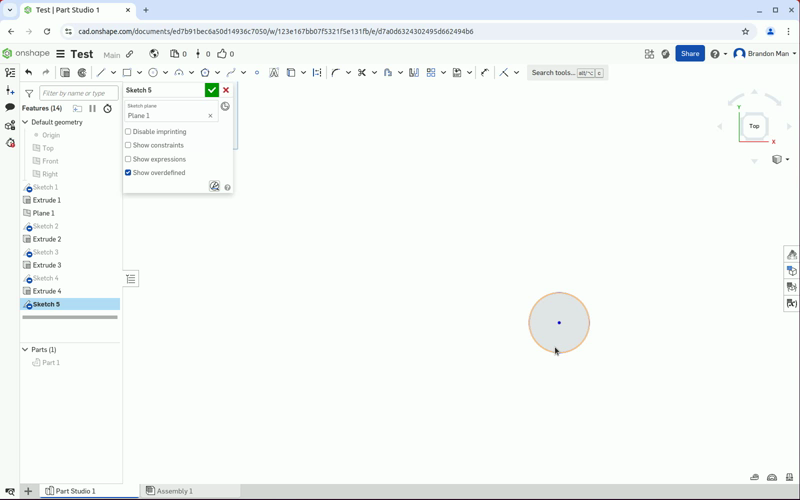
scroll(6)
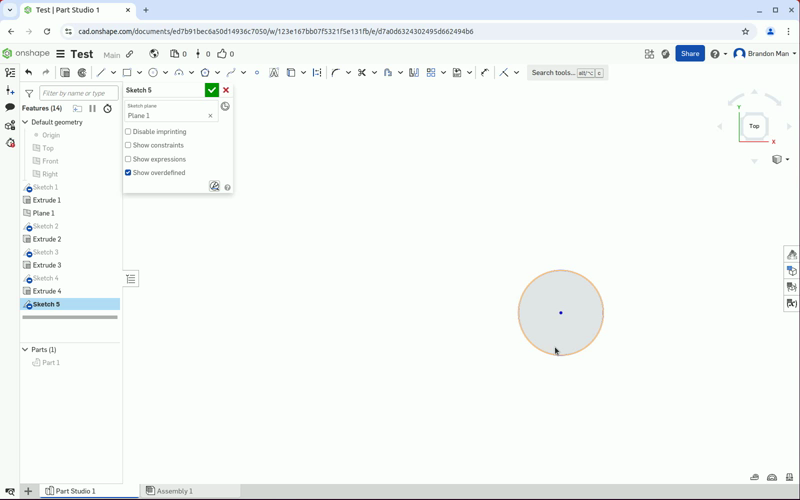
scroll(6)
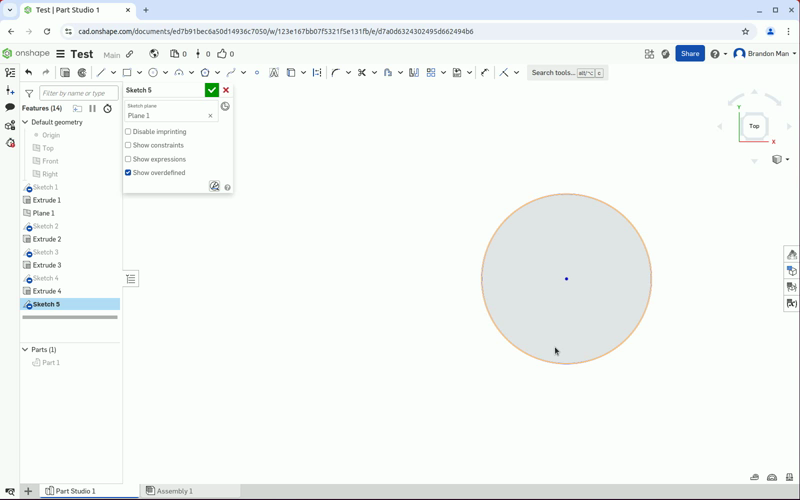
click(555, 346)
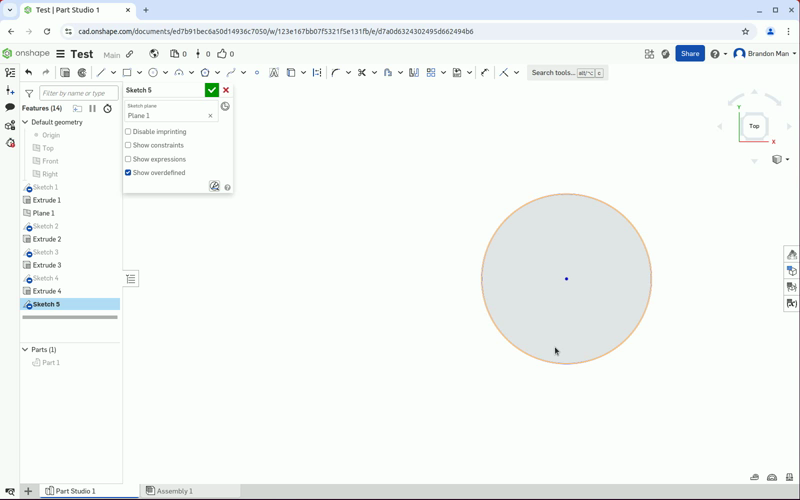
scroll(-6)
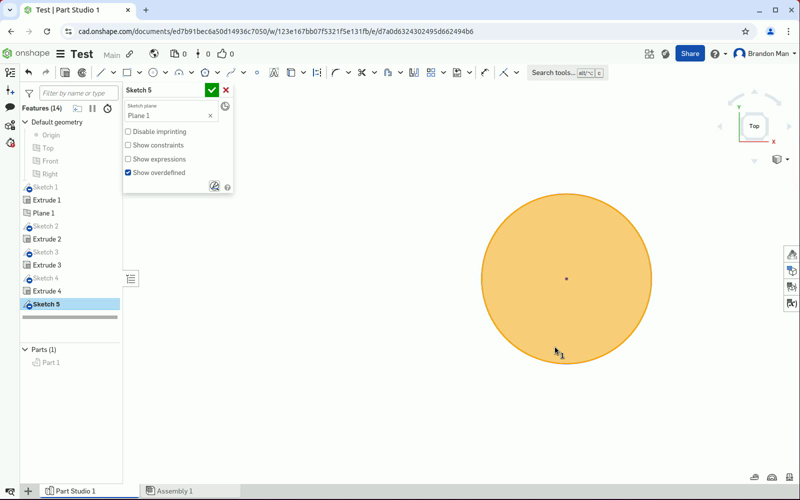
scroll(-6)
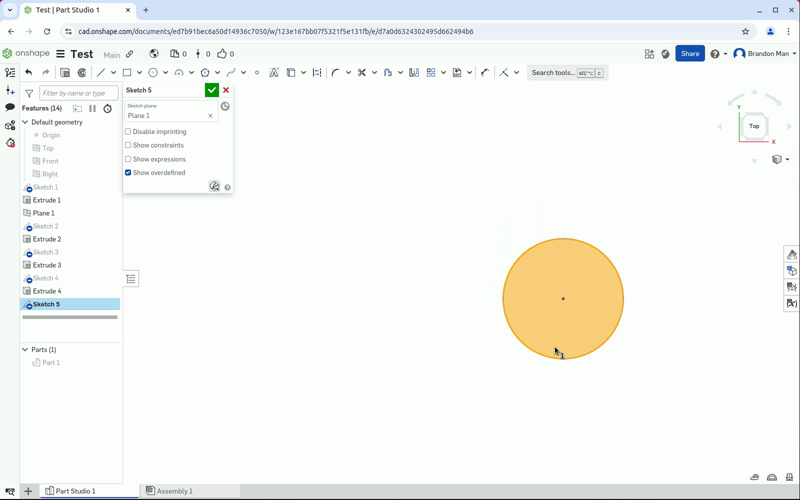
scroll(-6)
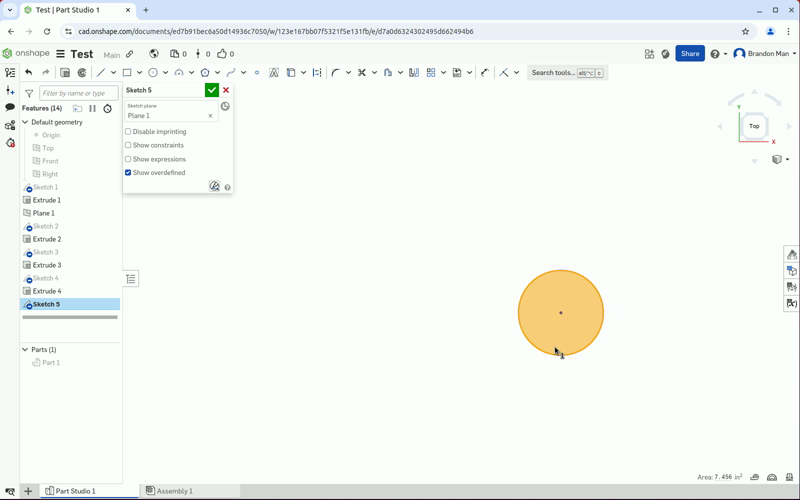
scroll(-6)
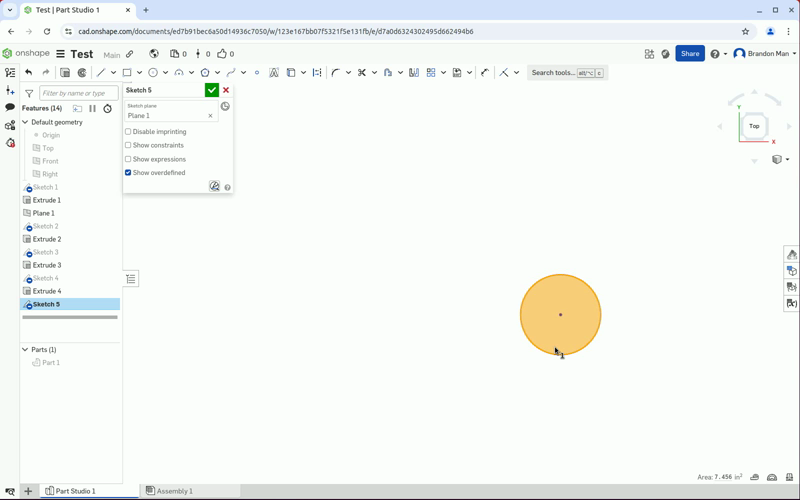
scroll(-6)
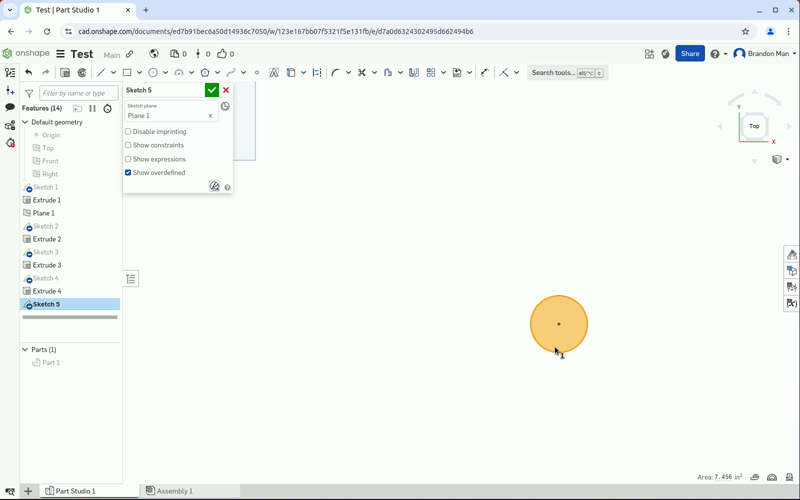
scroll(-6)
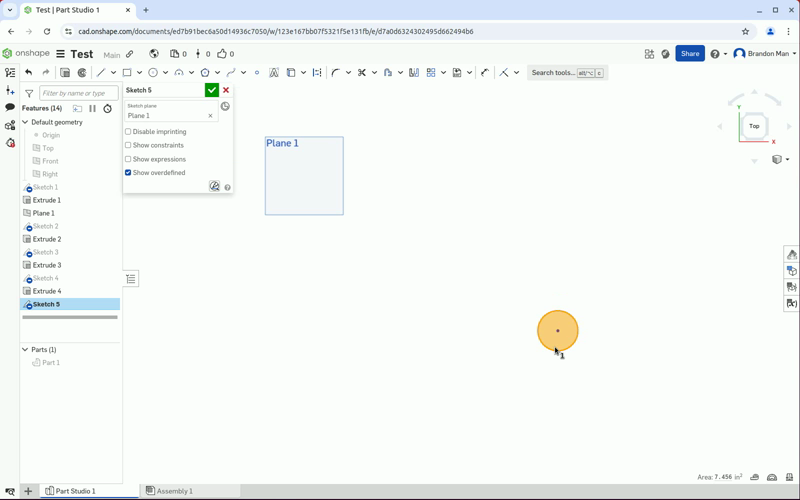
scroll(-6)
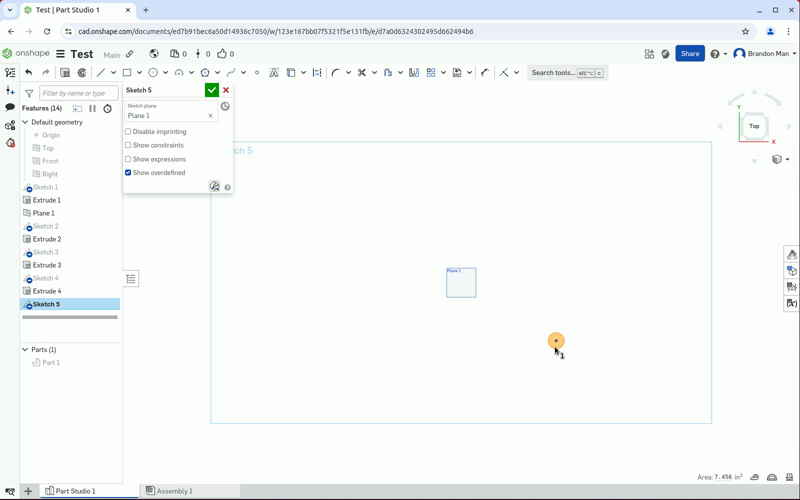
mouse_move(73, 352)
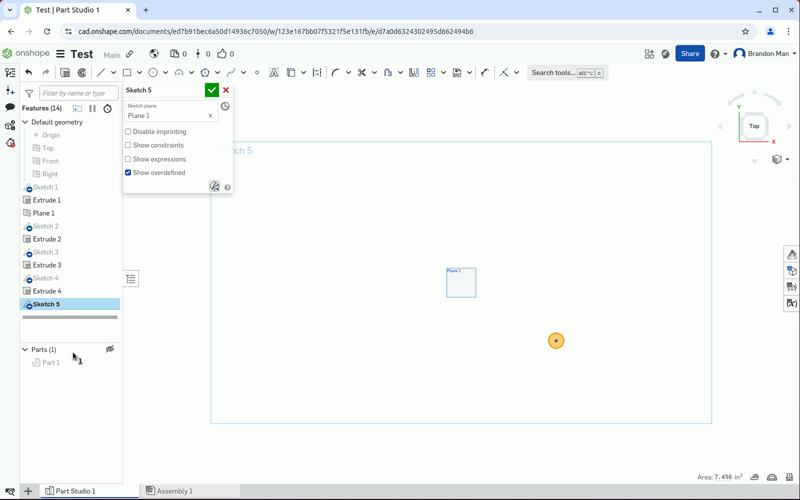
key(shift+y)
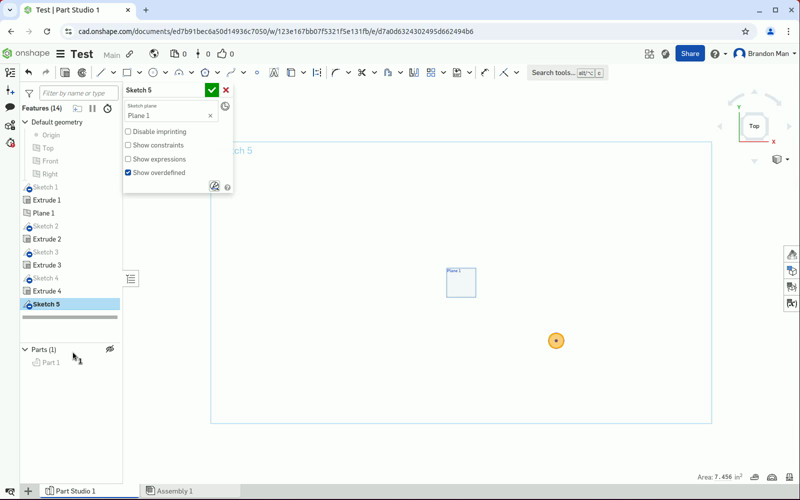
key(shift+e)
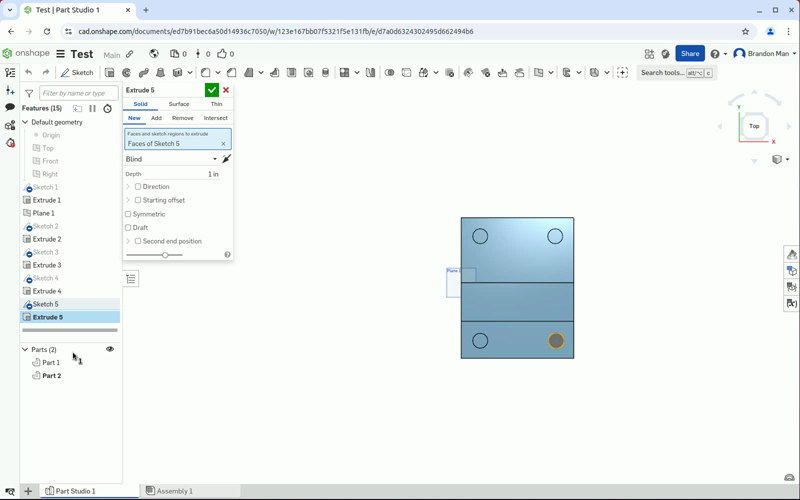
mouse_move(143, 106)
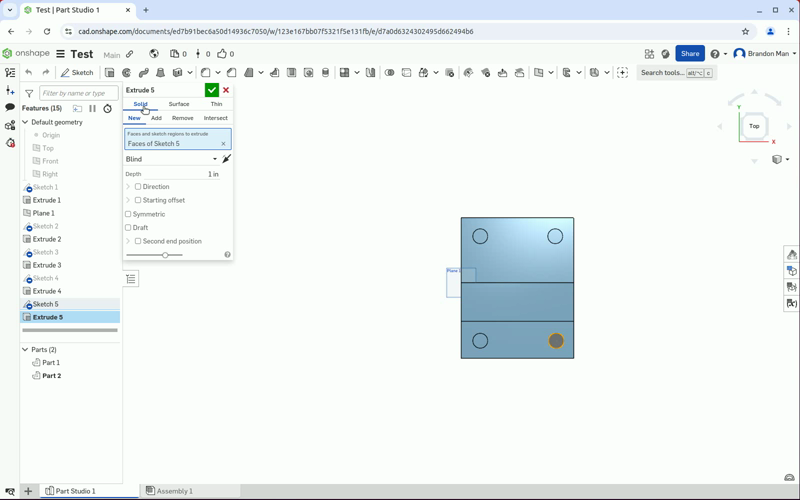
click(143, 106)
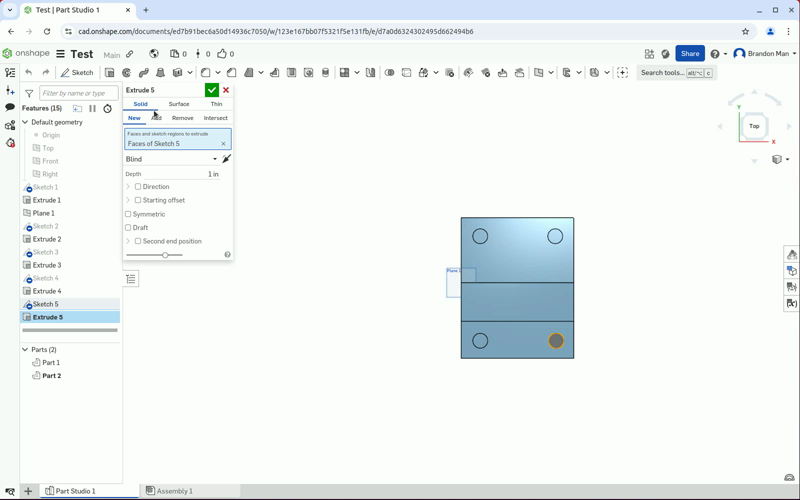
mouse_move(186, 120)
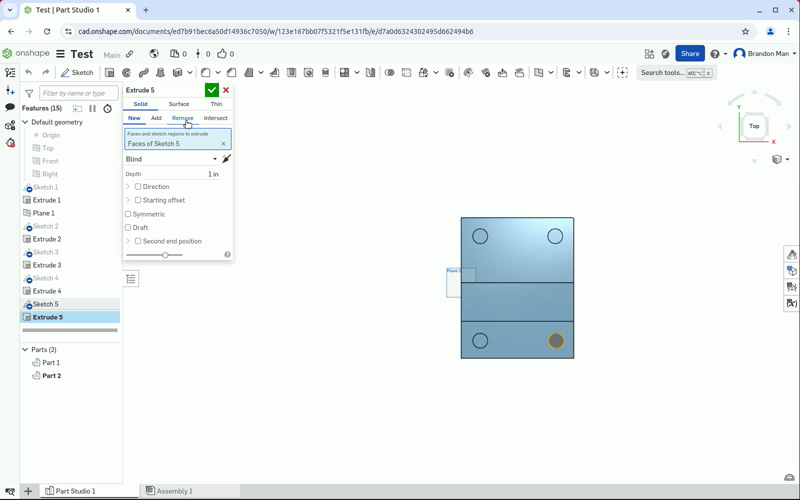
click(186, 120)
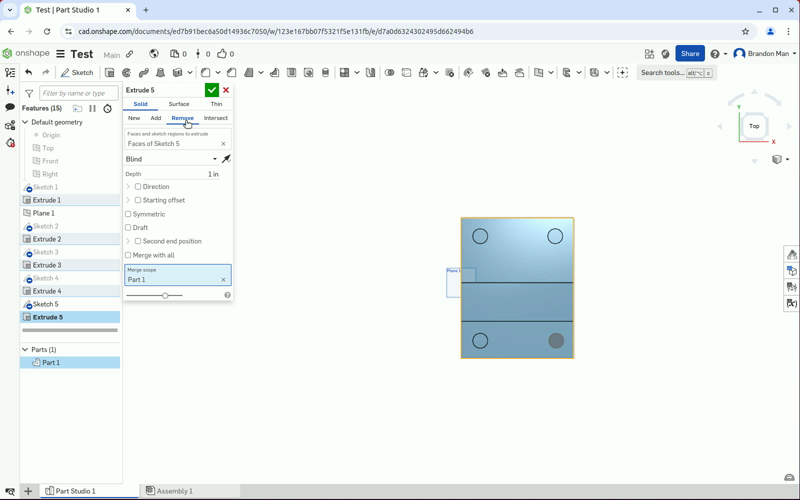
key(tab, 4)
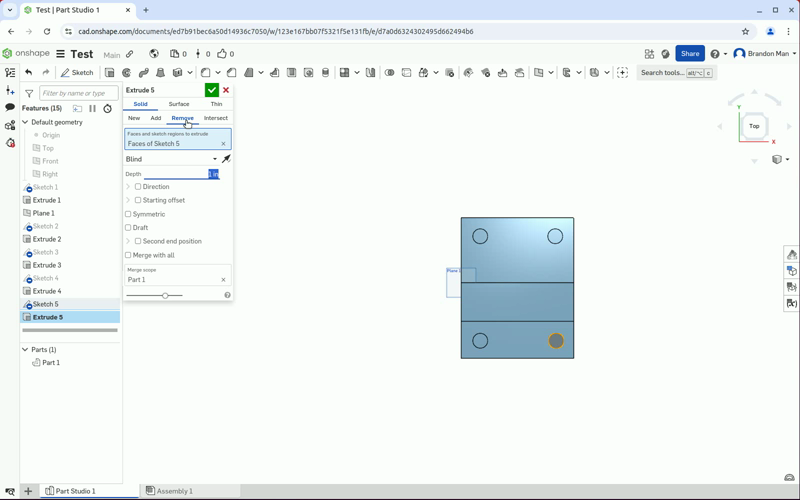
text(5.777)
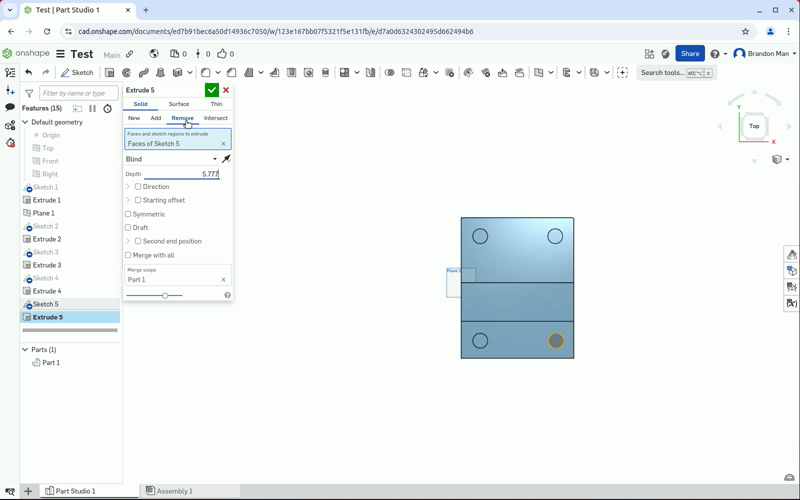
key(tab, 6)
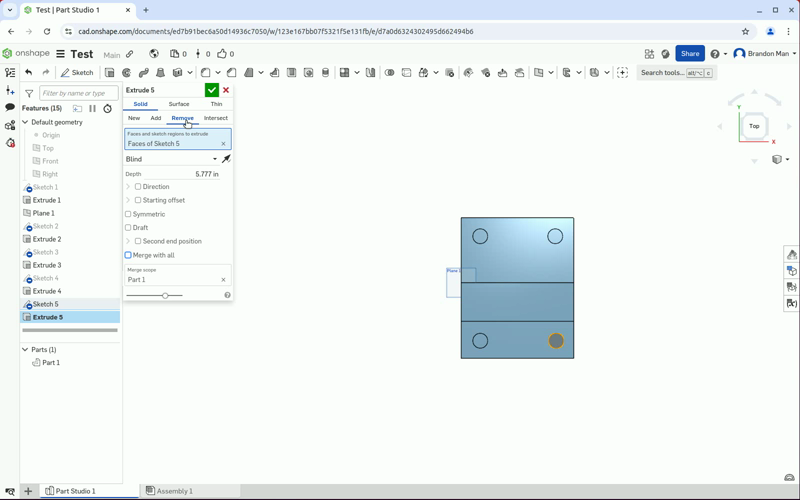
key(space)
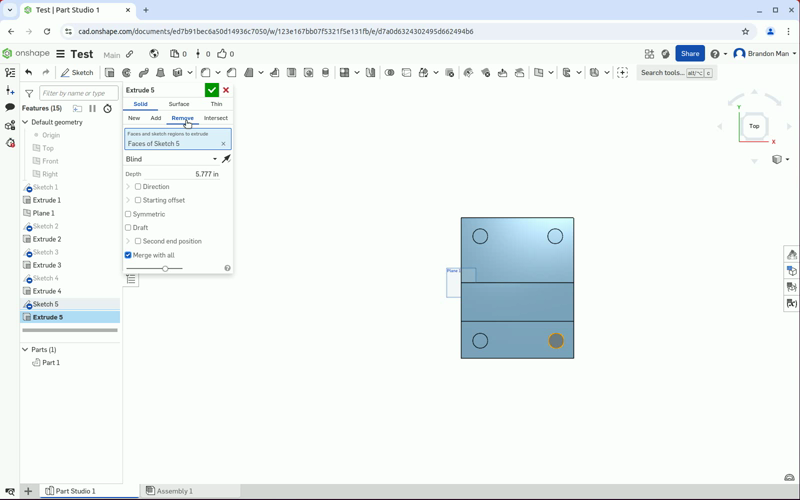
key(enter)
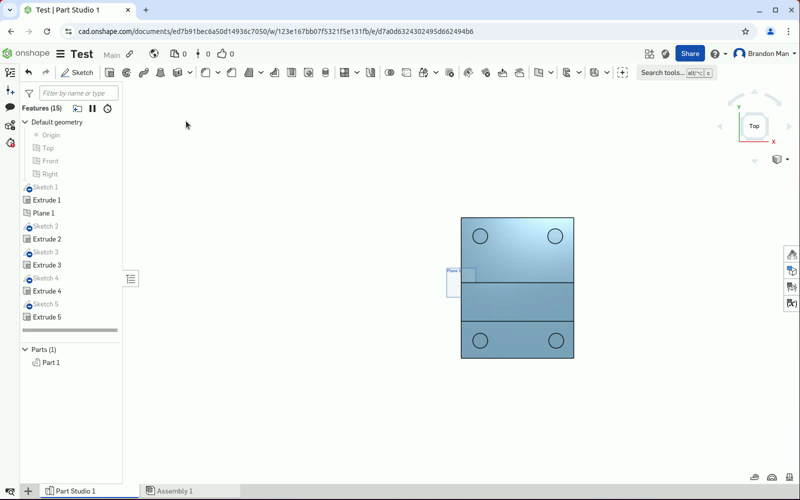
key(shift+h)
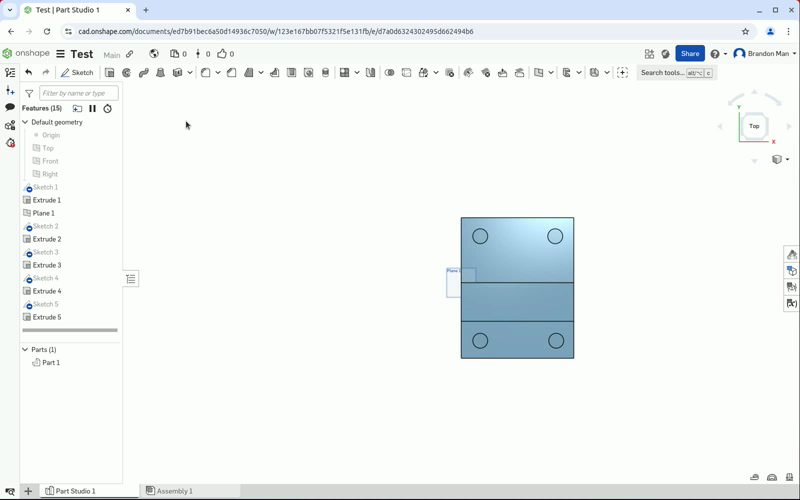
key(shift+h)
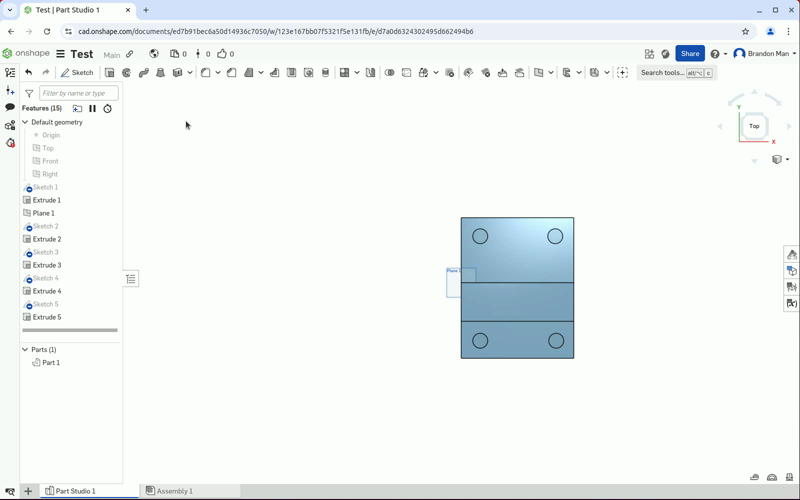
mouse_move(73, 189)
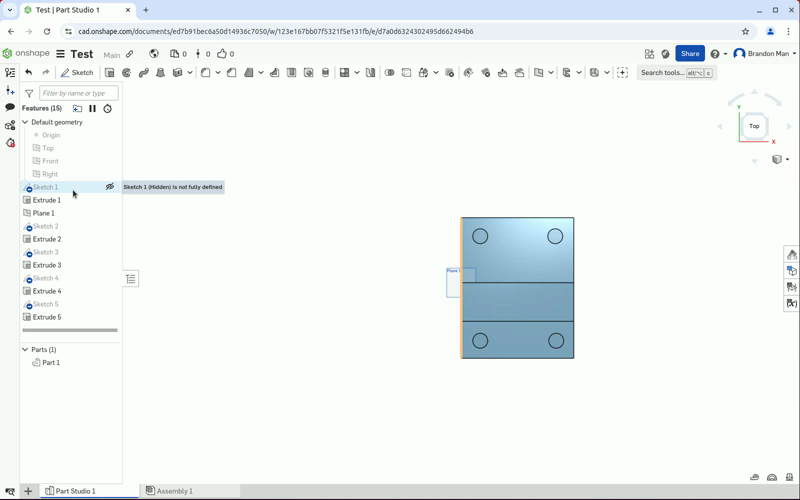
click(73, 189)
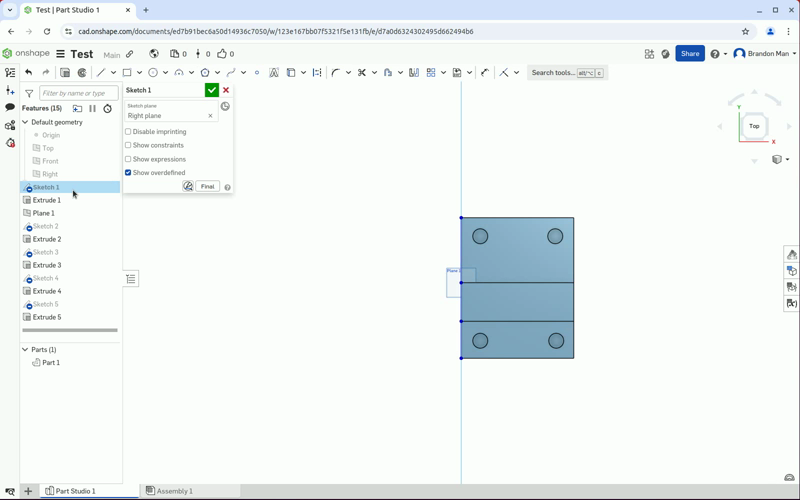
mouse_move(229, 92)
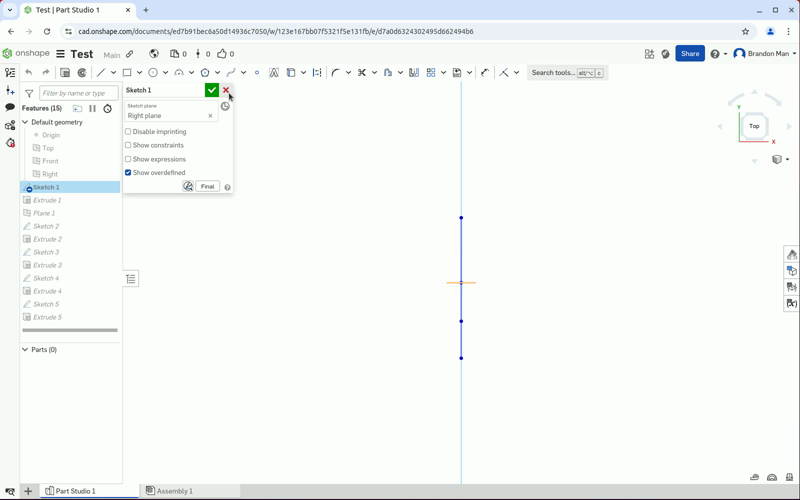
click(229, 92)
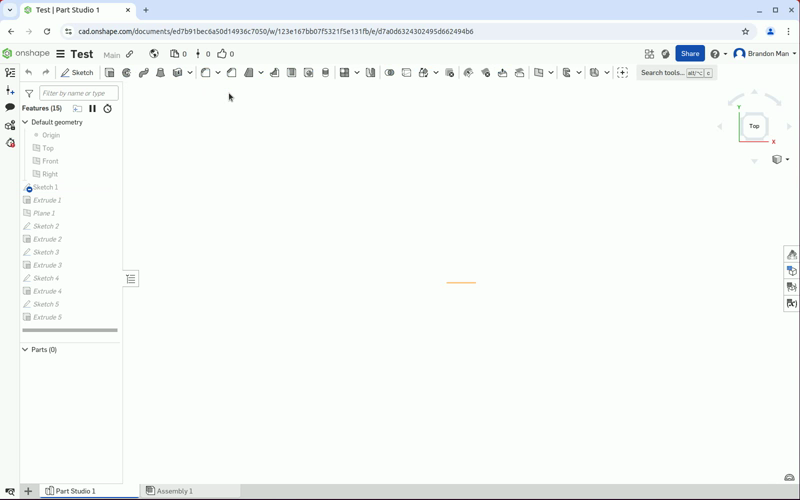
mouse_move(73, 352)
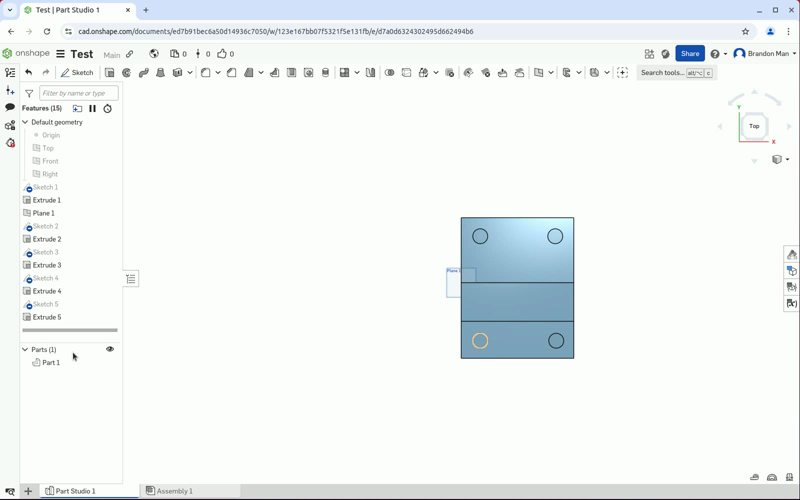
key(y)
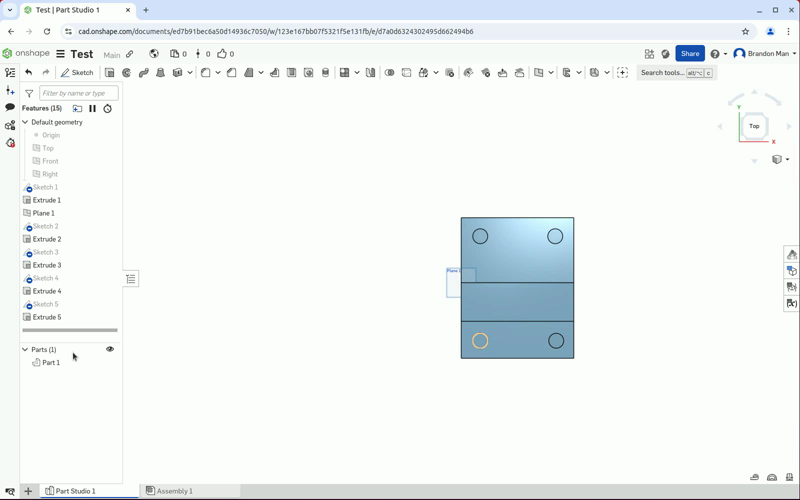
key(shift+p)
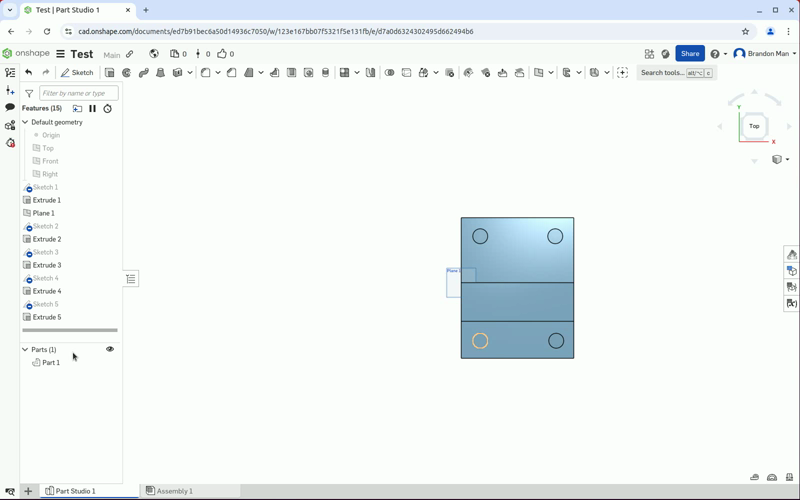
key(space)
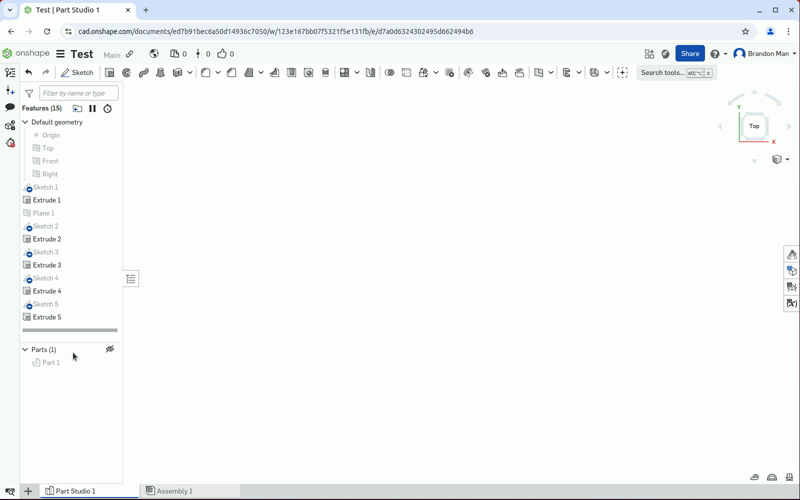
key_down(shift)
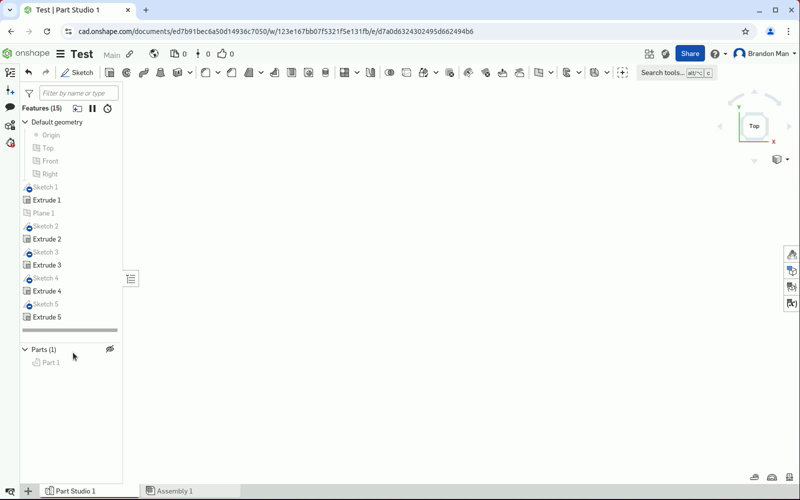
key(up)
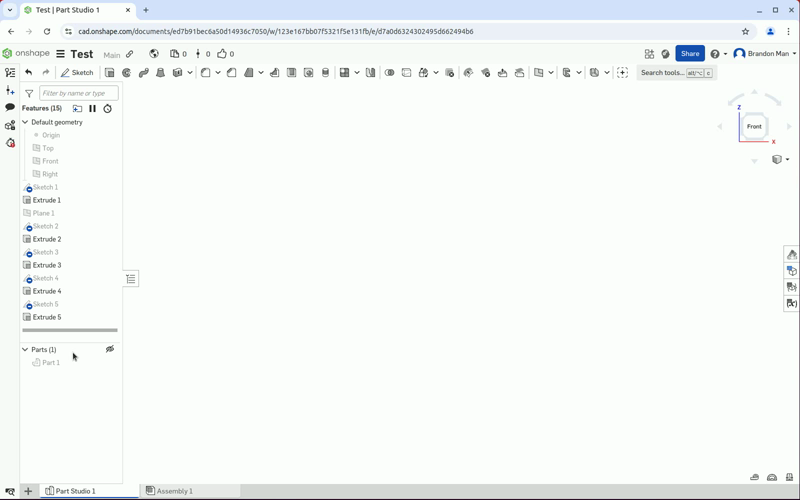
key_up(shift)
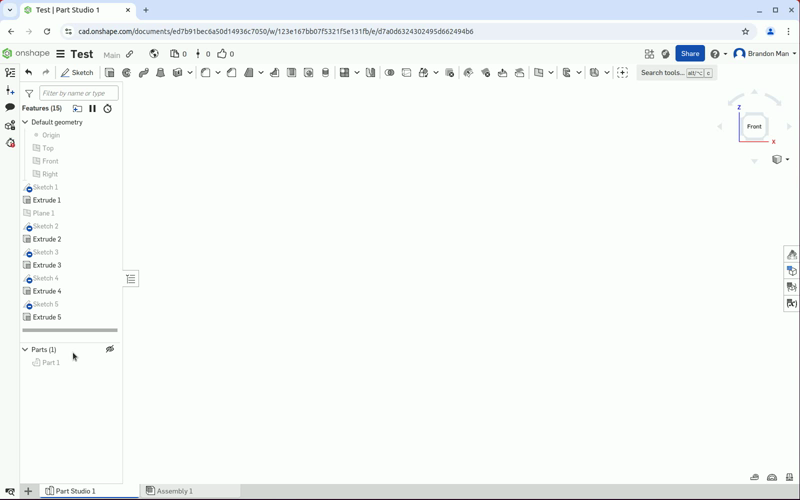
mouse_move(73, 352)
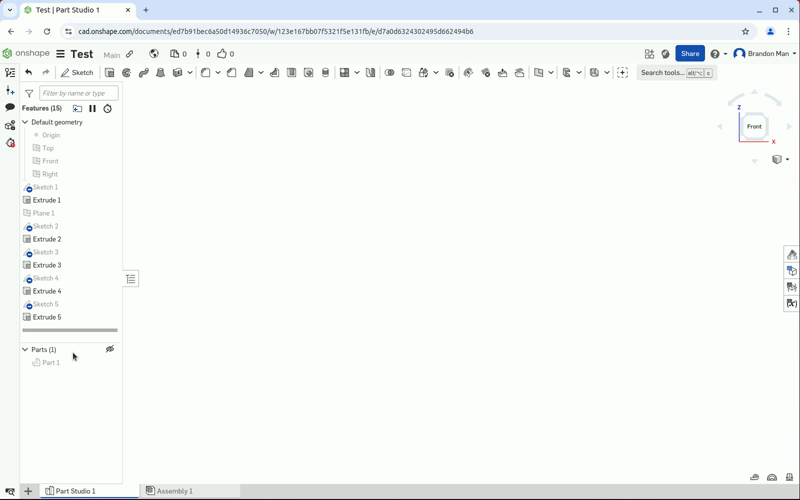
key(shift+y)
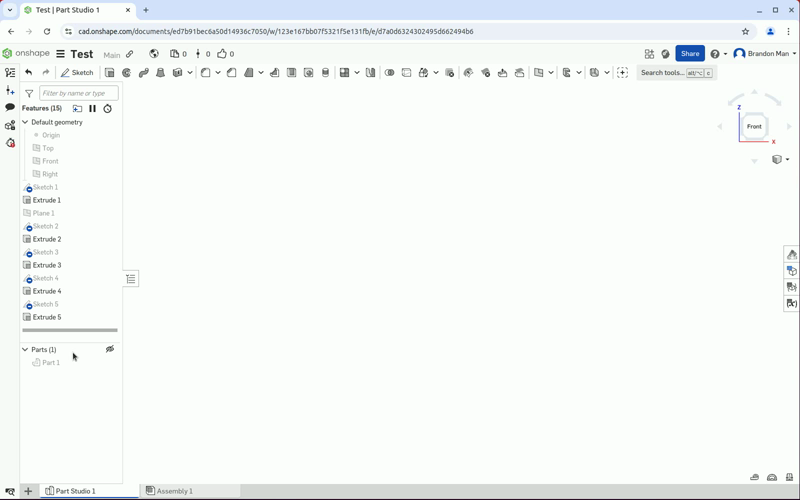
key(shift+s)
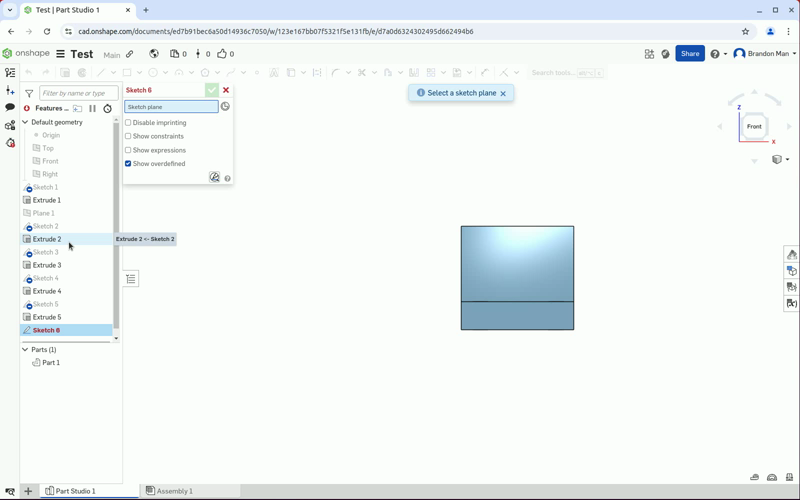
scroll(3)
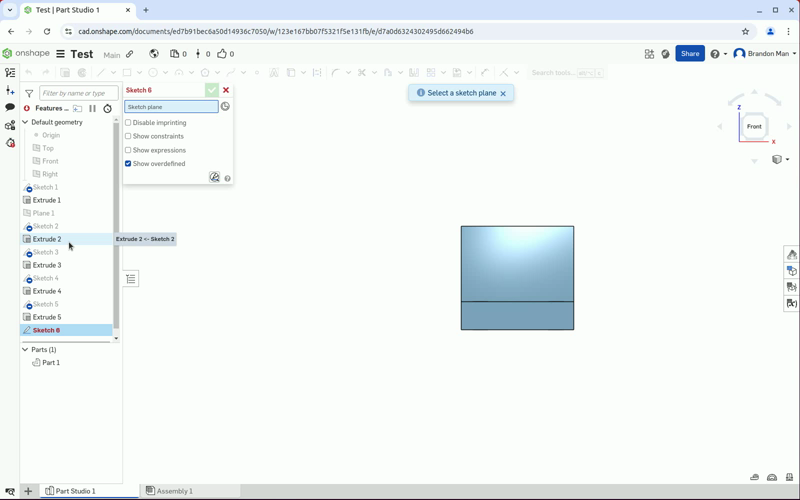
mouse_move(69, 163)
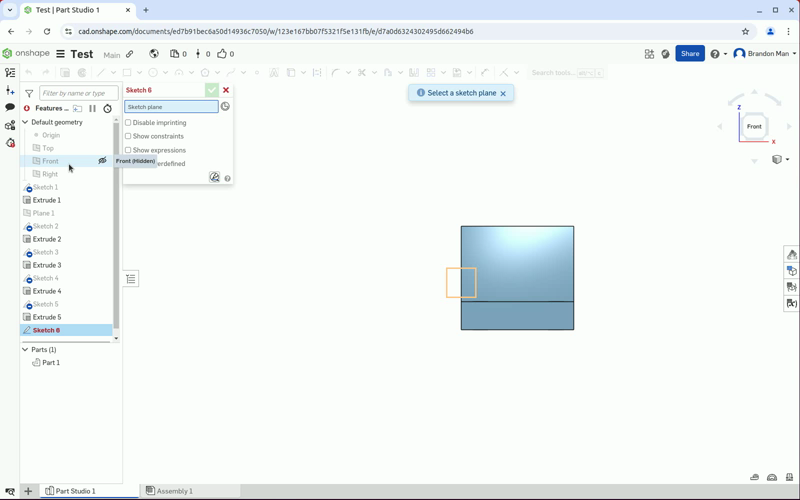
click(69, 163)
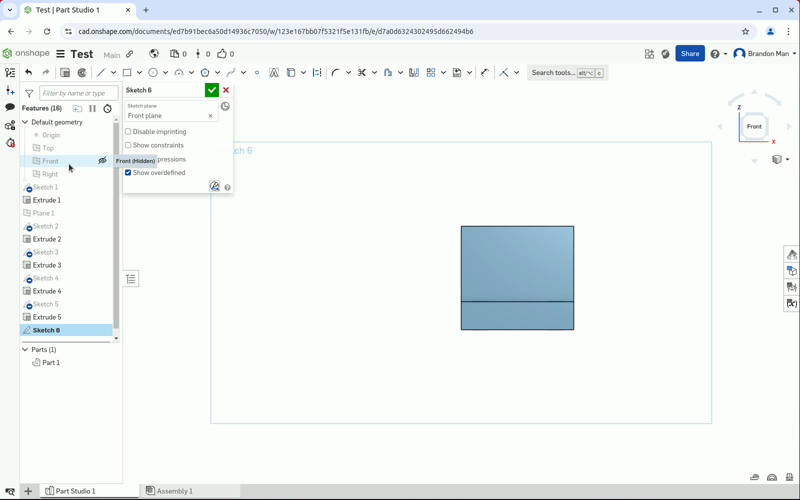
mouse_move(73, 352)
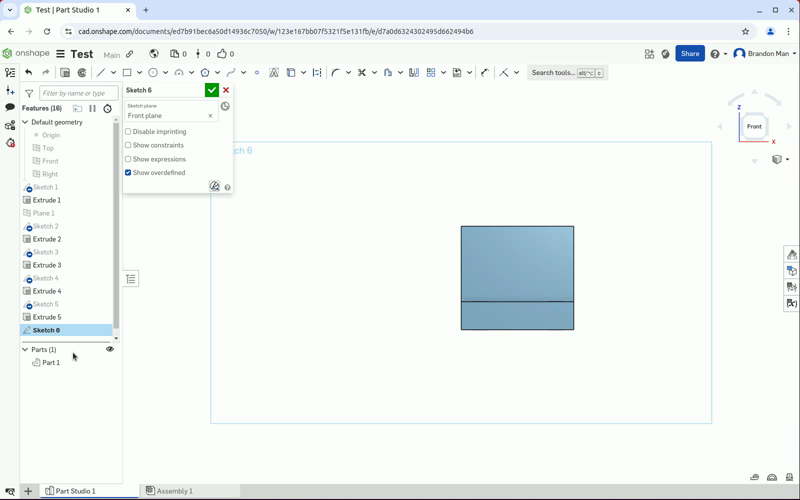
key(y)
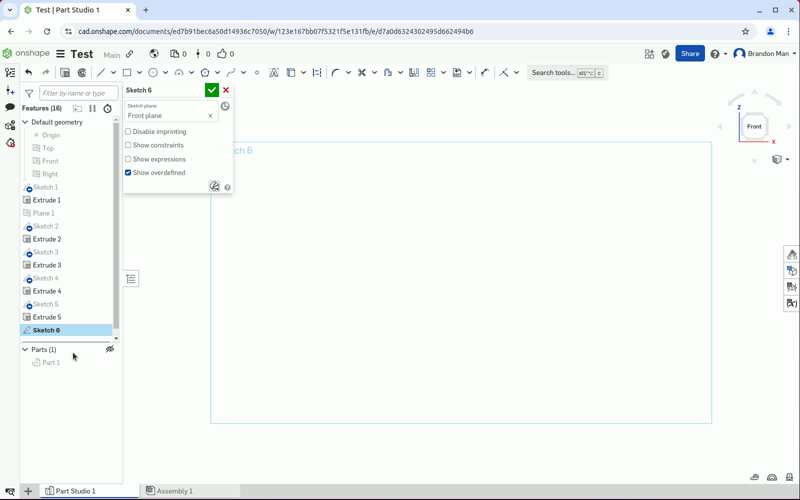
key(l)
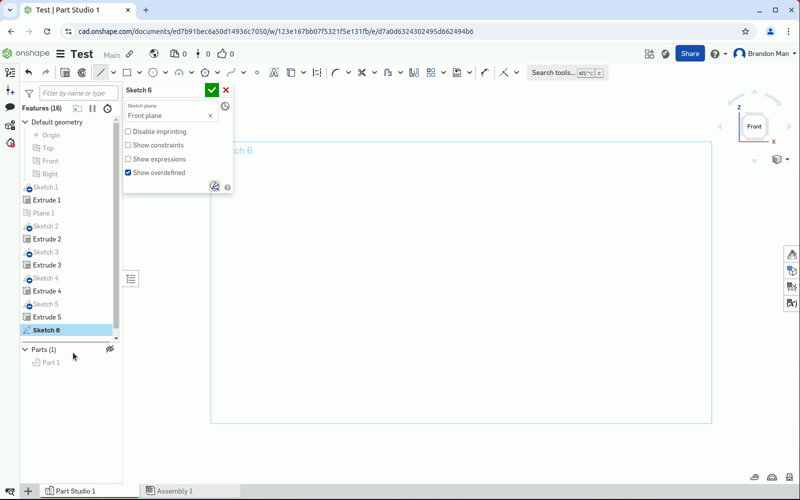
key_down(shift)
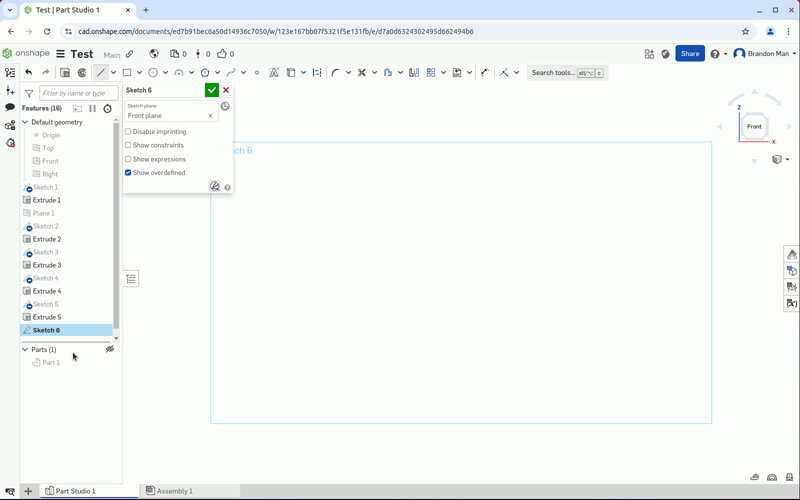
mouse_move(495, 268)
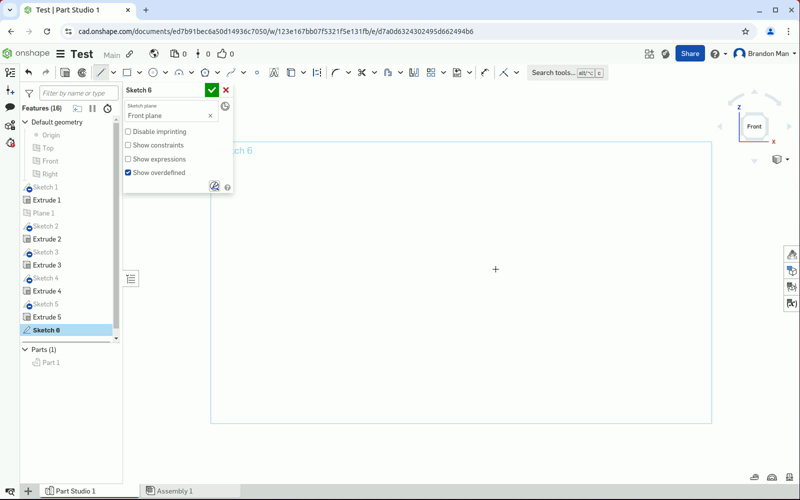
click(495, 268)
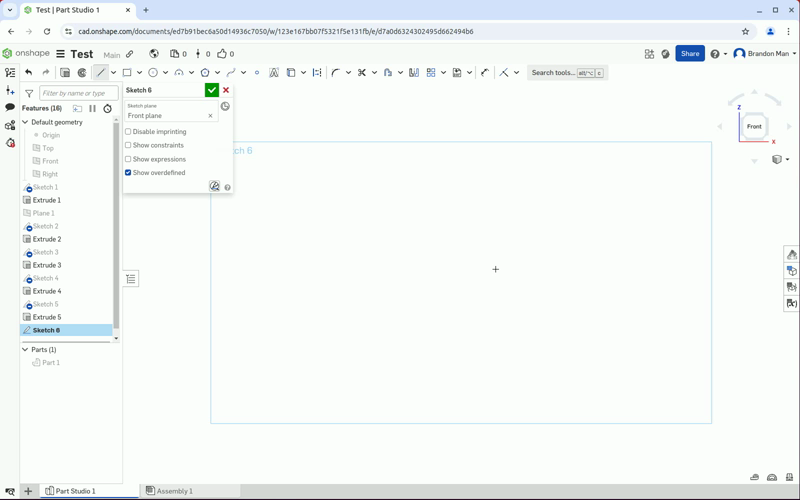
key_up(shift)
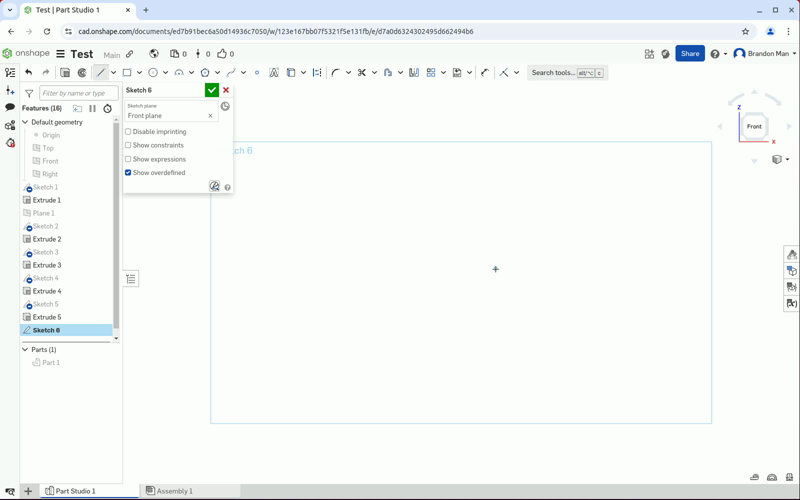
key_down(shift)
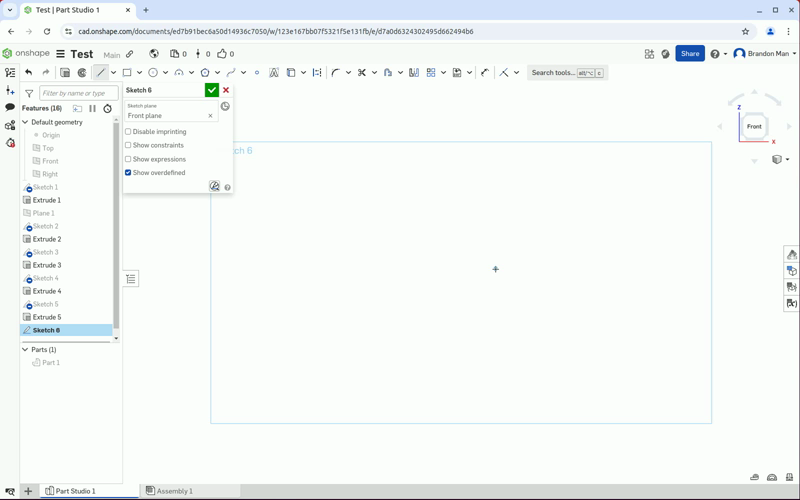
mouse_move(525, 268)
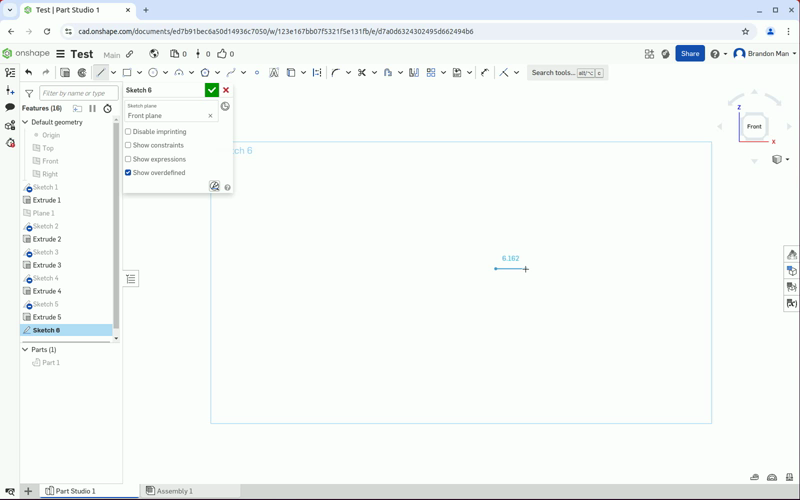
mouse_move(537, 268)
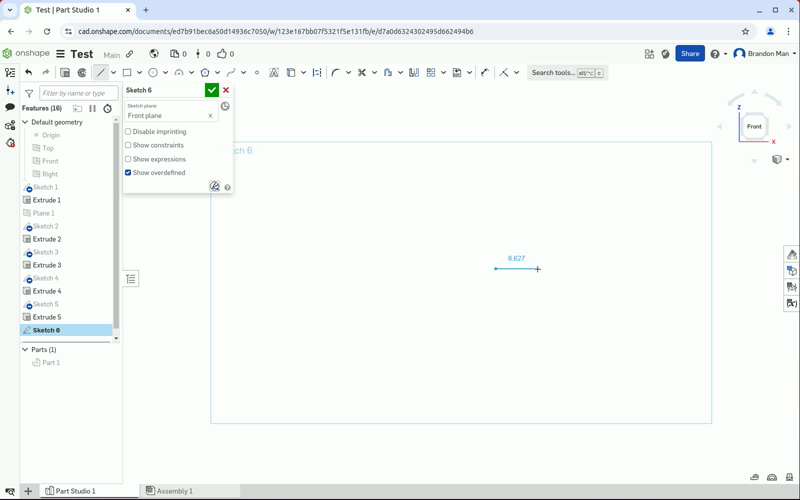
click(537, 268)
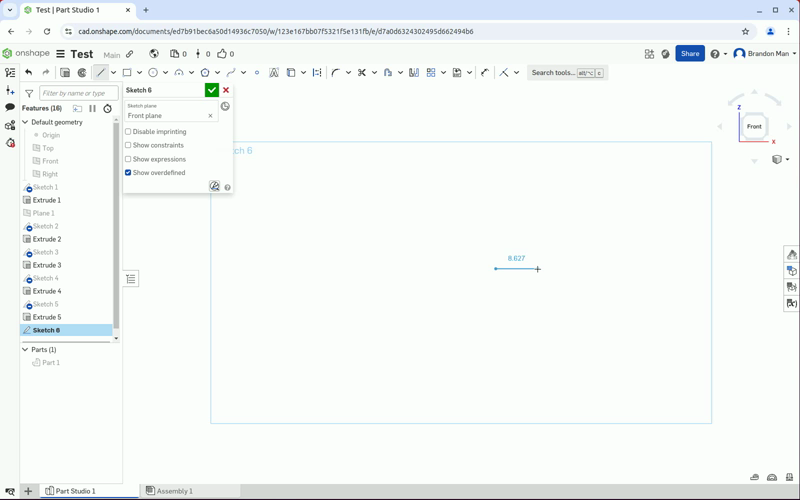
key_up(shift)
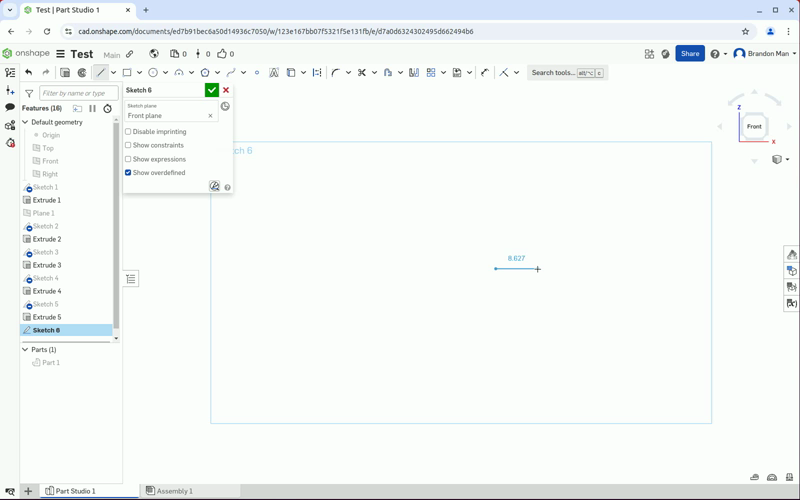
key_down(shift)
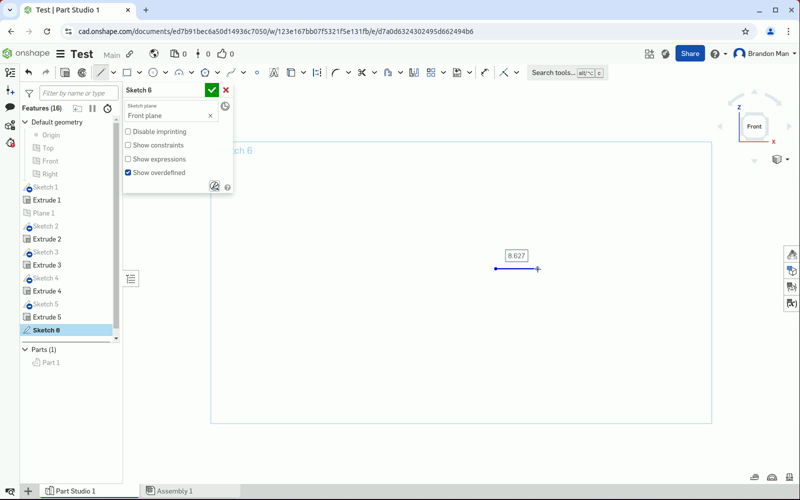
mouse_move(567, 268)
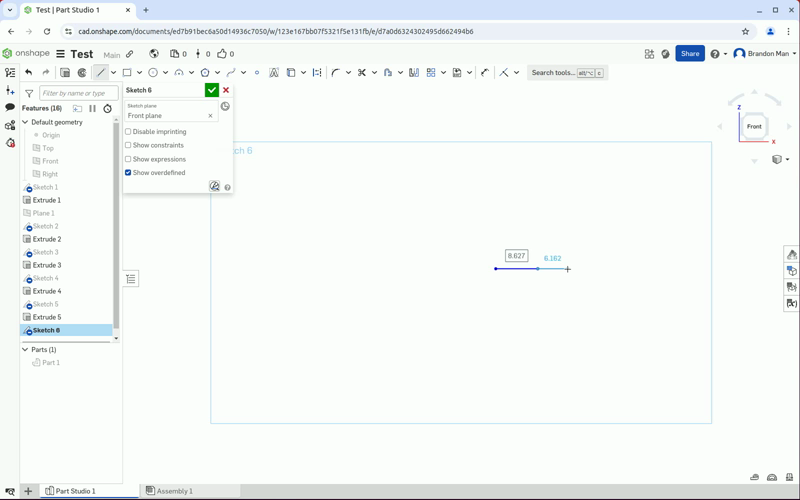
mouse_move(537, 225)
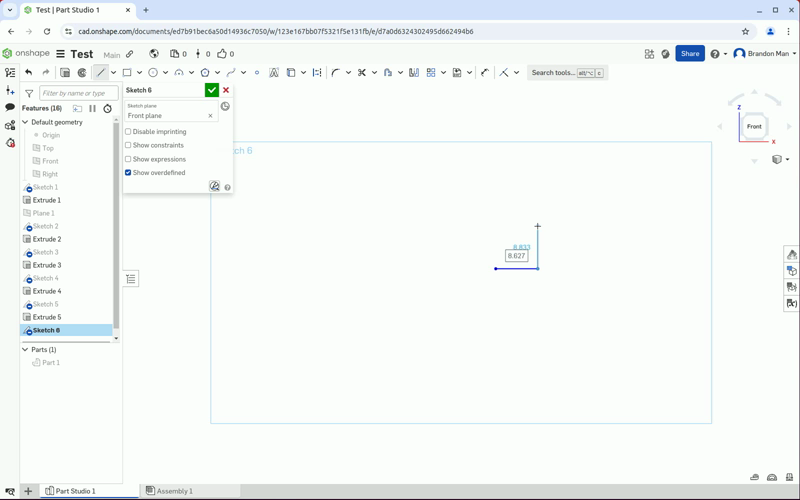
click(537, 225)
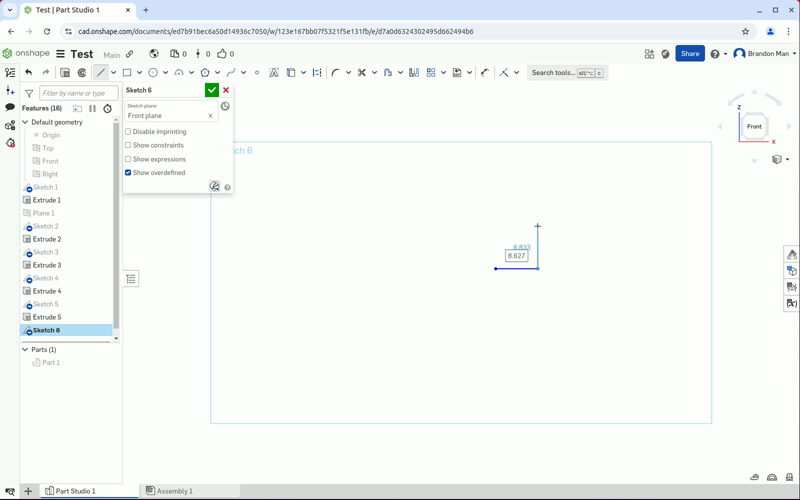
key_up(shift)
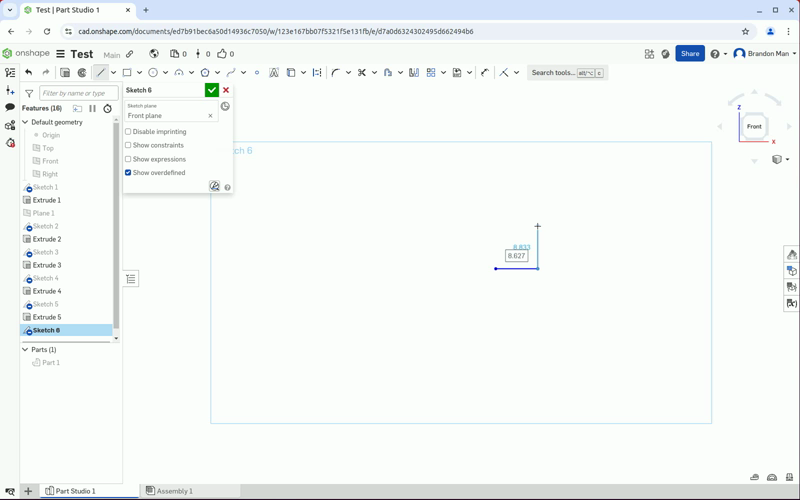
key_down(shift)
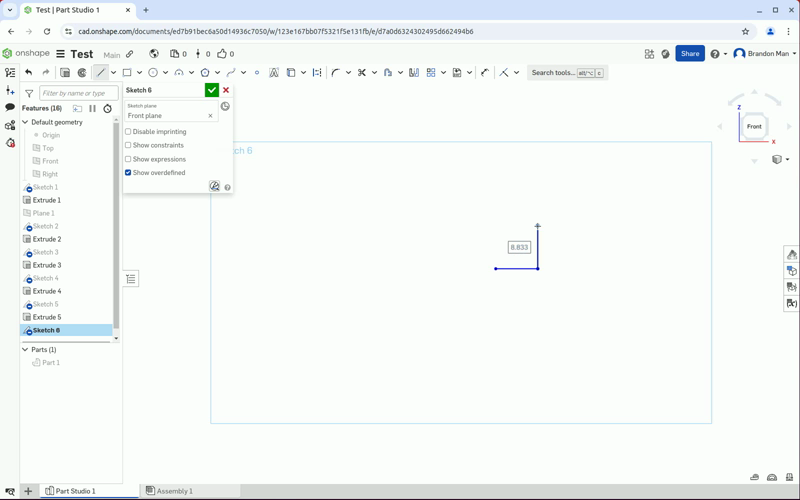
mouse_move(567, 225)
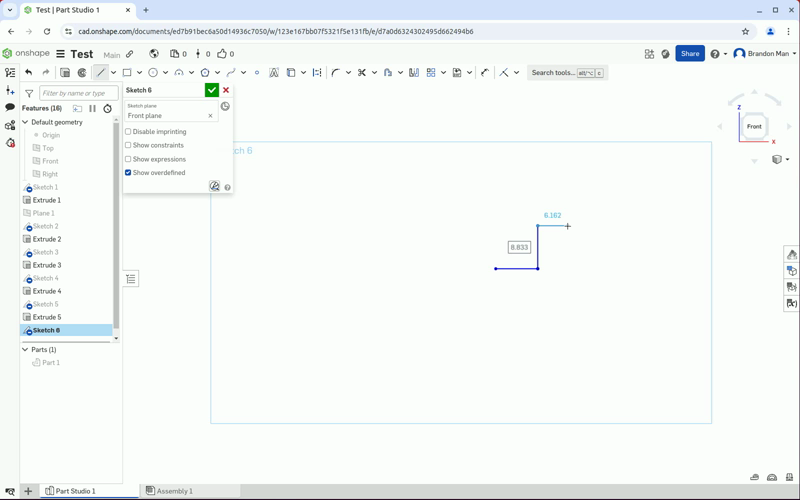
mouse_move(495, 225)
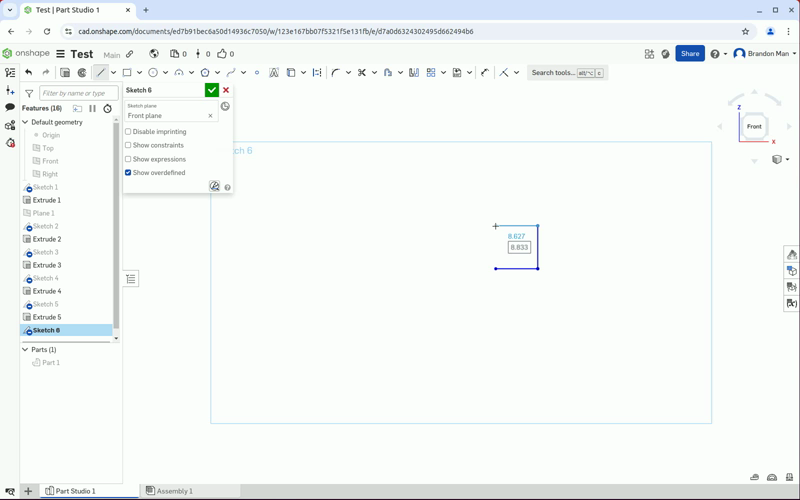
click(495, 225)
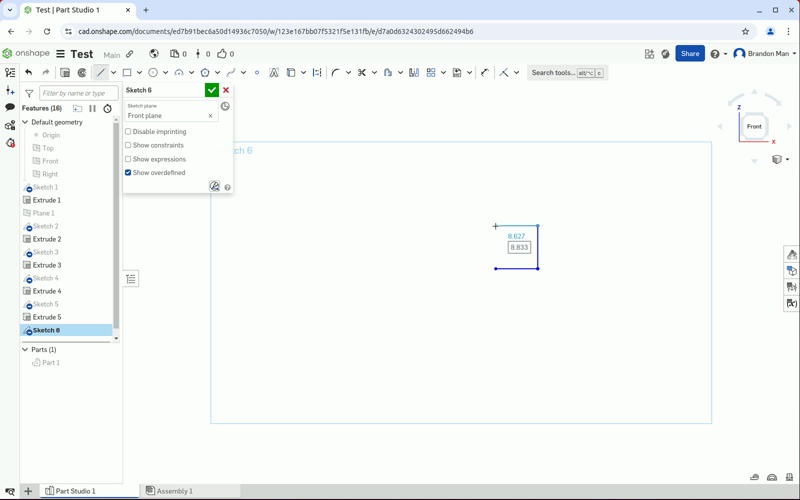
key_up(shift)
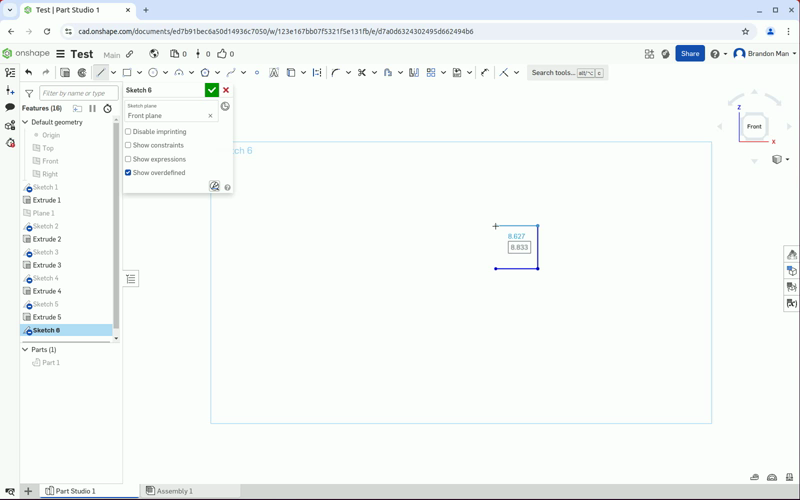
mouse_move(525, 225)
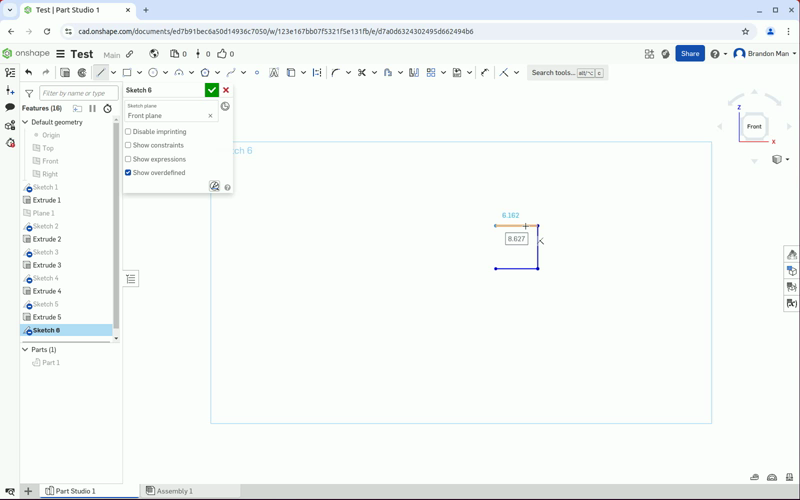
key_down(shift)
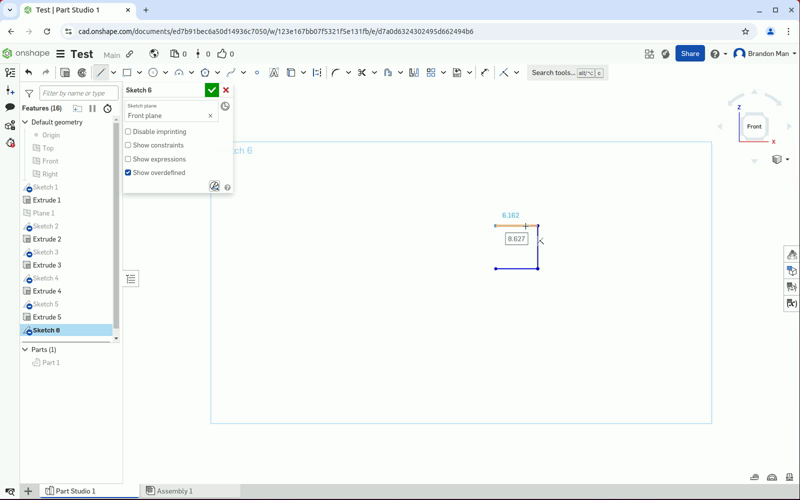
mouse_move(495, 268)
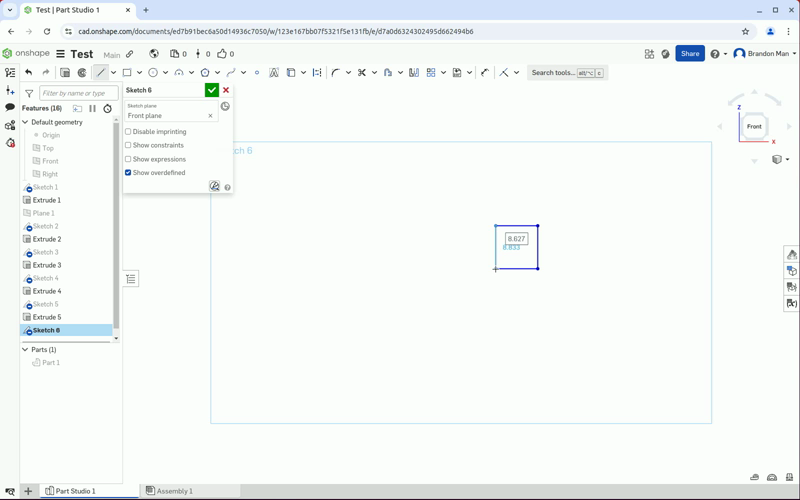
key_up(shift)
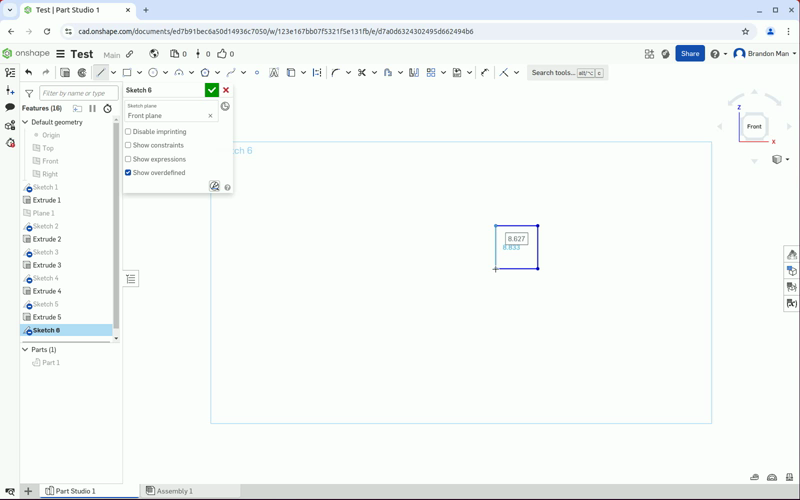
click(495, 268)
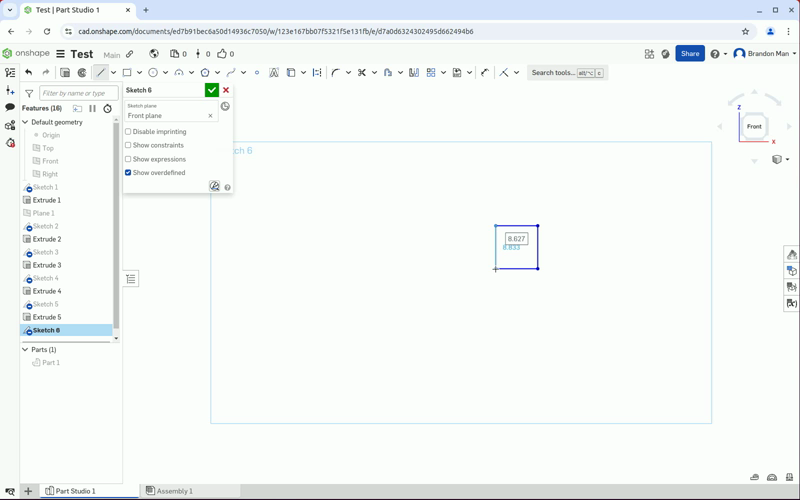
key(esc)
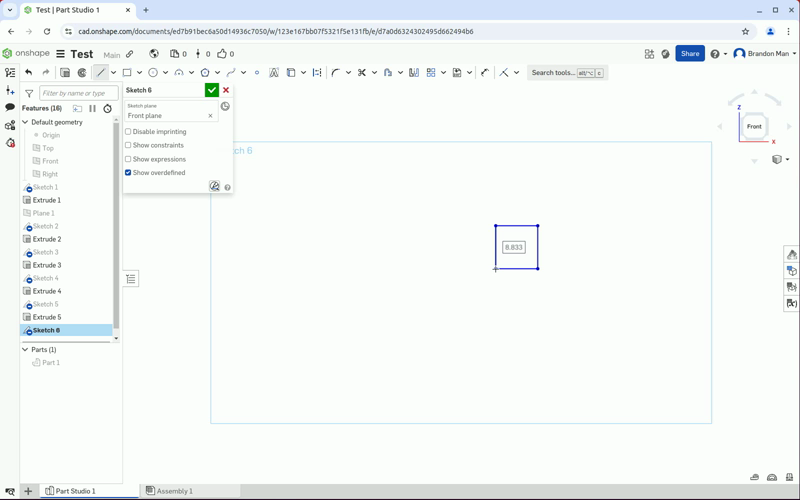
mouse_move(521, 245)
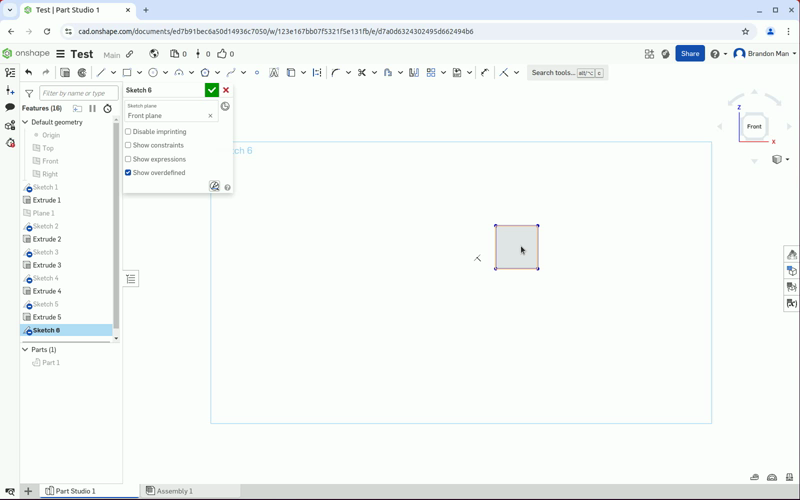
scroll(6)
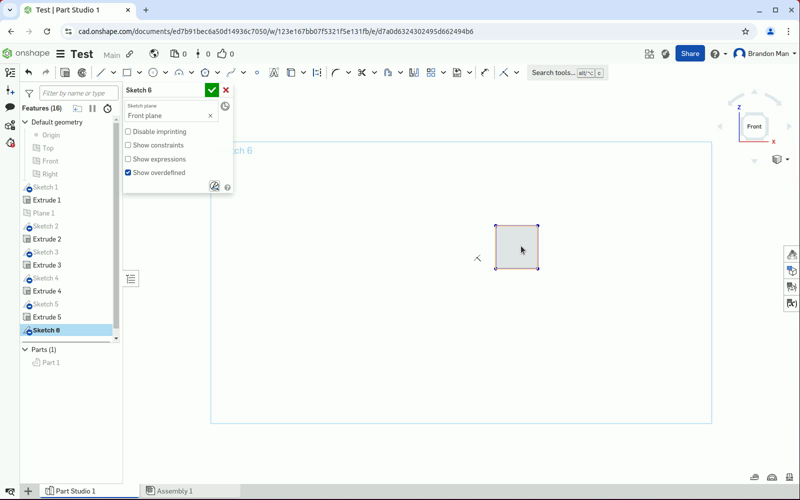
scroll(6)
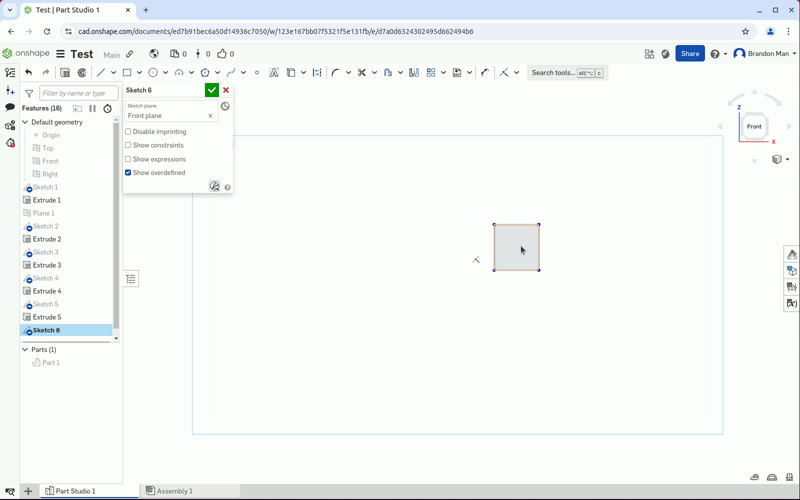
scroll(6)
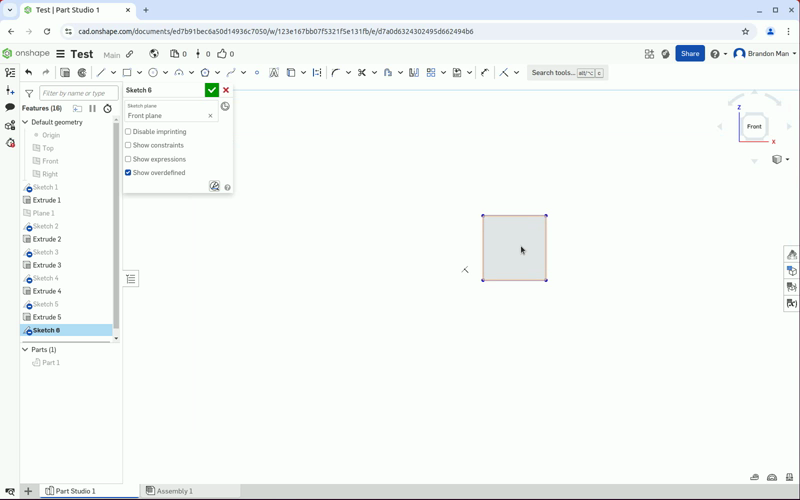
scroll(6)
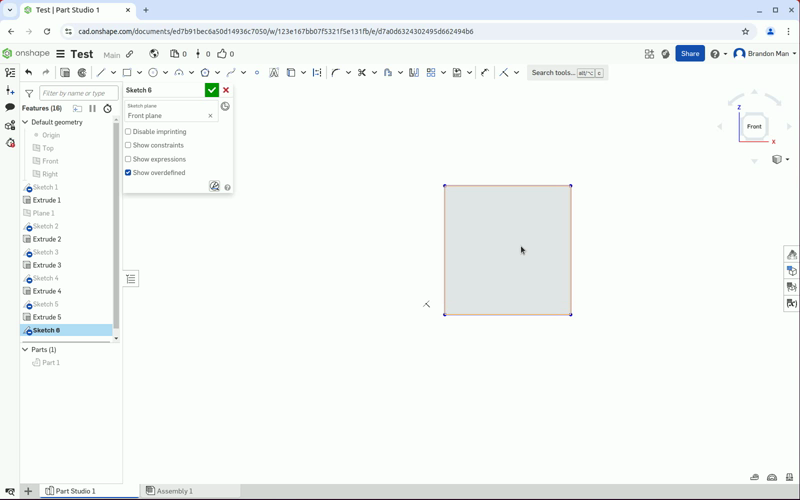
scroll(6)
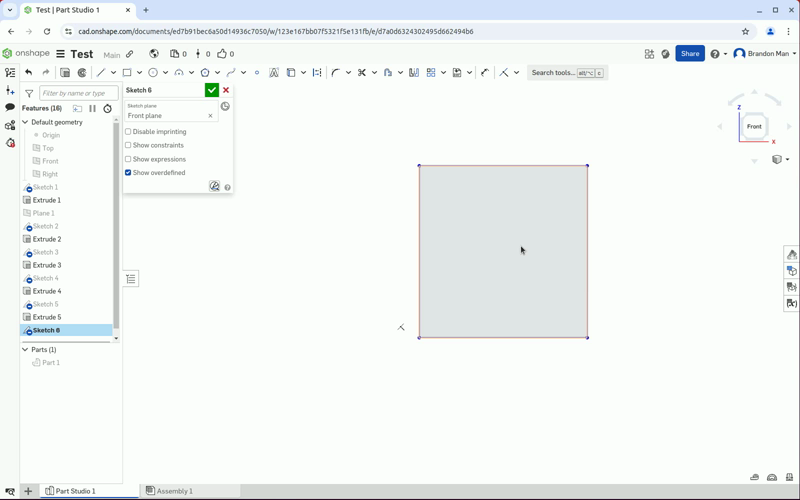
scroll(6)
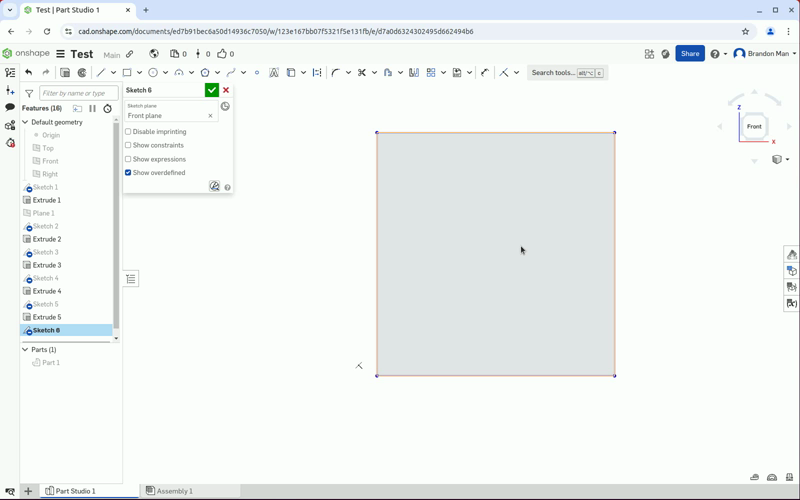
scroll(6)
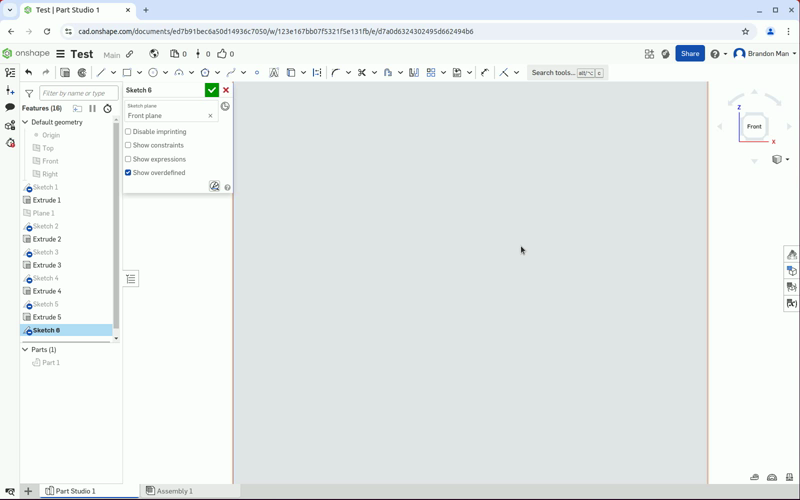
click(521, 245)
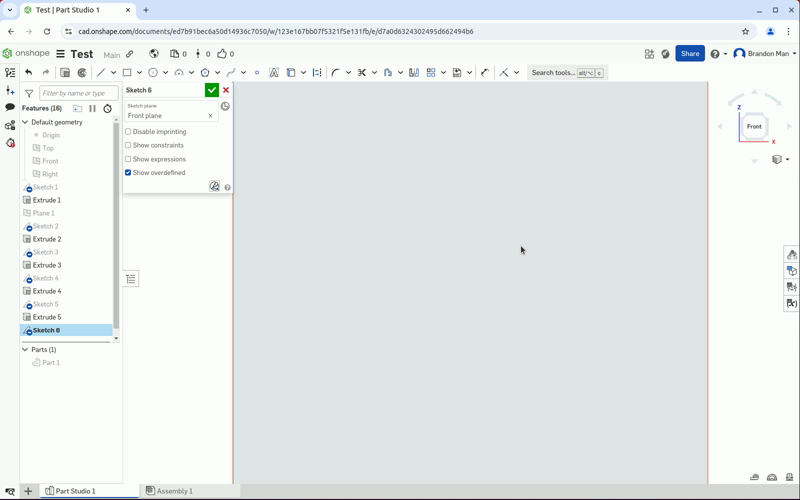
scroll(-6)
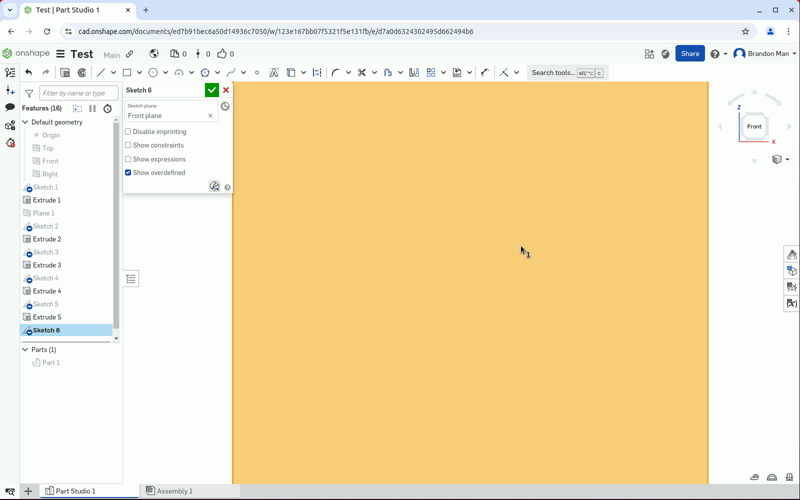
scroll(-6)
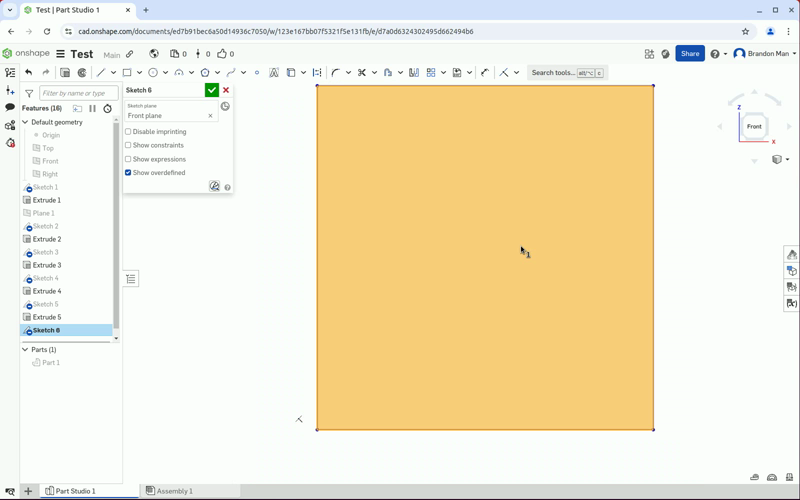
scroll(-6)
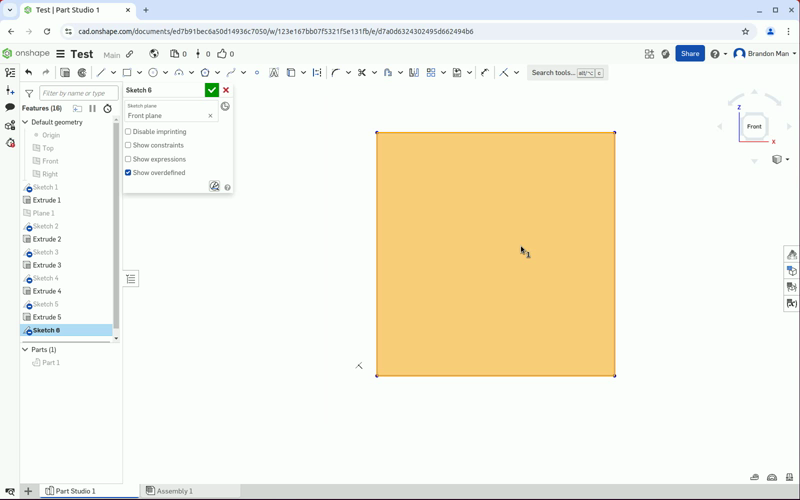
scroll(-6)
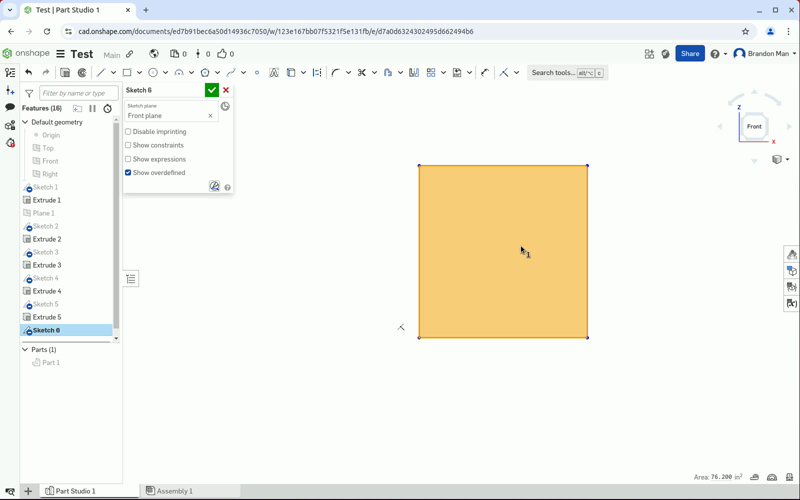
scroll(-6)
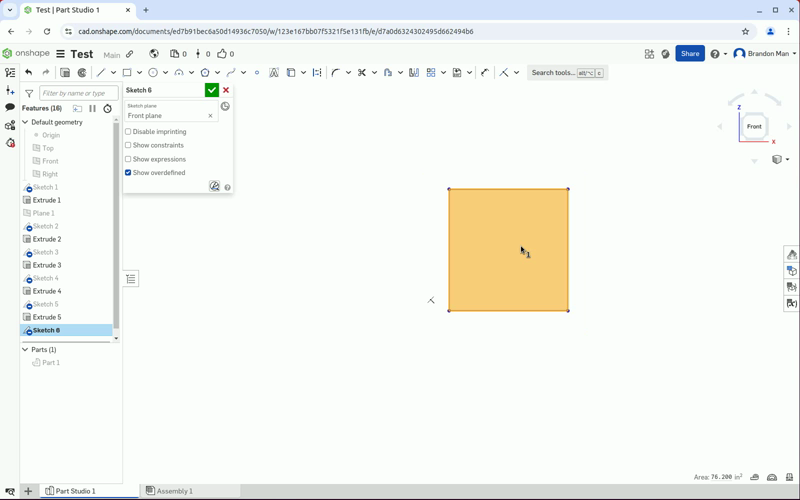
scroll(-6)
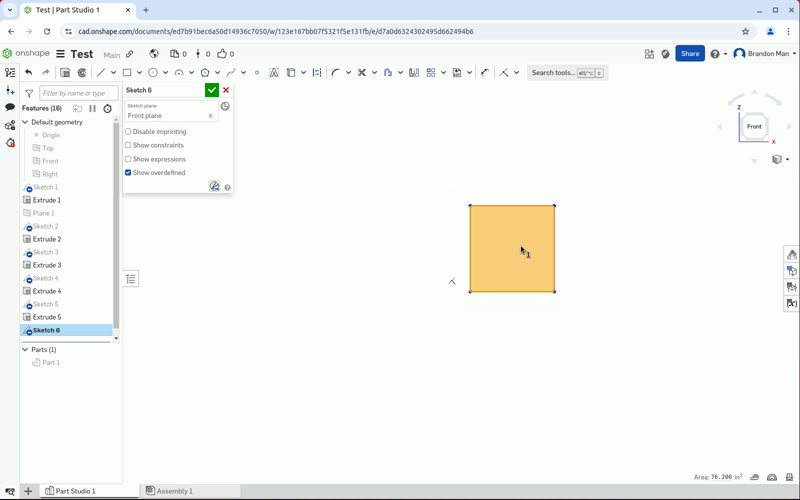
scroll(-6)
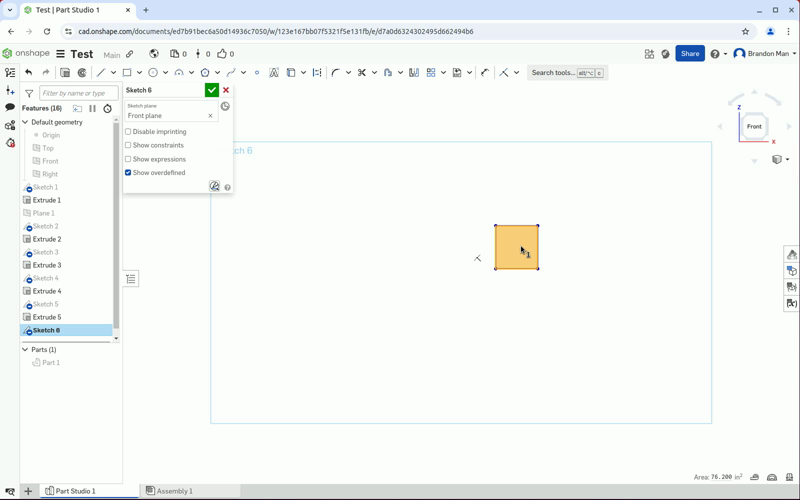
mouse_move(73, 352)
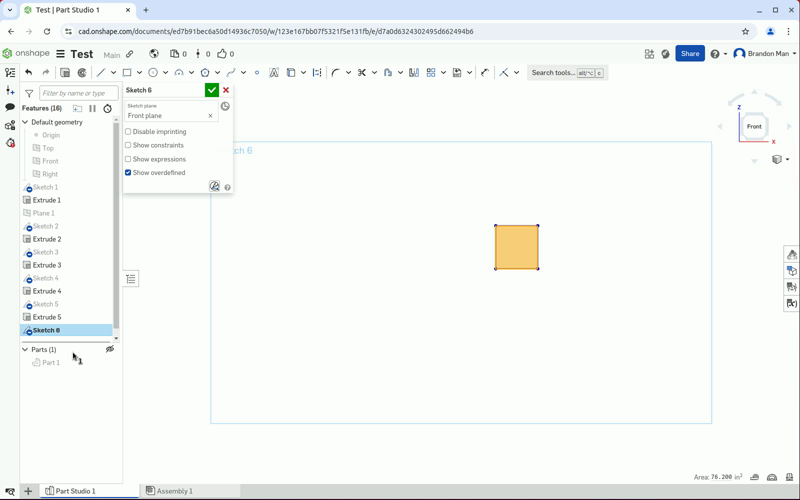
key(shift+y)
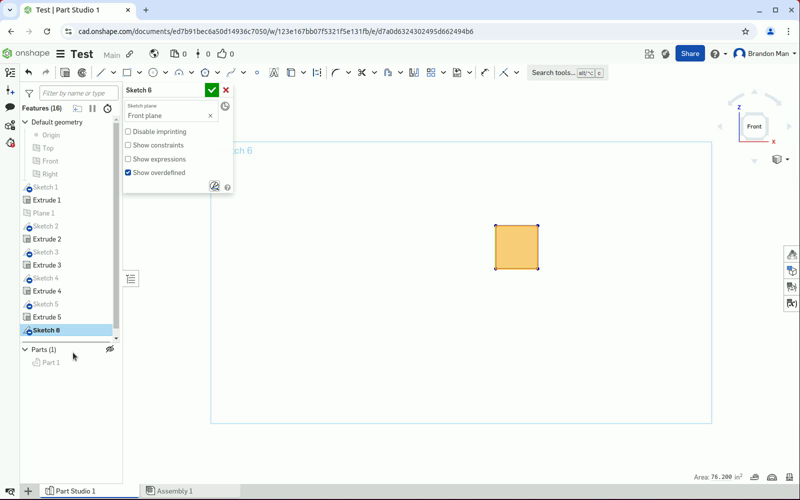
key(shift+e)
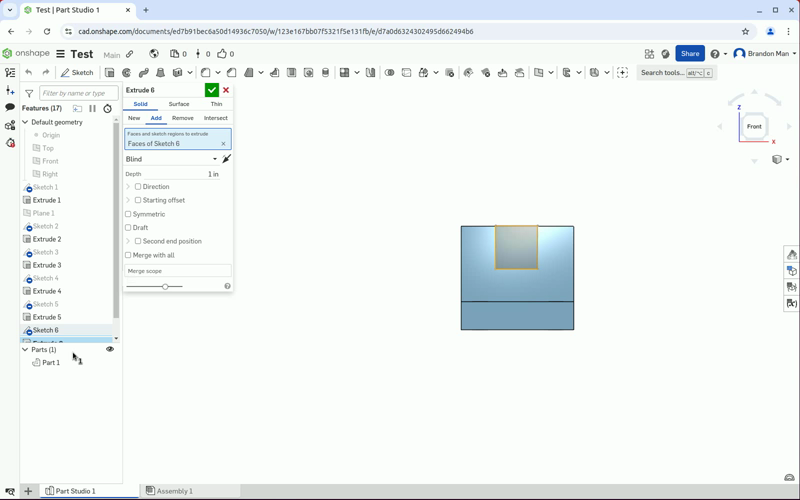
mouse_move(143, 106)
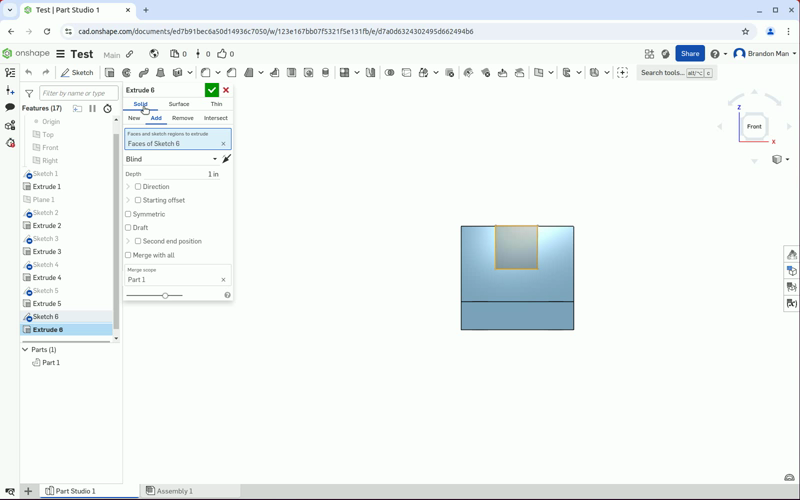
click(143, 106)
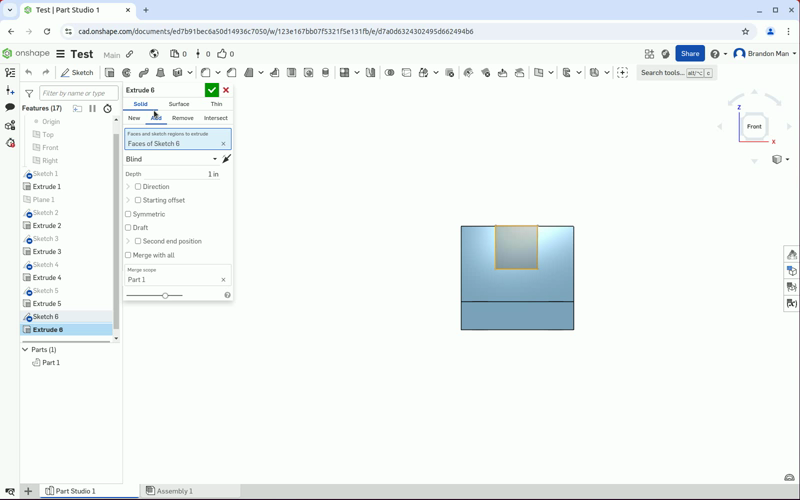
mouse_move(186, 120)
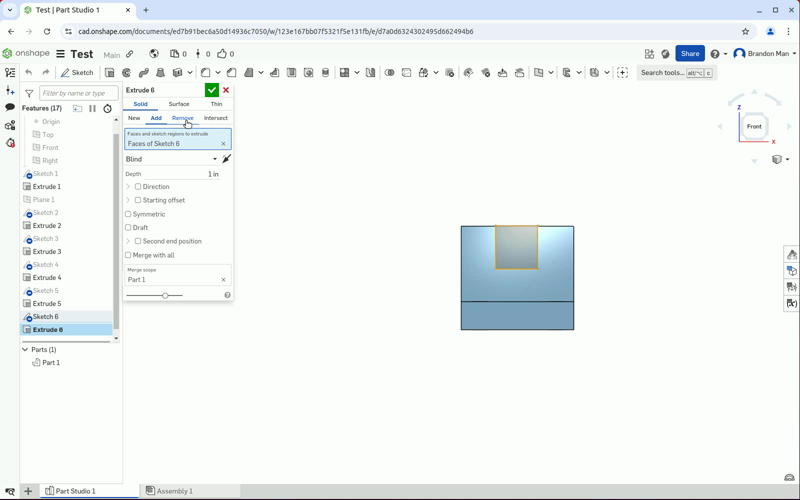
click(186, 120)
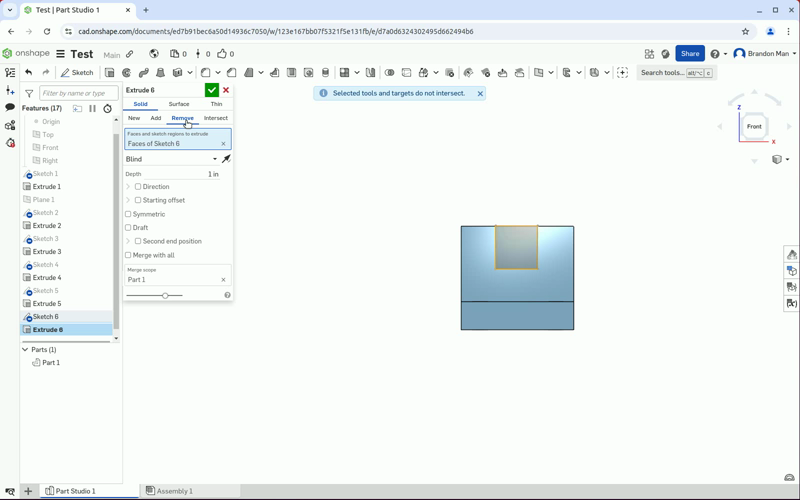
key(tab, 4)
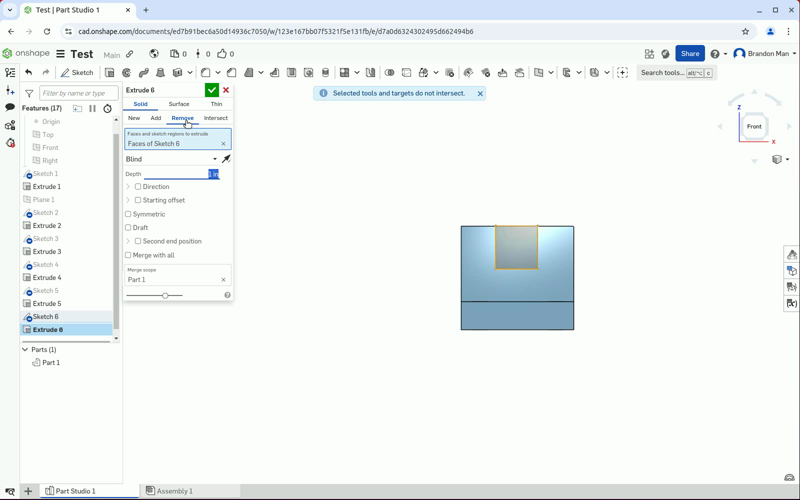
text(-7.943)
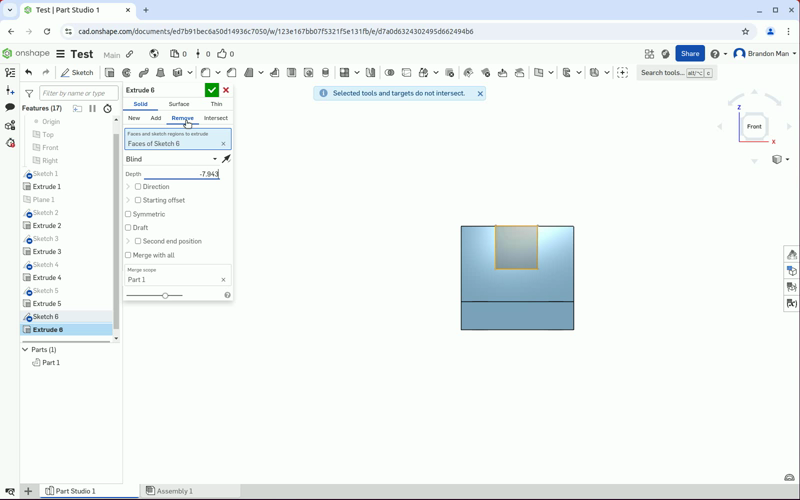
key(tab, 6)
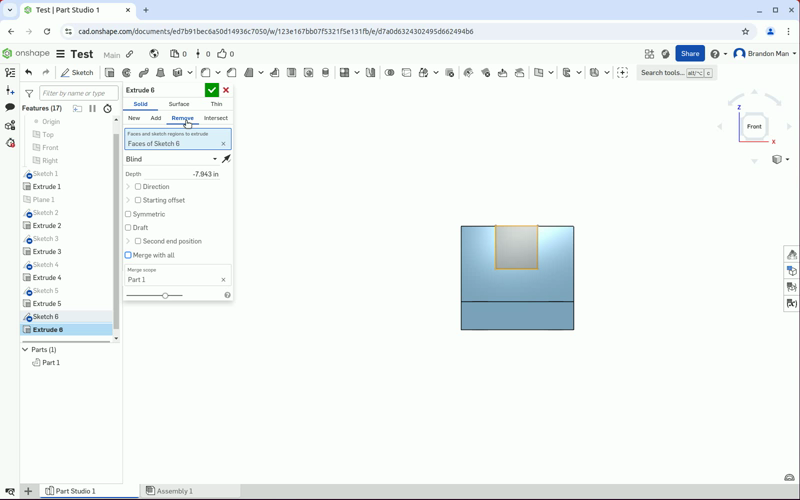
key(space)
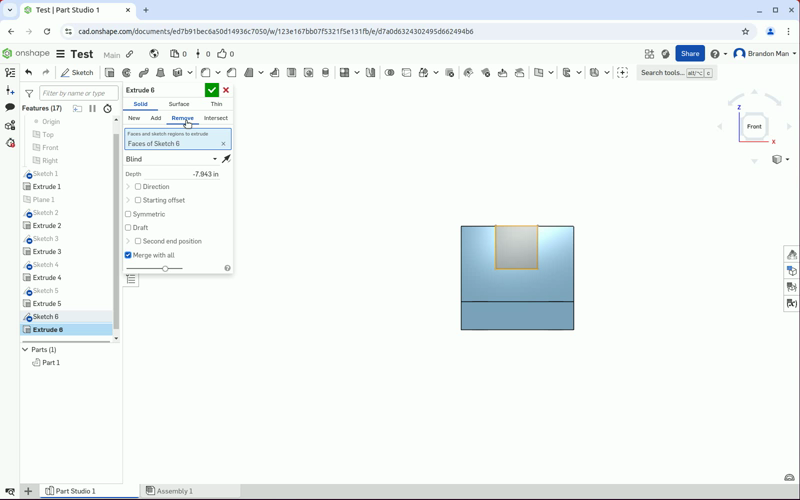
key(enter)
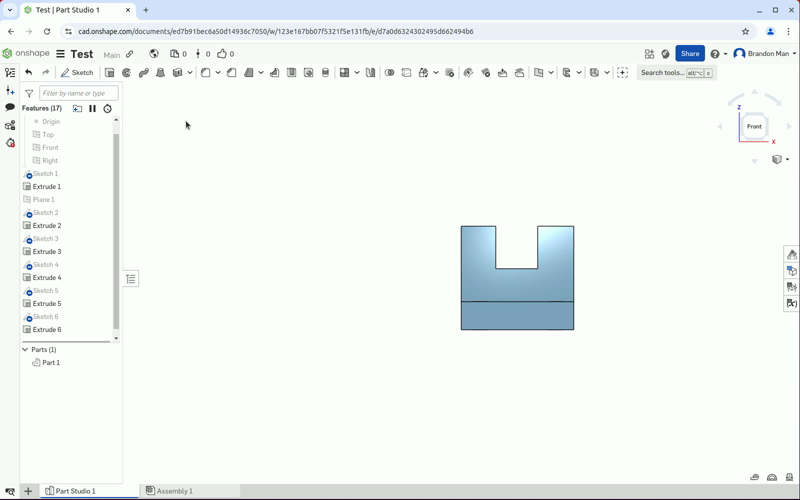
key(shift+h)
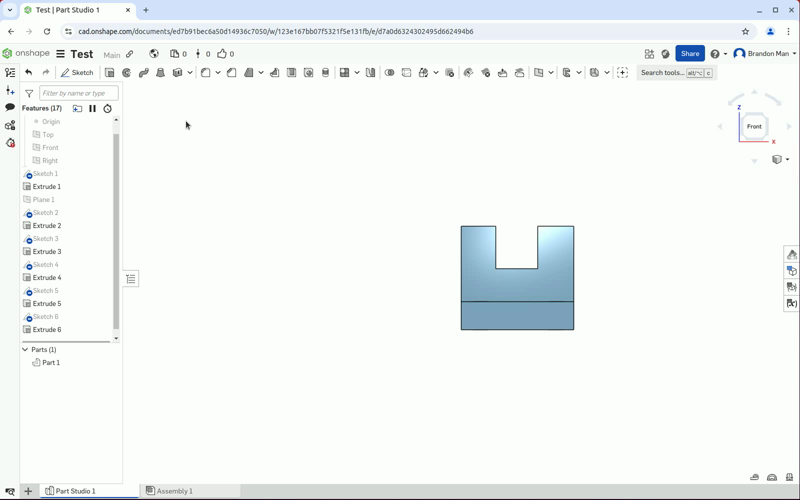
key(shift+h)
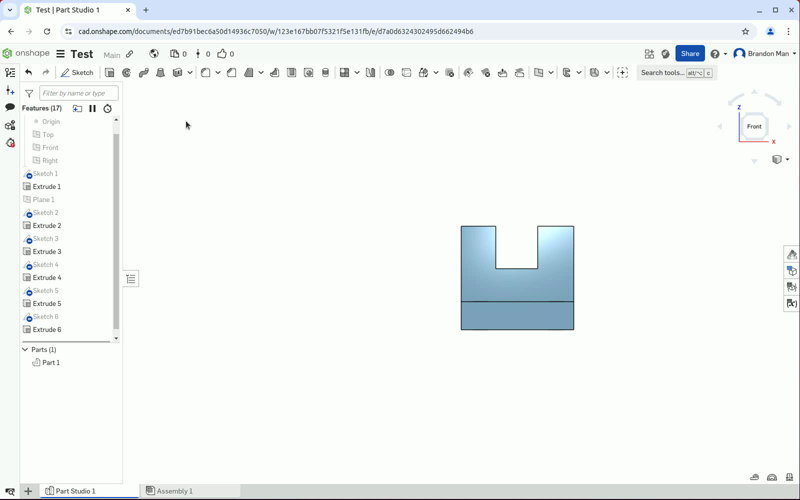
key(shift+7)
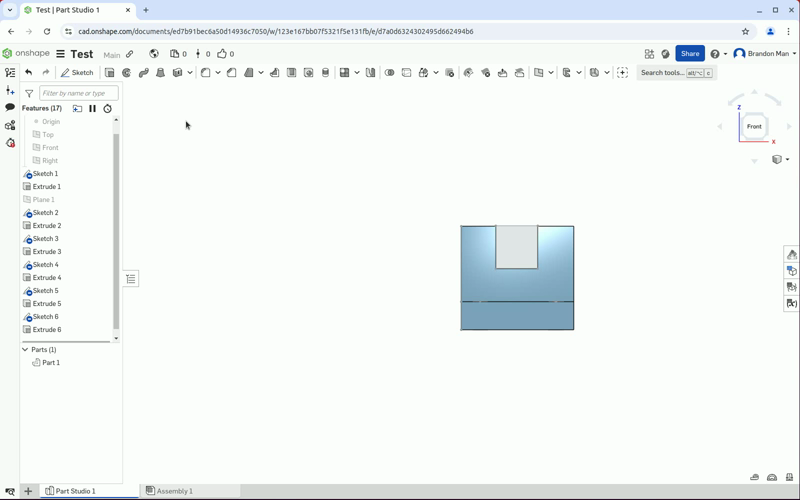
key(left, 2)
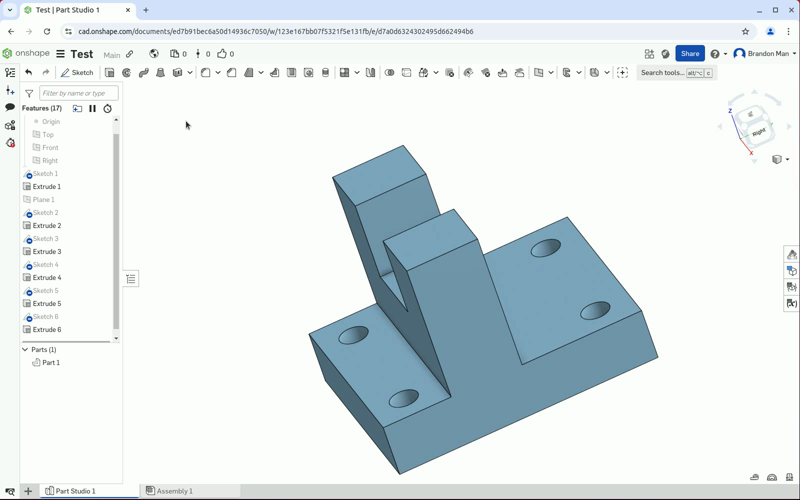
key(down, 2)
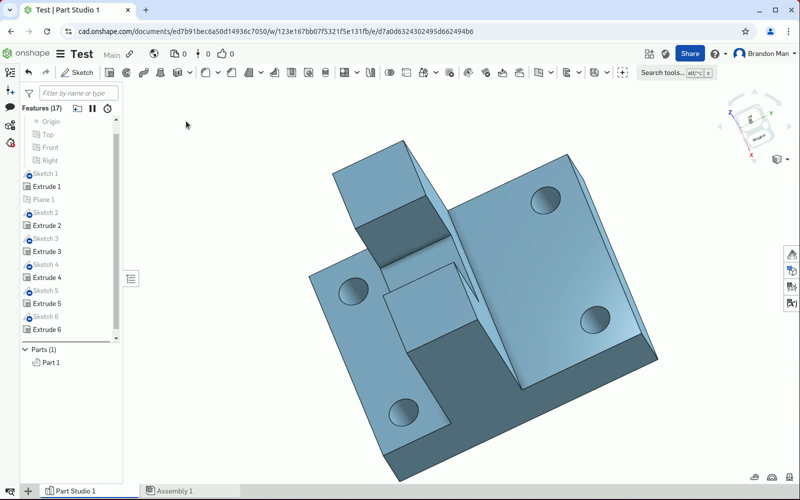
key(up, 2)
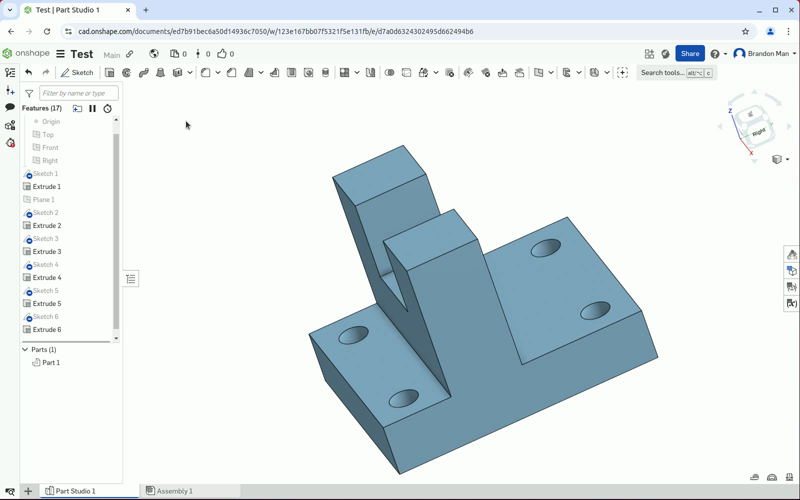
key(right, 2)
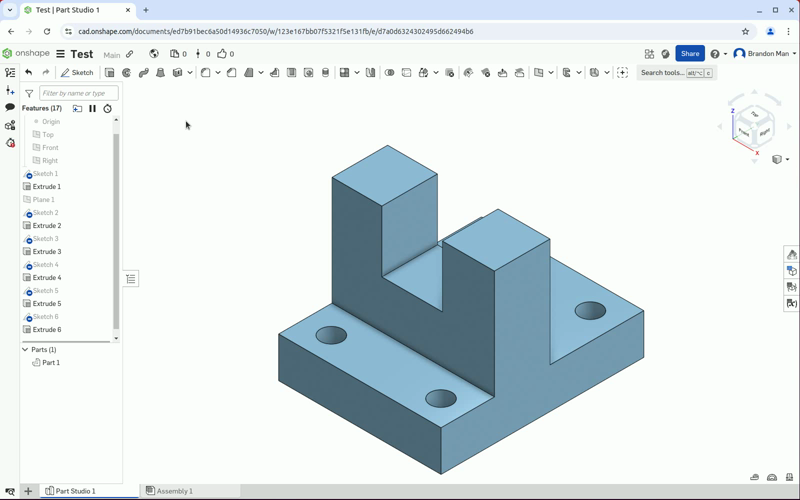
mouse_move(69, 176)
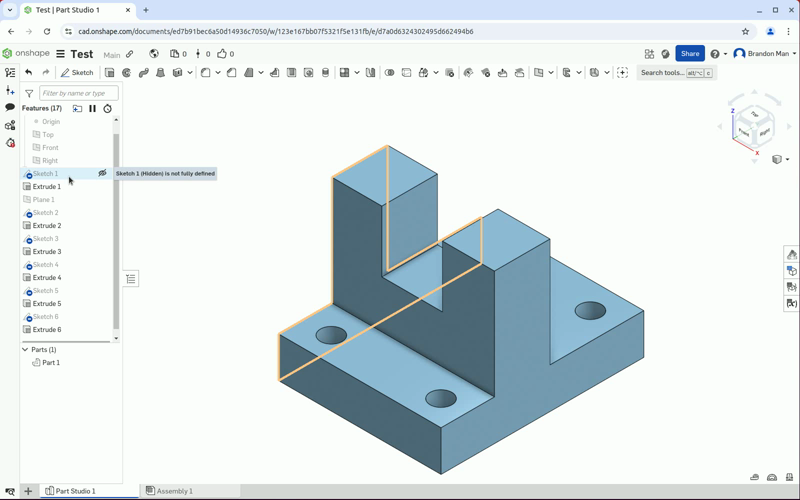
click(69, 176)